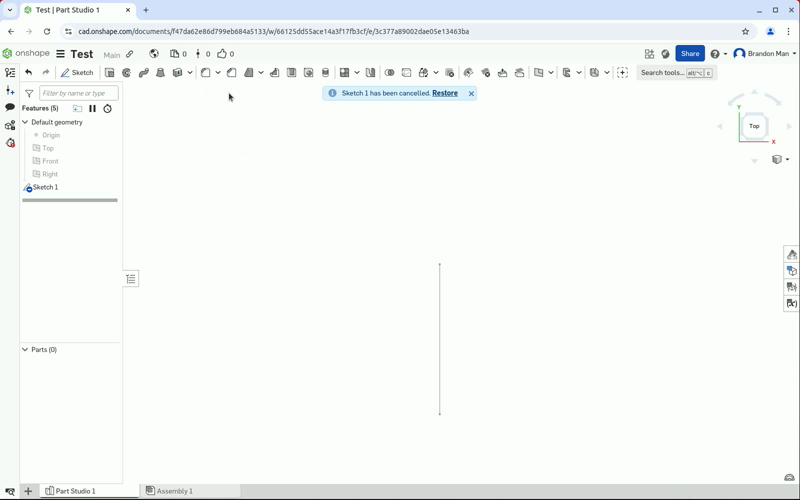
key(shift+h)
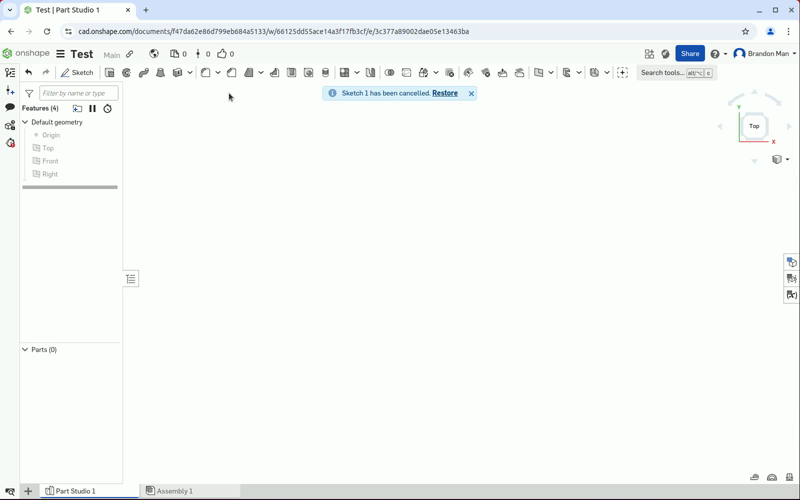
mouse_move(73, 352)
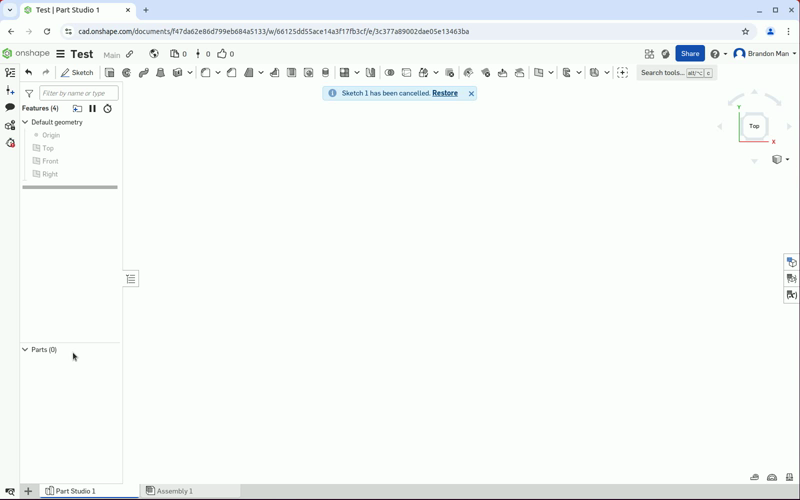
key(y)
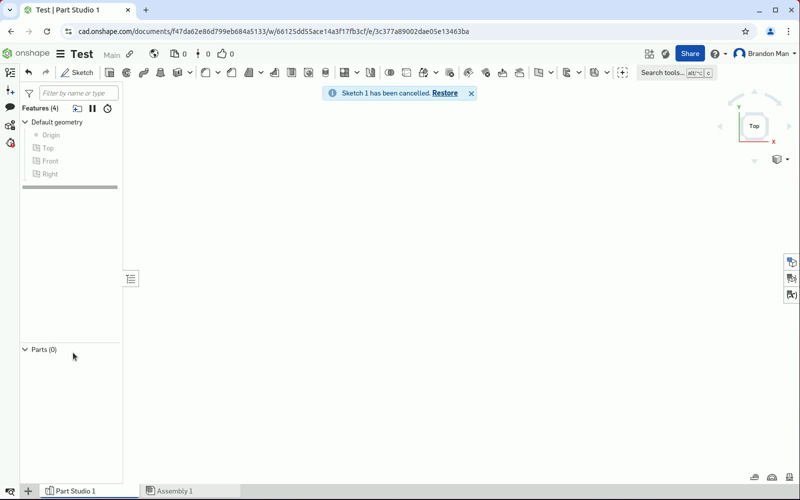
key(shift+p)
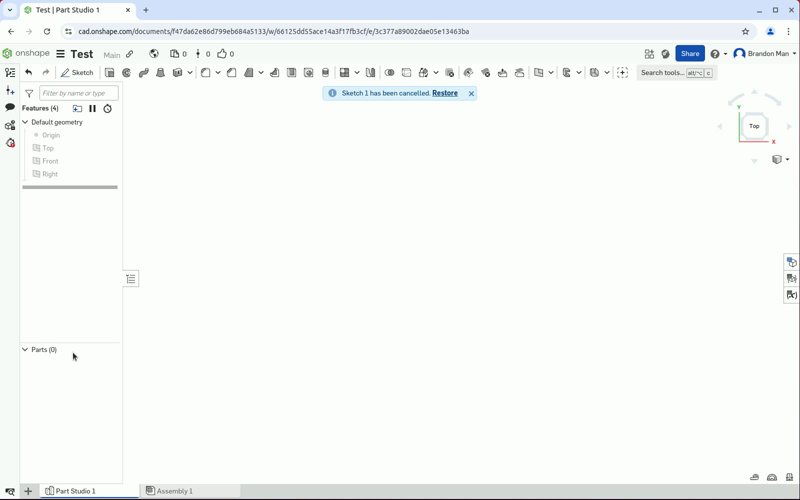
key(space)
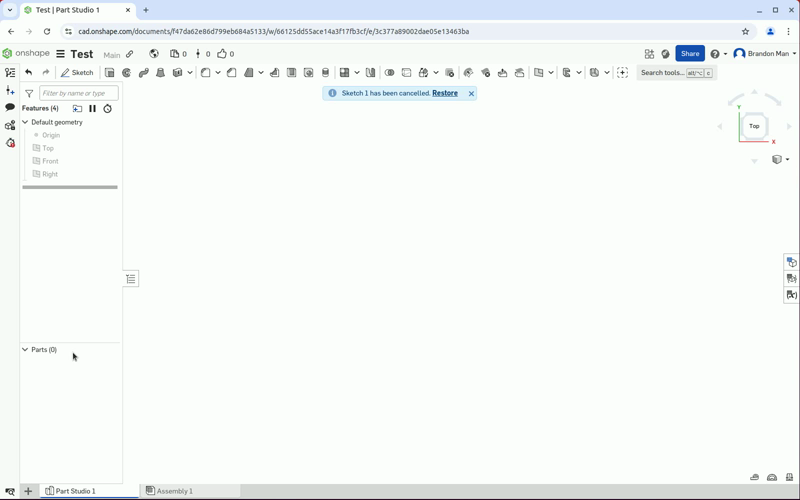
key_down(shift)
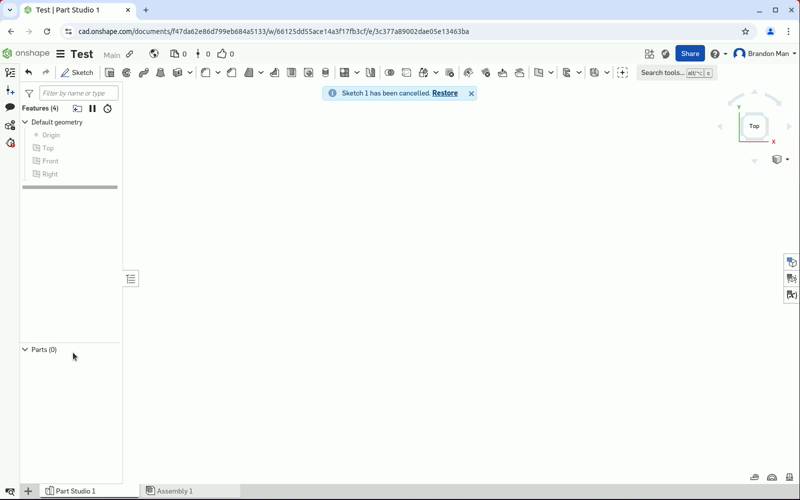
key(up)
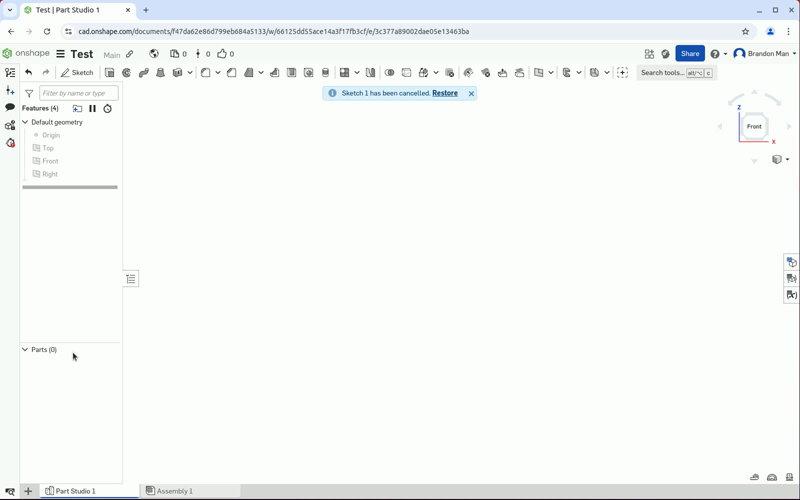
key_up(shift)
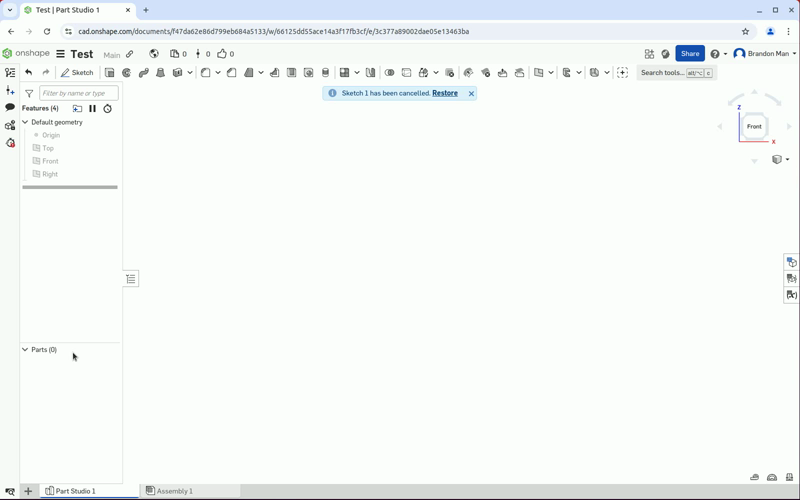
key(space)
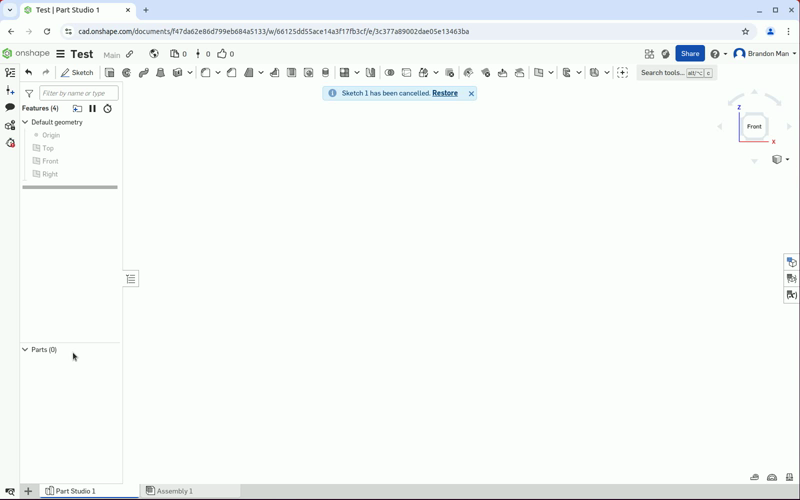
key_down(shift)
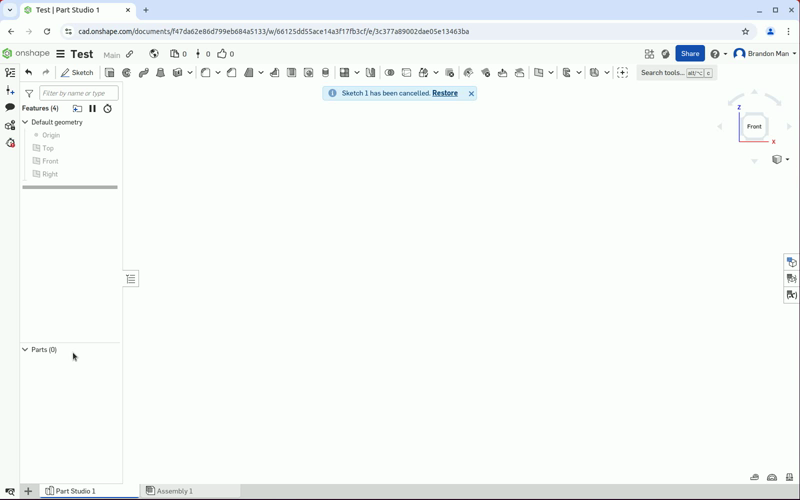
key(left)
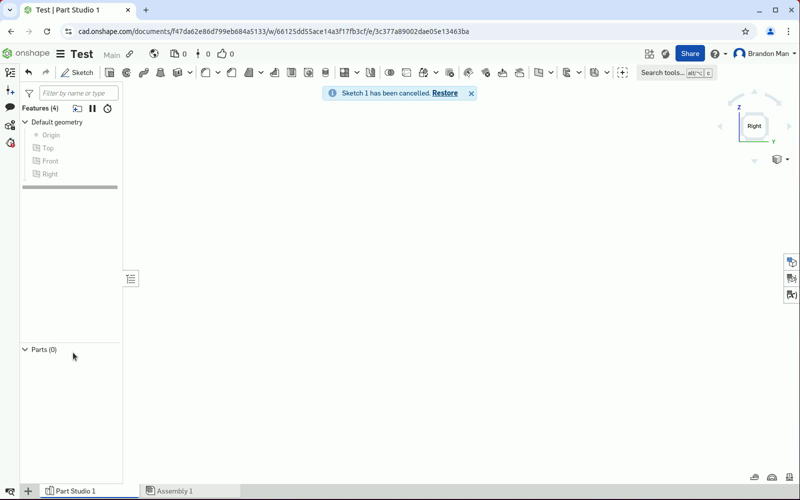
key_up(shift)
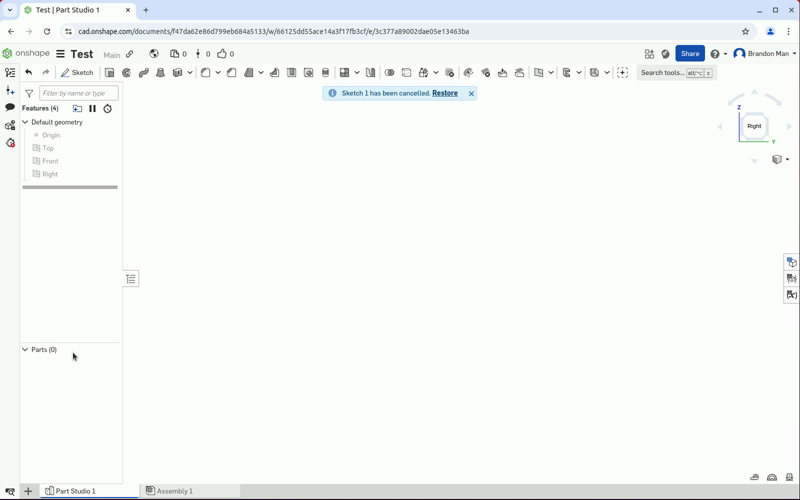
mouse_move(73, 352)
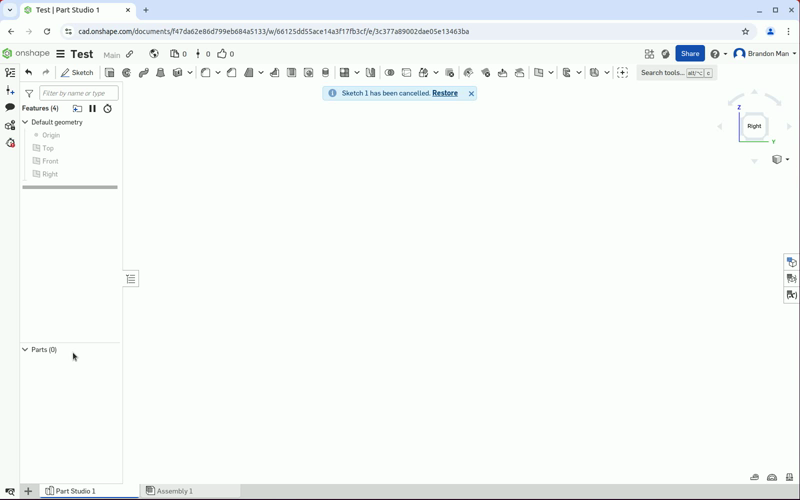
key(shift+y)
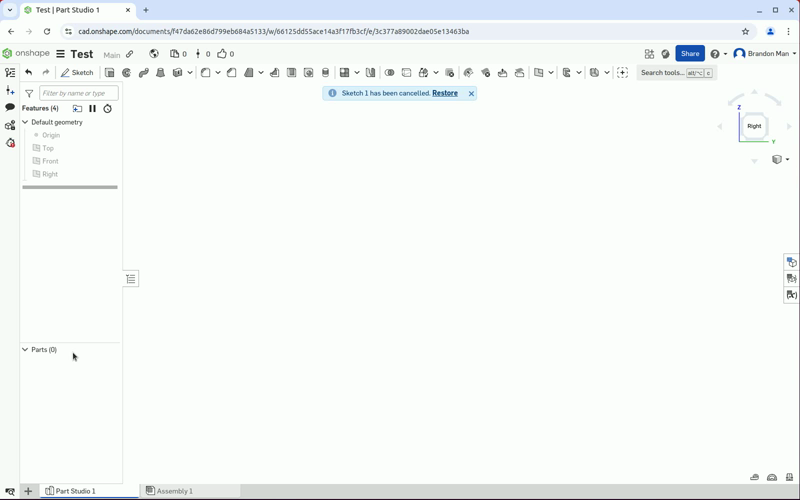
key(shift+s)
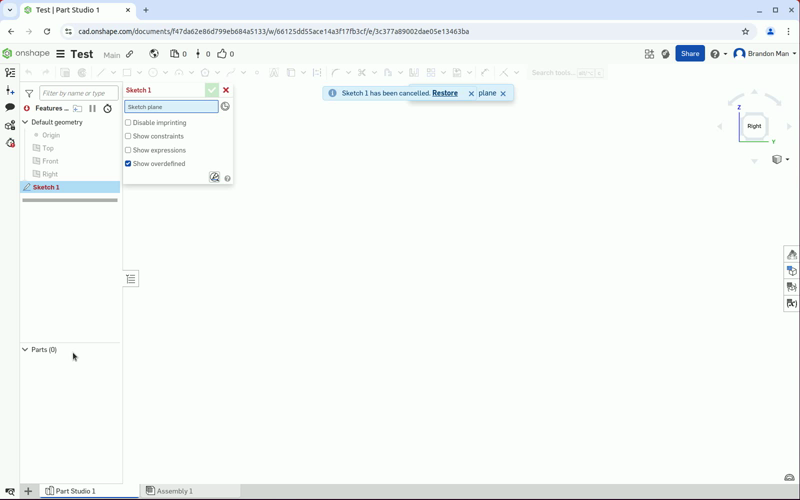
mouse_move(73, 176)
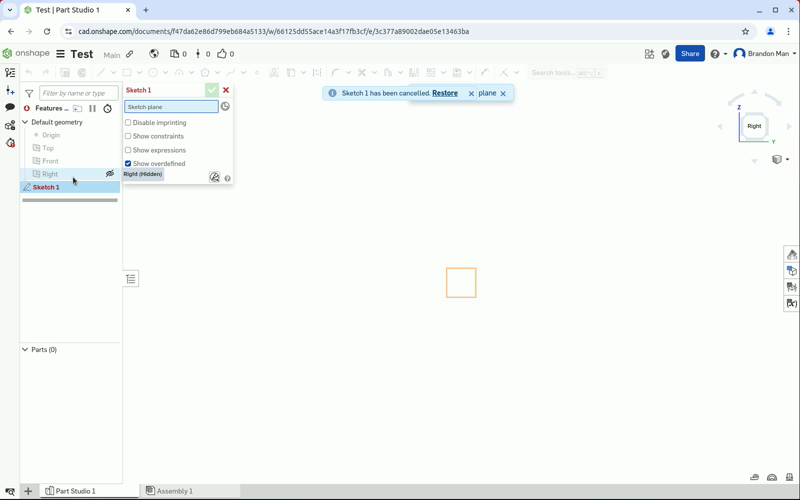
click(73, 176)
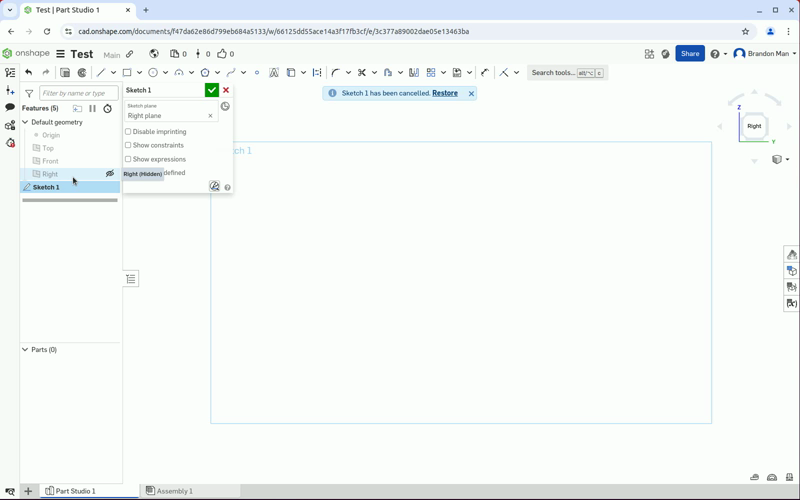
mouse_move(73, 352)
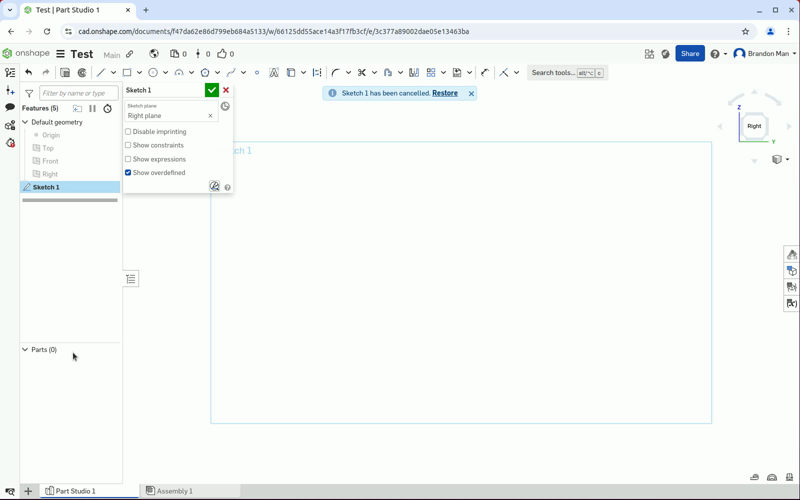
key(y)
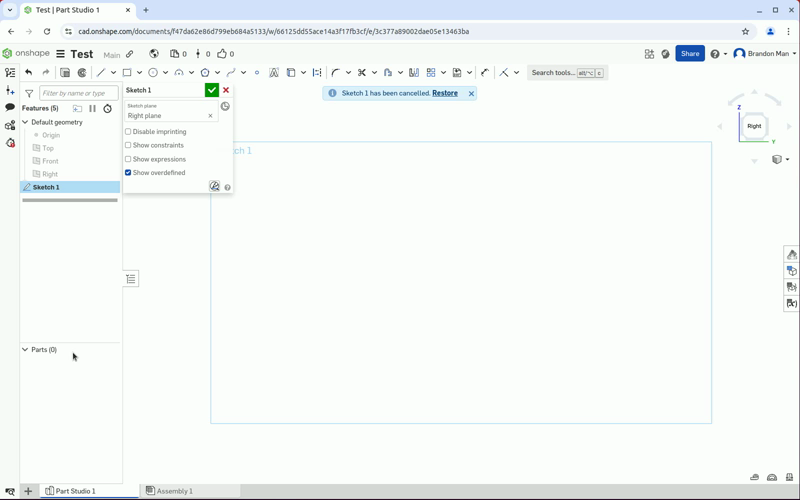
key(l)
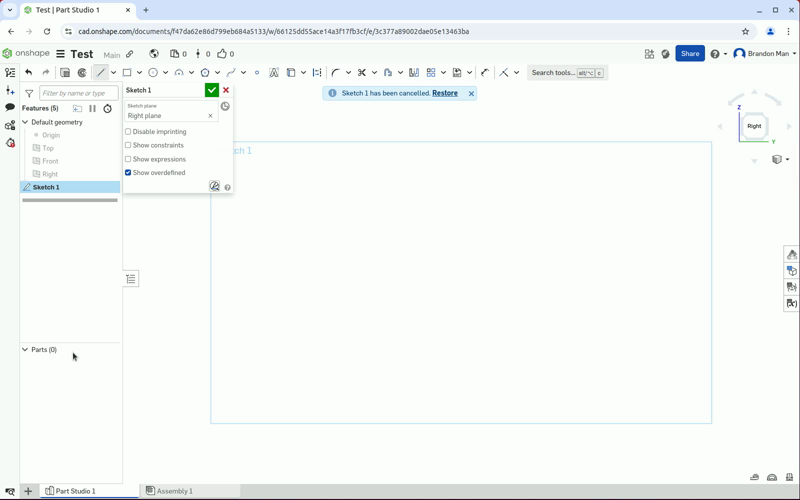
key_down(shift)
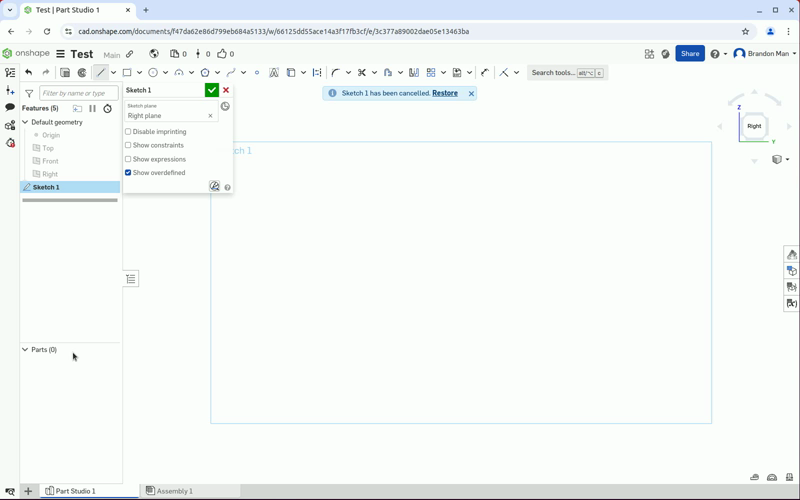
mouse_move(429, 272)
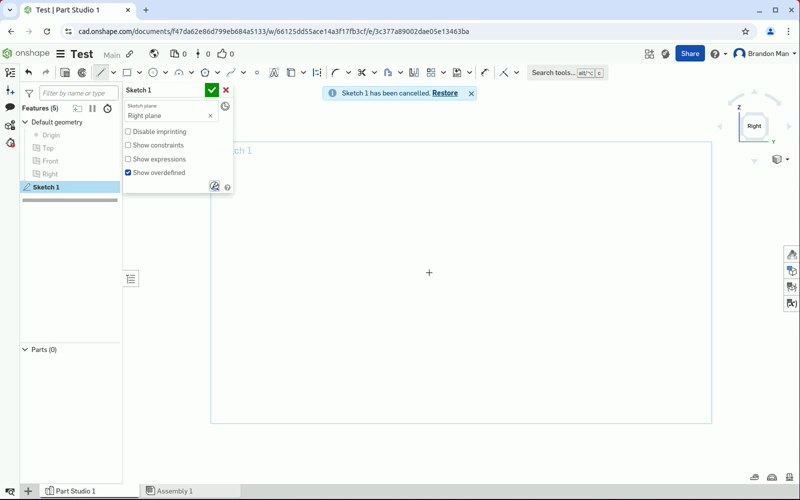
click(429, 272)
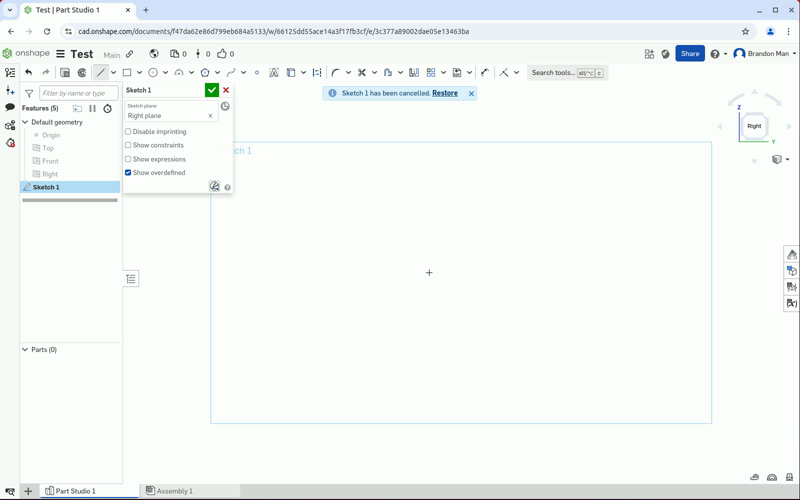
key_up(shift)
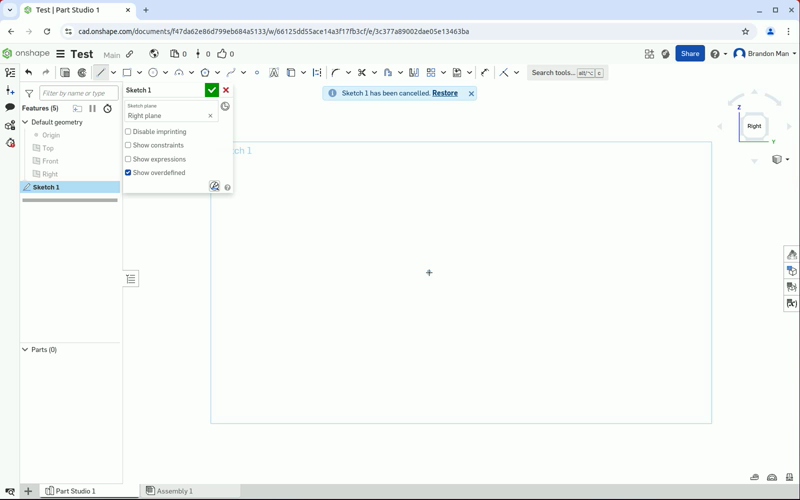
key_down(shift)
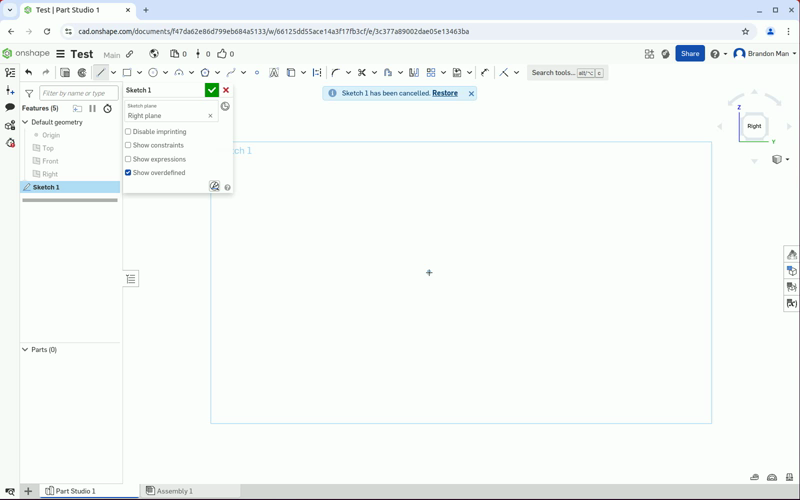
mouse_move(459, 272)
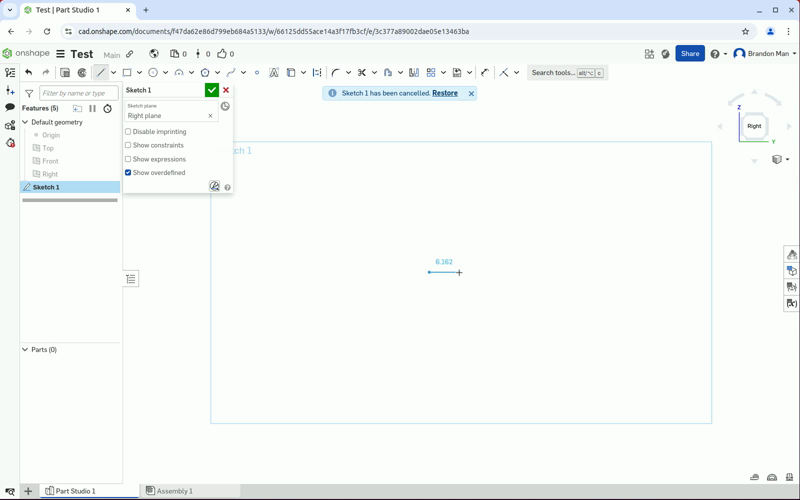
mouse_move(437, 272)
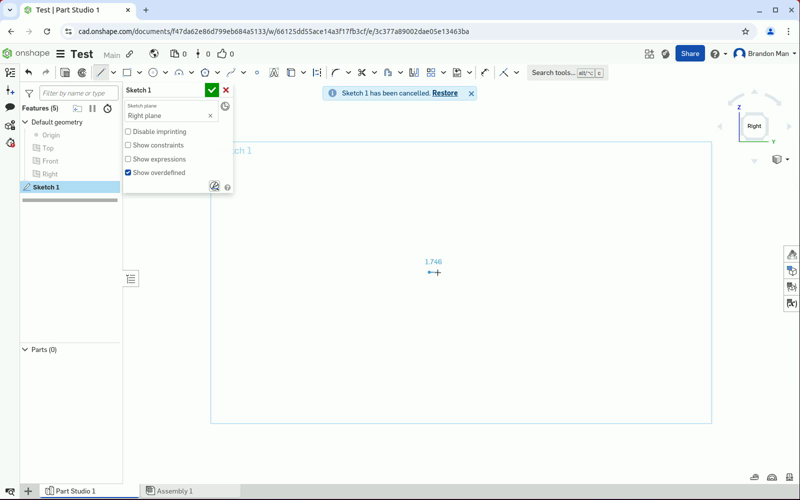
click(437, 272)
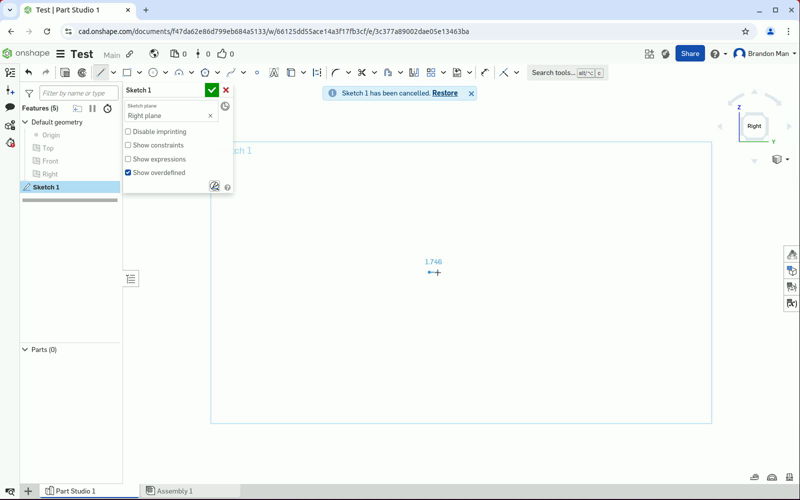
key_up(shift)
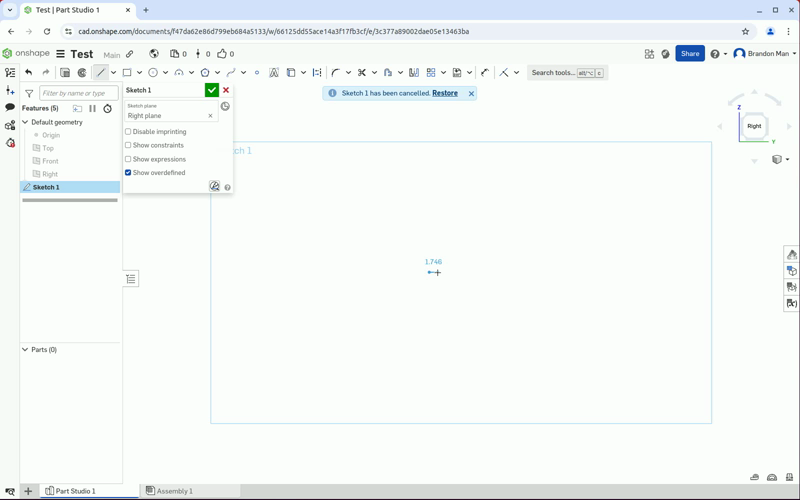
key_down(shift)
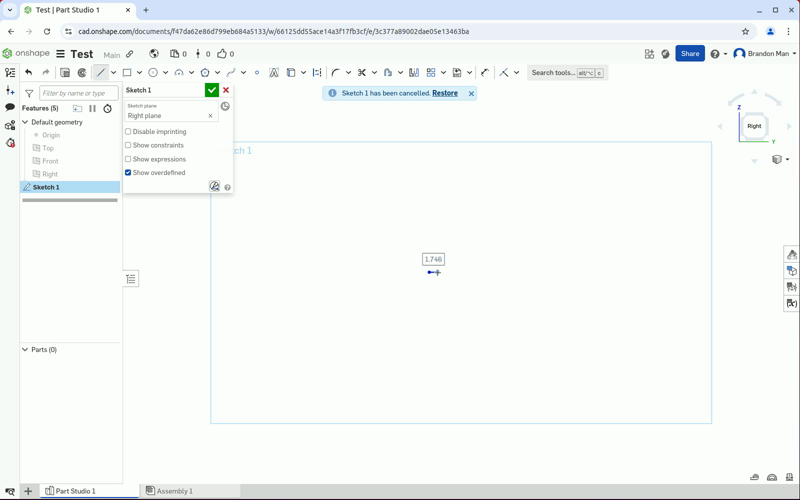
mouse_move(467, 272)
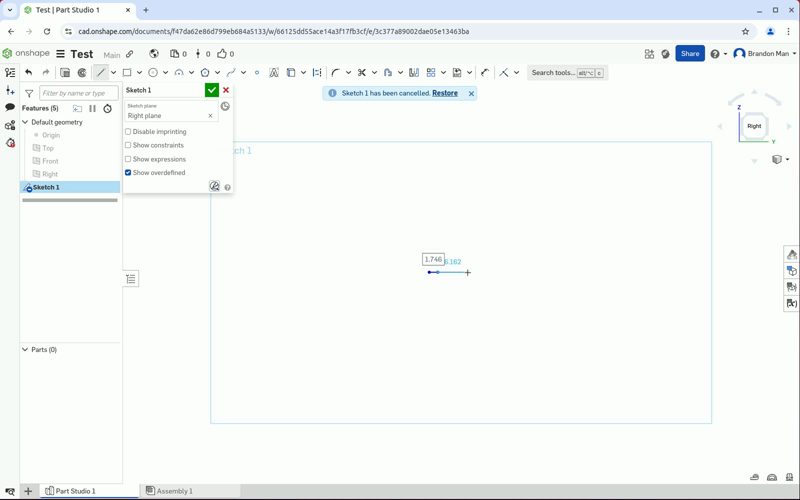
mouse_move(437, 283)
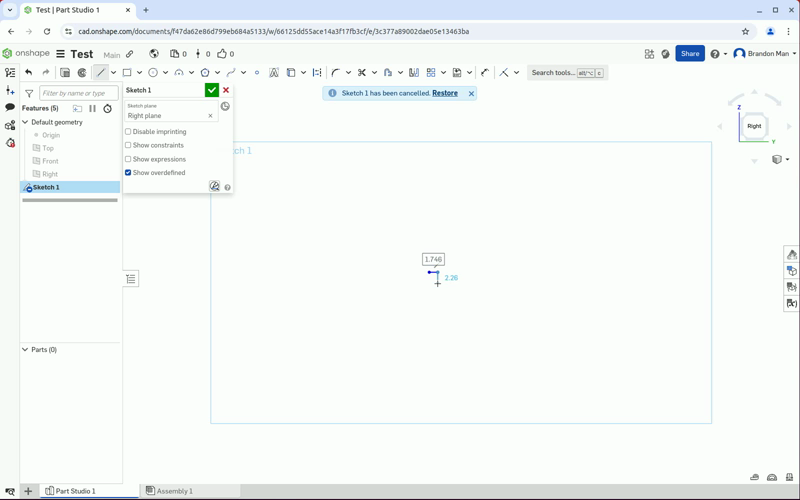
click(437, 283)
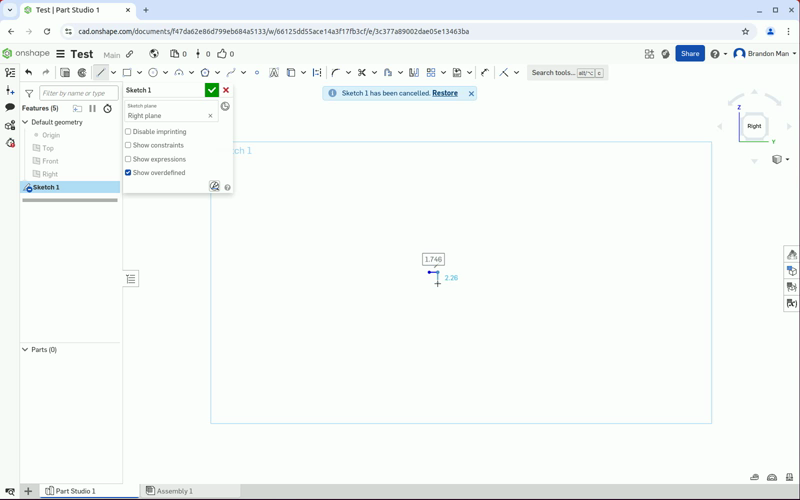
key_up(shift)
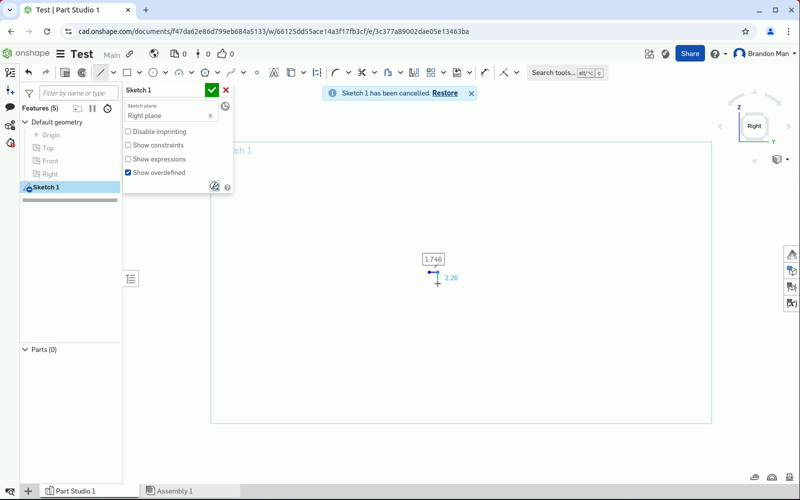
key_down(shift)
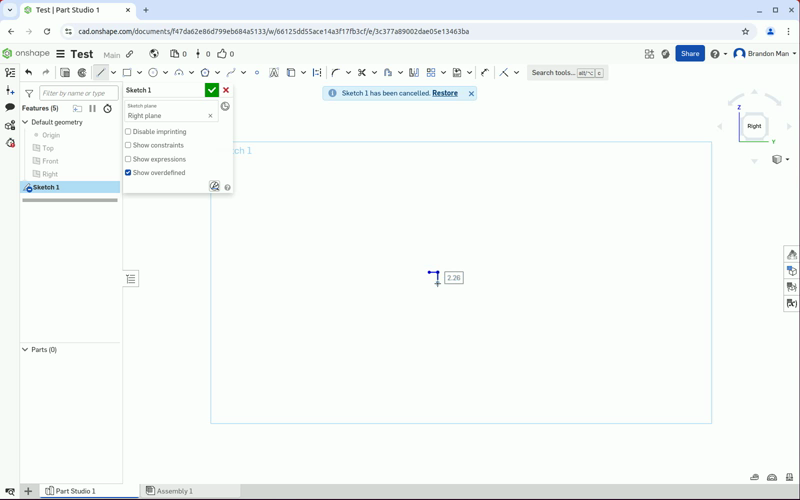
mouse_move(467, 283)
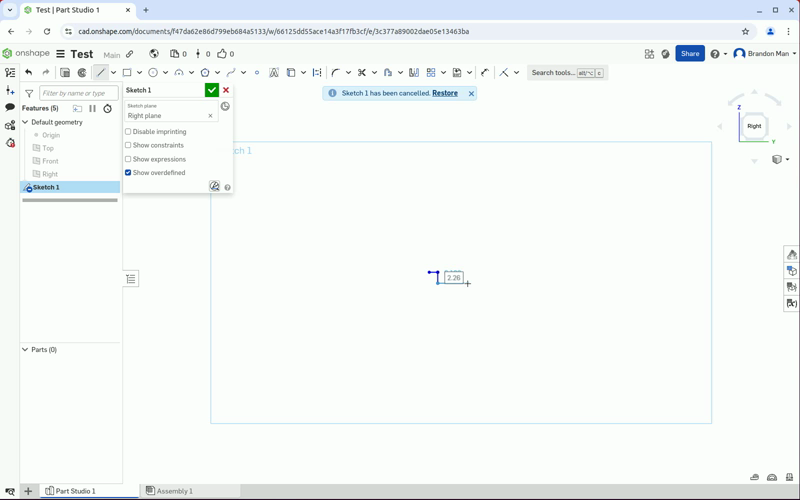
mouse_move(460, 283)
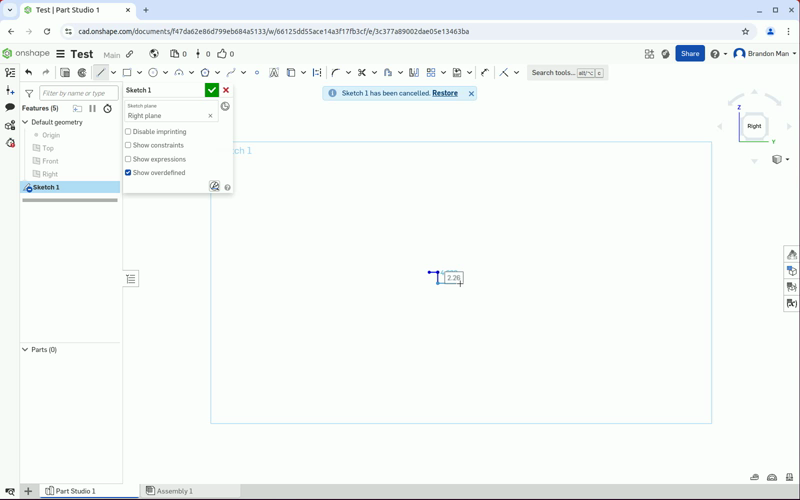
click(460, 283)
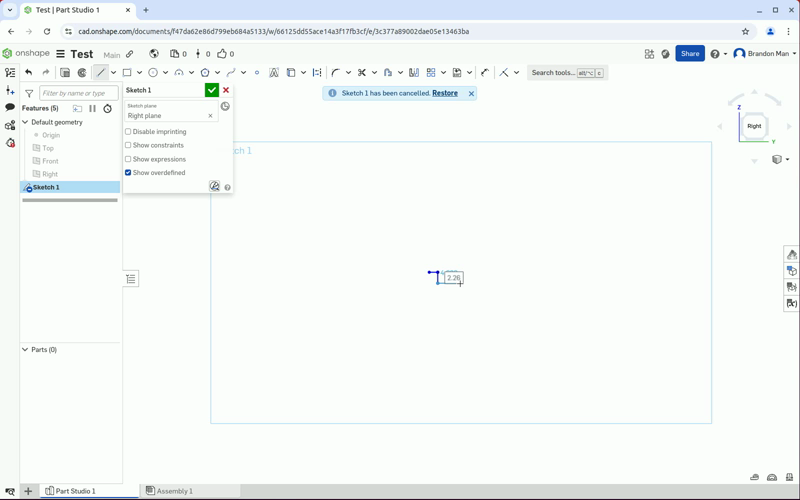
key_up(shift)
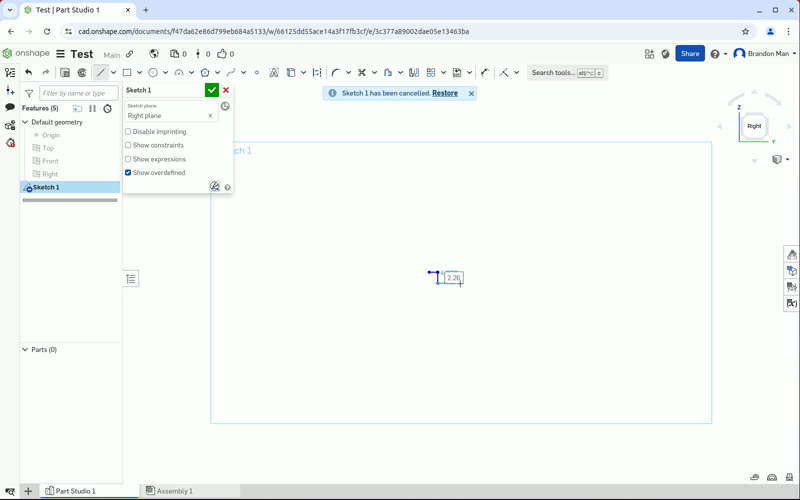
key_down(shift)
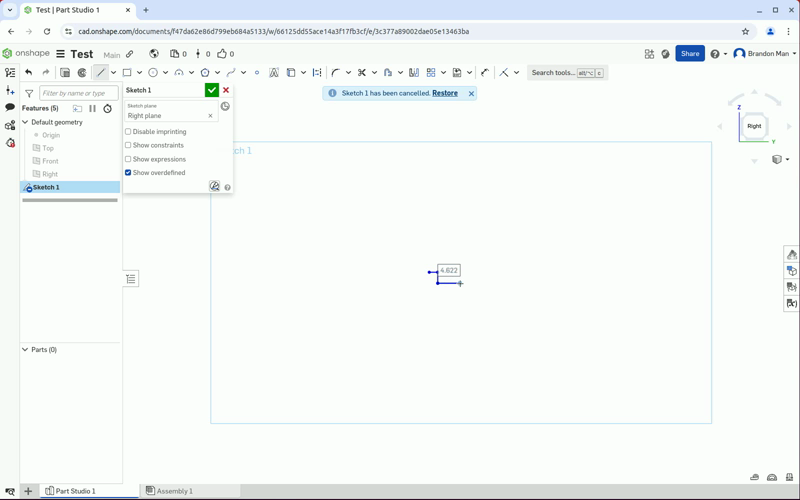
mouse_move(460, 170)
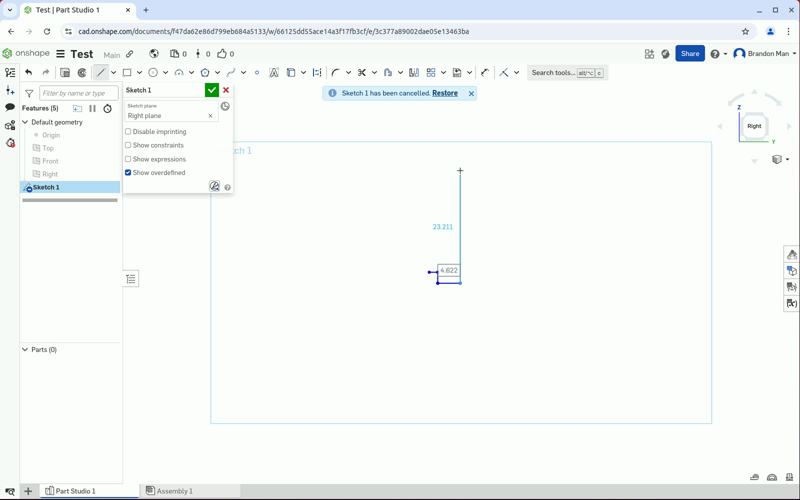
click(460, 170)
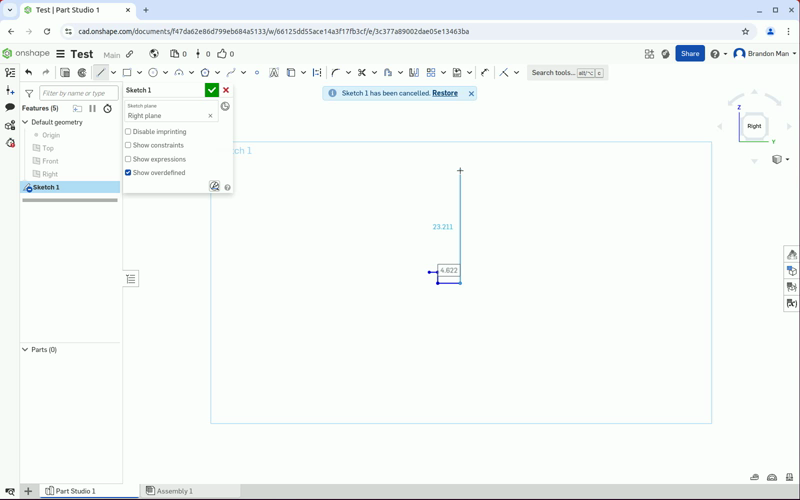
key_up(shift)
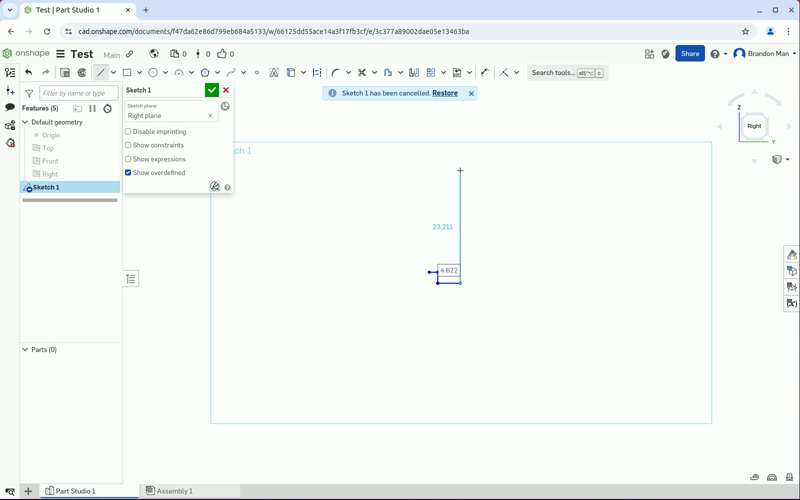
key_down(shift)
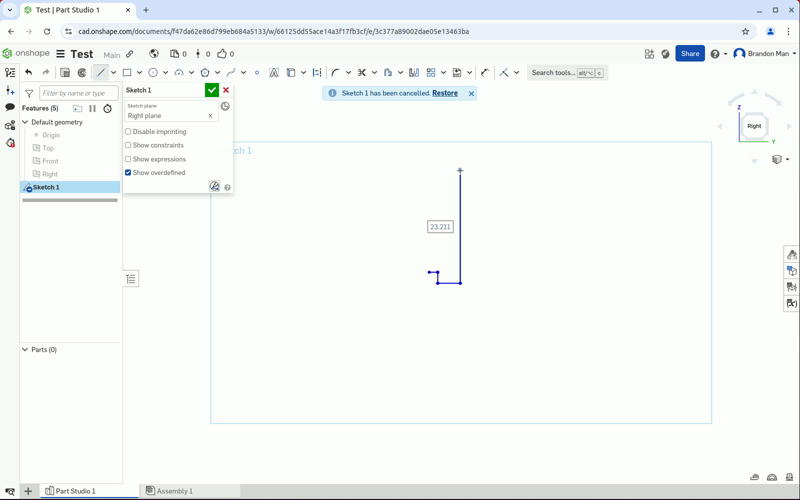
mouse_move(490, 170)
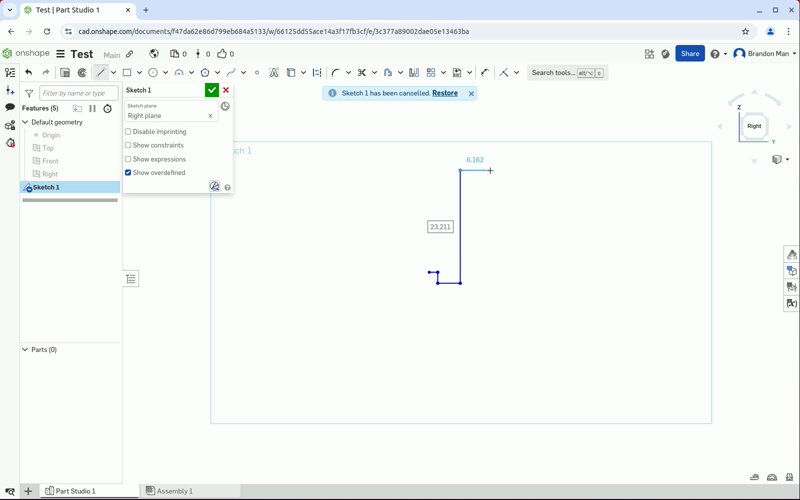
mouse_move(429, 170)
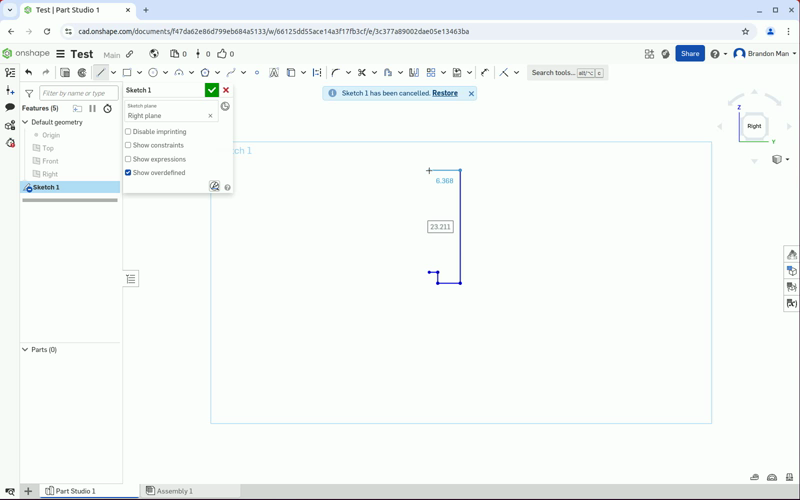
click(429, 170)
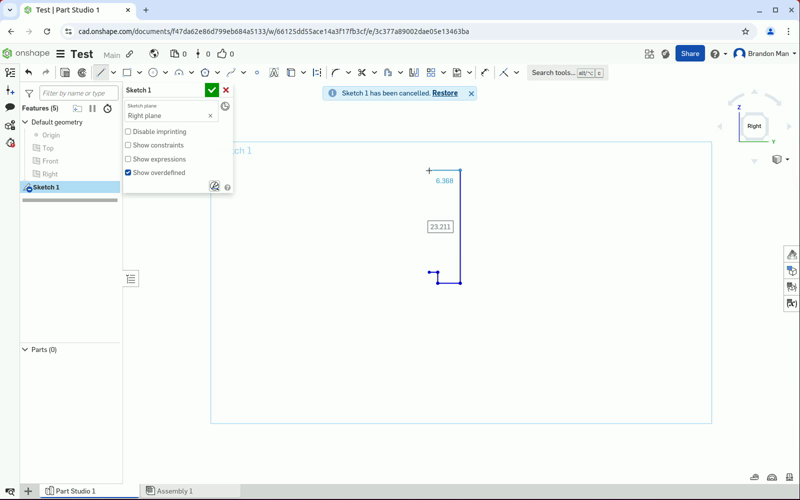
key_up(shift)
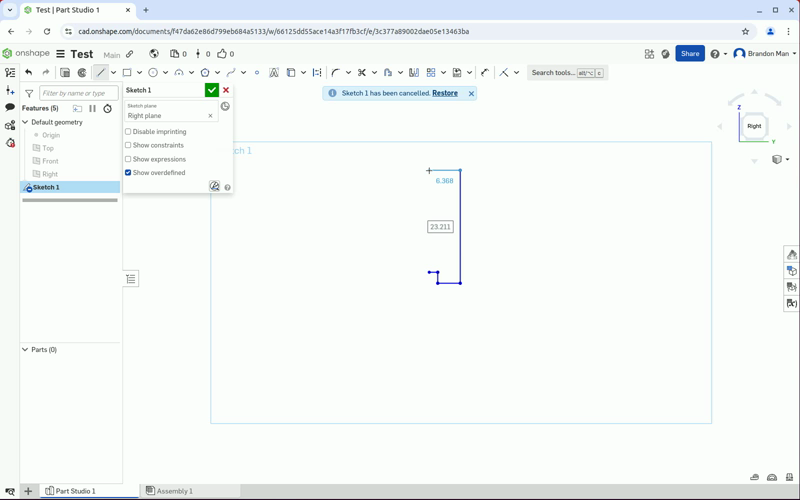
key_down(shift)
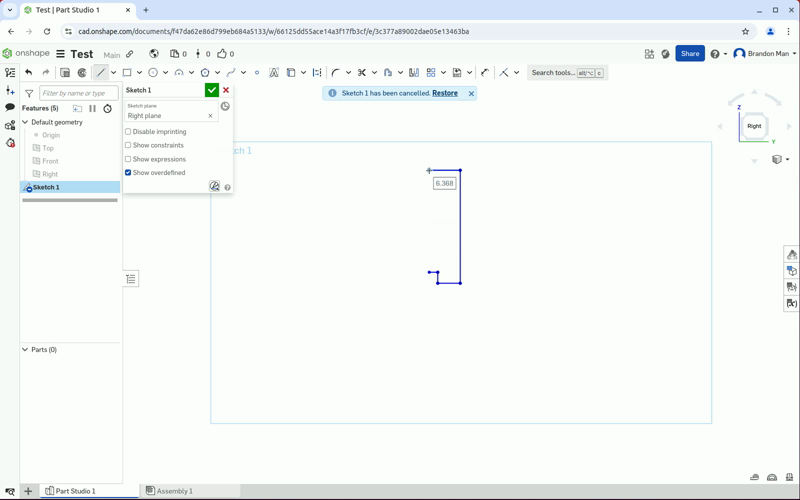
mouse_move(429, 272)
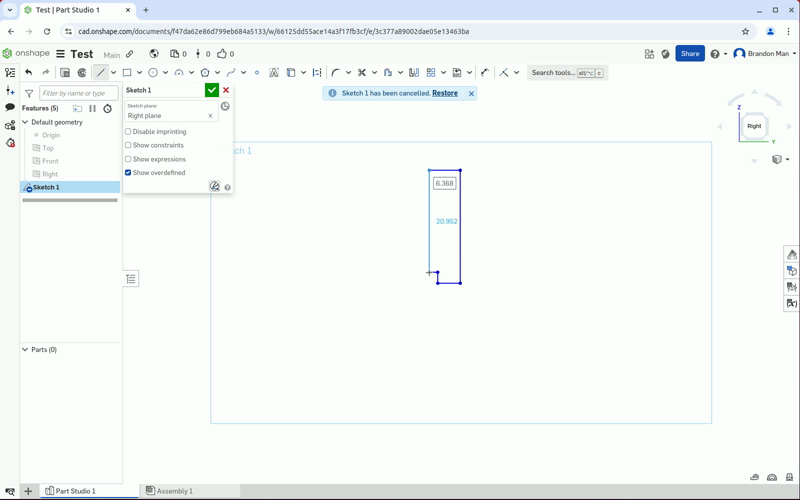
key_up(shift)
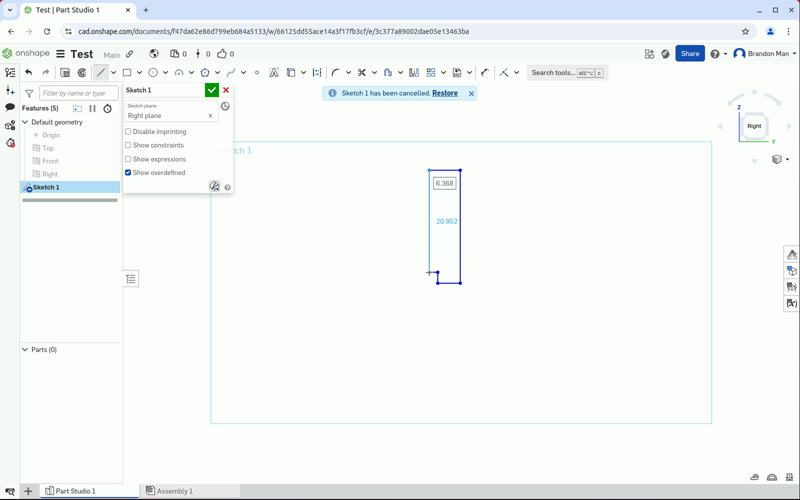
click(429, 272)
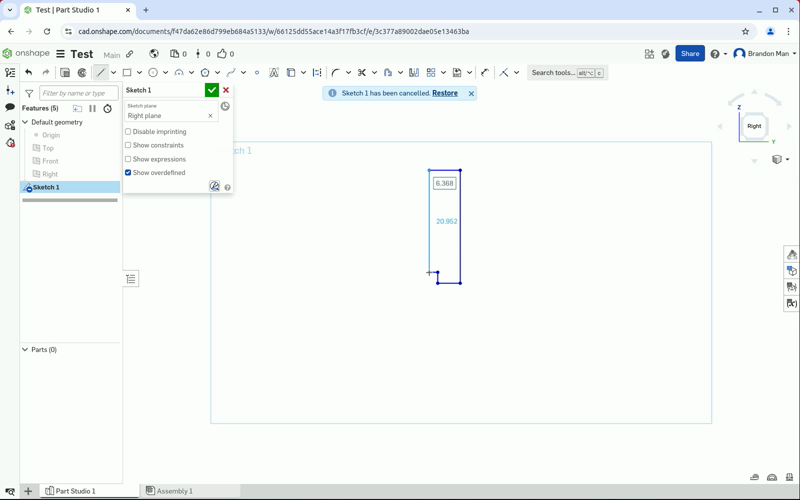
key(esc)
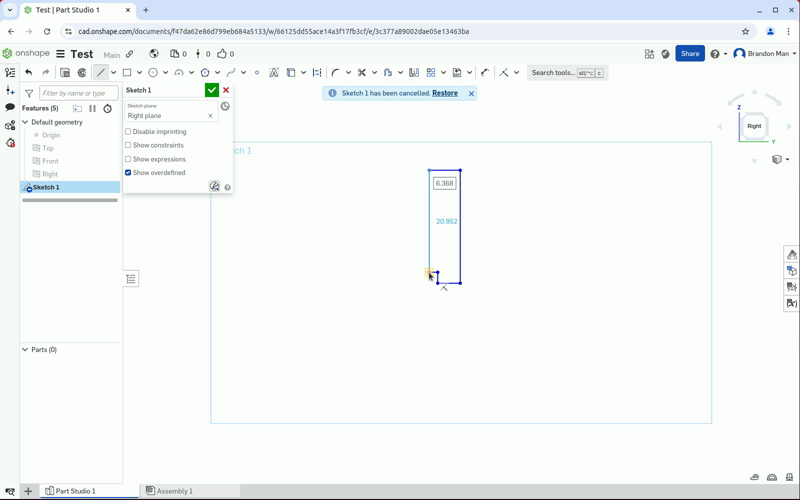
mouse_move(438, 253)
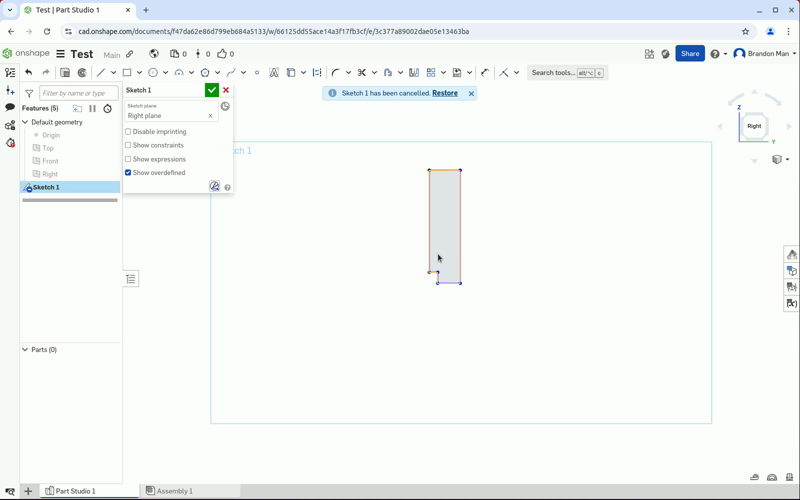
click(438, 253)
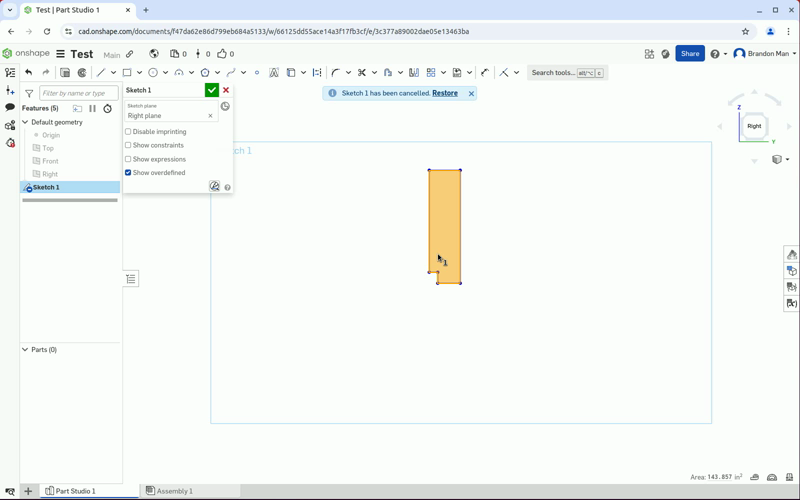
mouse_move(73, 352)
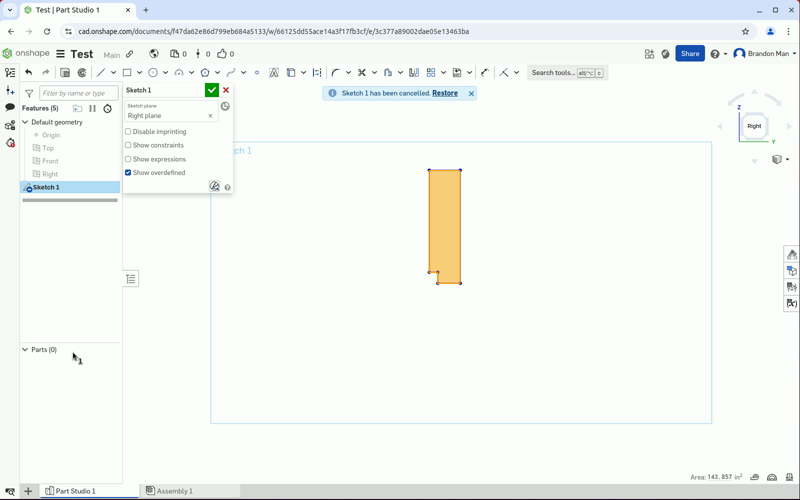
key(shift+y)
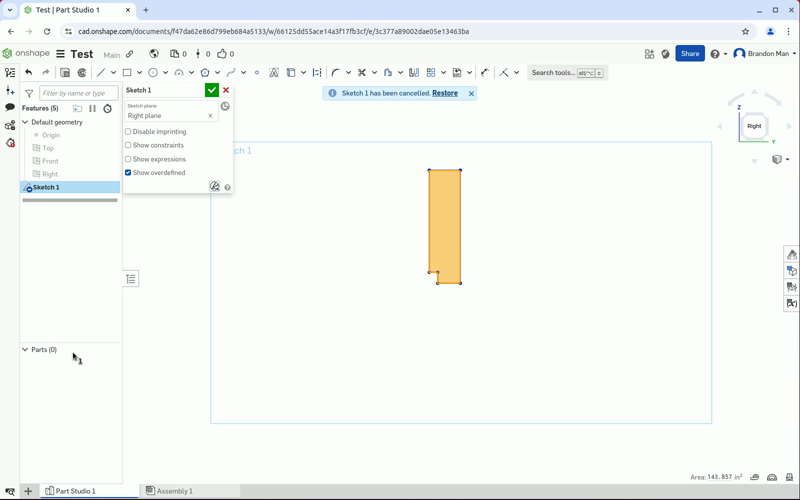
key(shift+e)
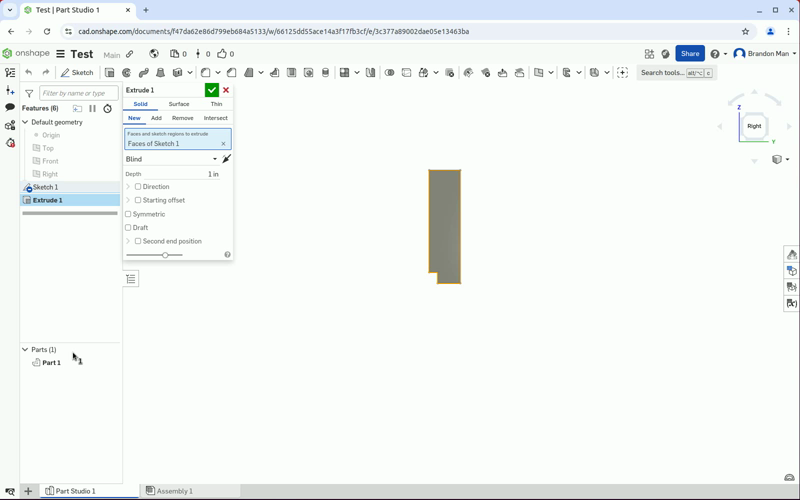
mouse_move(143, 106)
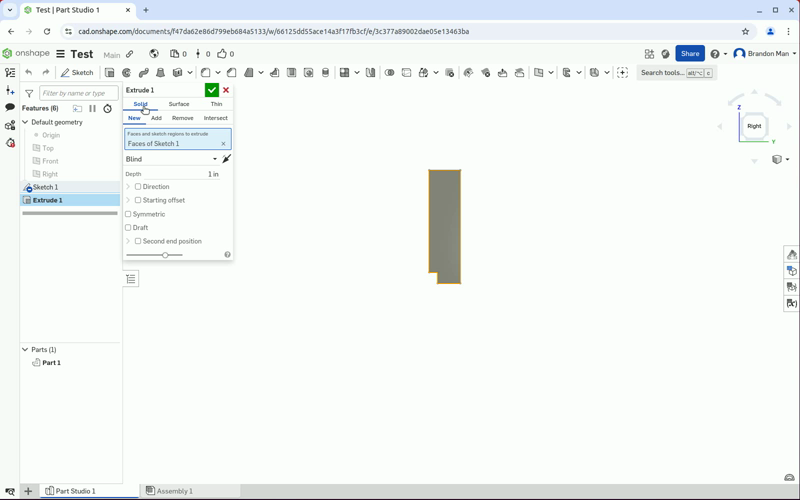
click(143, 106)
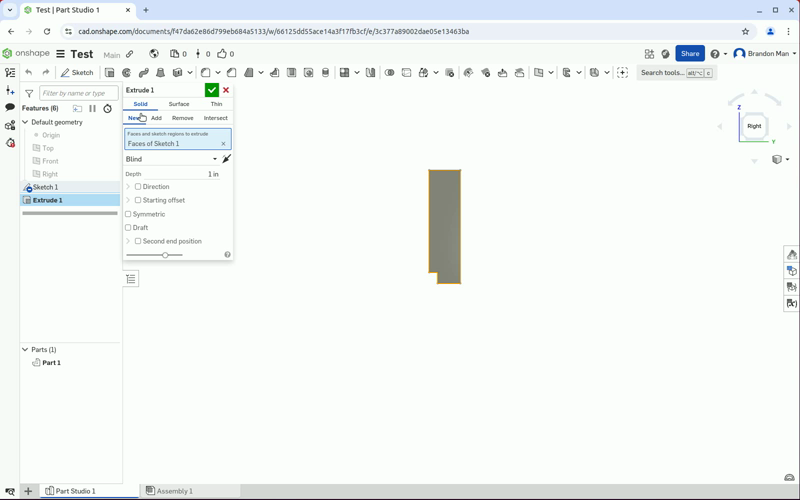
mouse_move(137, 120)
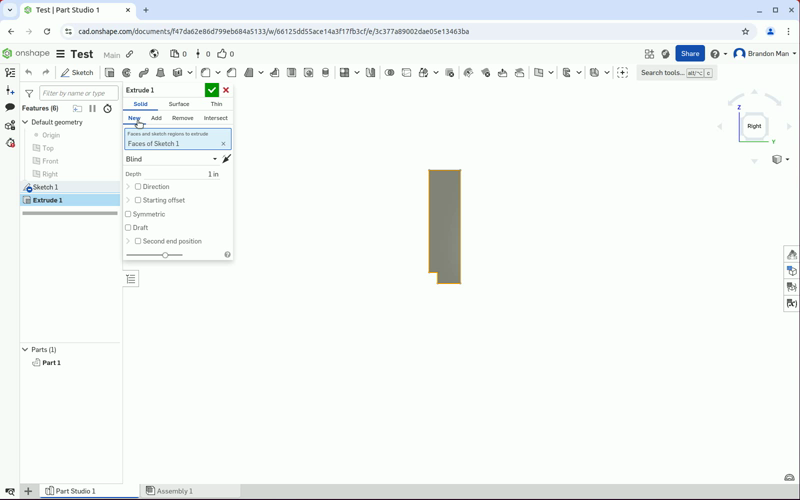
click(137, 120)
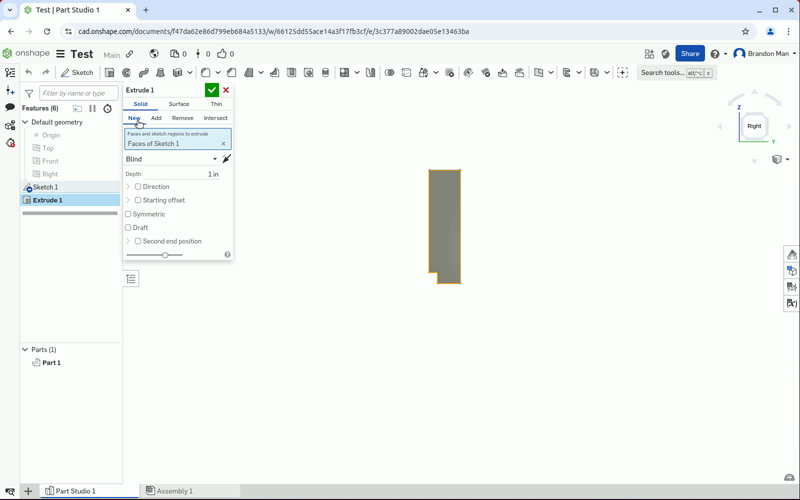
key(tab, 4)
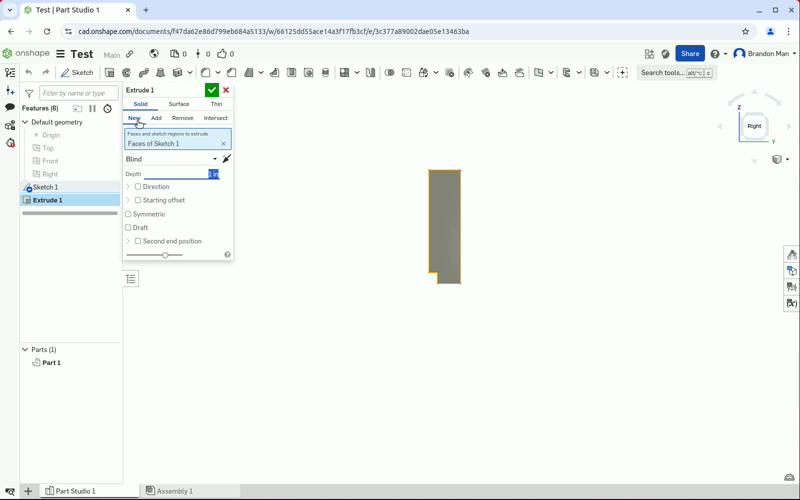
text(5.055)
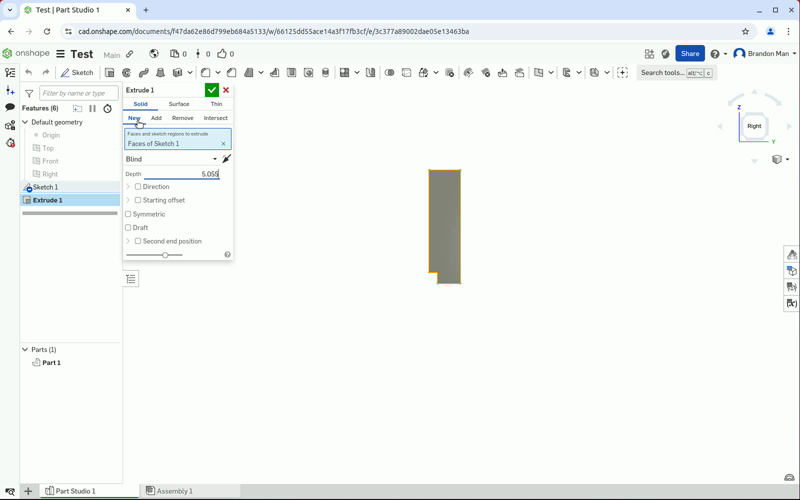
key(enter)
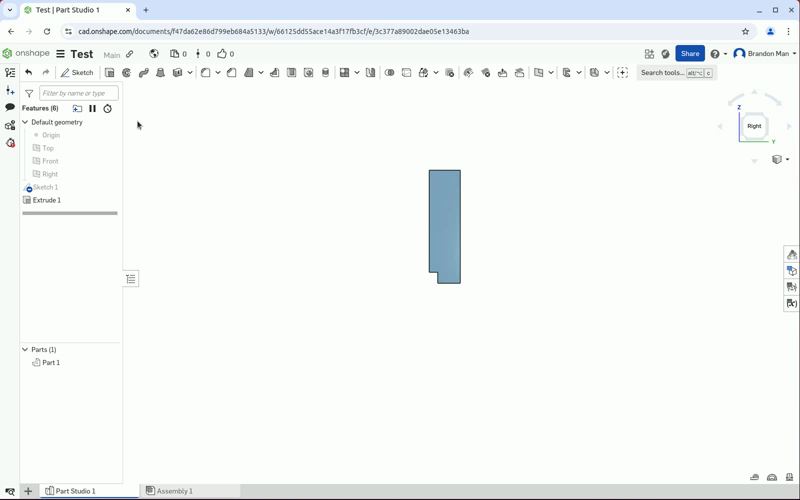
key(shift+h)
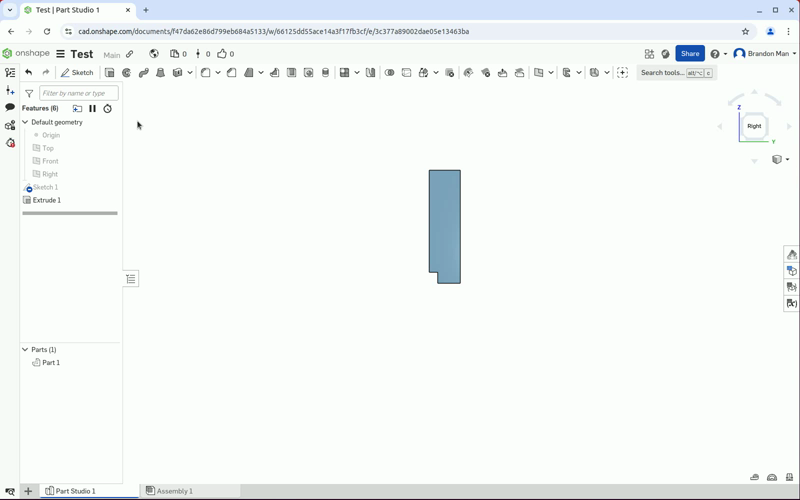
key(shift+h)
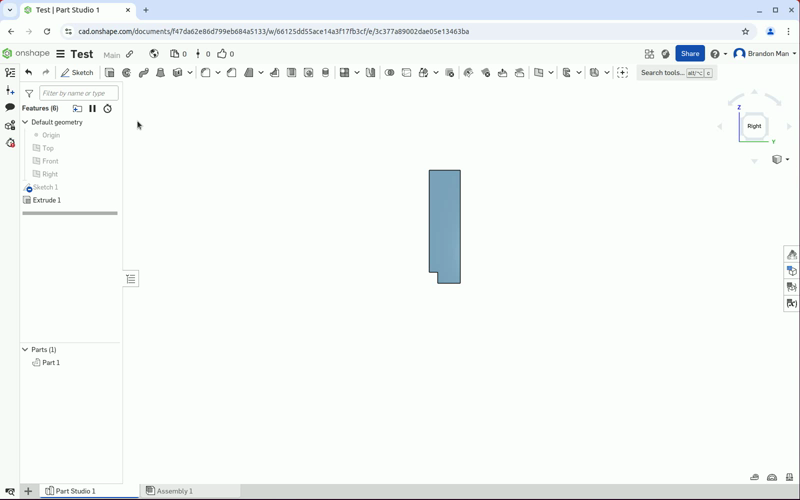
mouse_move(73, 189)
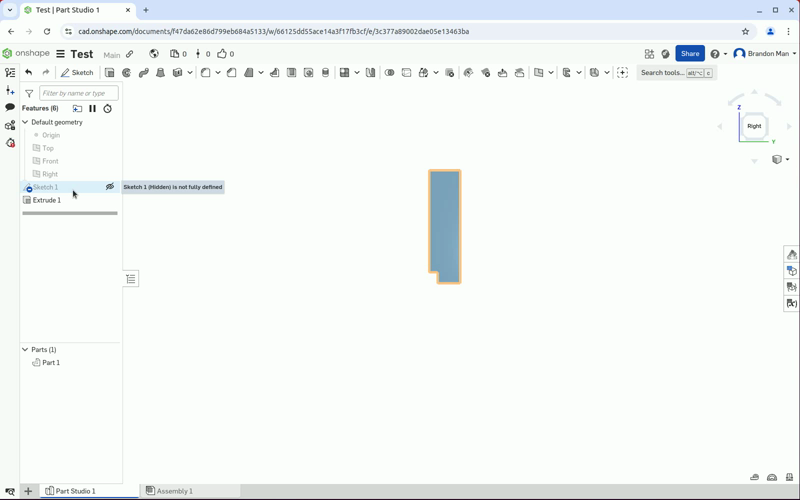
click(73, 189)
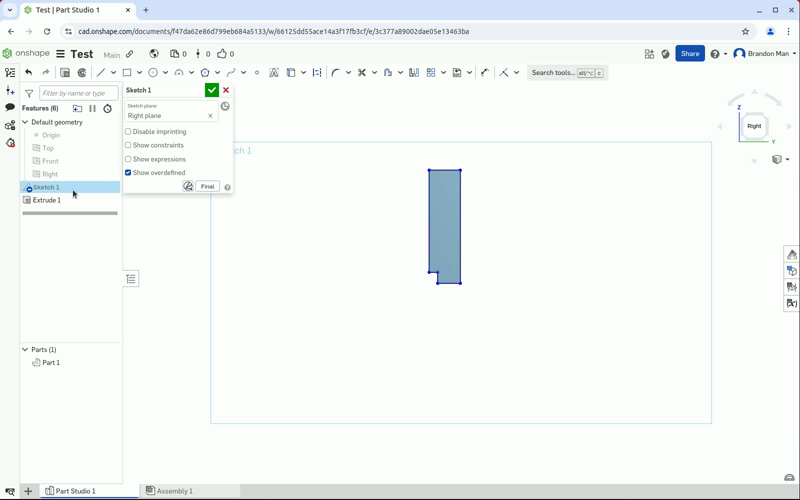
mouse_move(229, 92)
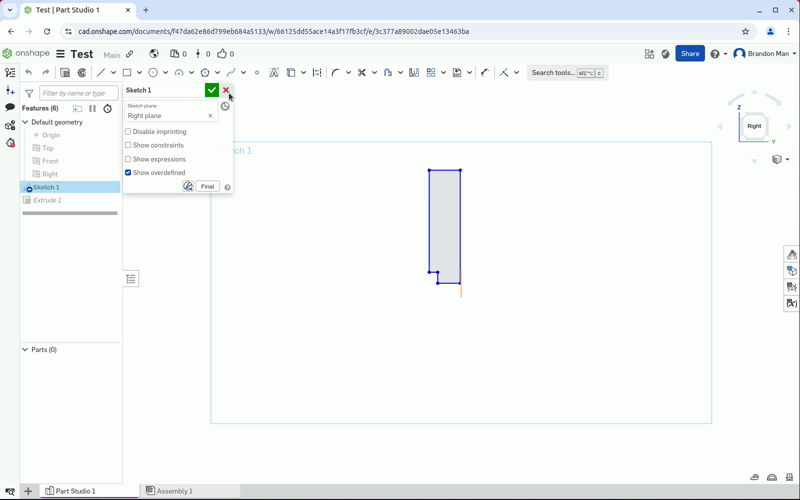
click(229, 92)
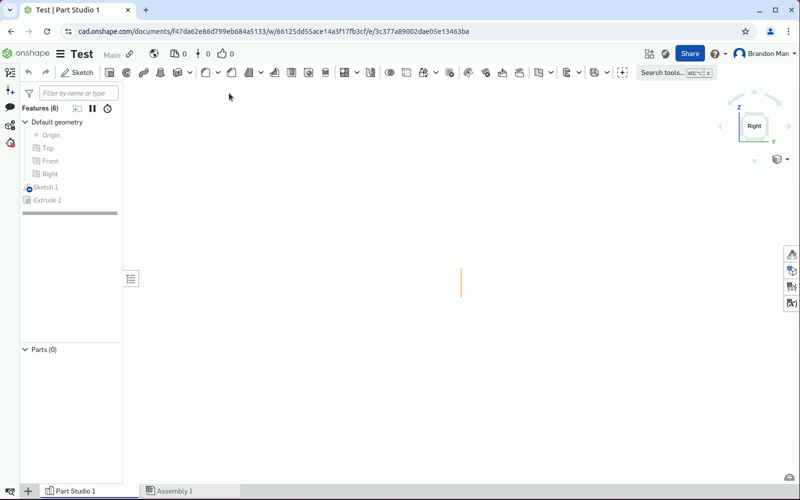
mouse_move(73, 352)
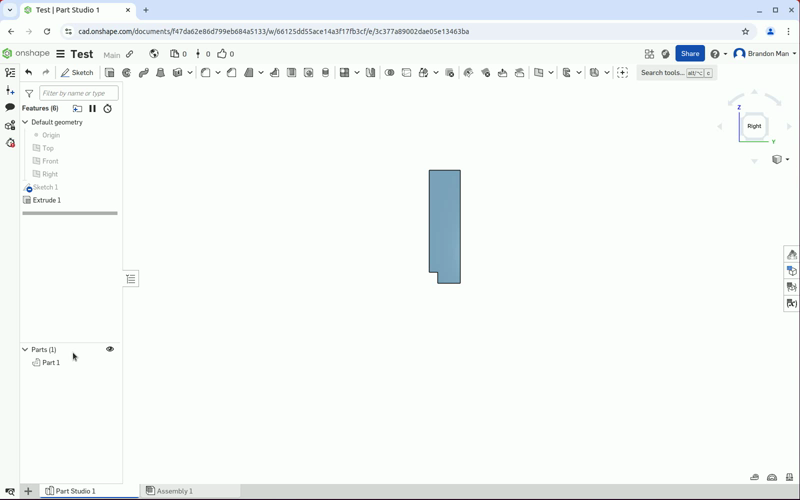
key(y)
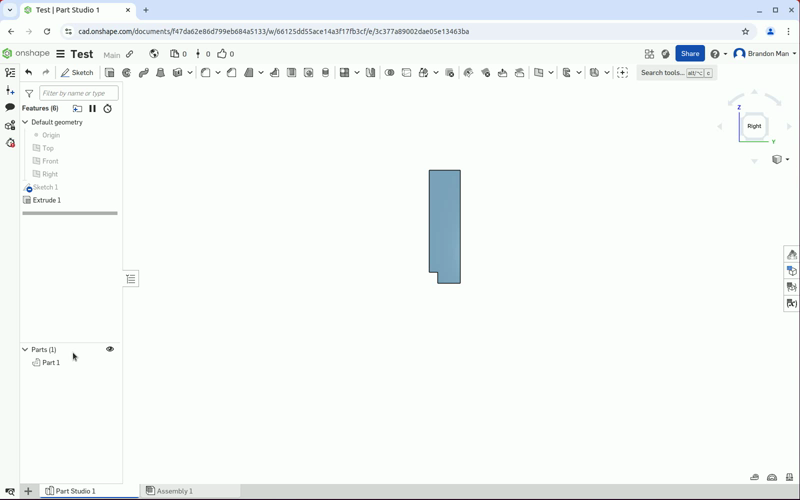
key(shift+p)
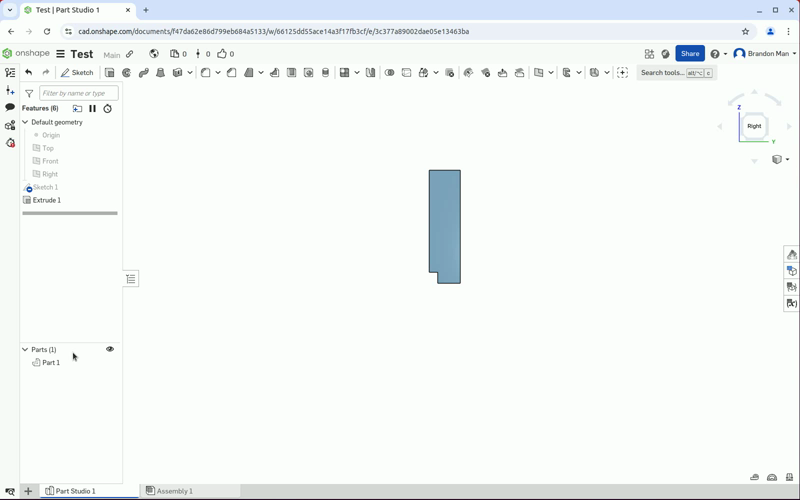
key(space)
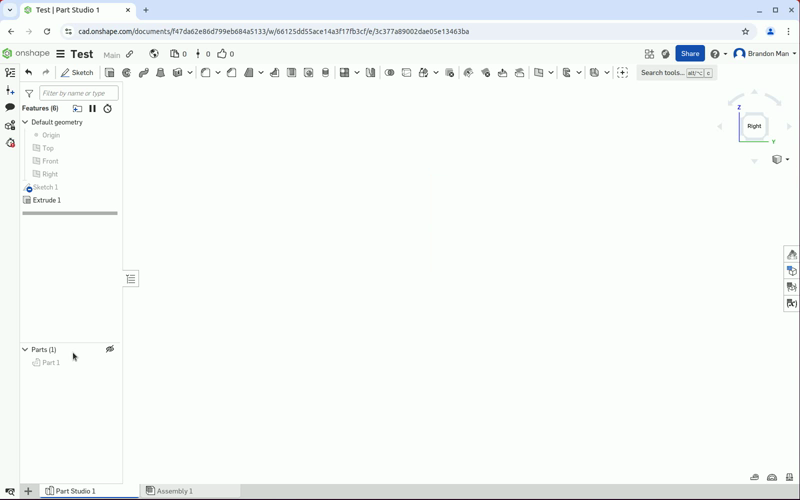
key_down(shift)
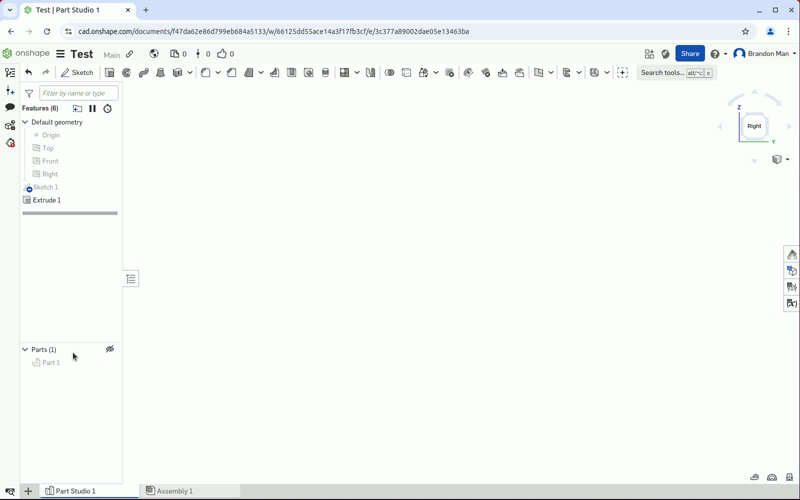
key(right)
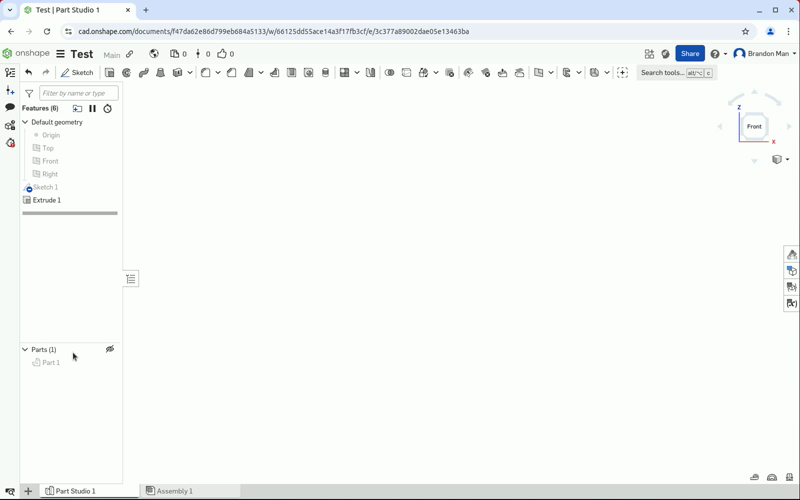
key_up(shift)
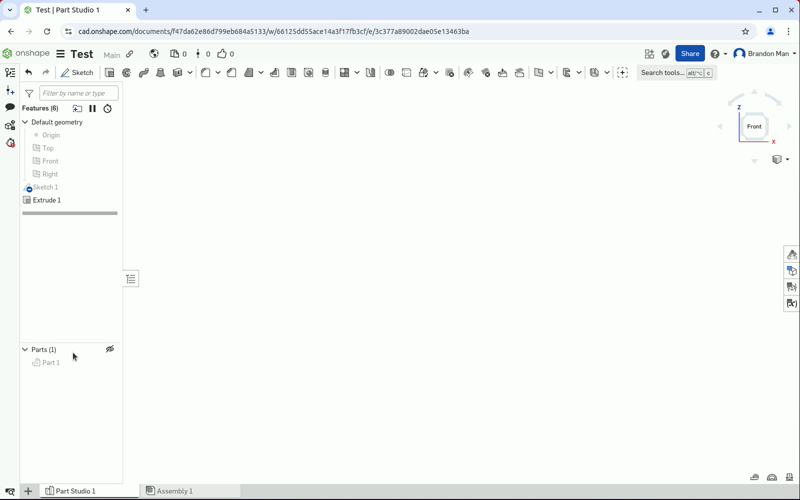
mouse_move(73, 352)
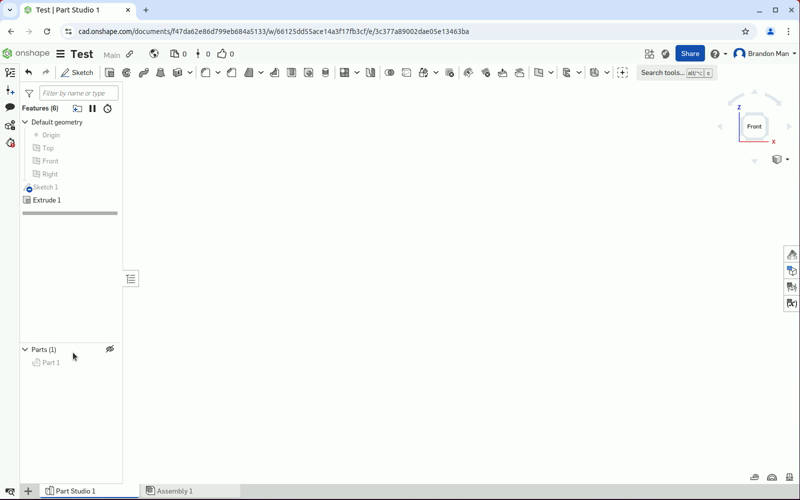
key(shift+y)
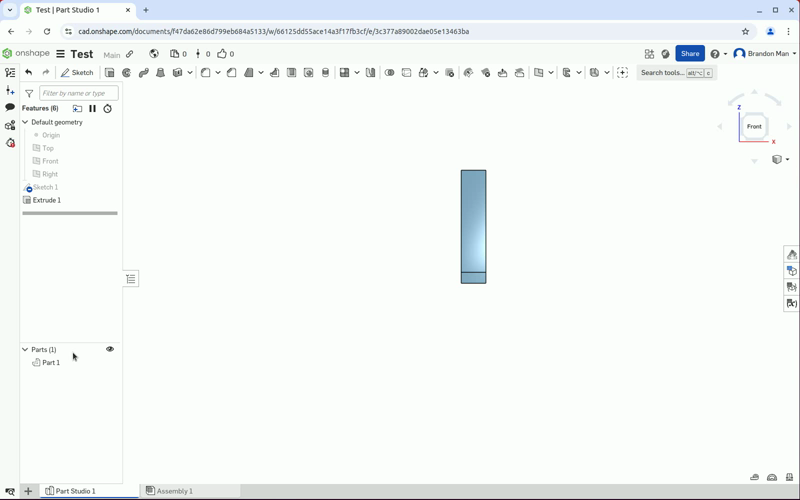
mouse_move(541, 75)
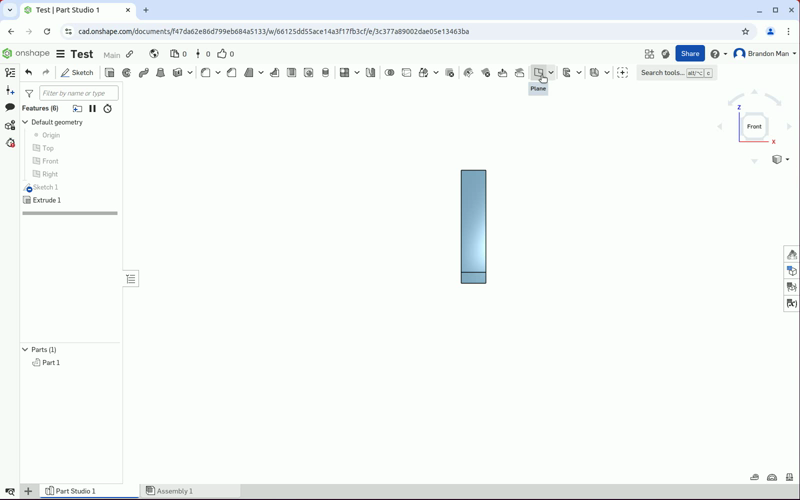
click(541, 75)
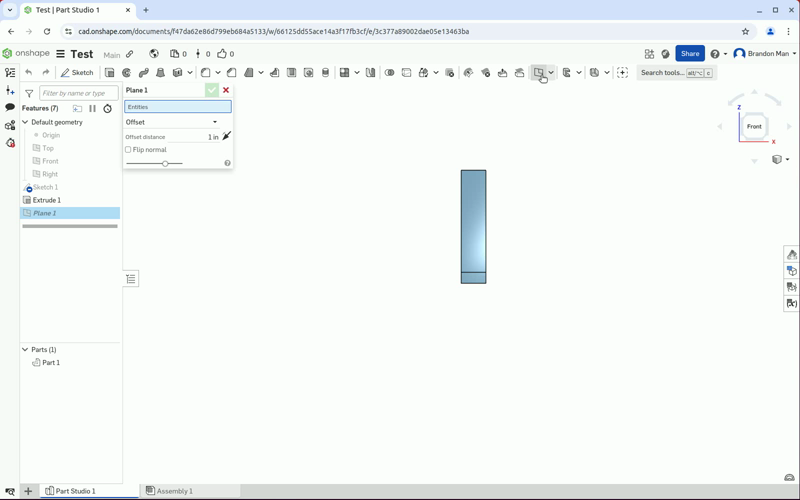
mouse_move(73, 163)
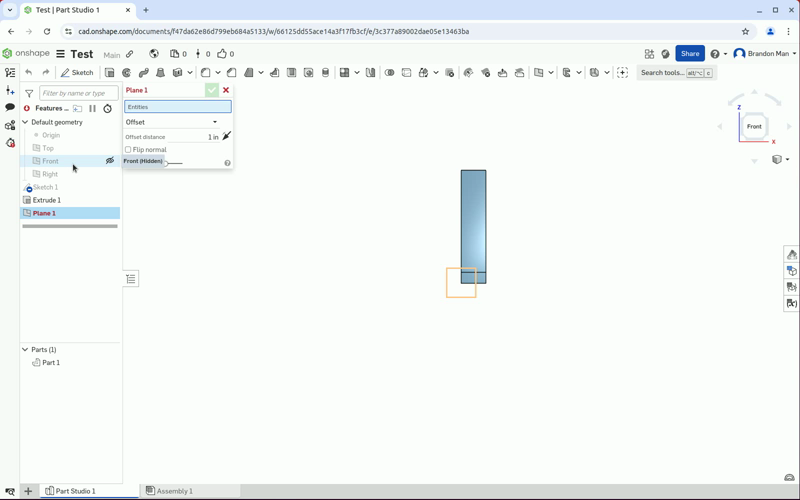
click(73, 163)
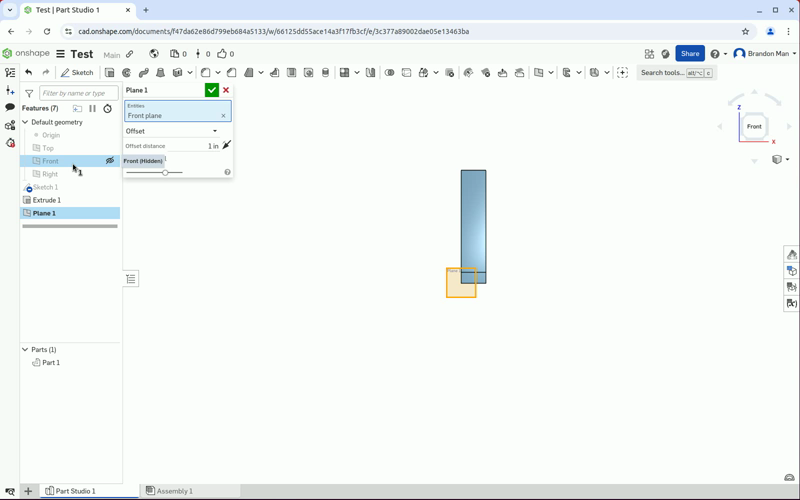
key(tab, 2)
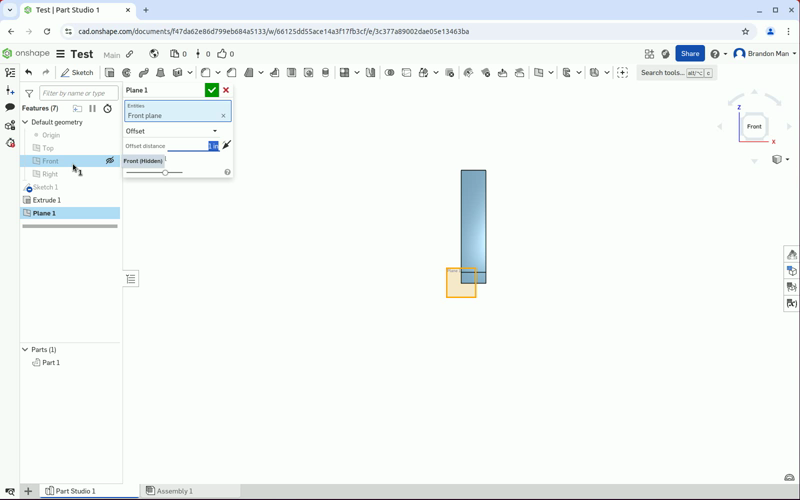
text(6.501)
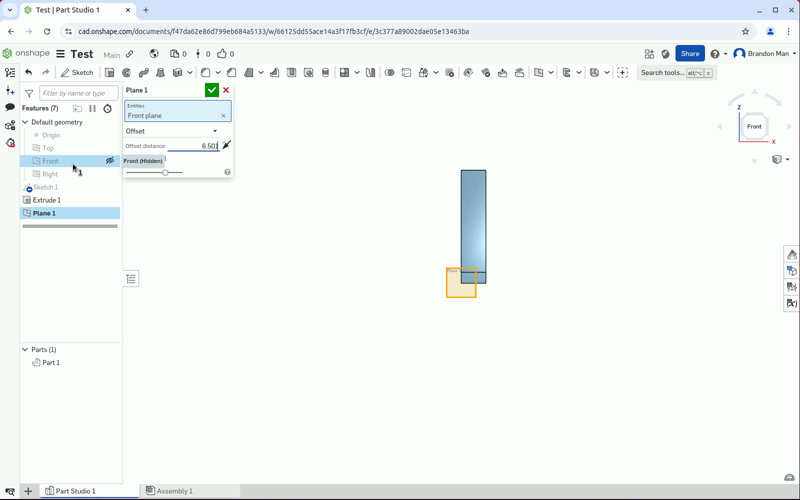
key(enter, 2)
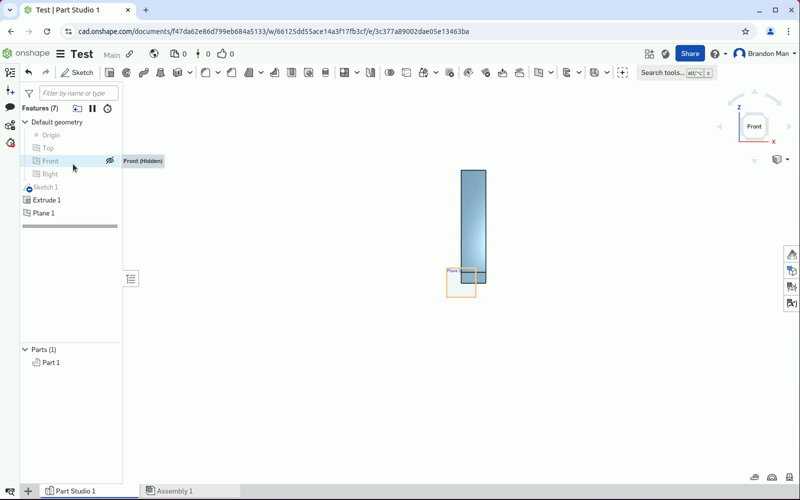
key(shift+s)
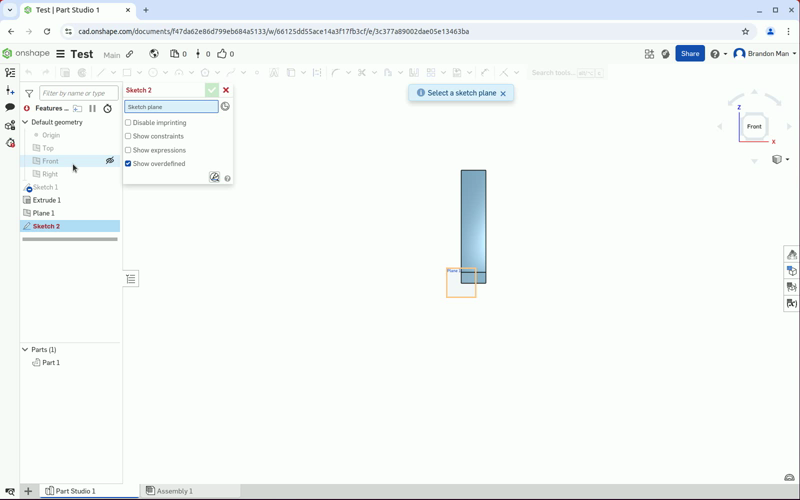
mouse_move(73, 215)
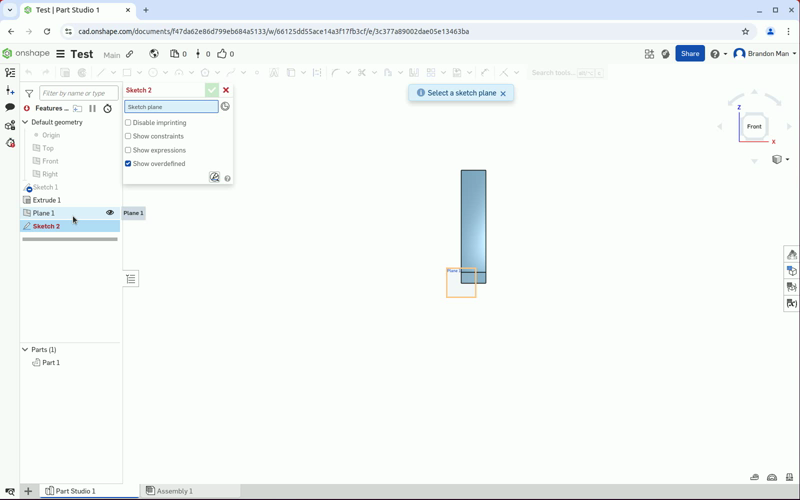
click(73, 215)
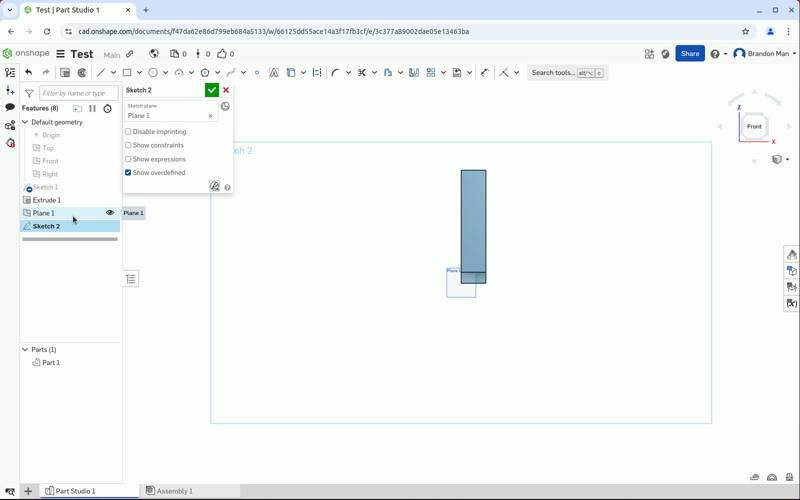
mouse_move(73, 352)
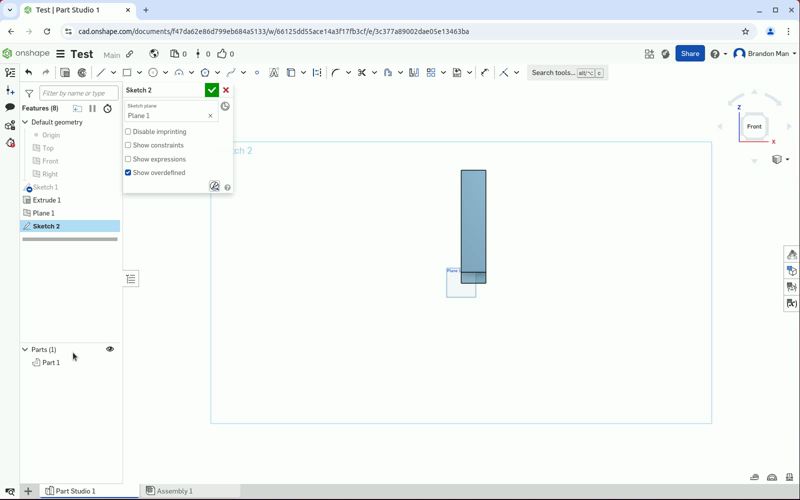
key(y)
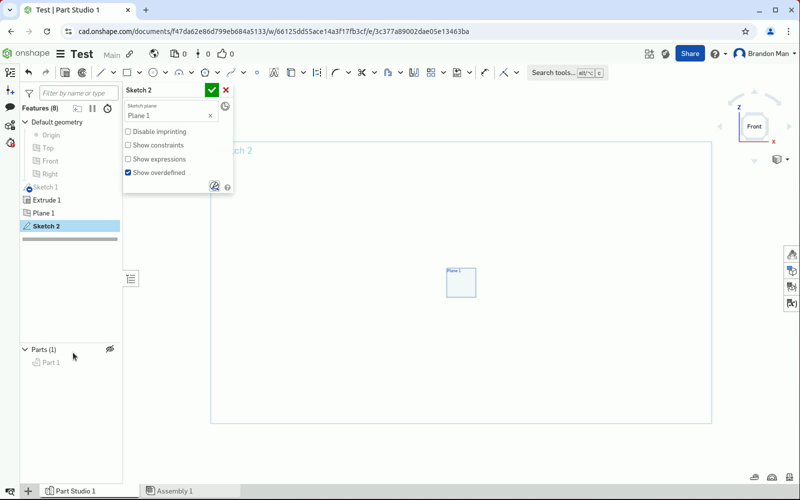
key(l)
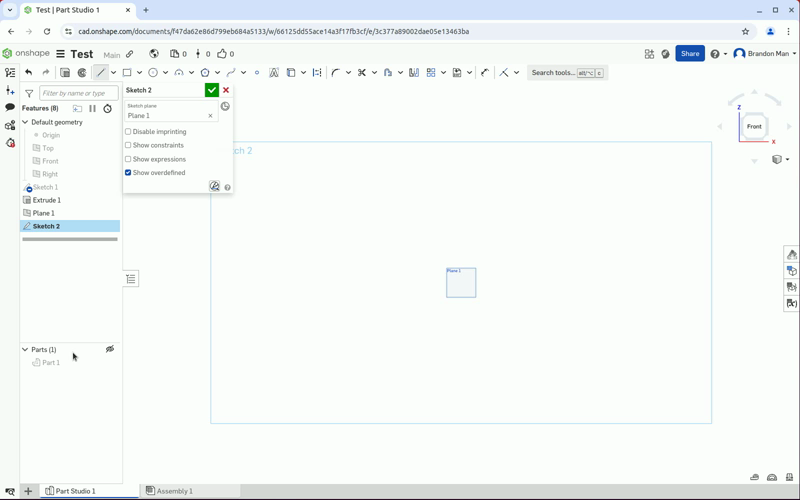
key_down(shift)
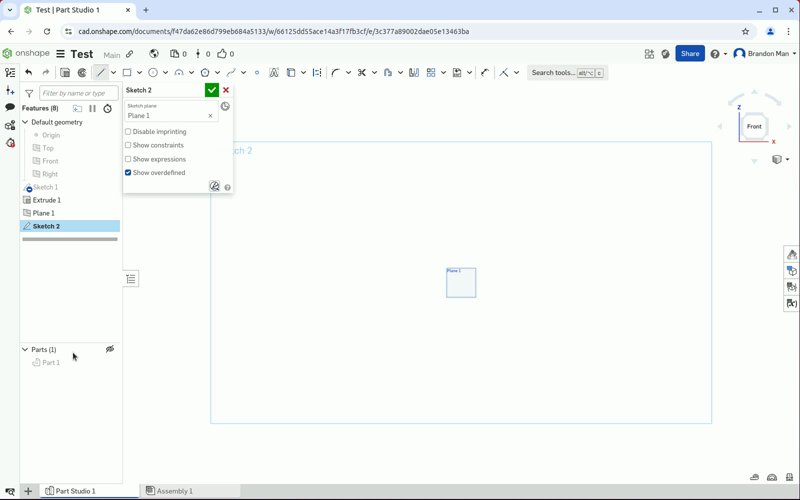
mouse_move(464, 187)
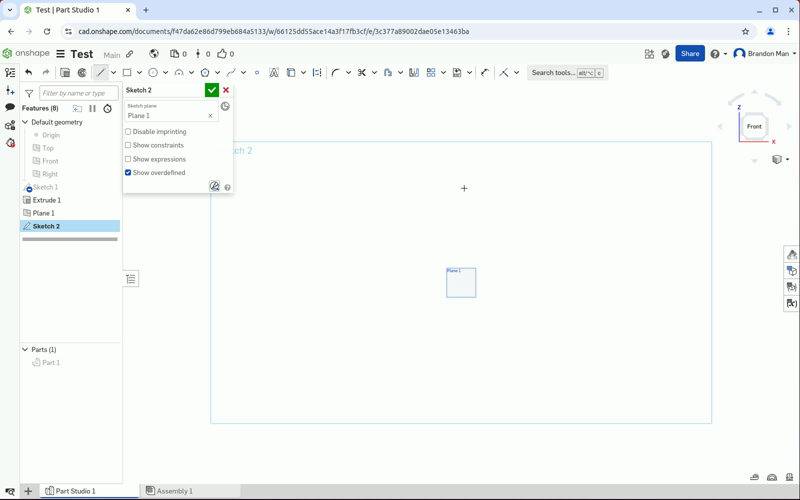
click(464, 187)
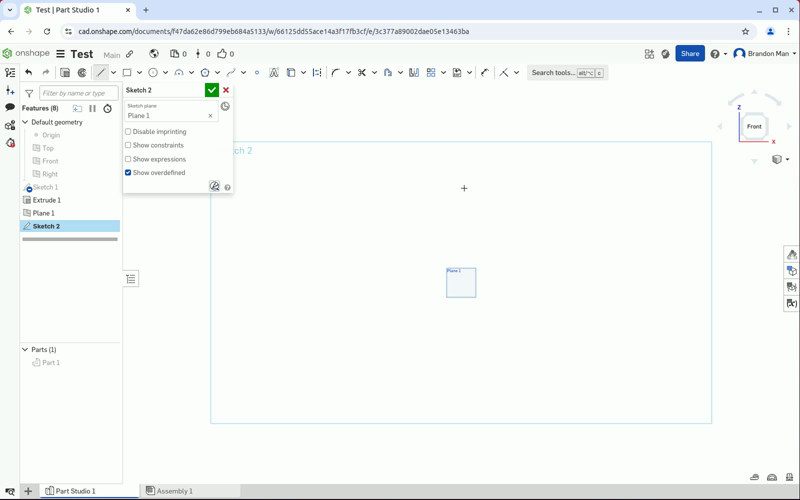
key_up(shift)
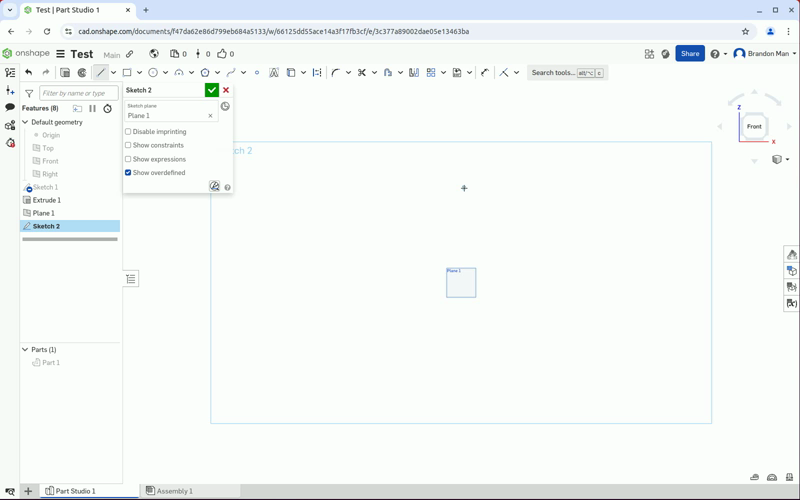
key_down(shift)
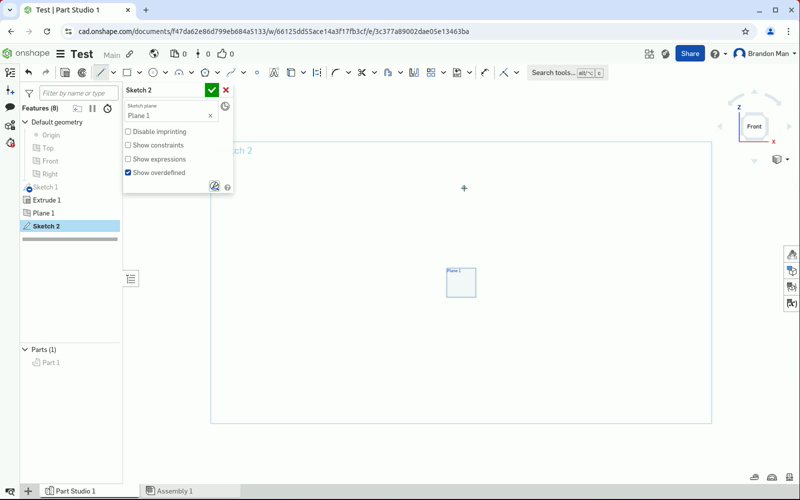
mouse_move(494, 187)
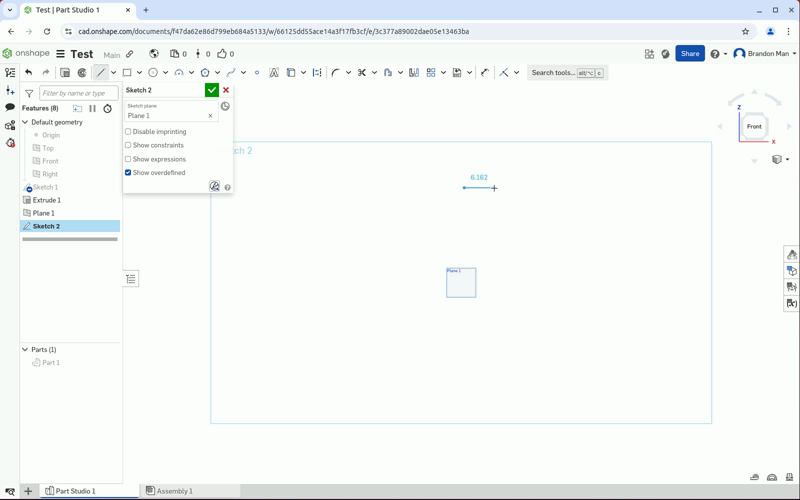
mouse_move(481, 187)
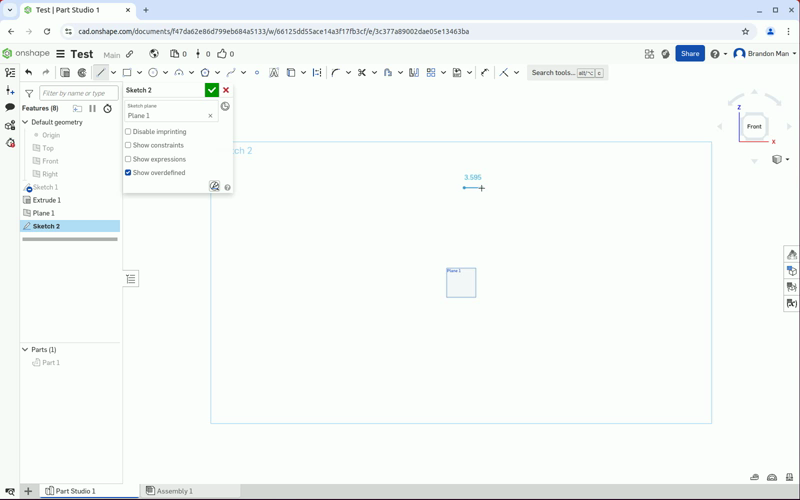
click(481, 187)
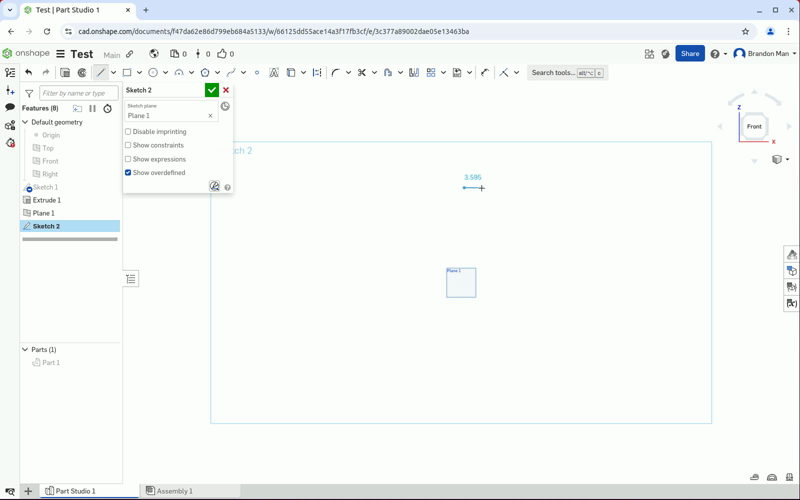
key_up(shift)
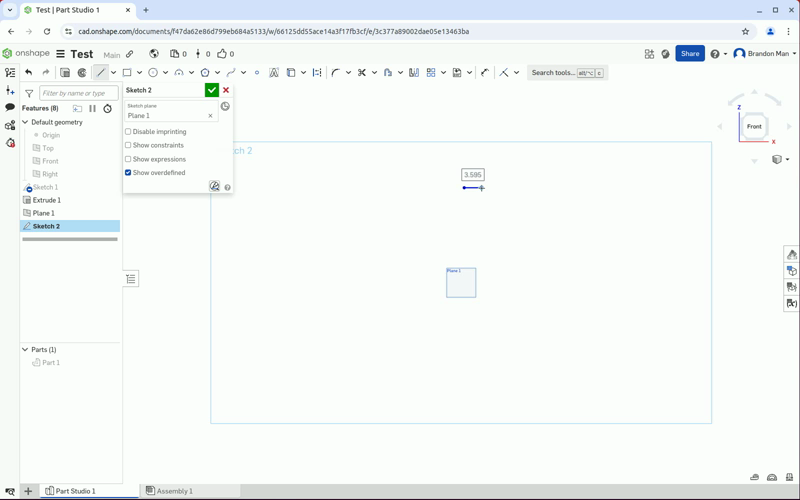
key_down(shift)
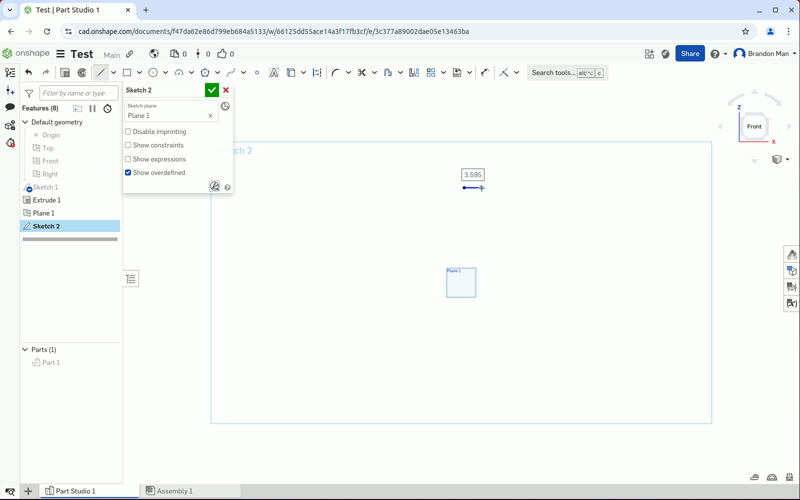
mouse_move(511, 187)
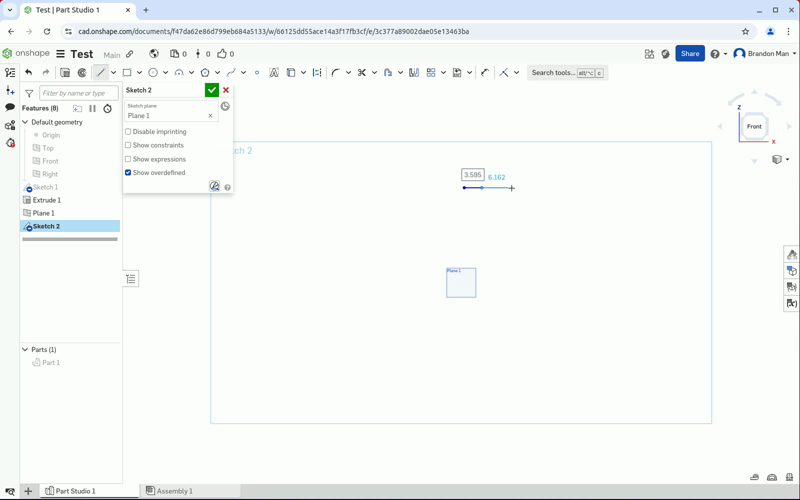
mouse_move(481, 173)
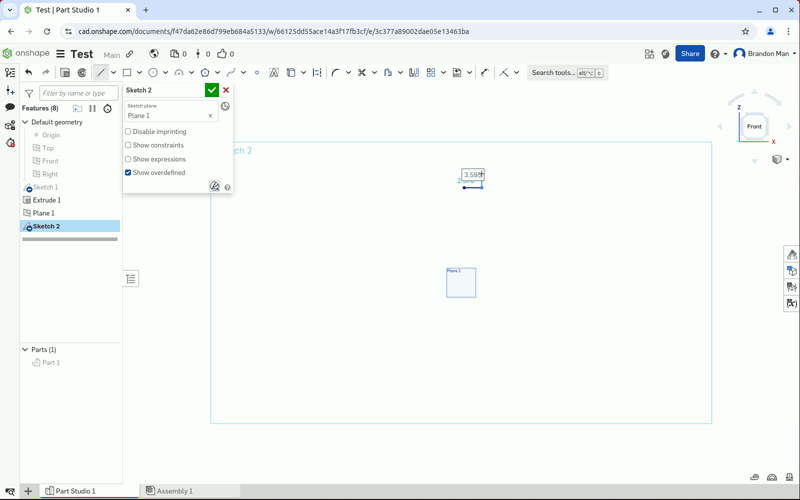
click(481, 173)
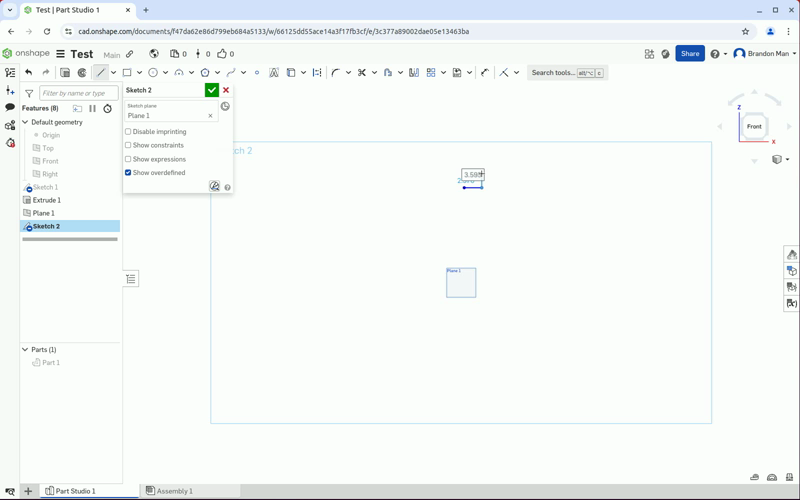
key_up(shift)
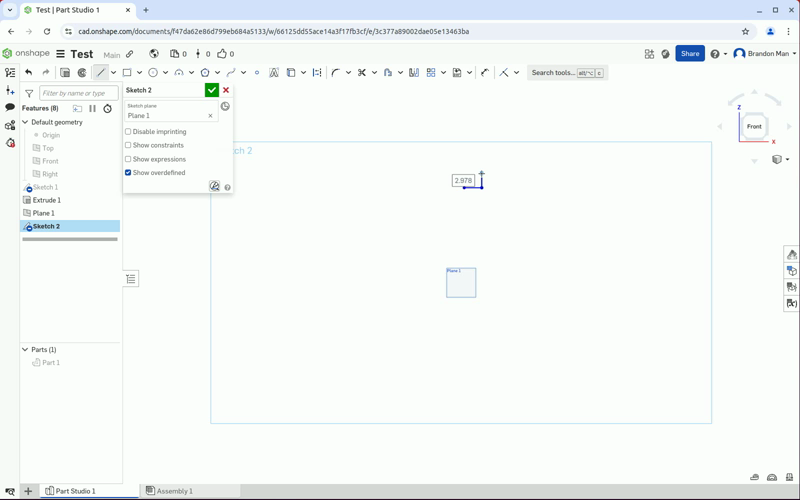
key_down(shift)
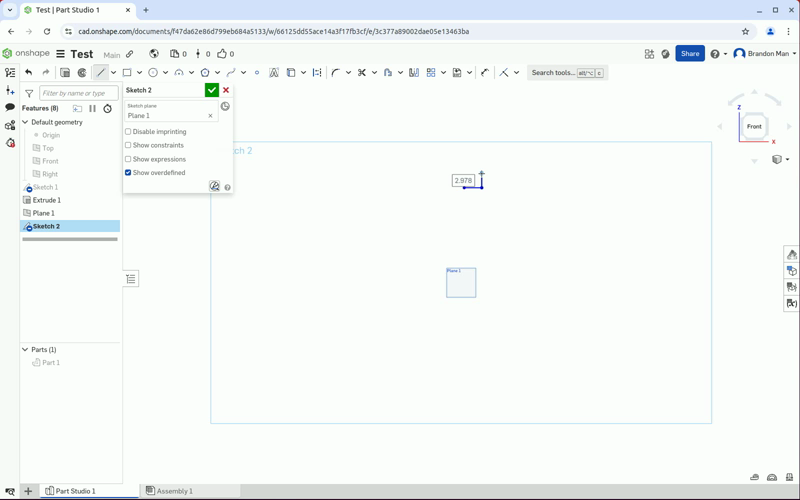
mouse_move(511, 173)
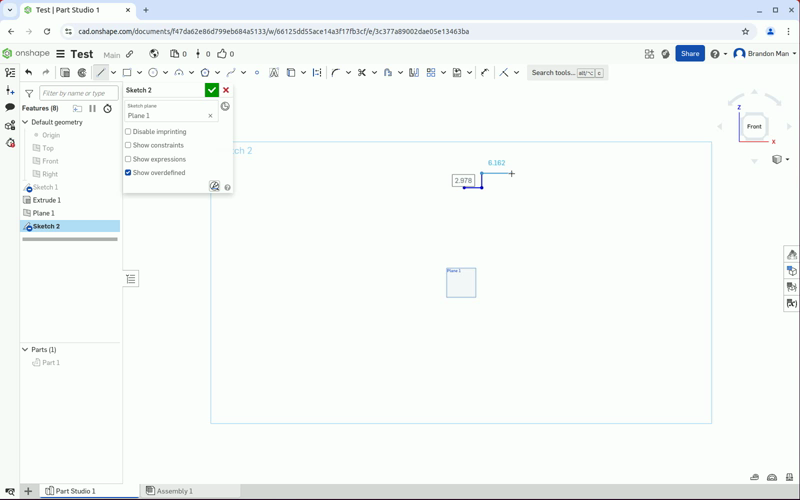
mouse_move(464, 173)
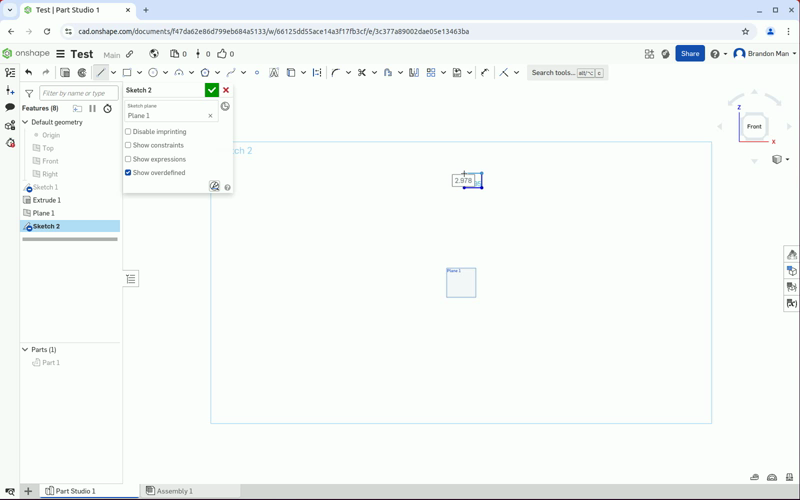
click(464, 173)
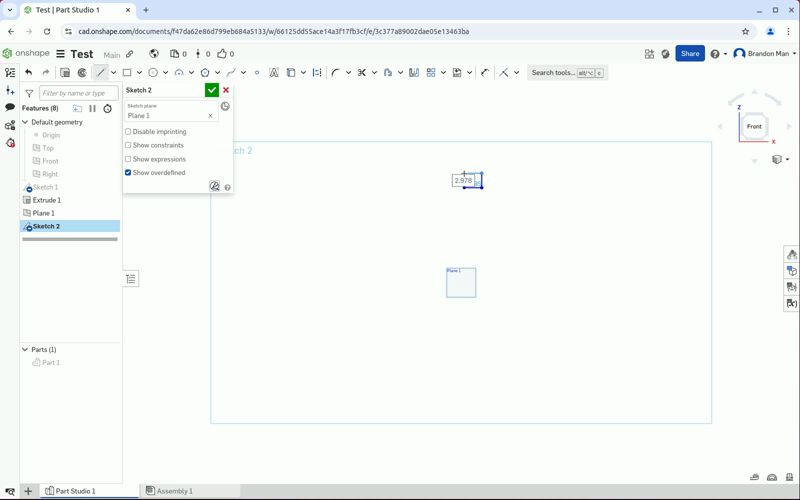
key_up(shift)
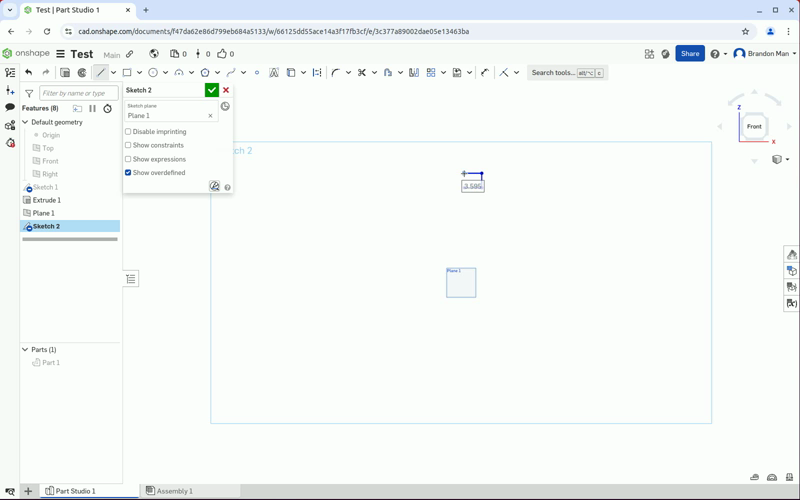
mouse_move(494, 173)
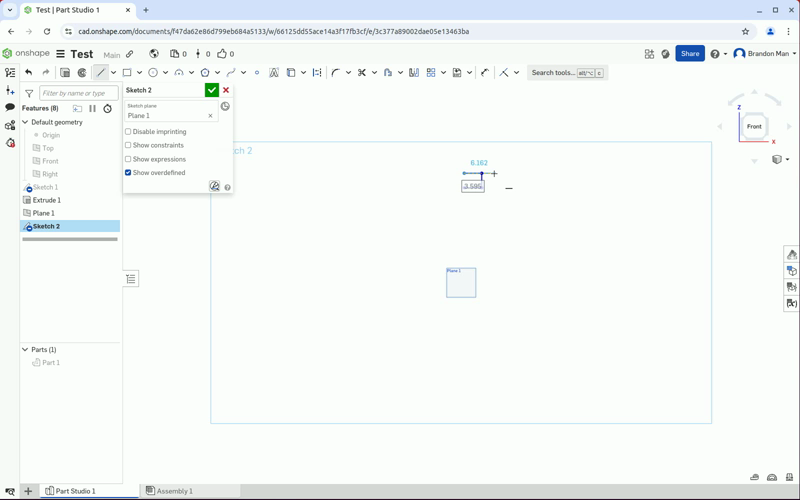
key_down(shift)
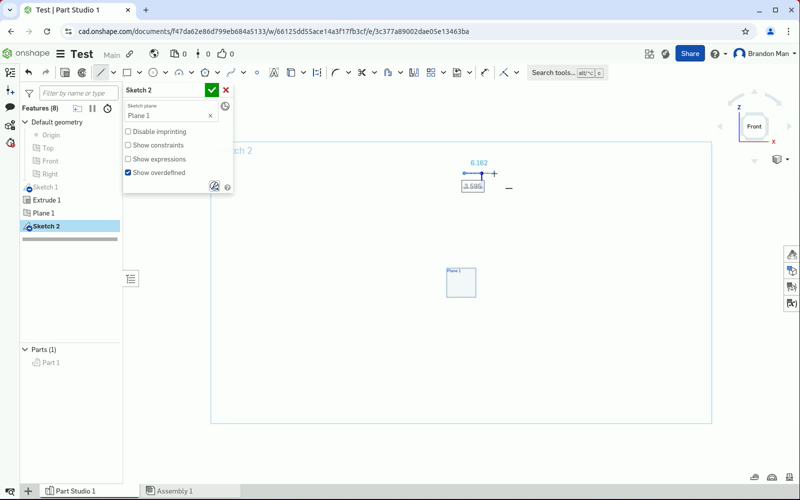
mouse_move(464, 187)
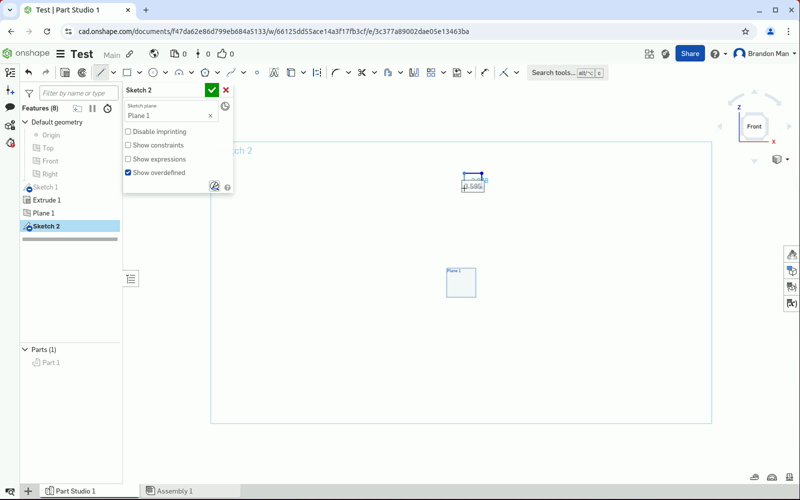
key_up(shift)
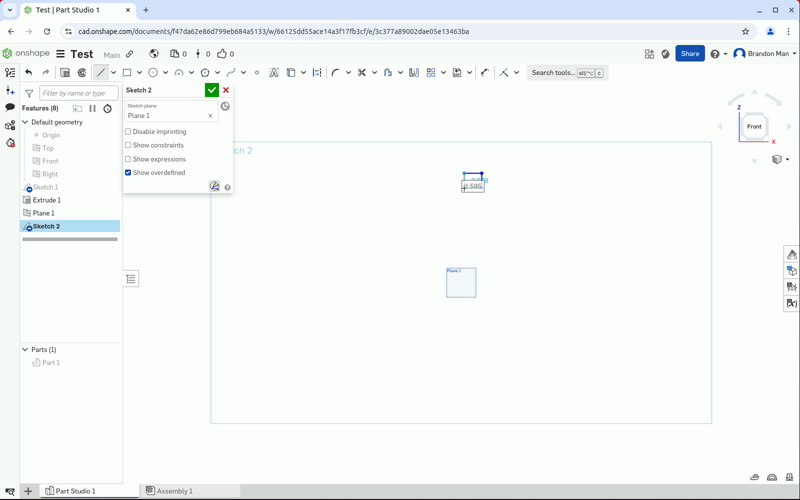
click(464, 187)
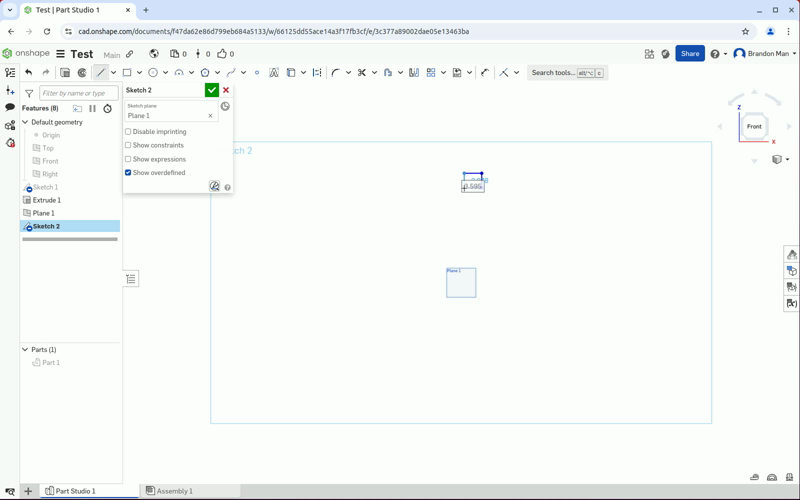
key(esc)
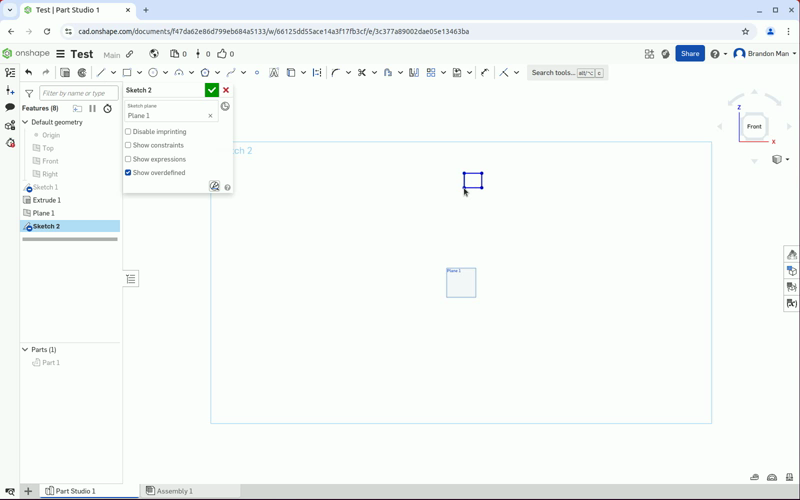
mouse_move(466, 186)
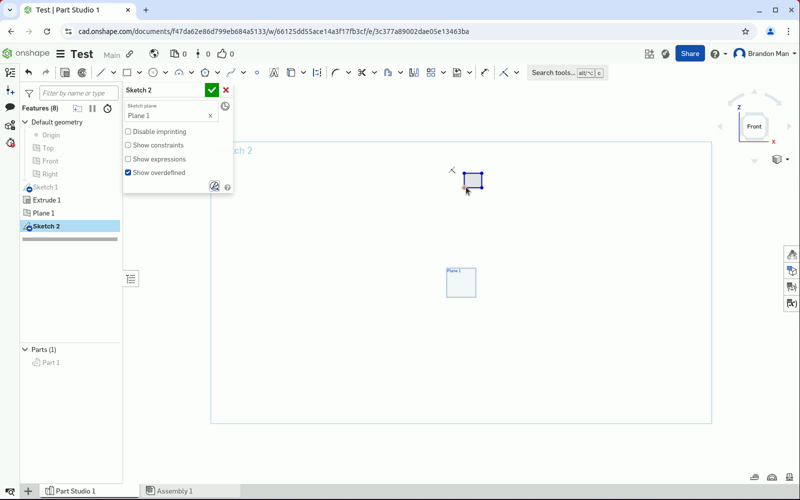
scroll(6)
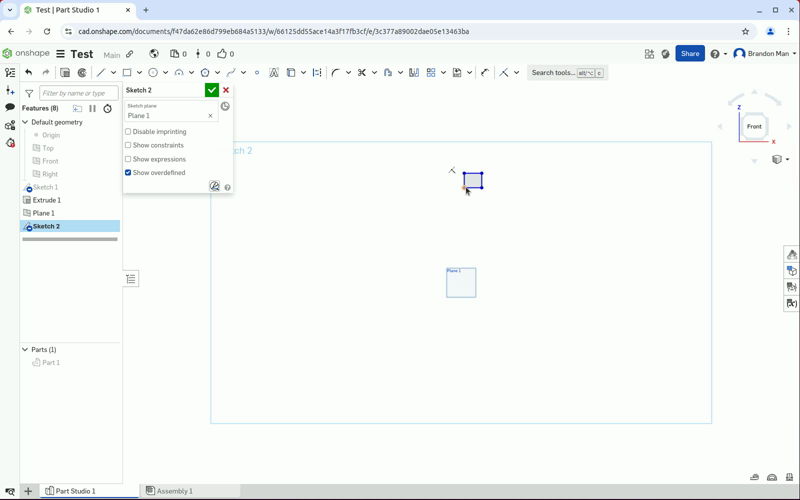
scroll(6)
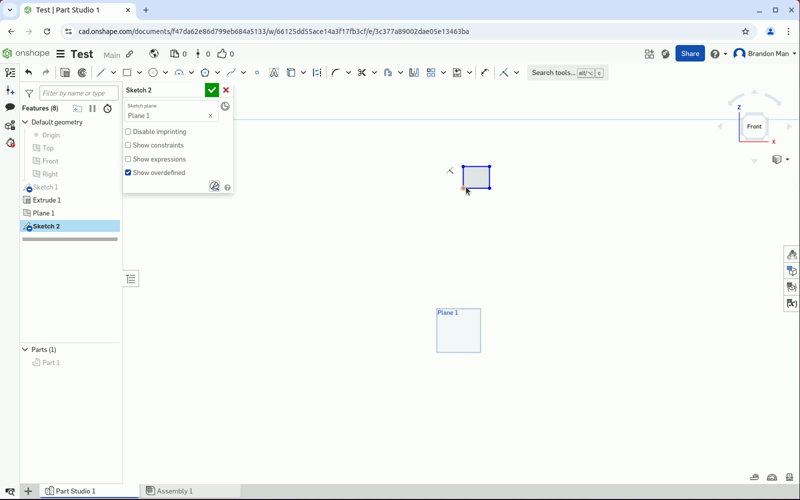
scroll(6)
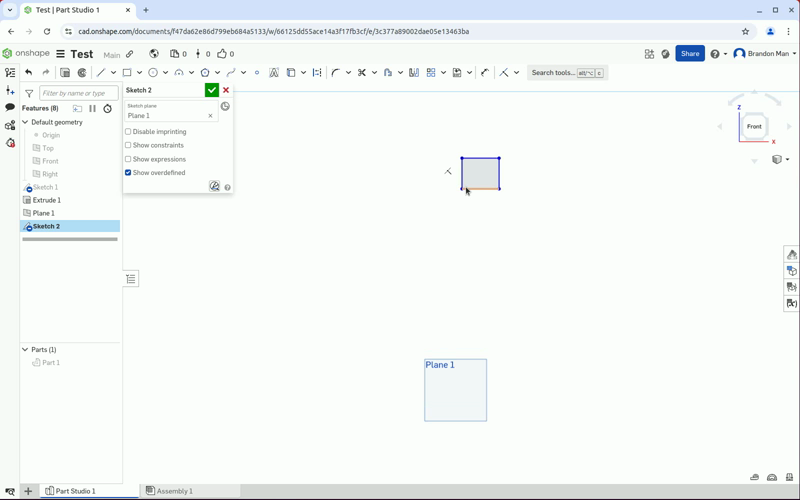
scroll(6)
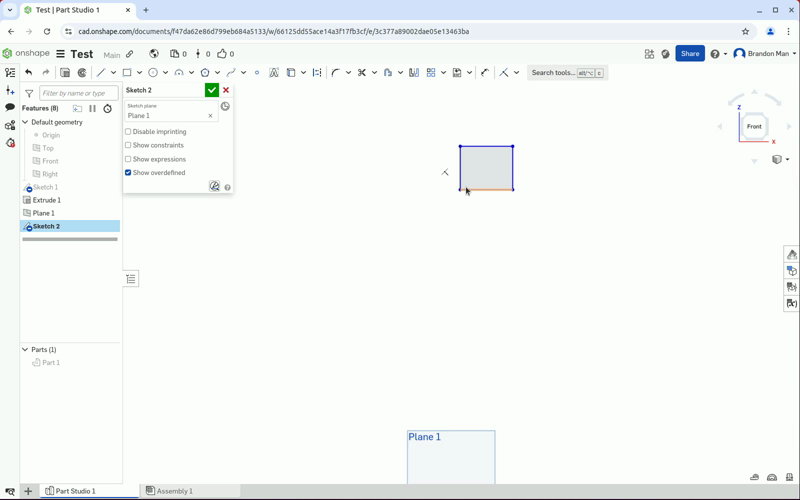
scroll(6)
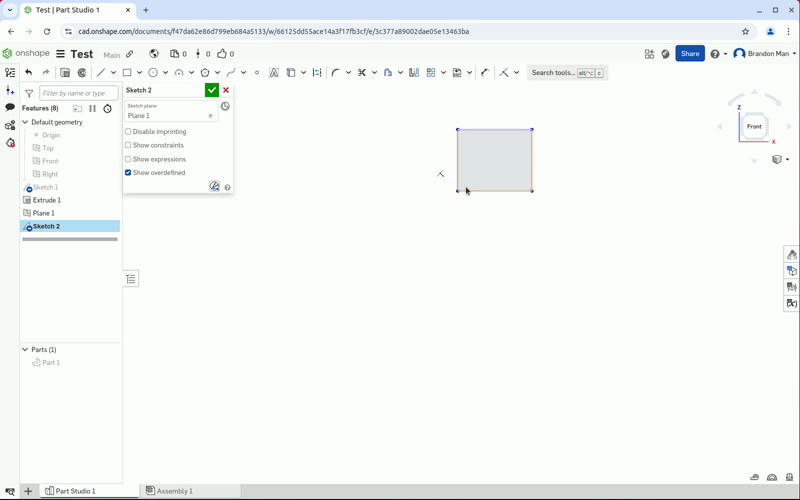
scroll(6)
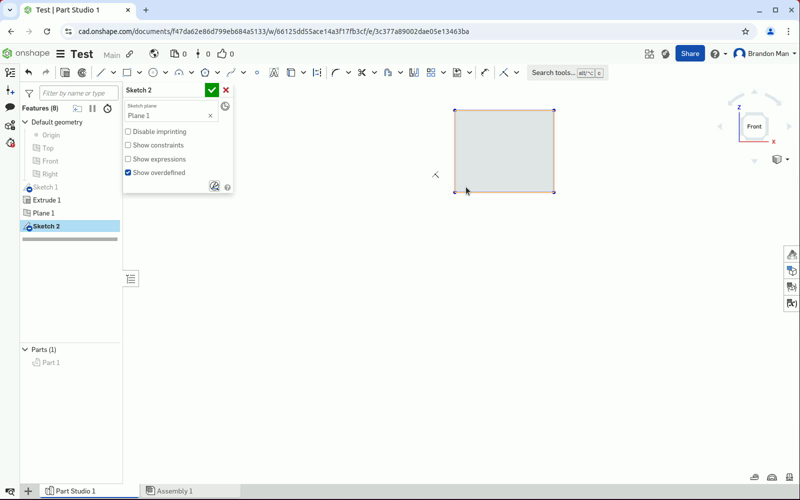
scroll(6)
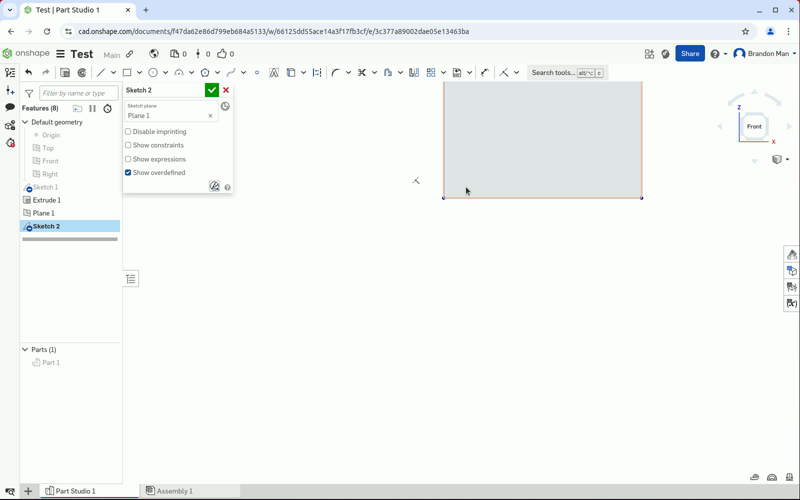
click(466, 186)
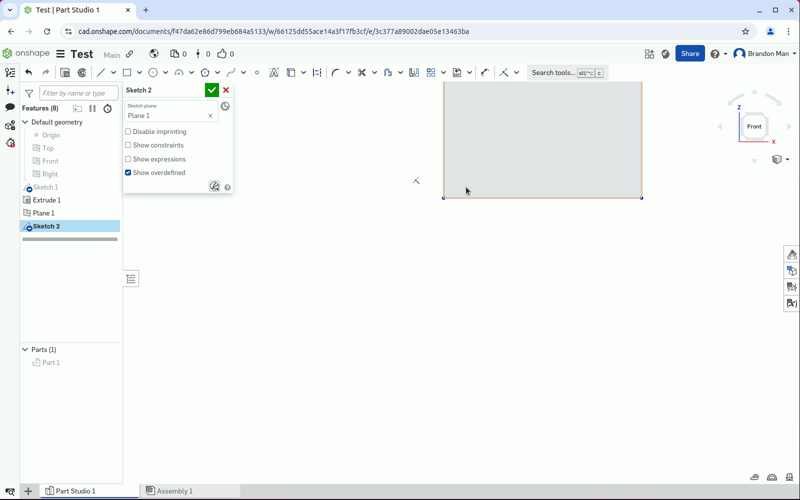
scroll(-6)
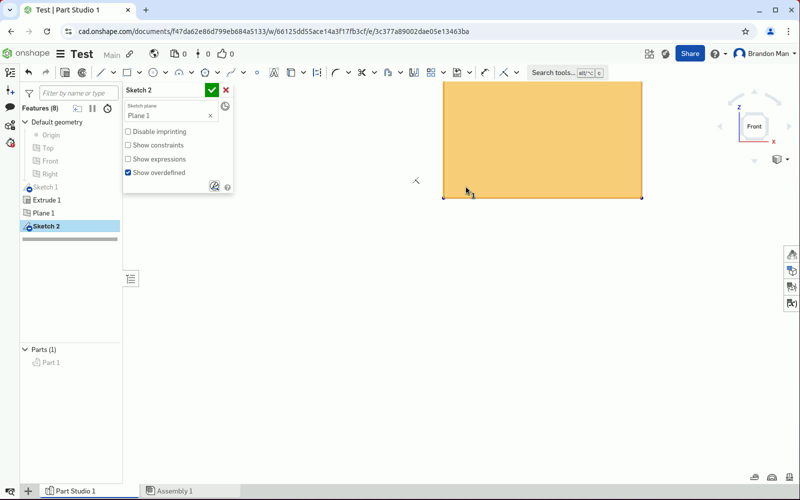
scroll(-6)
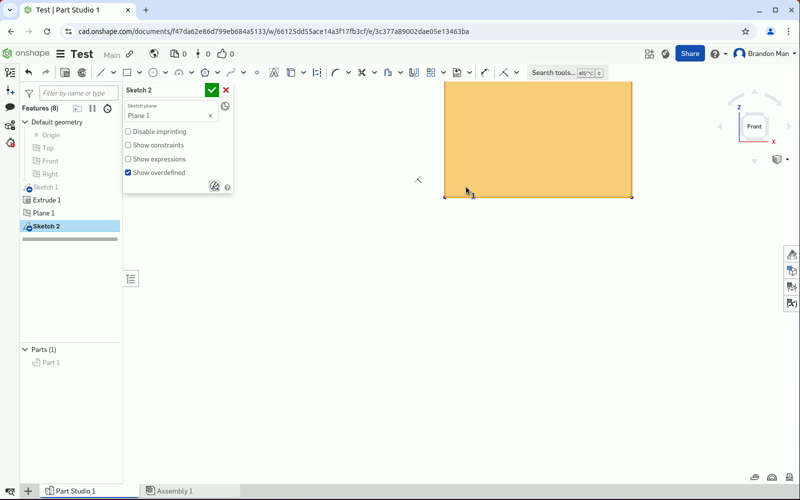
scroll(-6)
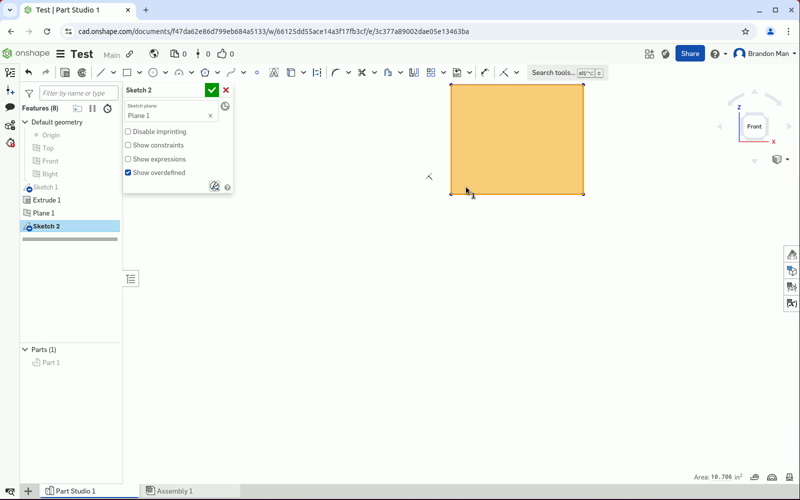
scroll(-6)
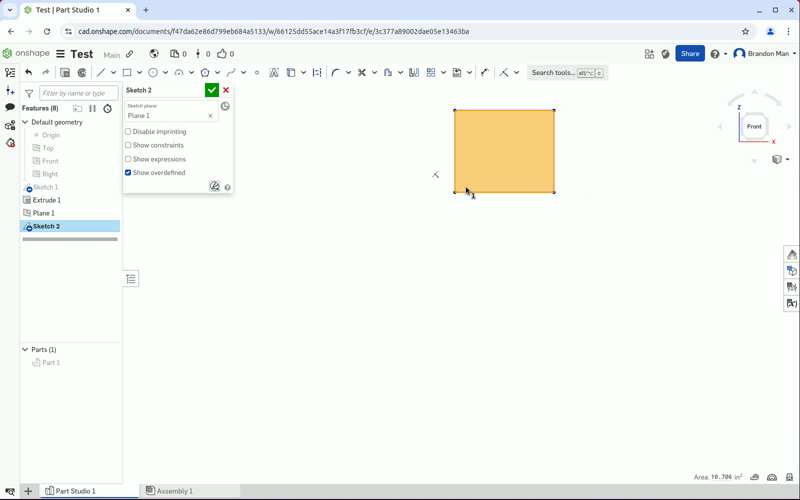
scroll(-6)
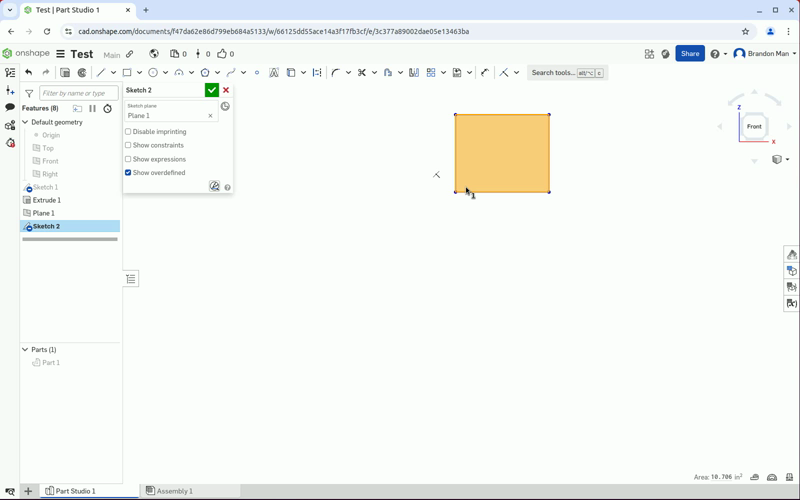
scroll(-6)
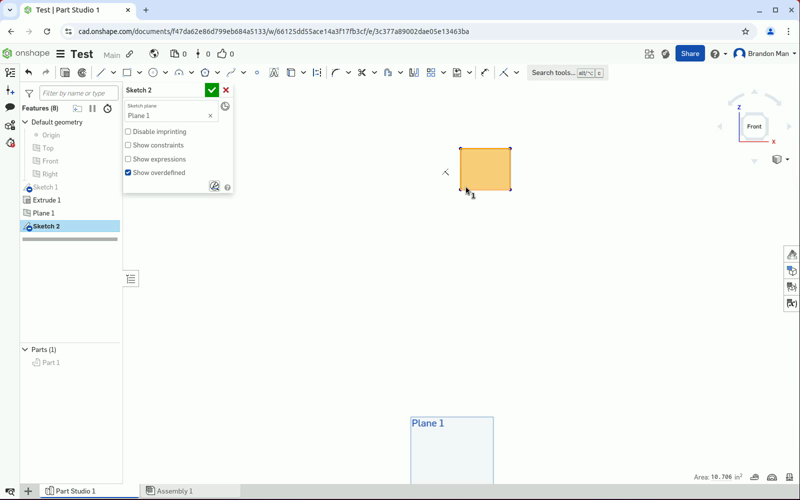
scroll(-6)
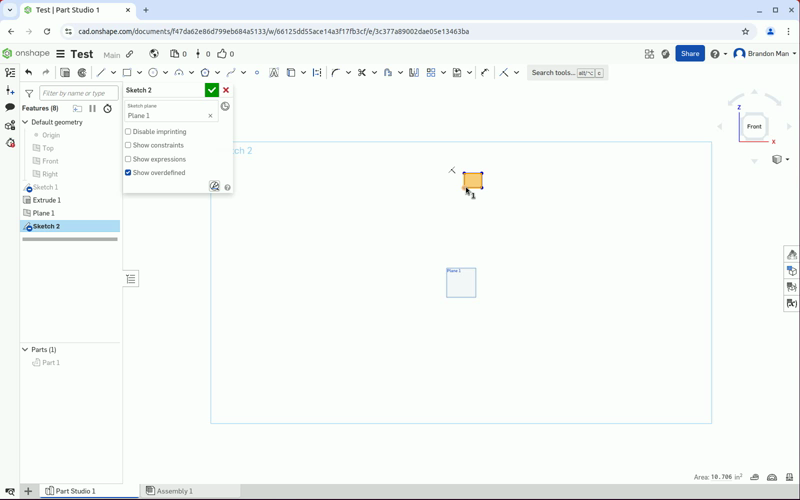
mouse_move(73, 352)
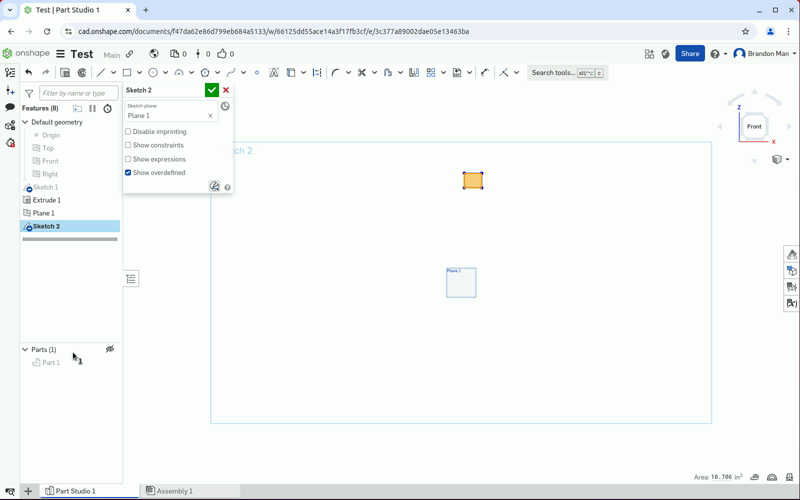
key(shift+y)
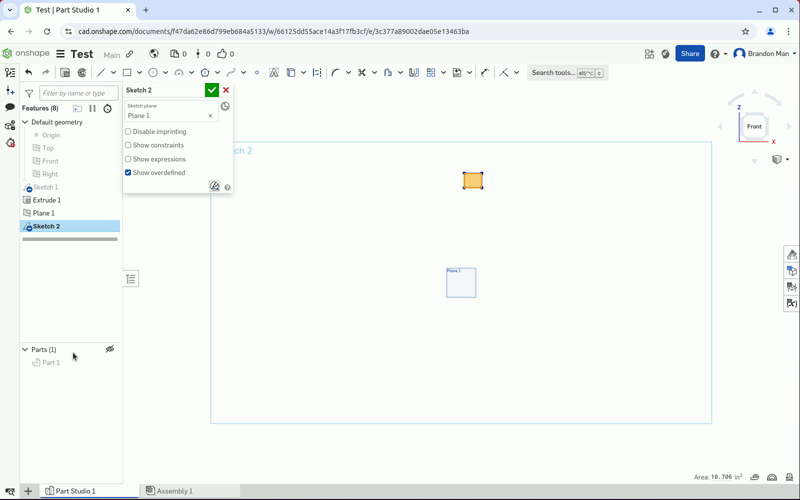
key(shift+e)
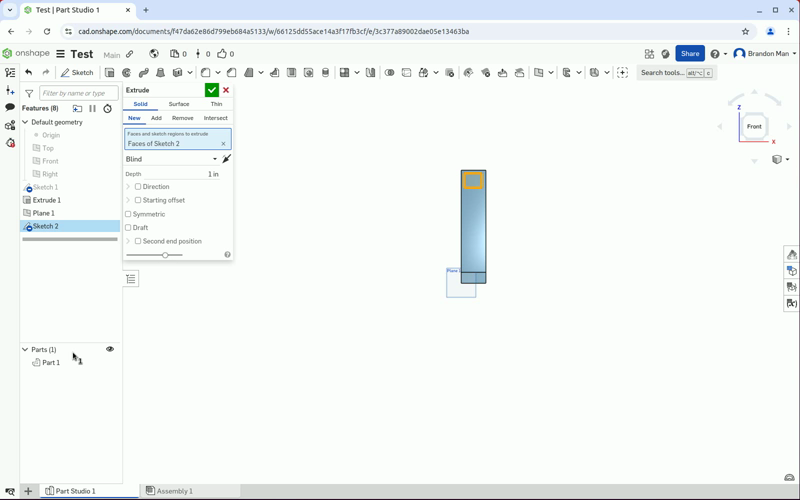
mouse_move(143, 106)
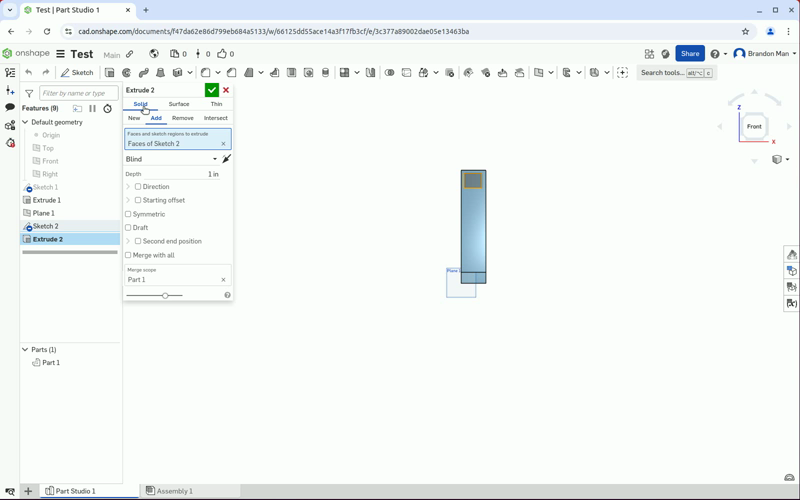
click(143, 106)
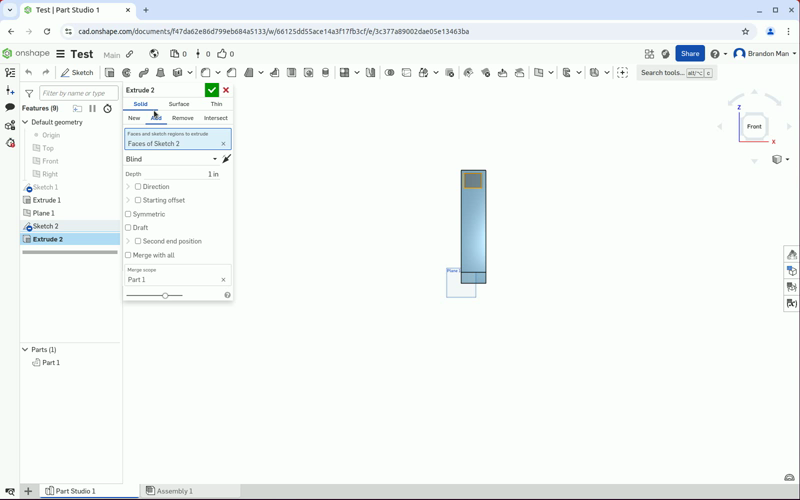
mouse_move(186, 120)
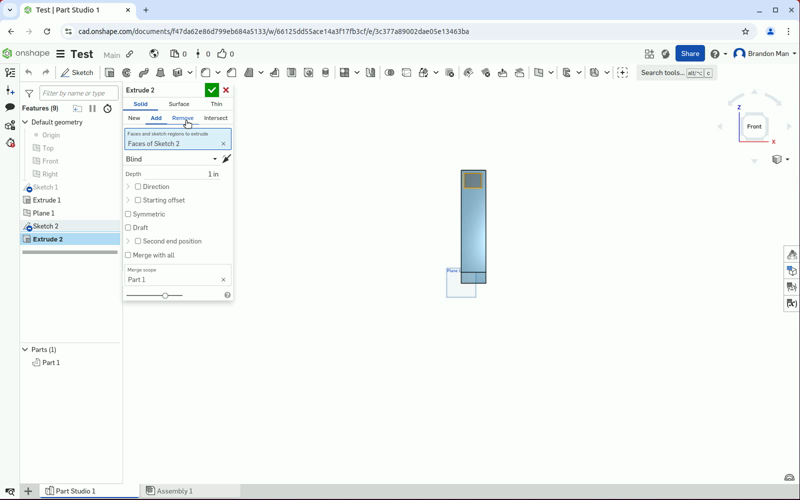
click(186, 120)
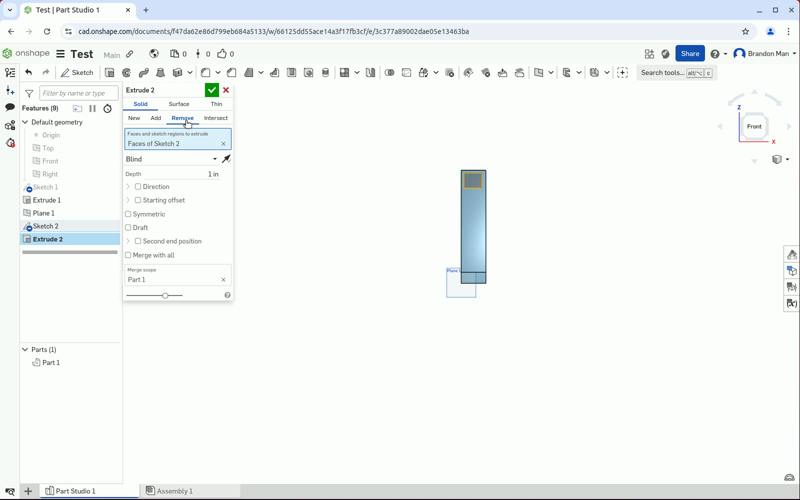
key(tab, 4)
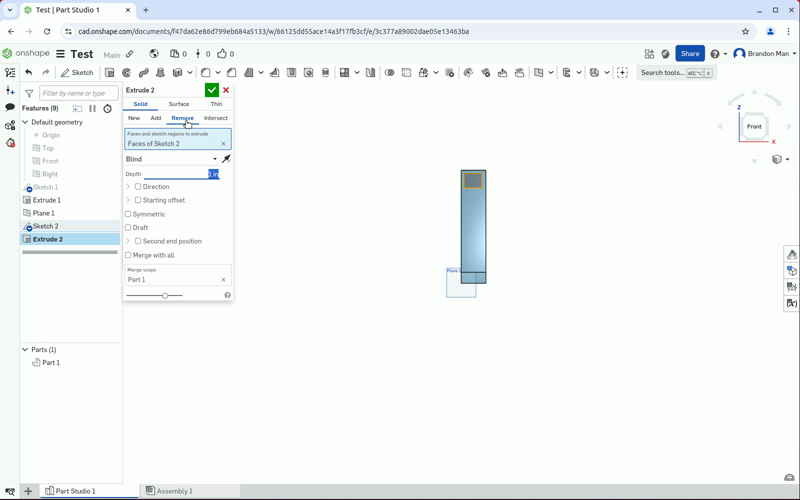
text(6.018)
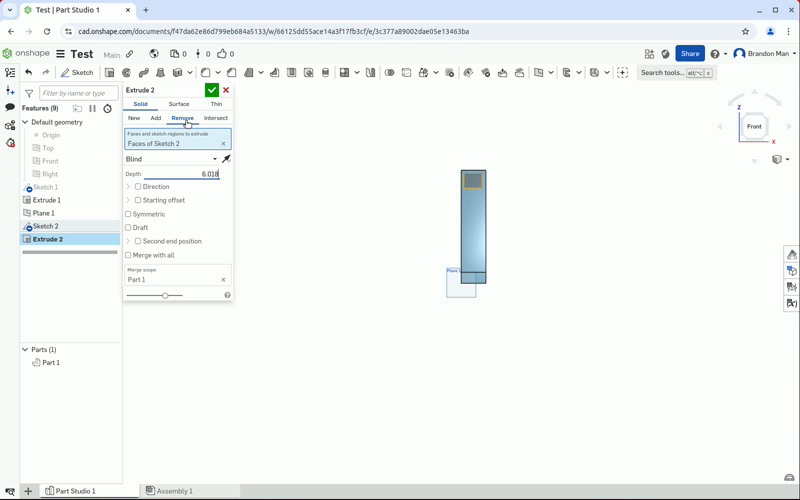
key(tab, 6)
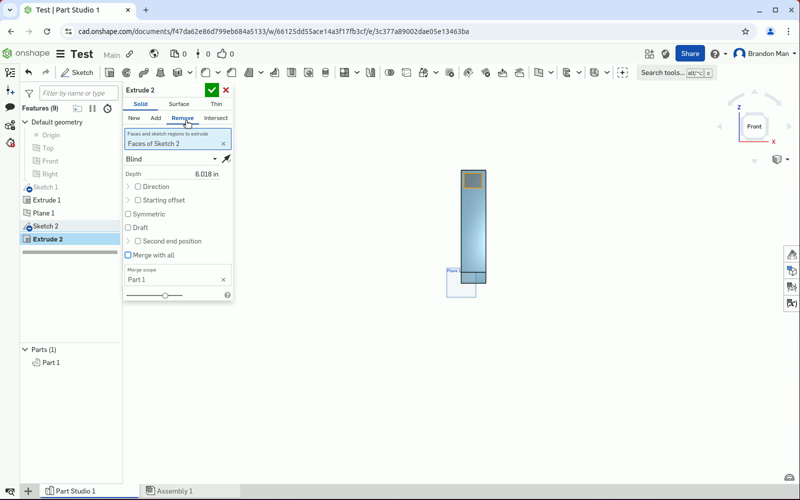
key(space)
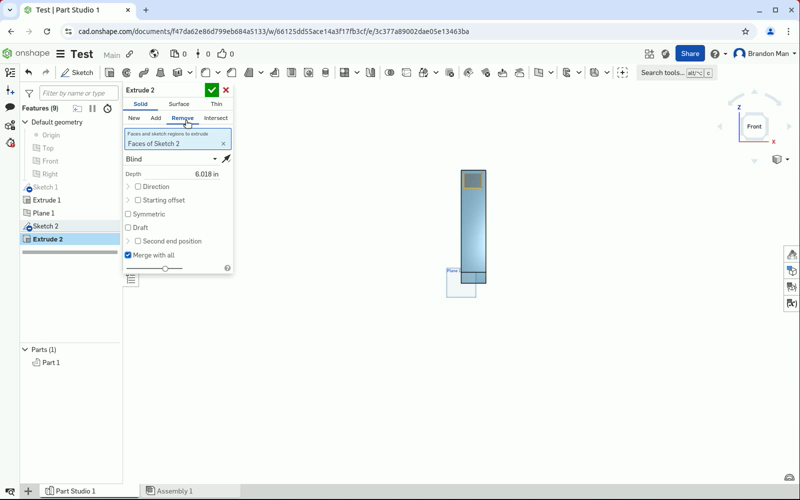
key(enter)
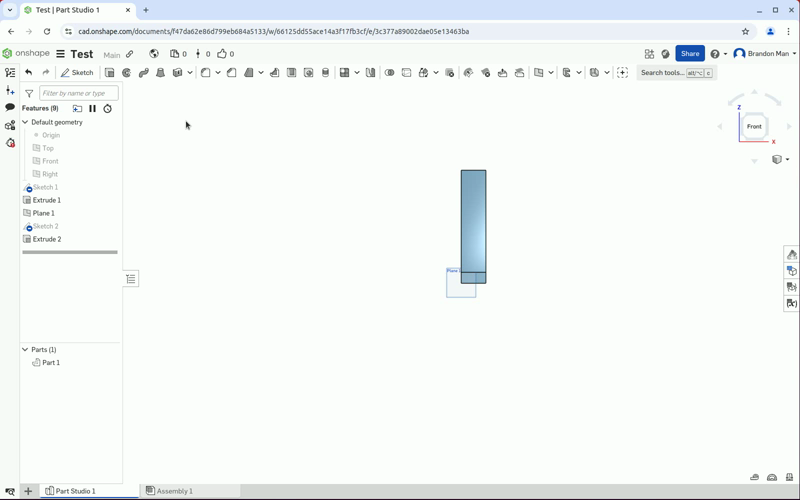
key(shift+h)
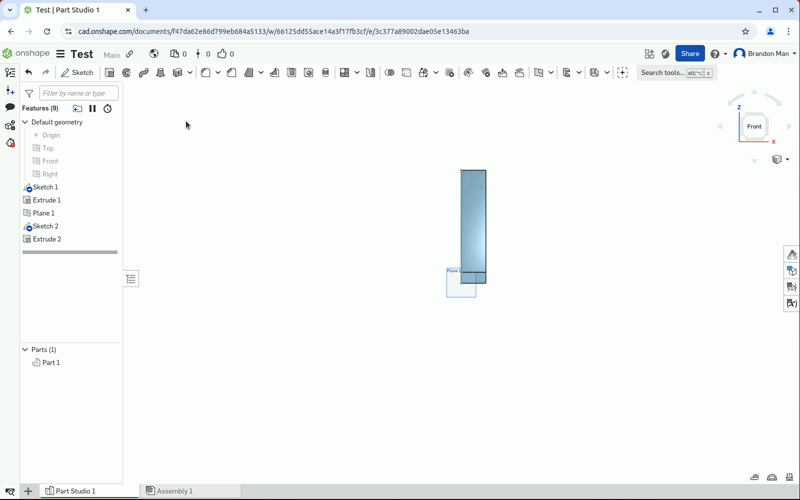
key(shift+h)
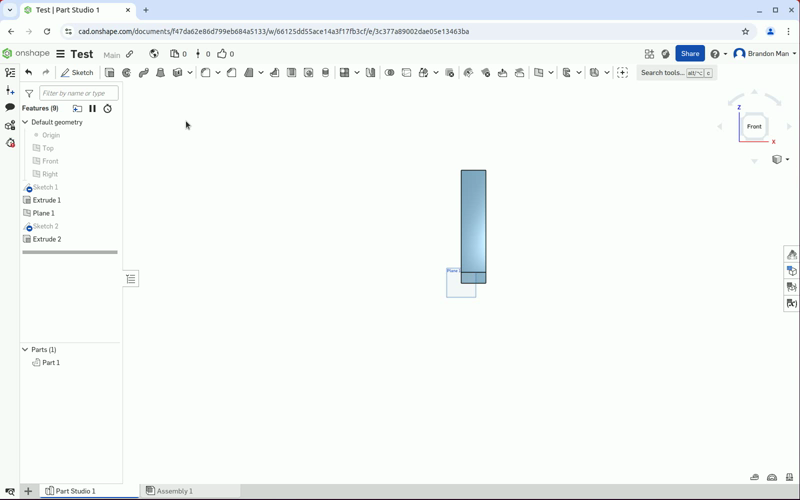
mouse_move(73, 189)
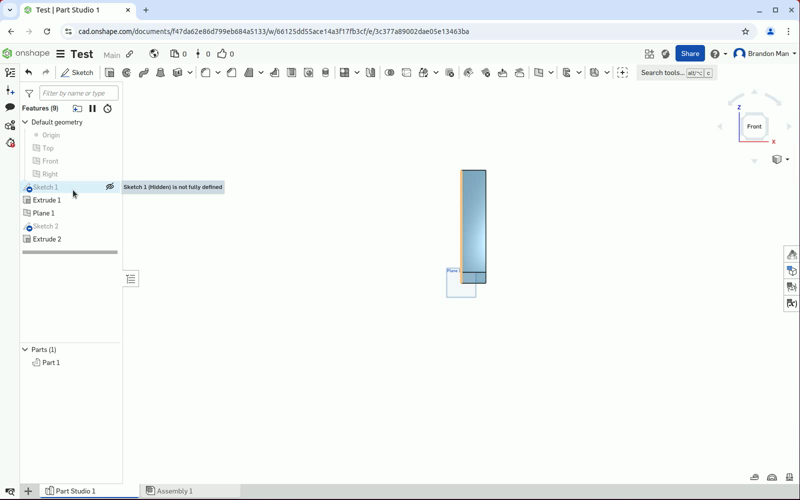
click(73, 189)
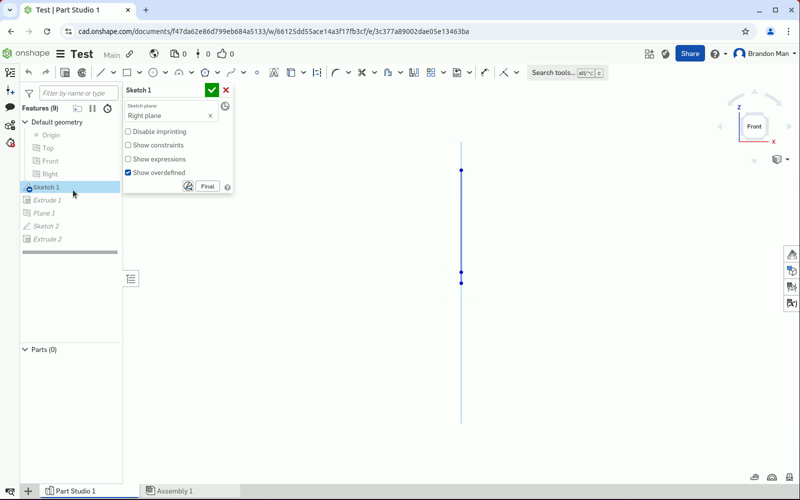
mouse_move(229, 92)
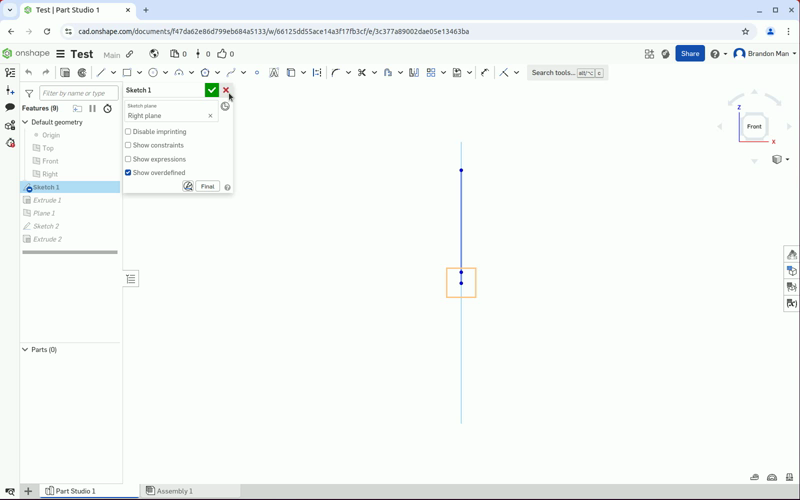
click(229, 92)
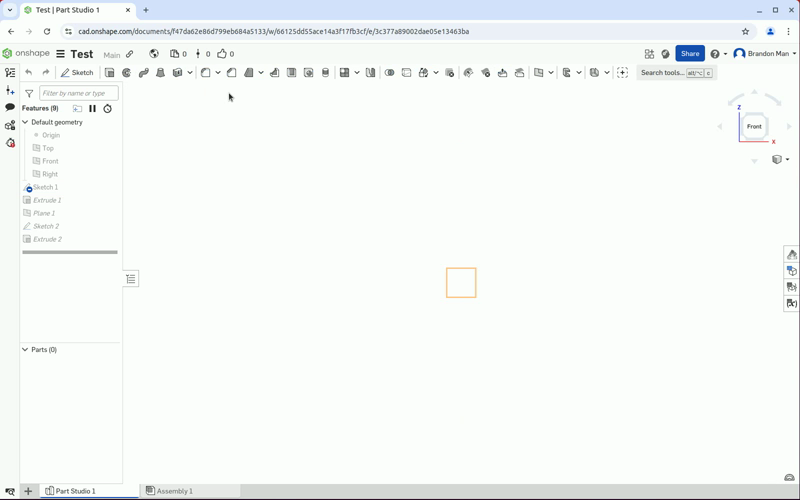
key(shift+s)
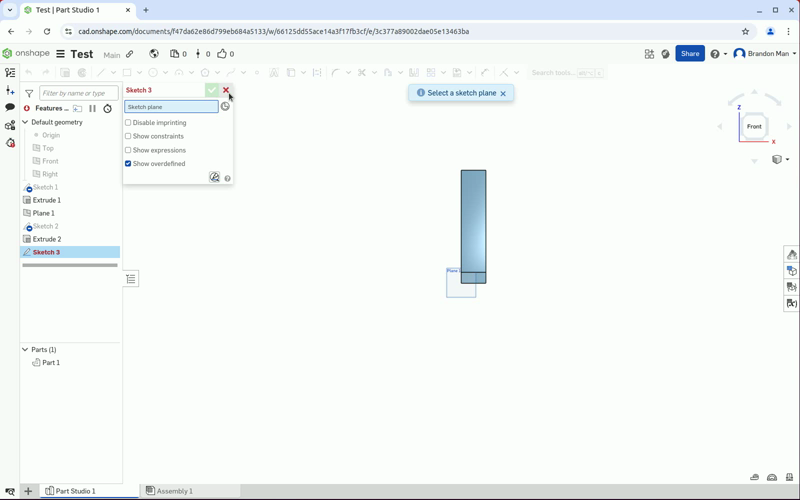
mouse_move(73, 215)
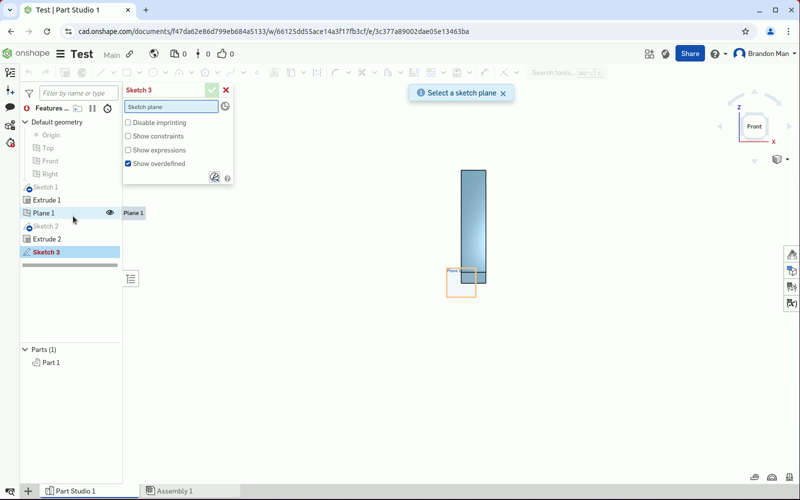
click(73, 215)
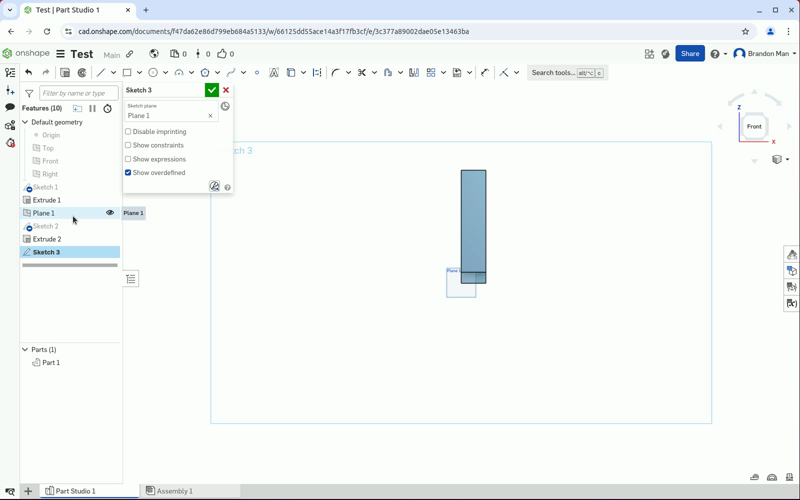
mouse_move(73, 352)
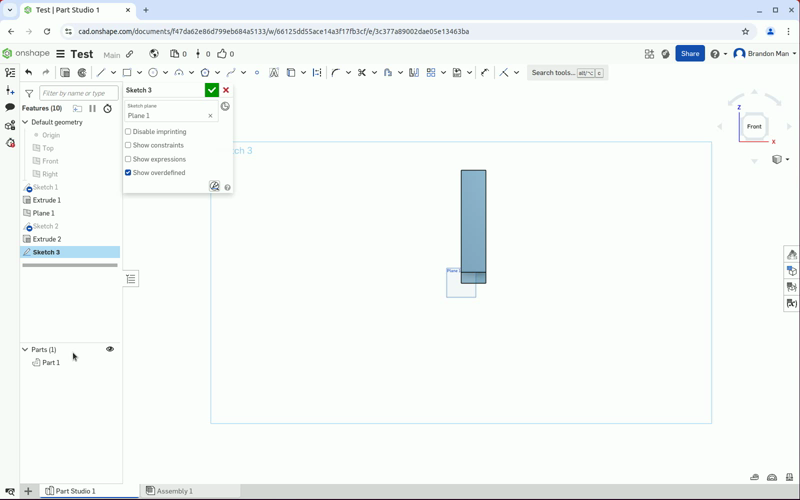
key(y)
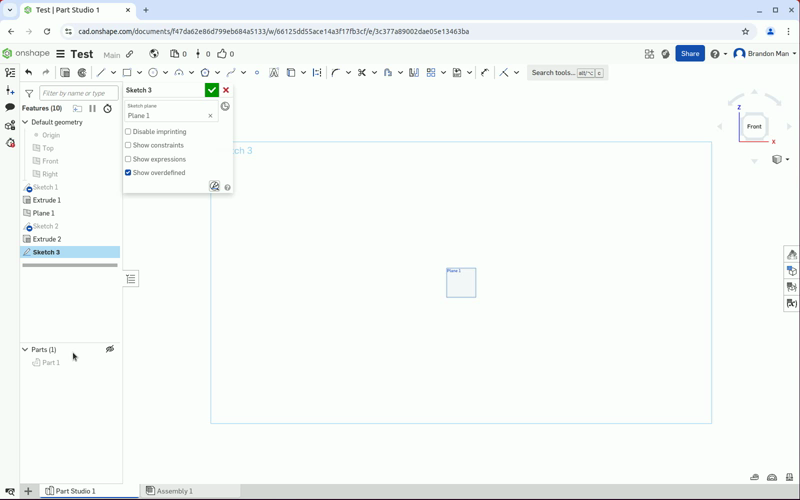
key(l)
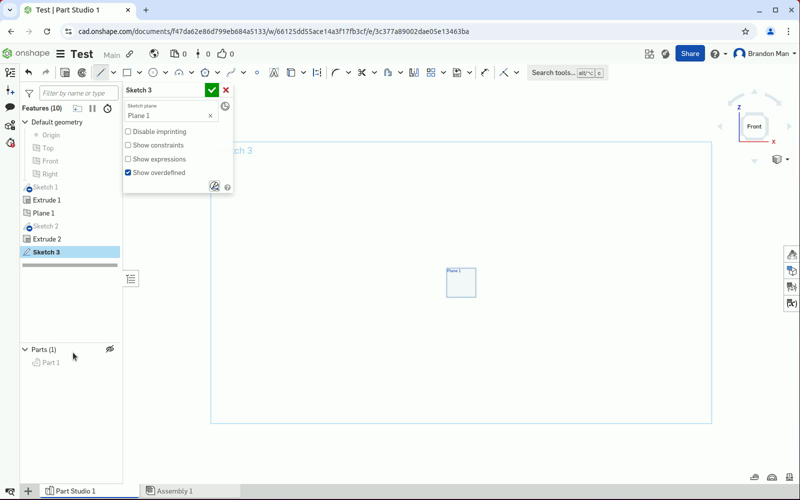
key_down(shift)
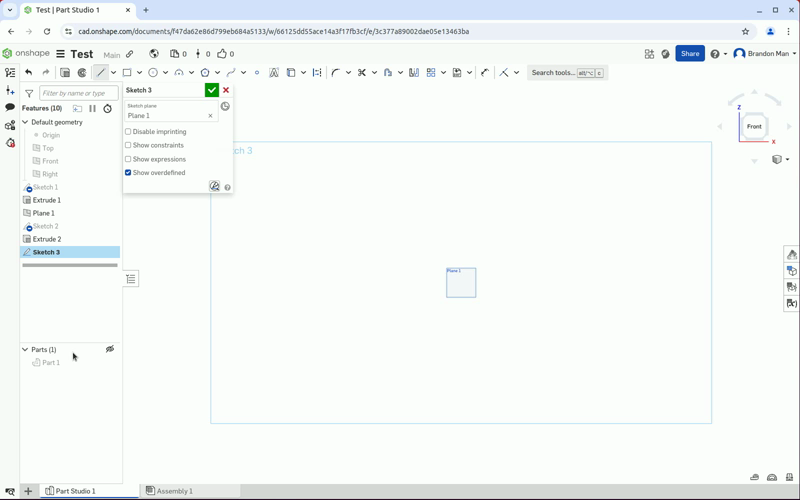
mouse_move(464, 215)
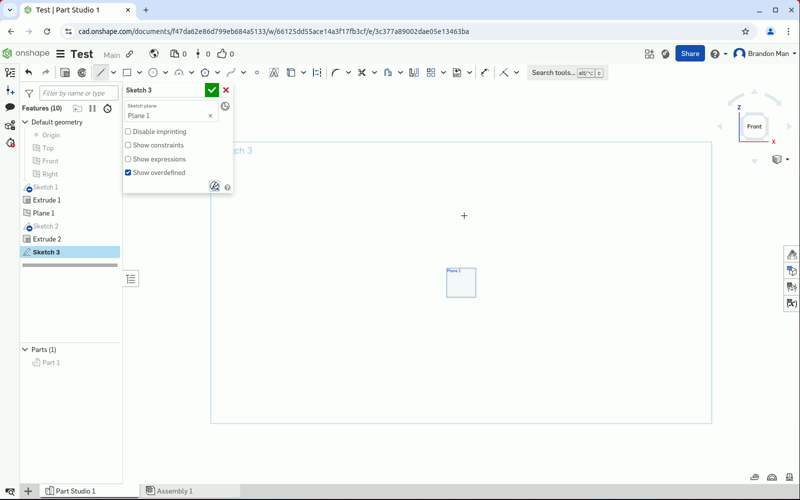
click(464, 215)
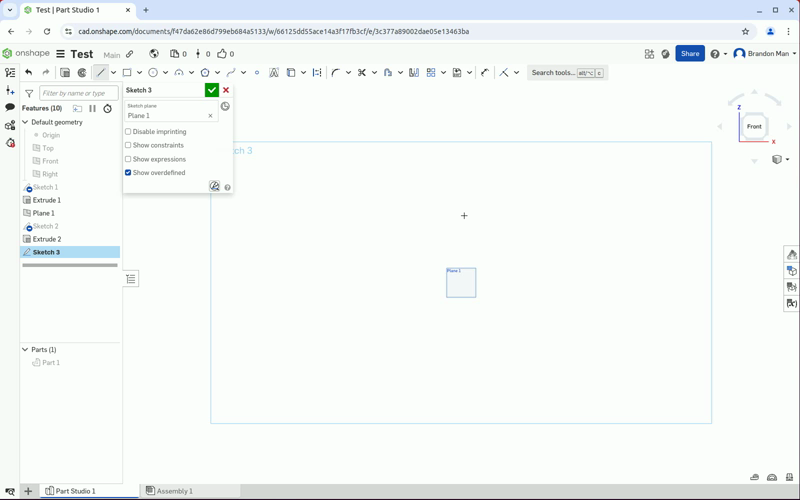
key_up(shift)
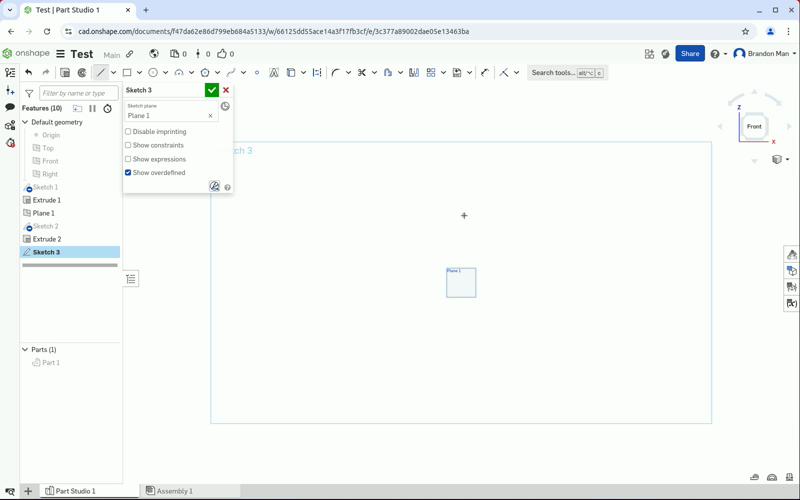
key_down(shift)
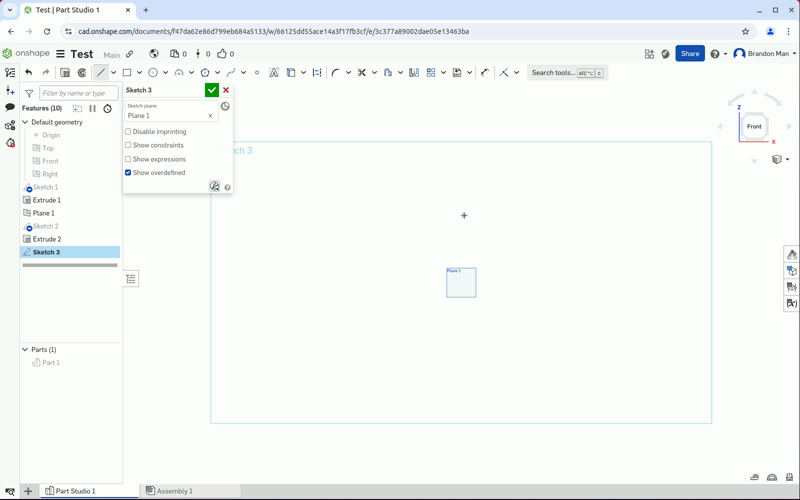
mouse_move(494, 215)
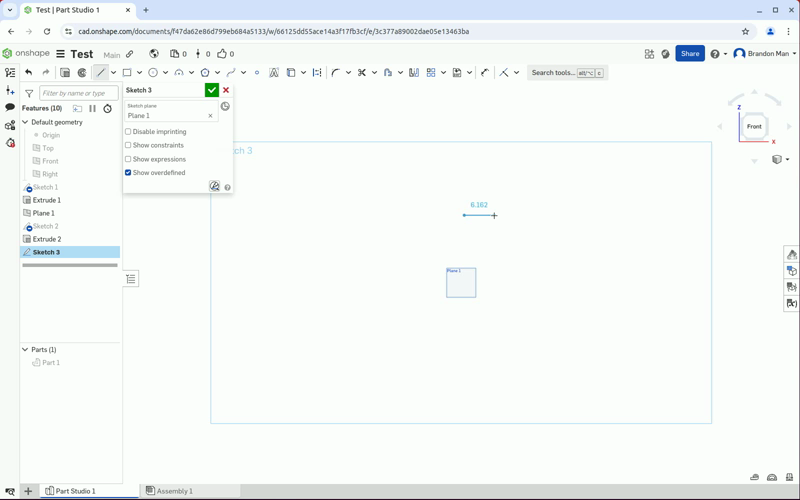
mouse_move(481, 215)
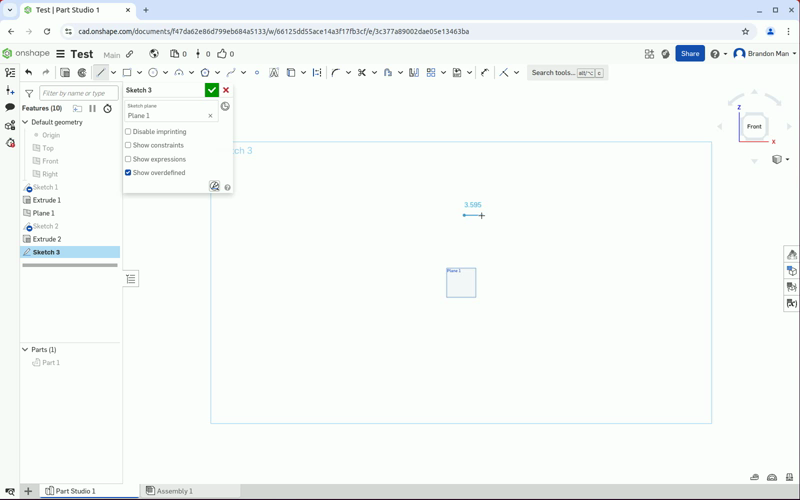
click(481, 215)
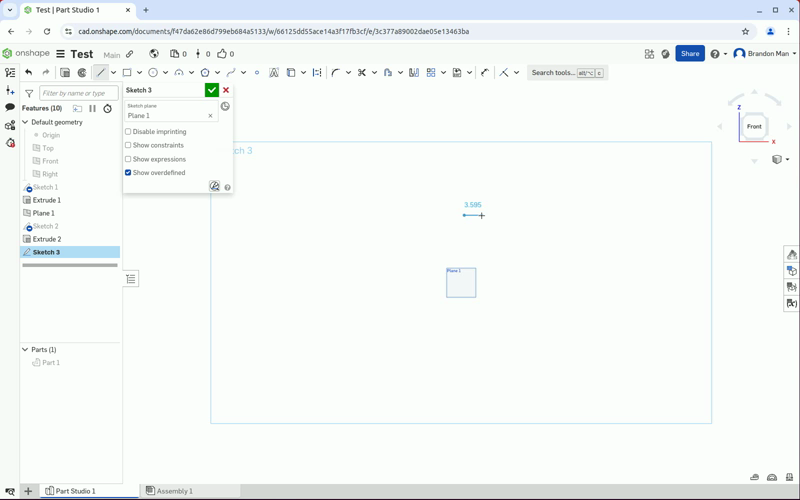
key_up(shift)
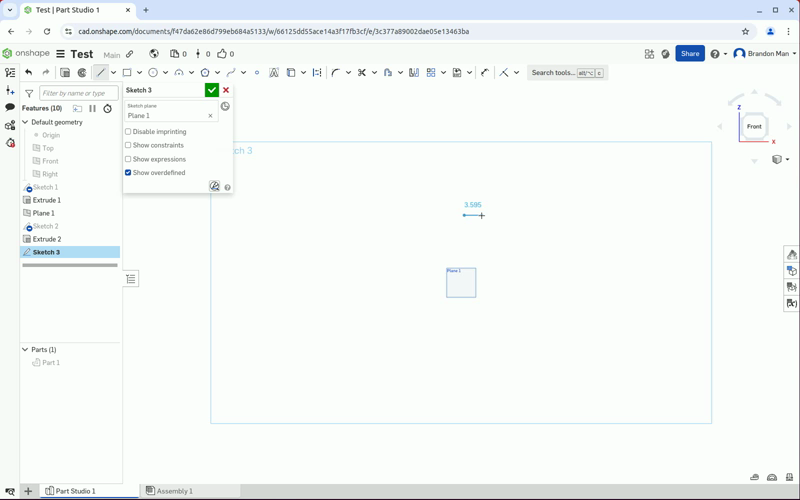
key_down(shift)
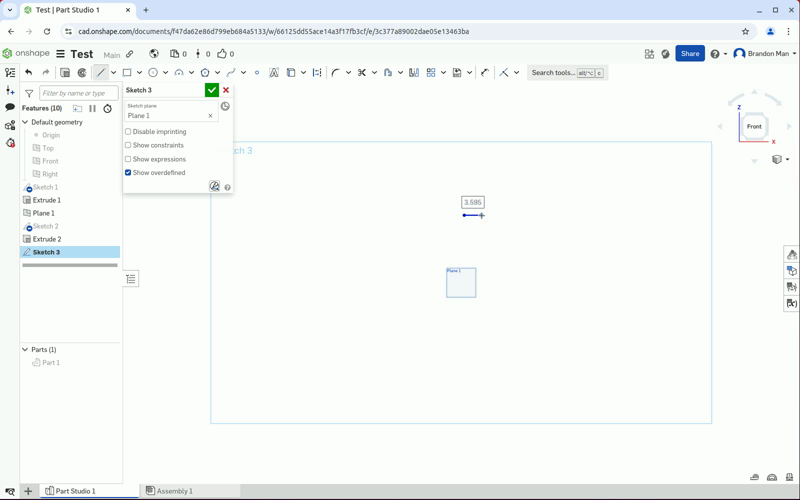
mouse_move(511, 215)
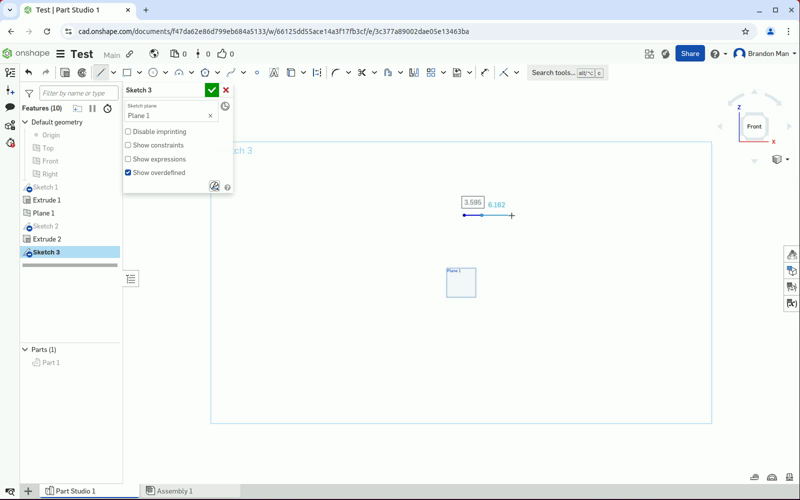
mouse_move(481, 190)
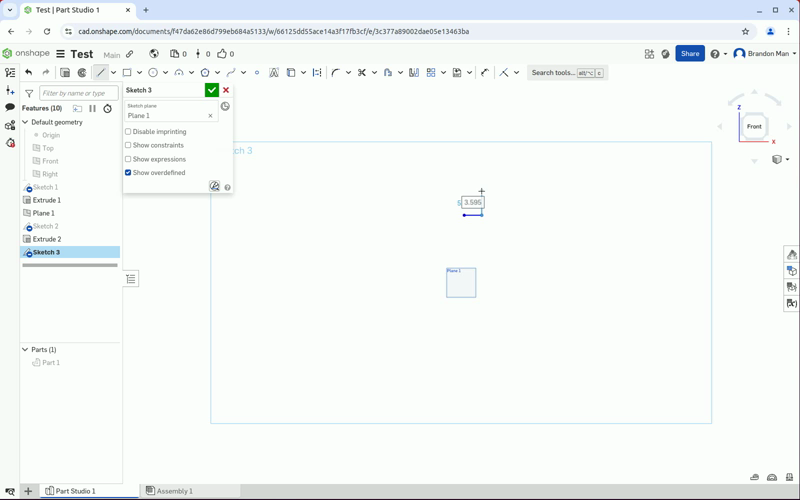
click(481, 190)
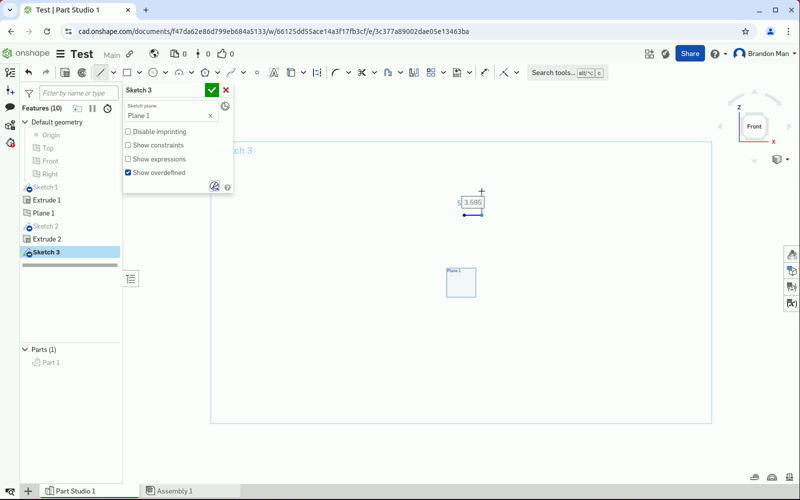
key_up(shift)
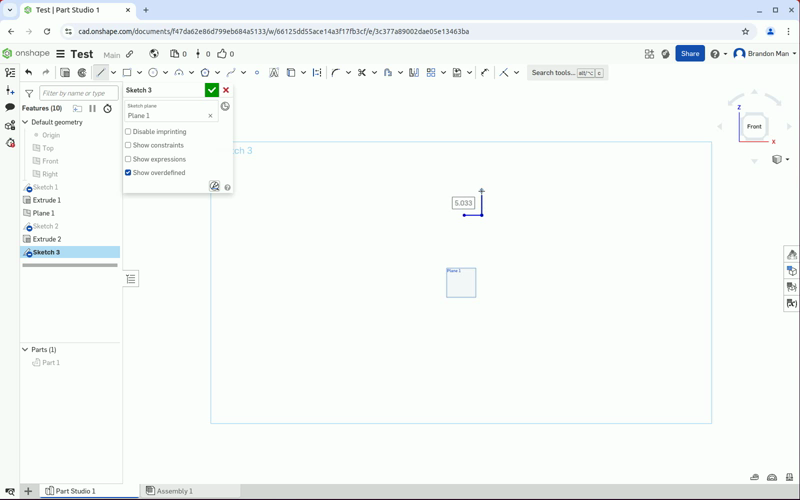
key_down(shift)
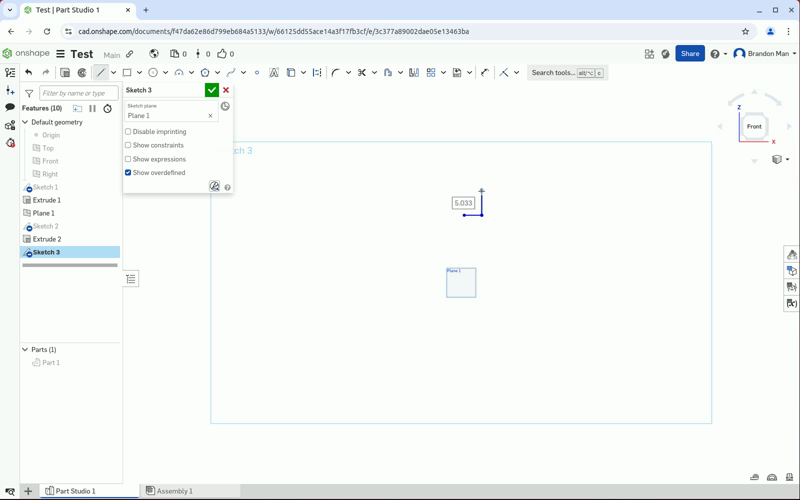
mouse_move(511, 190)
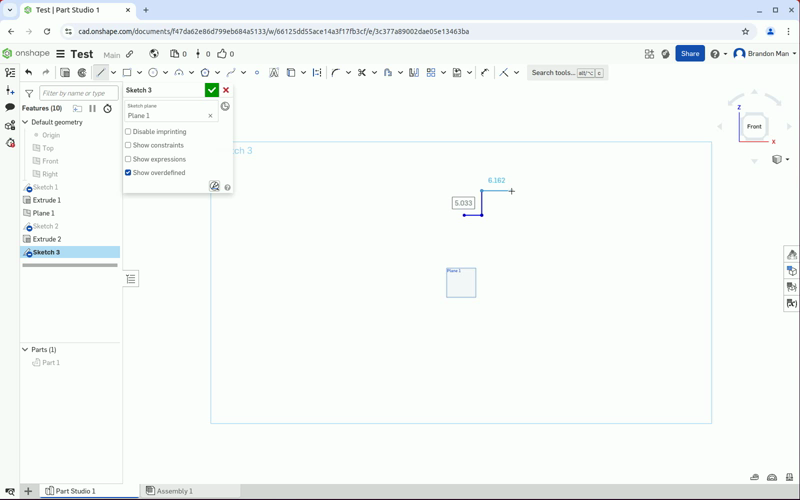
mouse_move(464, 190)
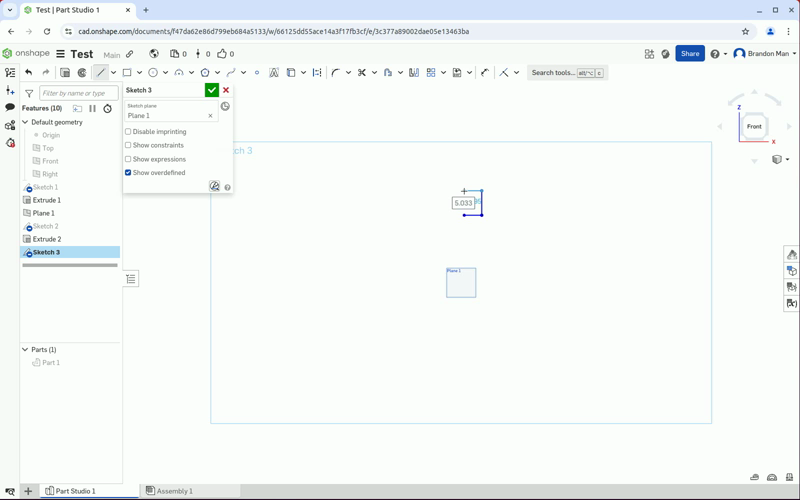
click(464, 190)
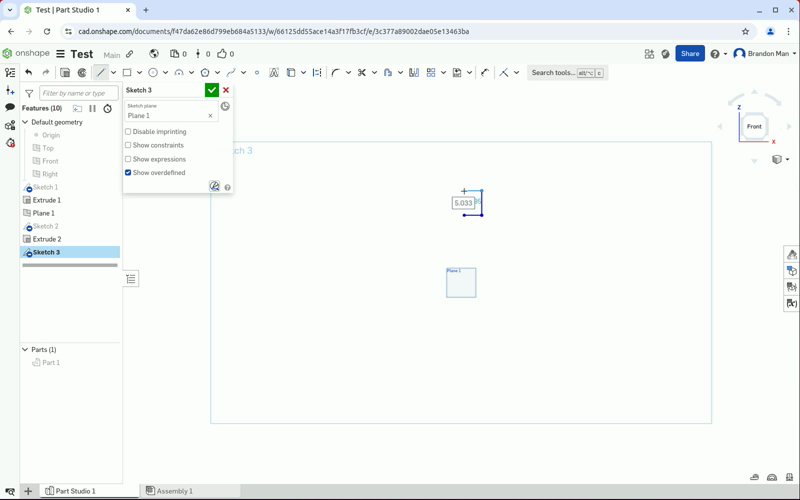
key_up(shift)
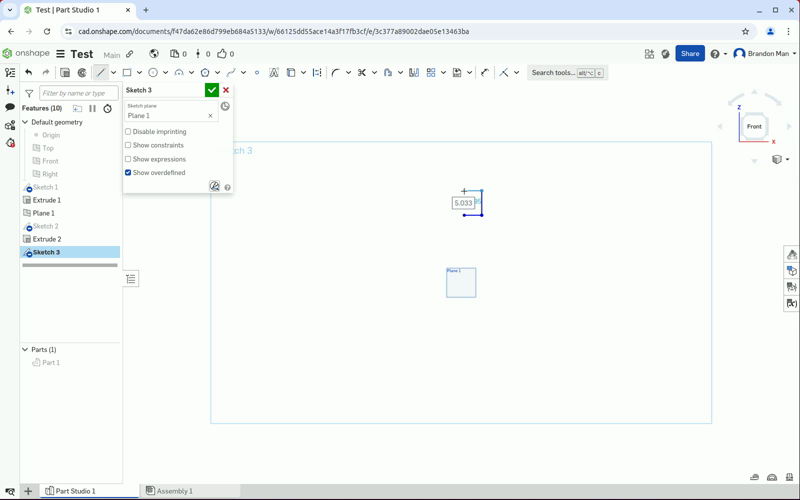
mouse_move(494, 190)
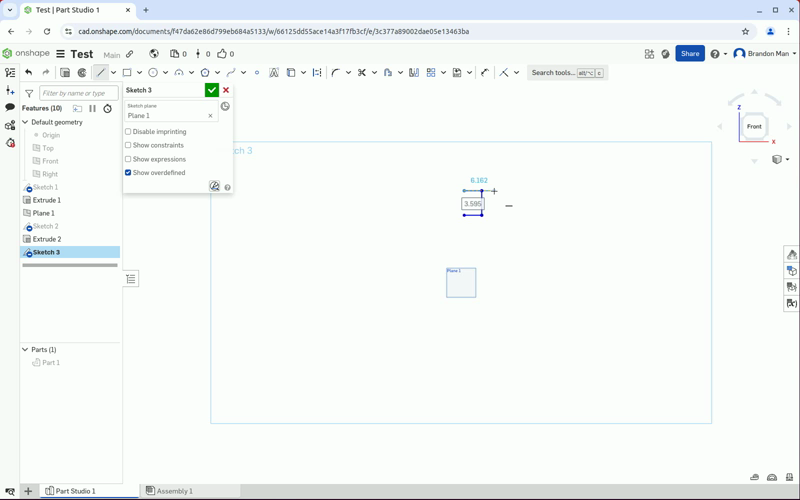
key_down(shift)
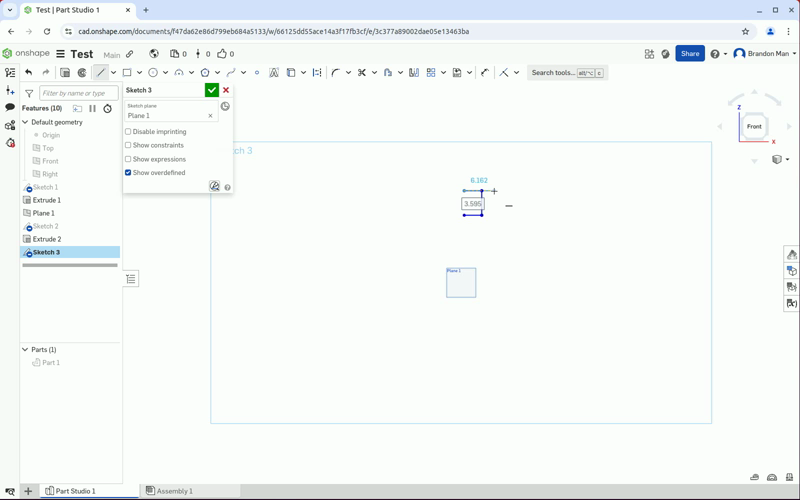
mouse_move(464, 215)
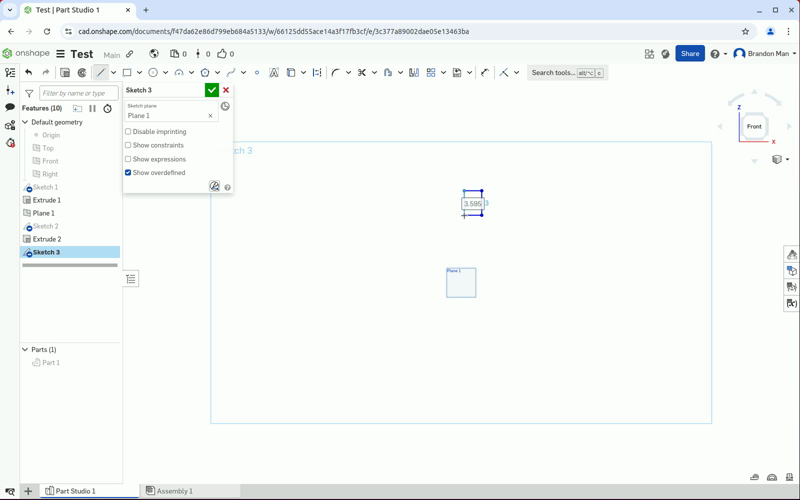
key_up(shift)
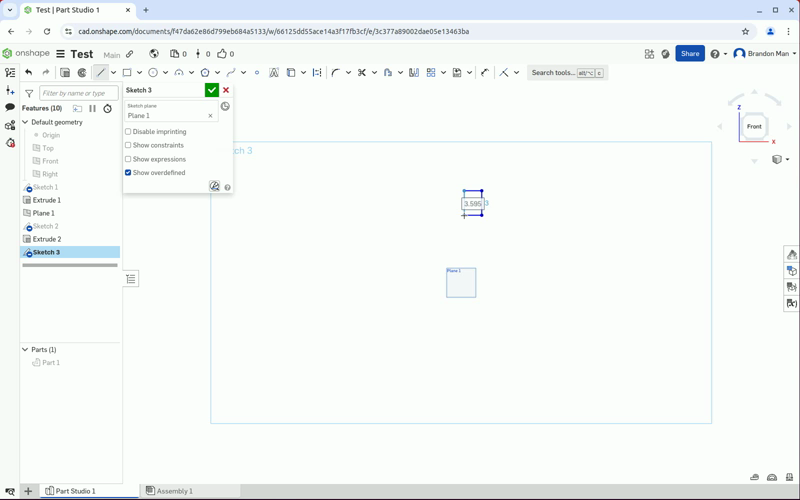
click(464, 215)
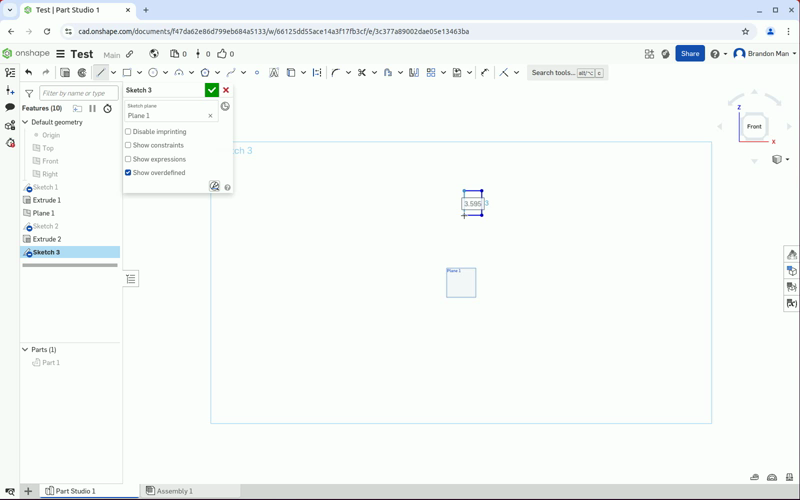
key(esc)
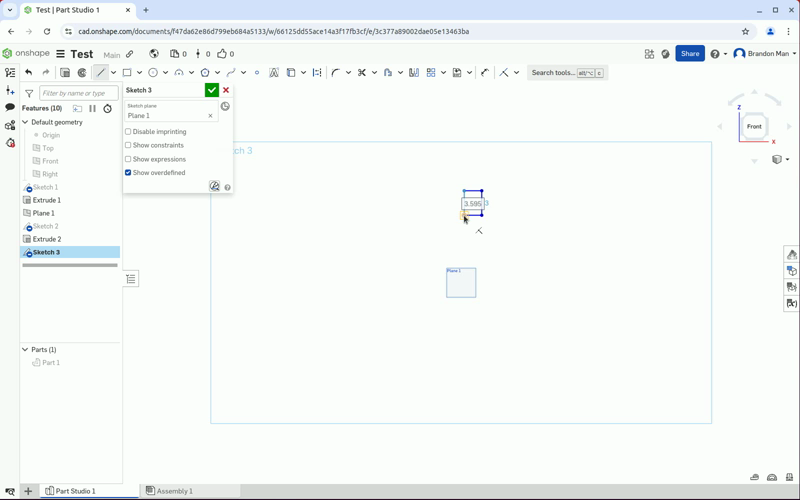
mouse_move(473, 206)
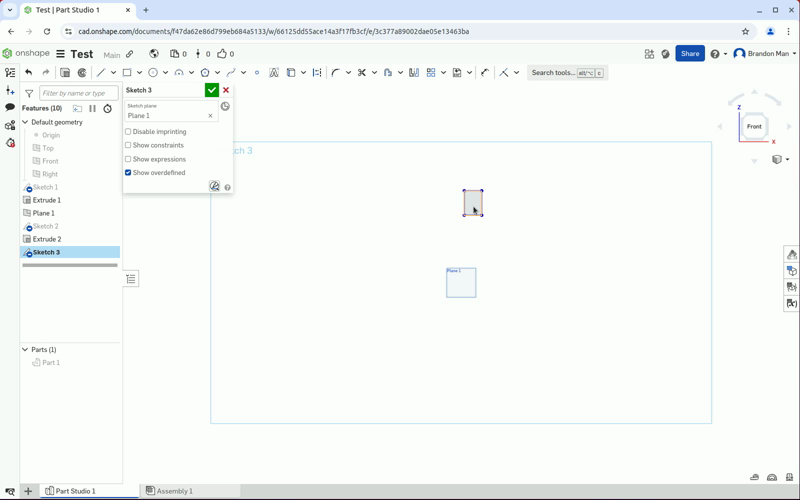
scroll(6)
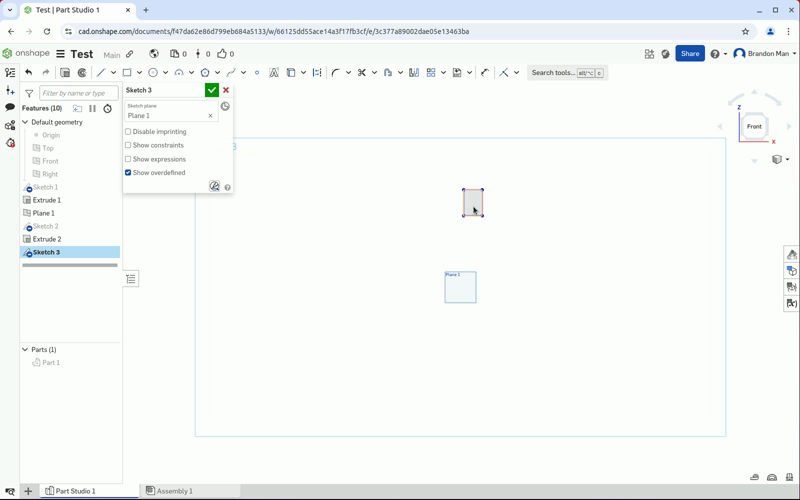
scroll(6)
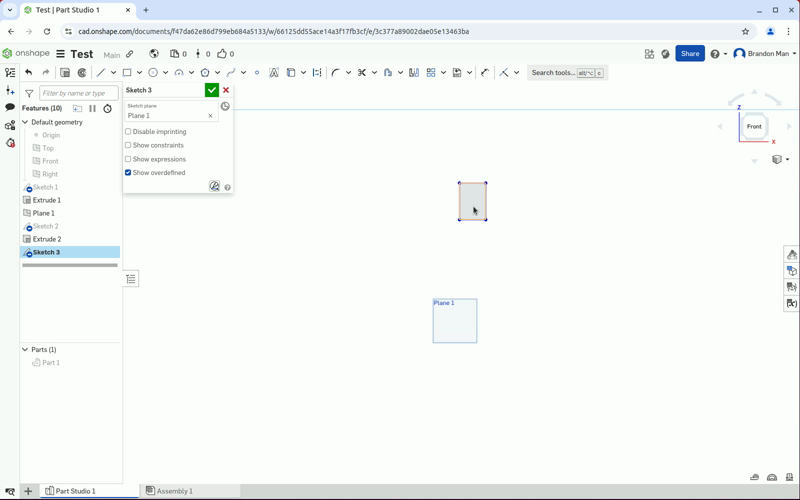
scroll(6)
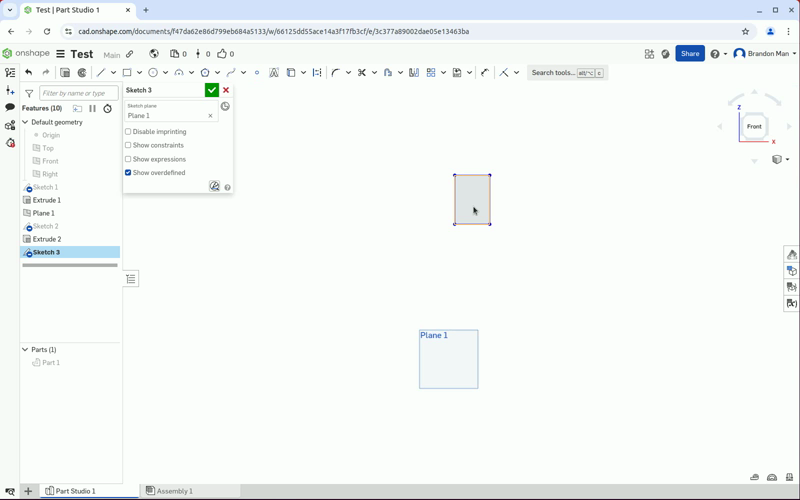
scroll(6)
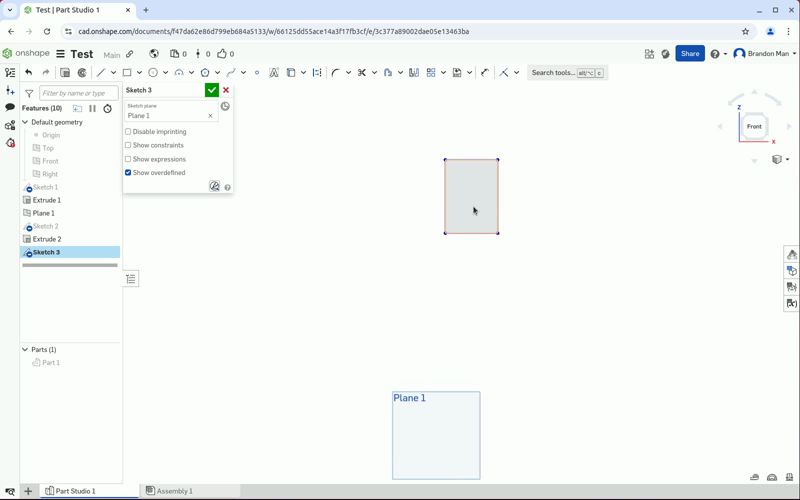
scroll(6)
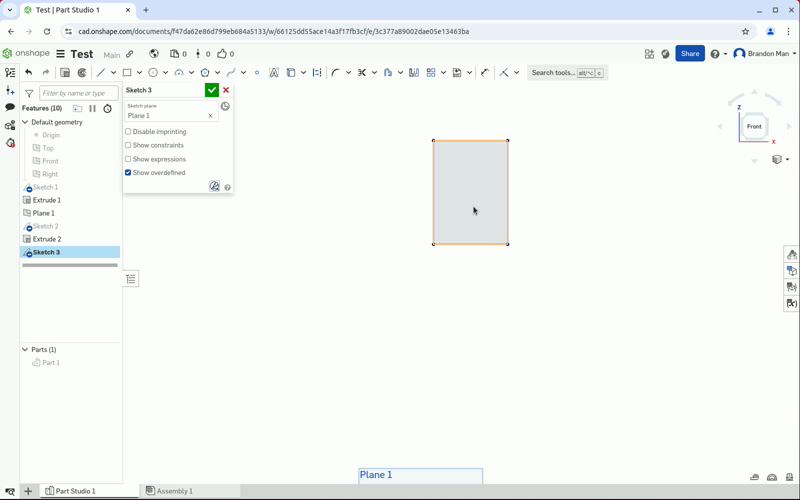
scroll(6)
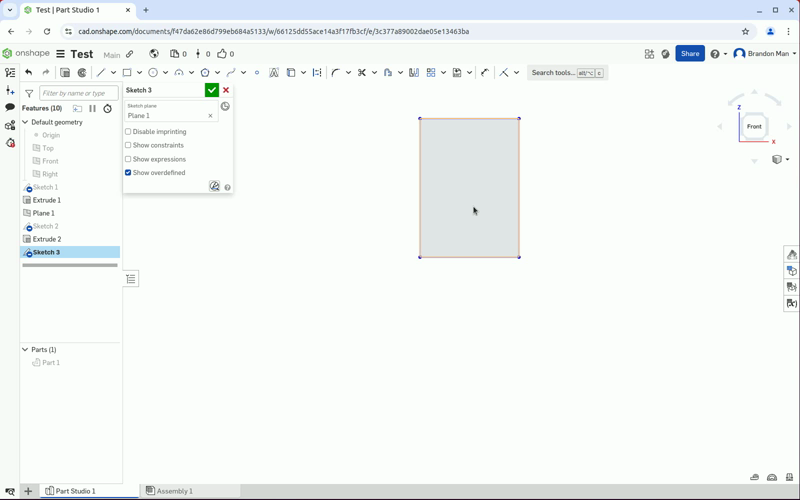
scroll(6)
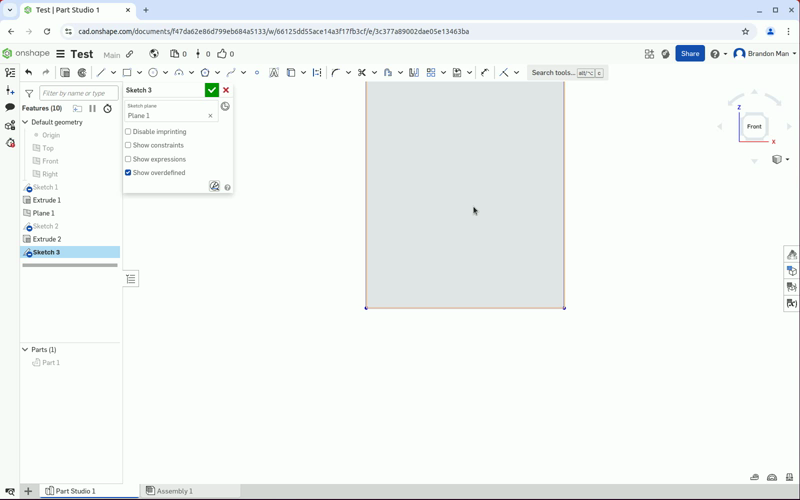
click(473, 206)
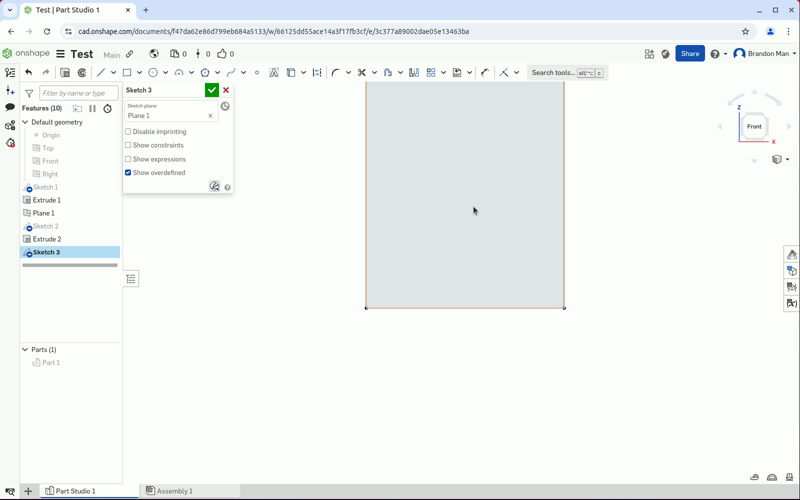
scroll(-6)
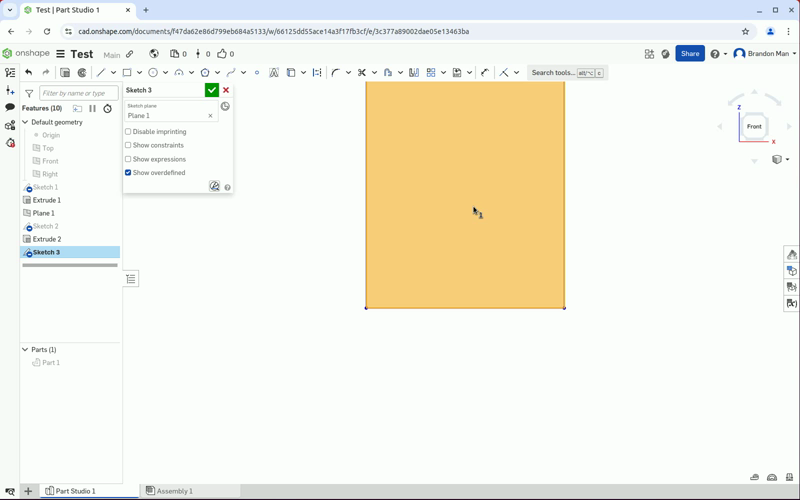
scroll(-6)
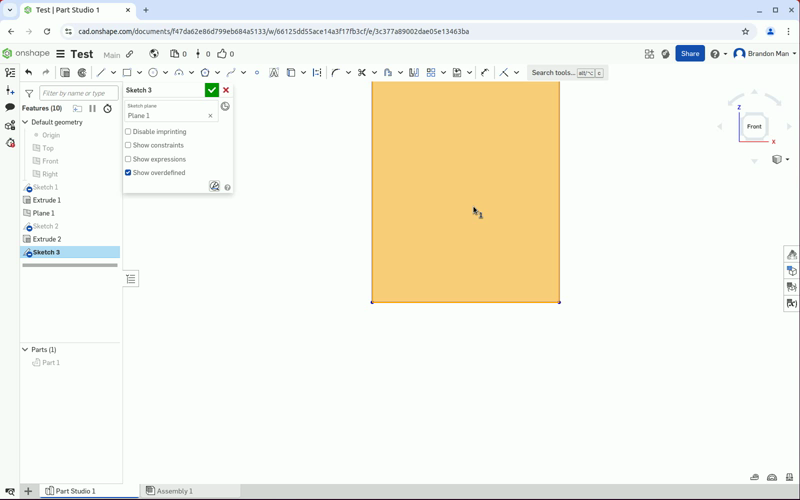
scroll(-6)
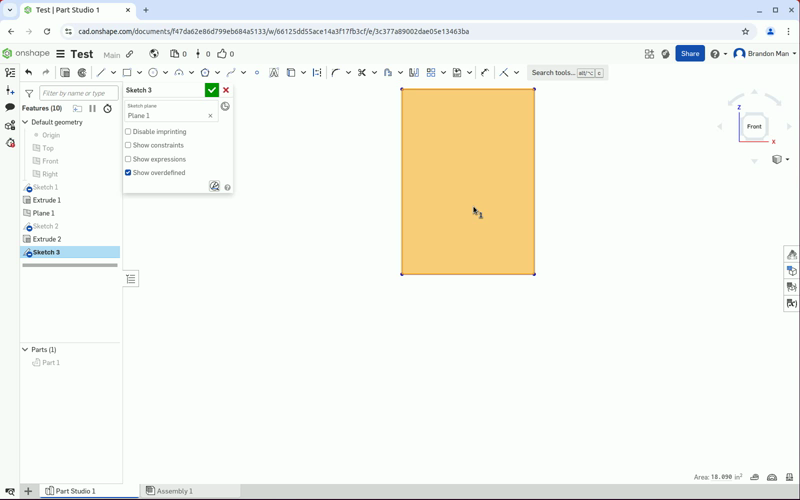
scroll(-6)
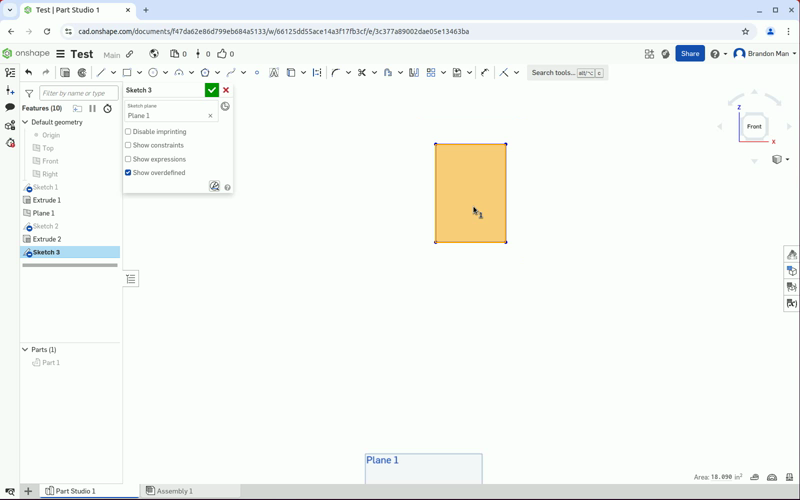
scroll(-6)
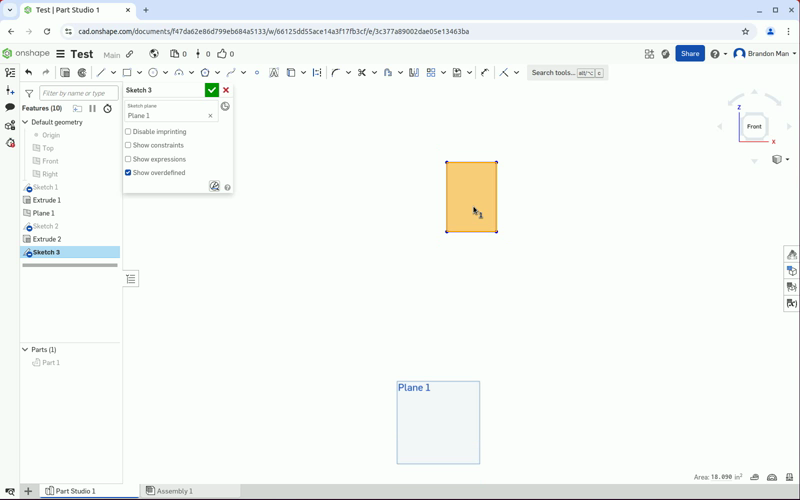
scroll(-6)
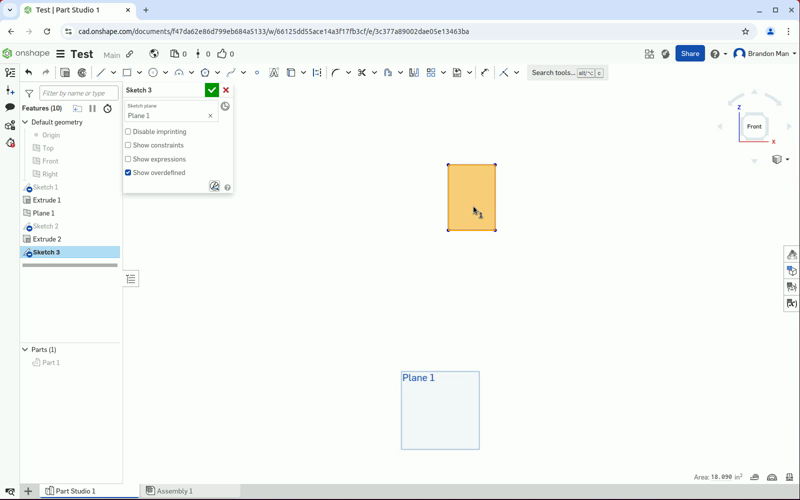
scroll(-6)
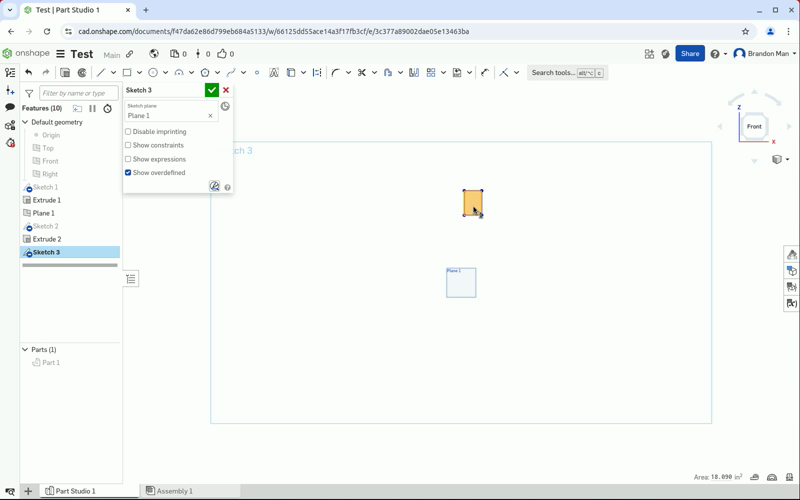
mouse_move(73, 352)
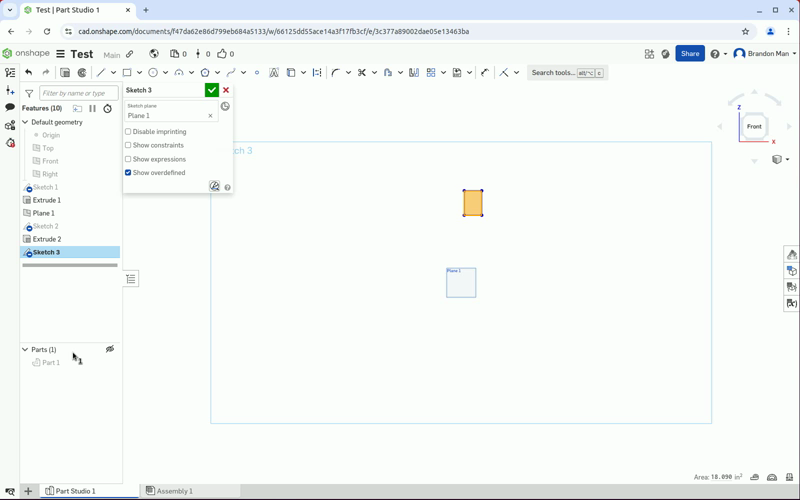
key(shift+y)
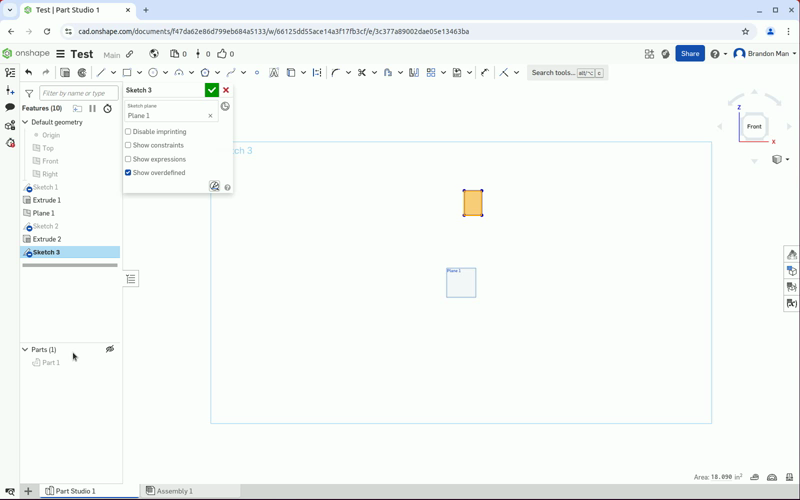
key(shift+e)
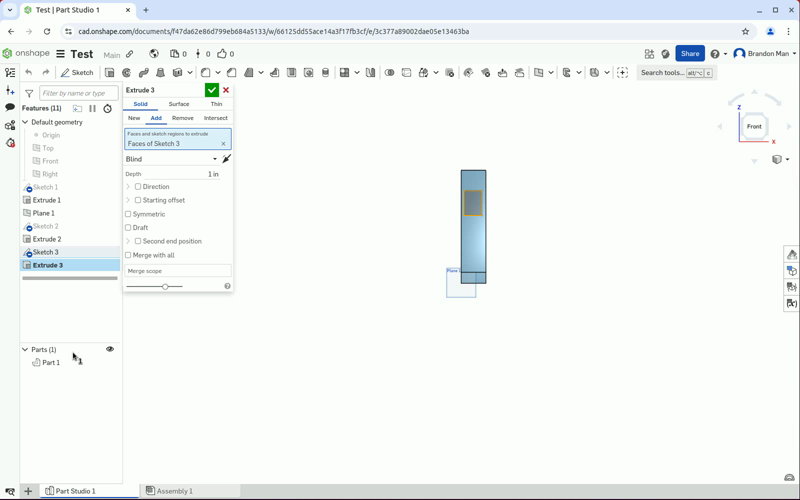
mouse_move(143, 106)
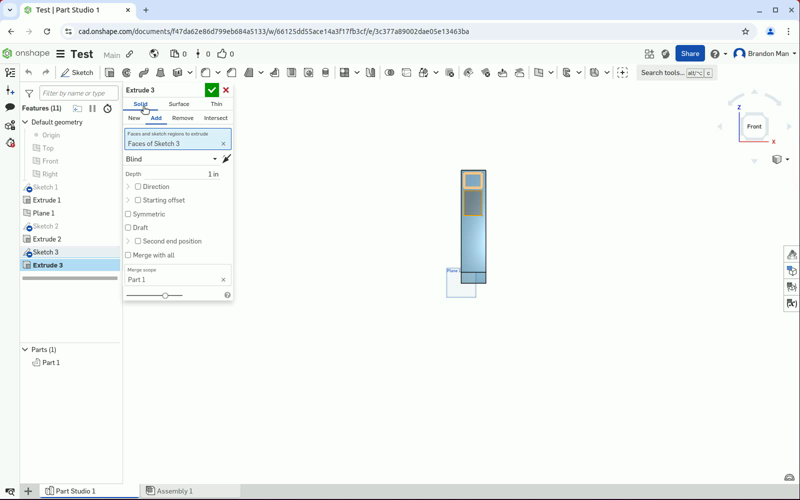
click(143, 106)
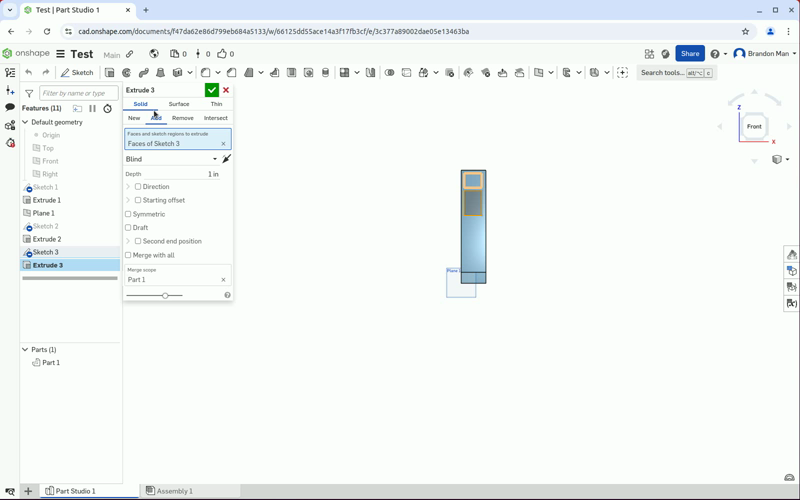
mouse_move(186, 120)
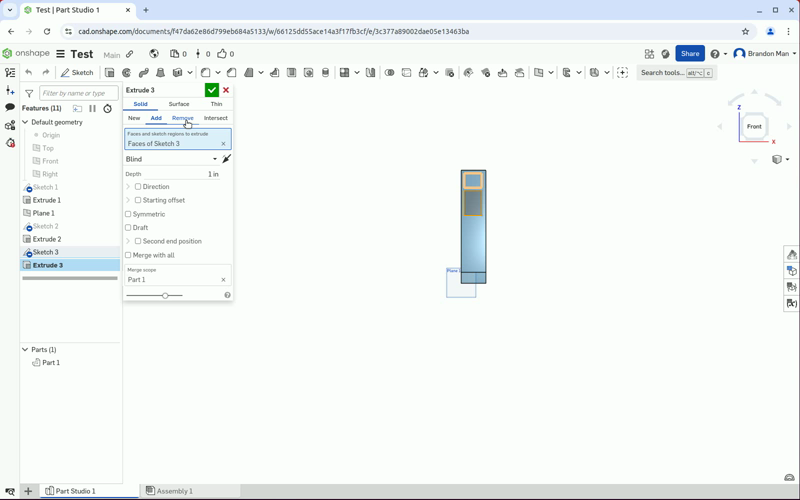
click(186, 120)
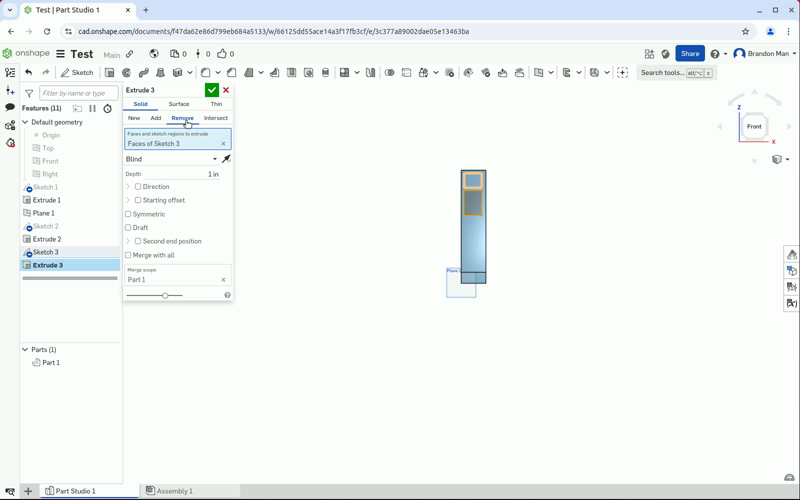
key(tab, 4)
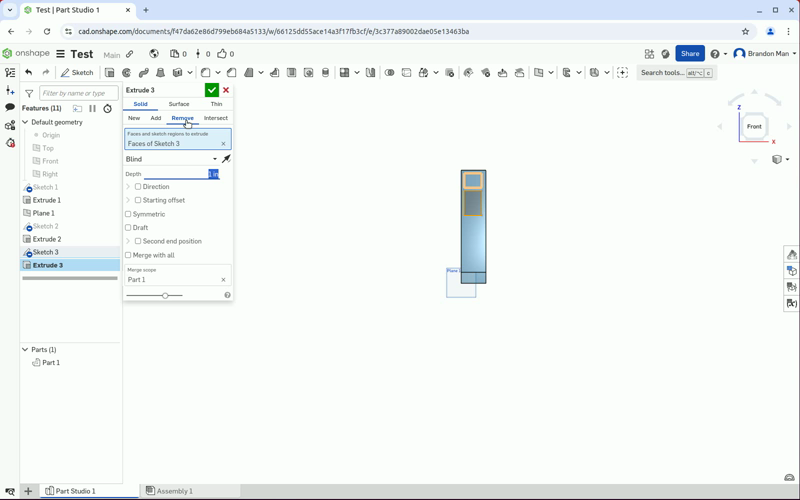
text(6.018)
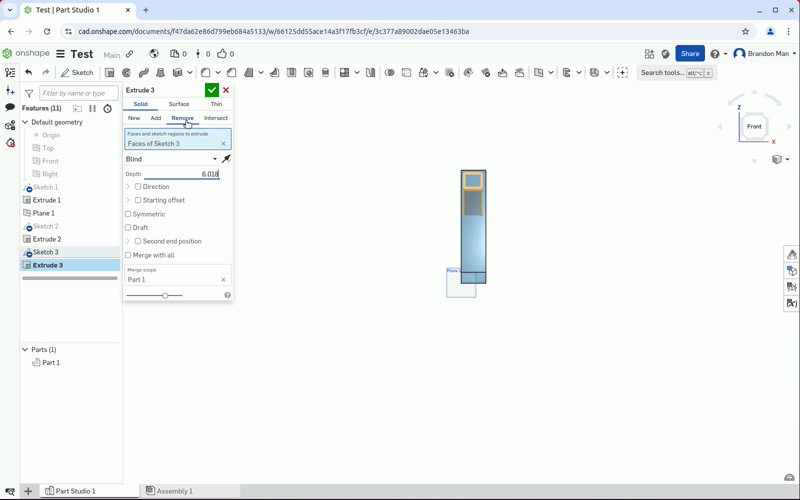
key(tab, 6)
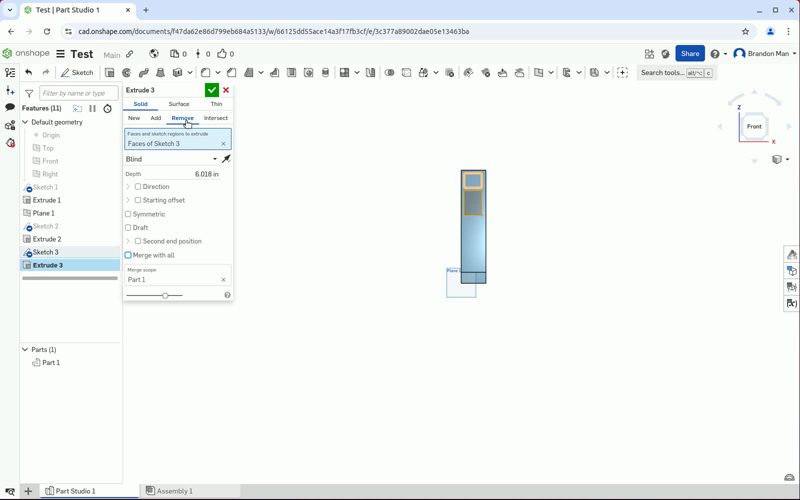
key(space)
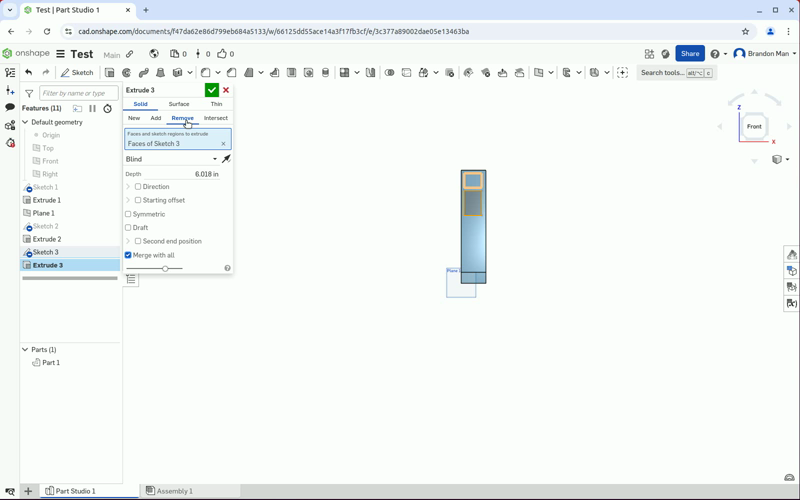
key(enter)
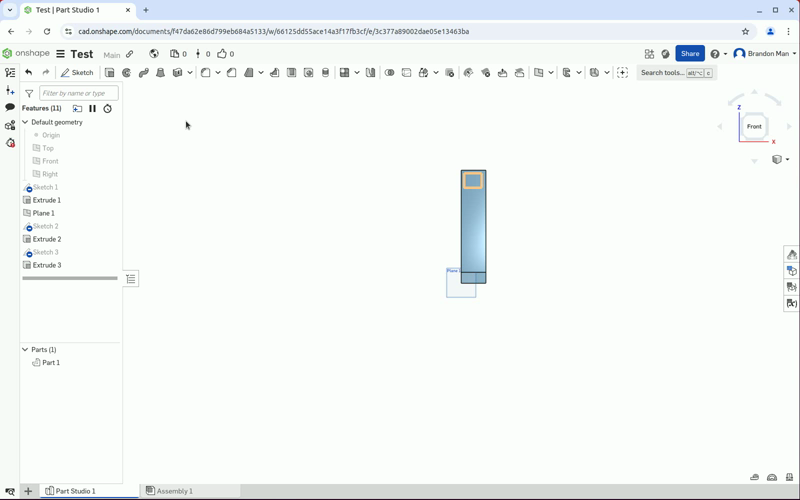
key(shift+h)
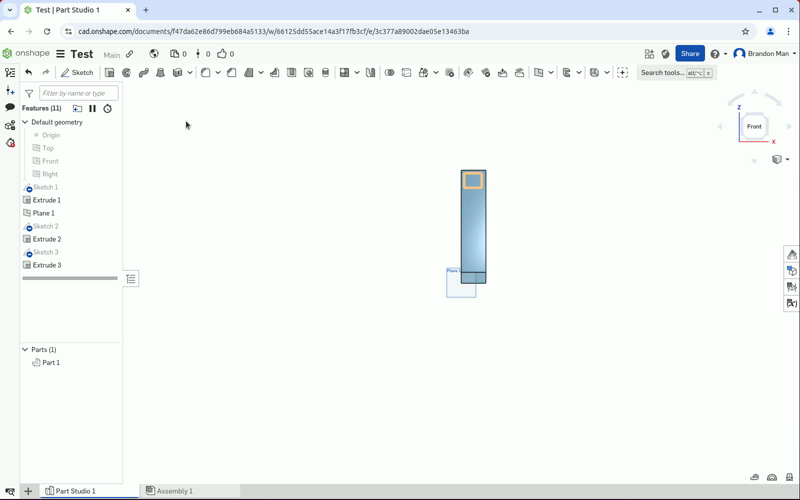
key(shift+h)
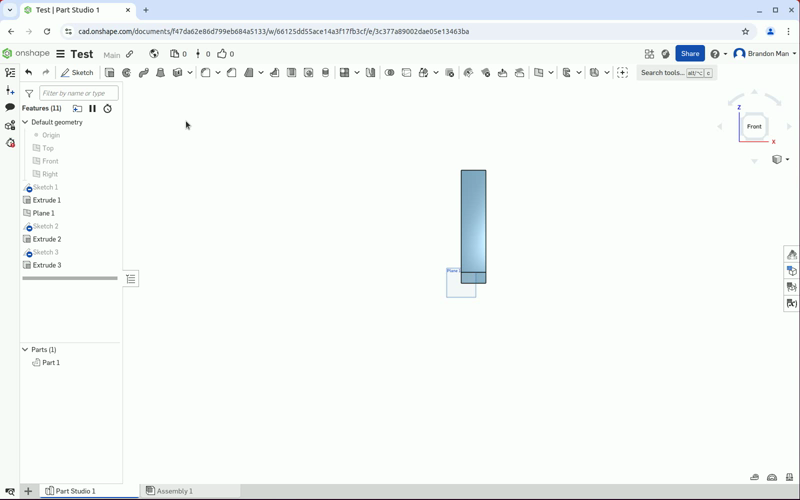
mouse_move(73, 189)
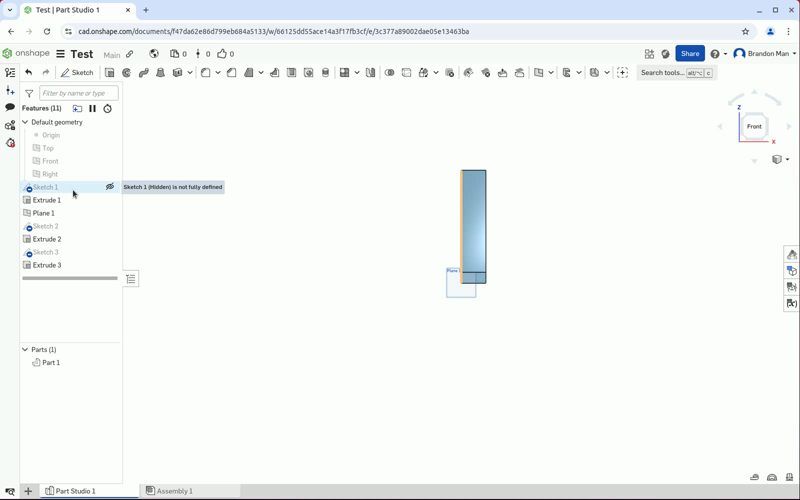
click(73, 189)
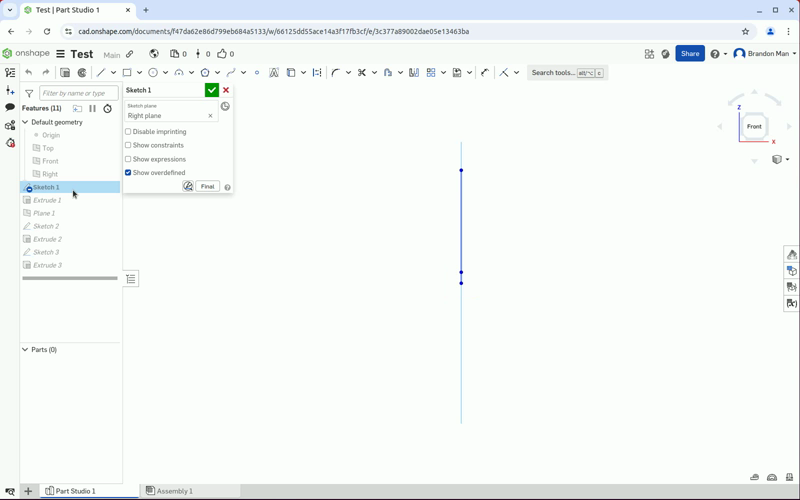
mouse_move(229, 92)
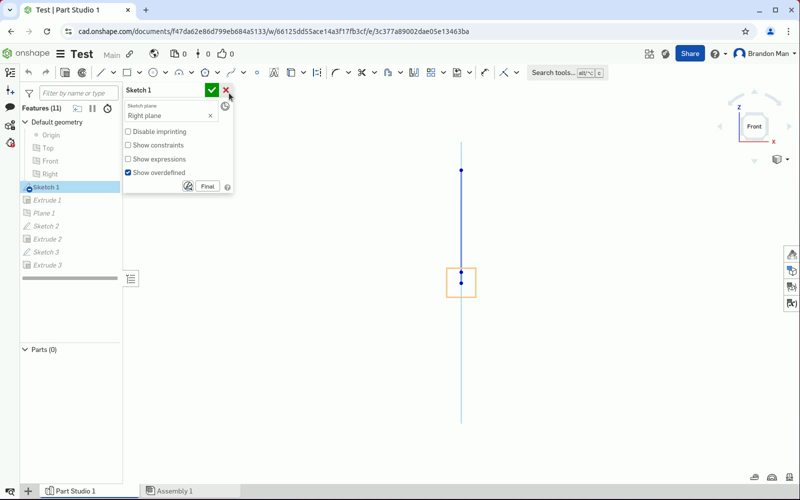
click(229, 92)
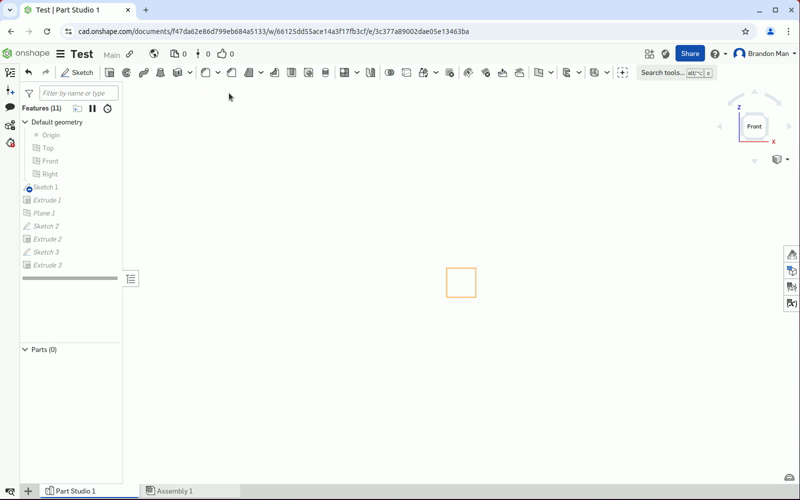
key(shift+s)
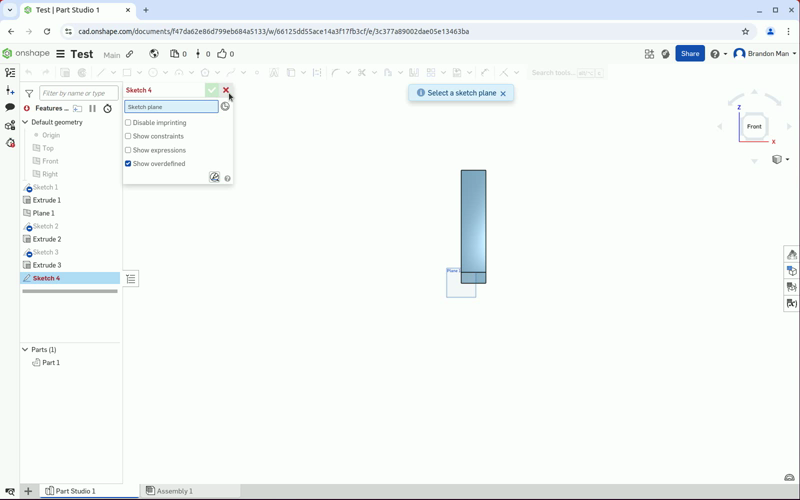
mouse_move(73, 215)
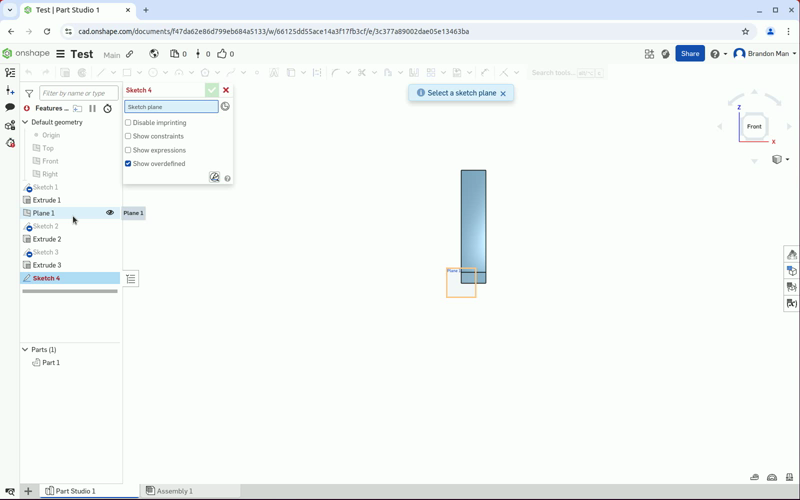
click(73, 215)
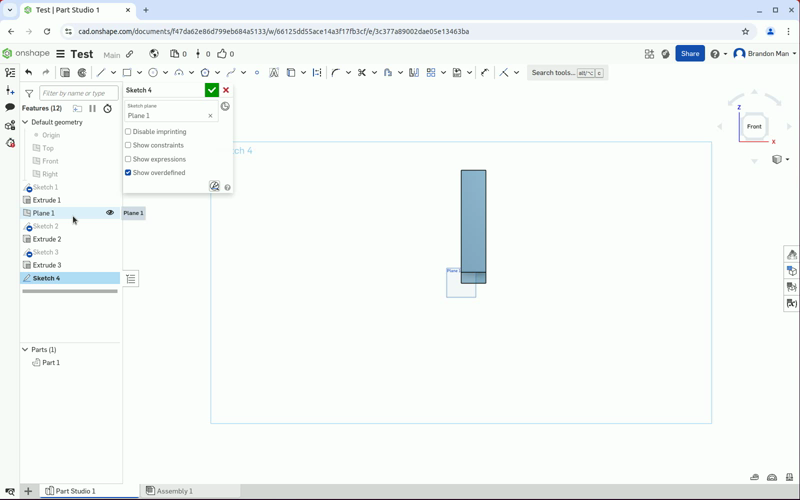
mouse_move(73, 352)
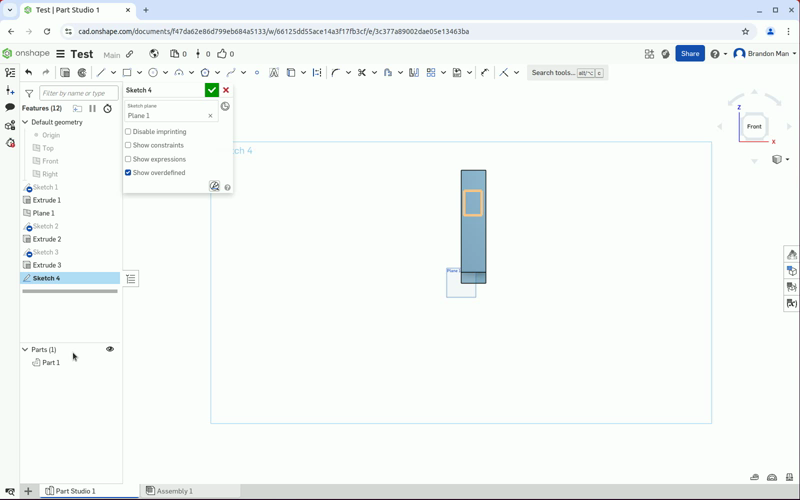
key(y)
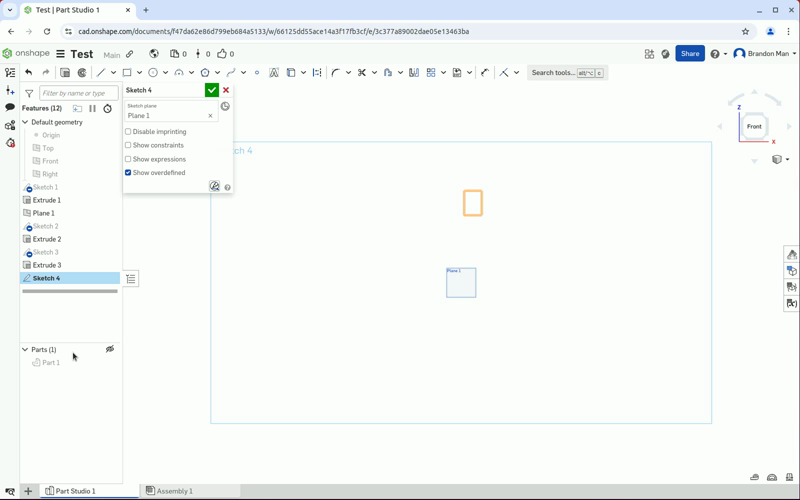
key(l)
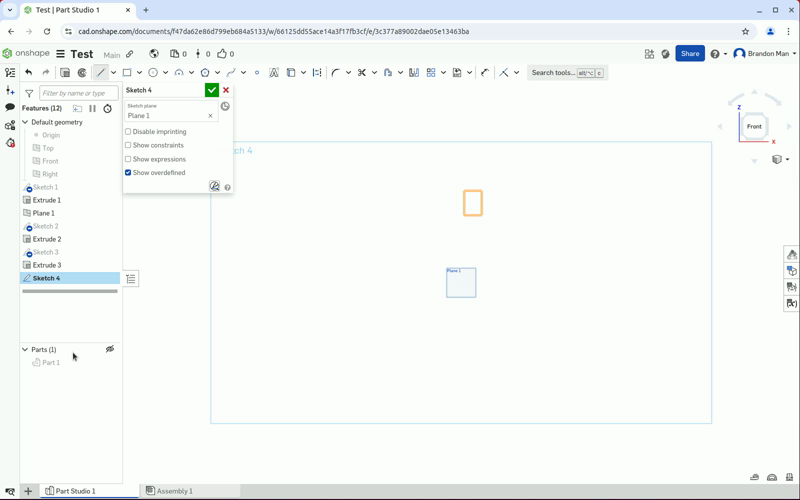
key_down(shift)
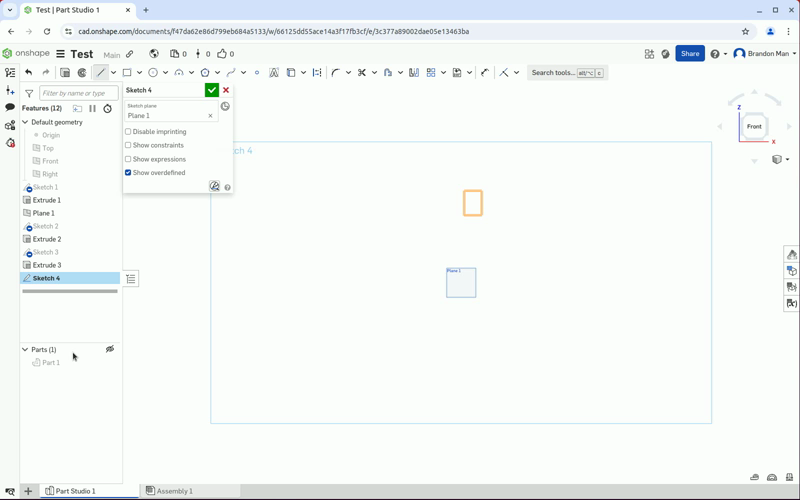
mouse_move(464, 232)
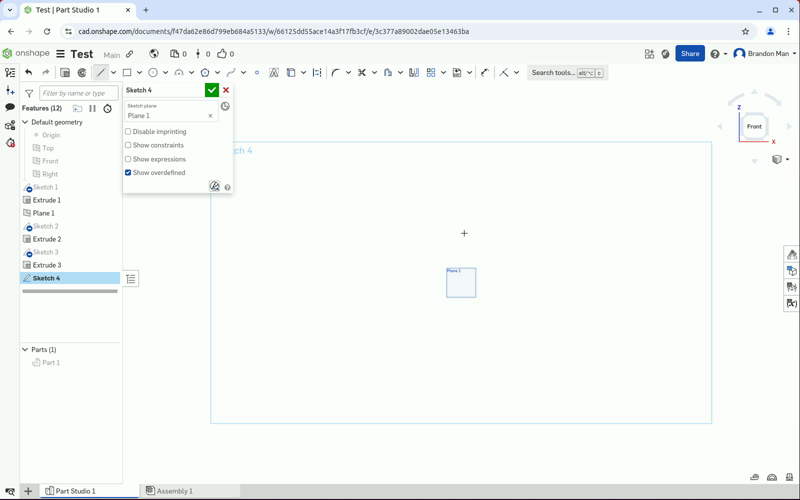
click(464, 232)
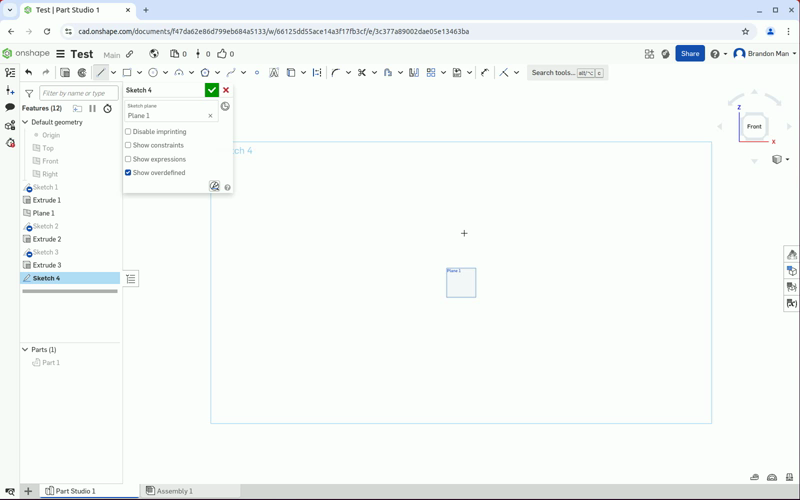
key_up(shift)
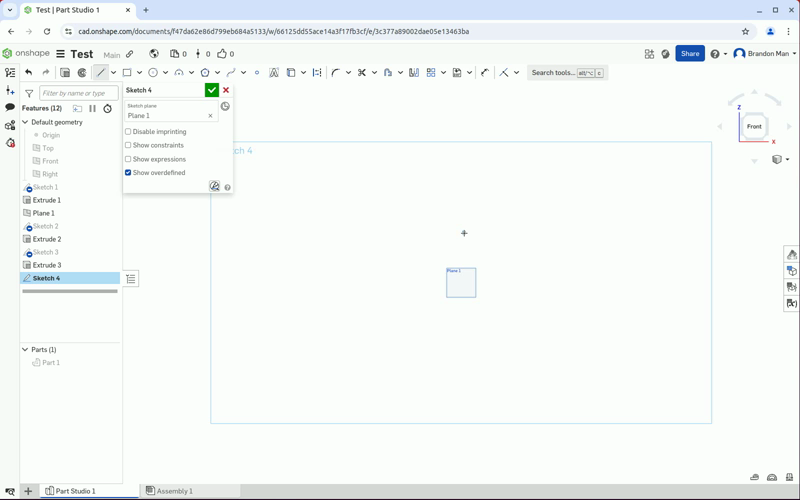
key_down(shift)
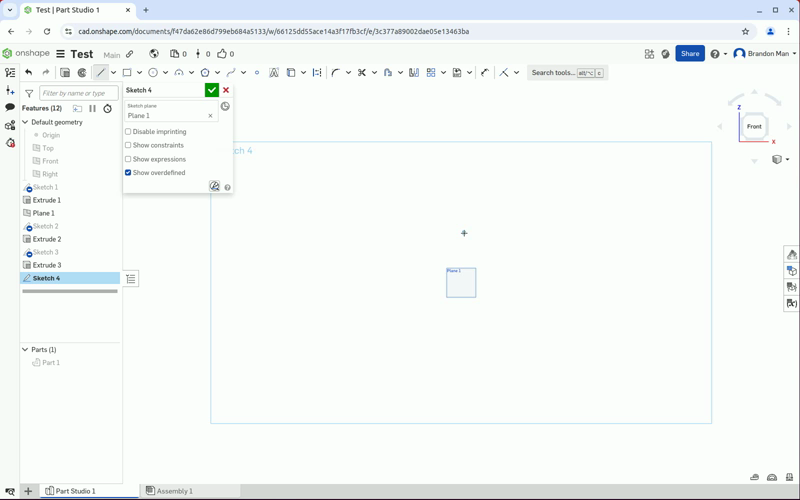
mouse_move(494, 232)
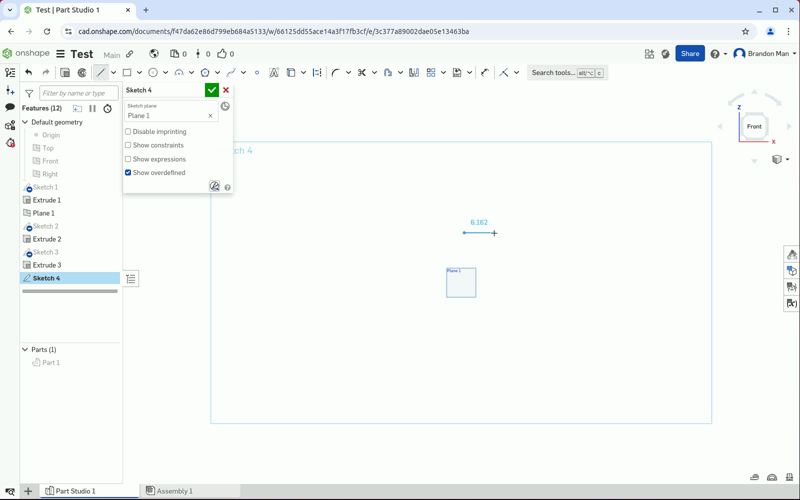
mouse_move(481, 232)
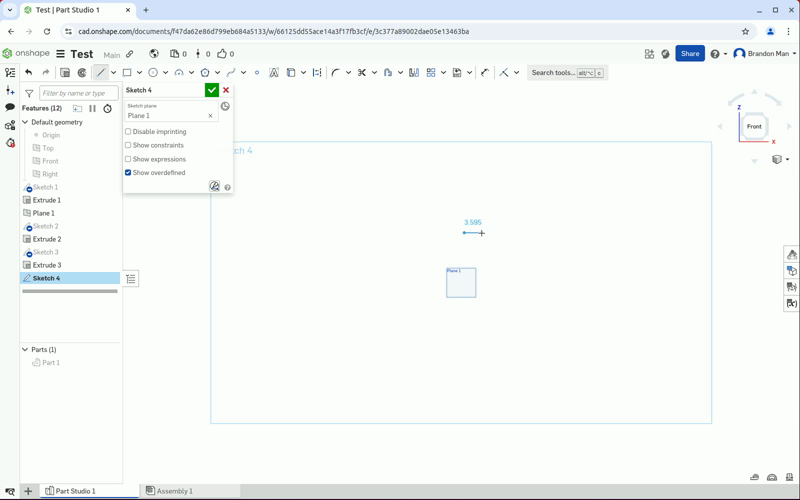
click(481, 232)
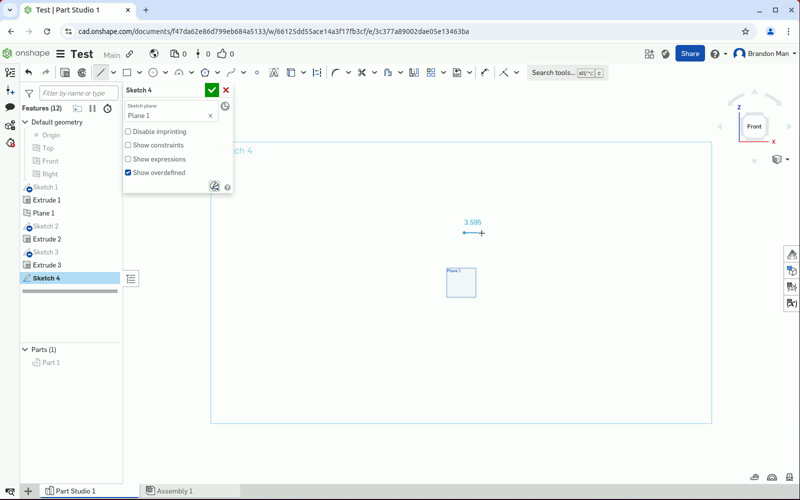
key_up(shift)
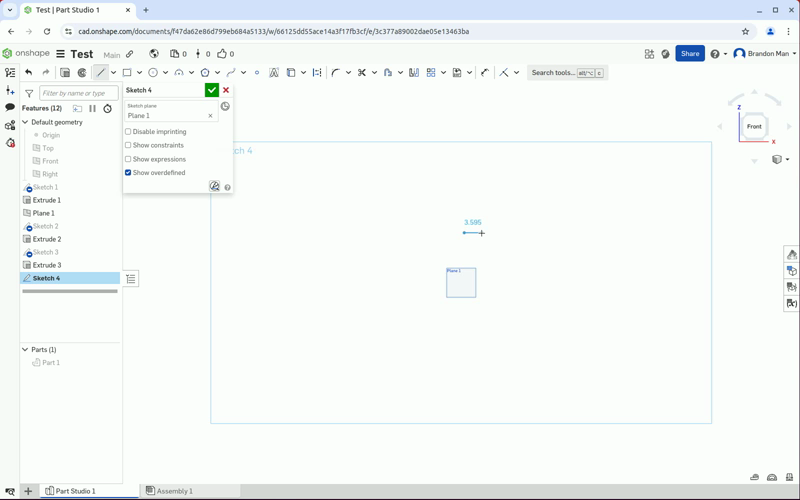
key_down(shift)
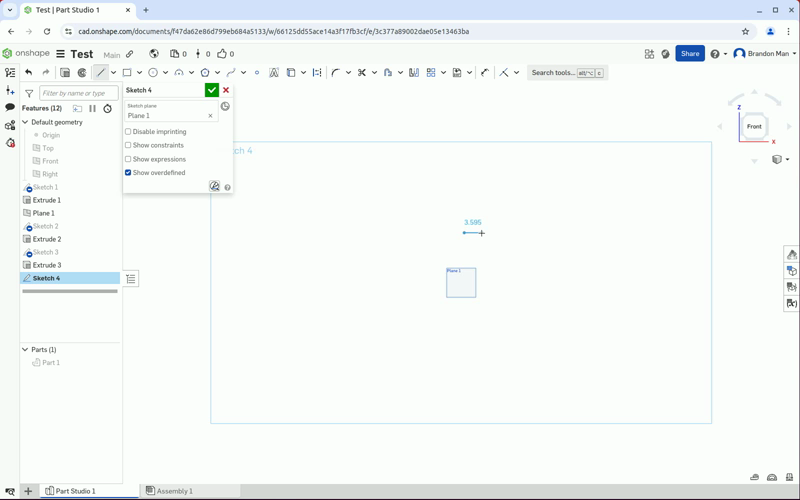
mouse_move(511, 232)
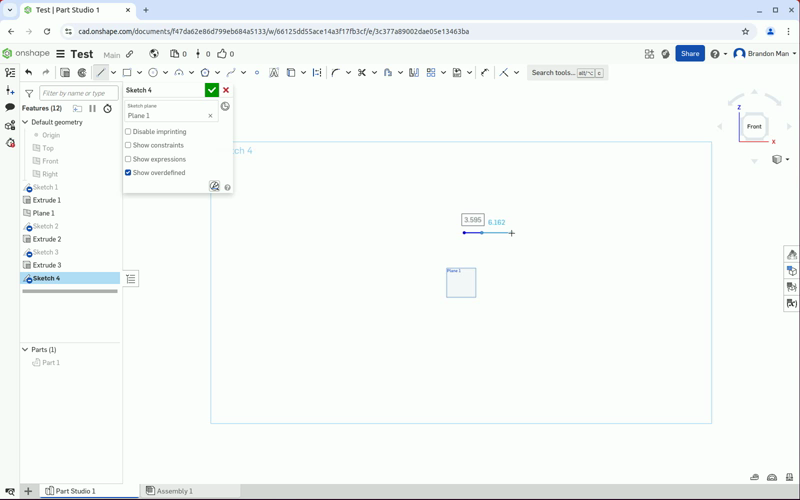
mouse_move(481, 218)
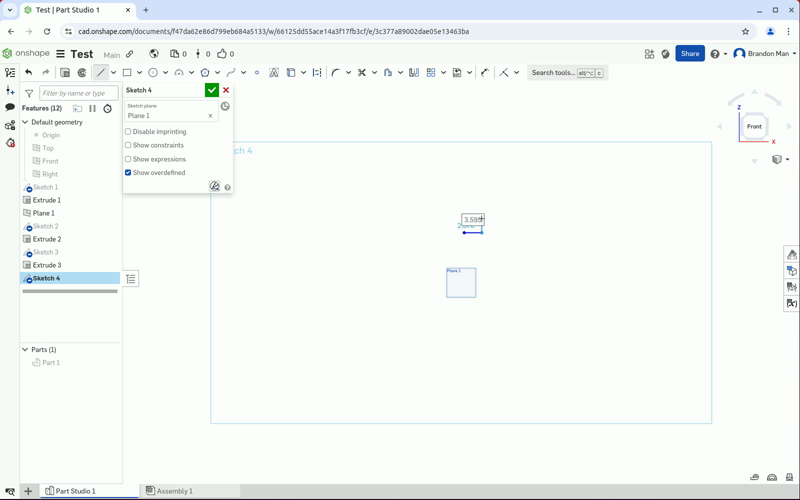
click(481, 218)
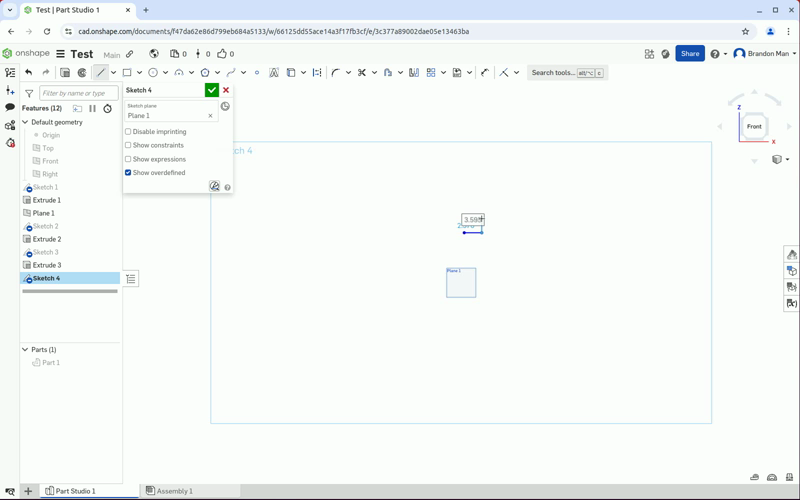
key_up(shift)
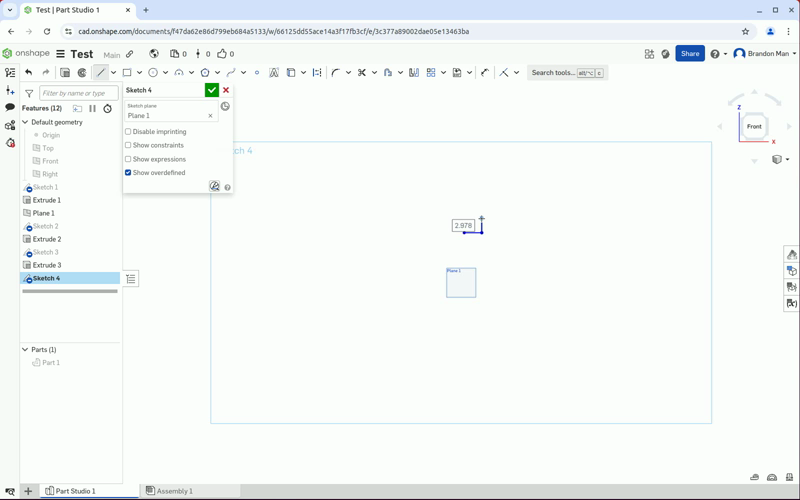
key_down(shift)
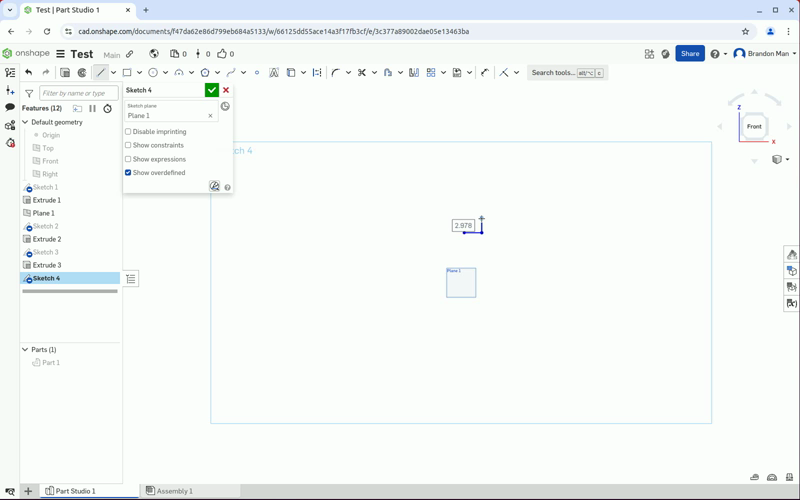
mouse_move(511, 218)
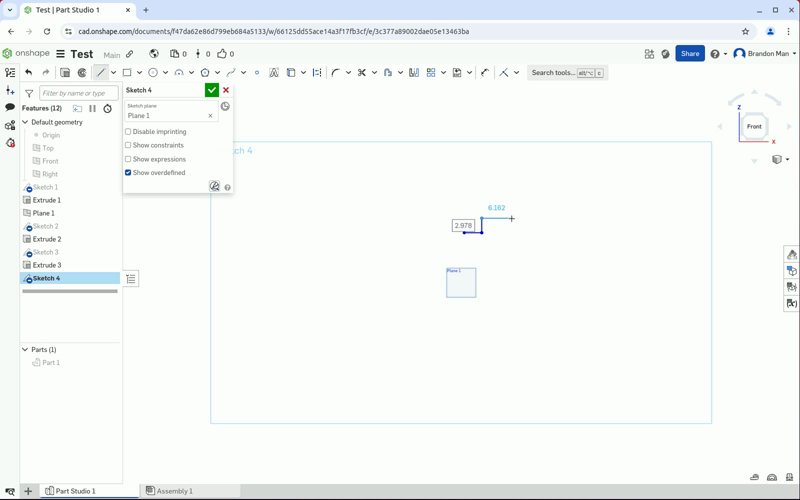
mouse_move(464, 218)
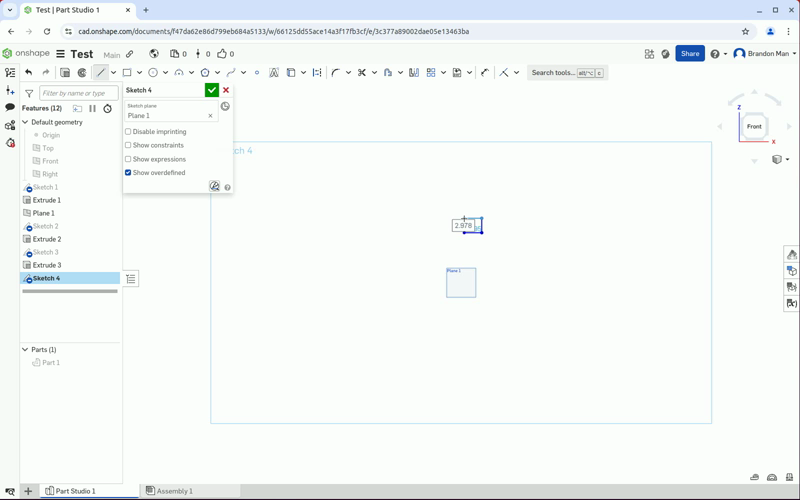
click(464, 218)
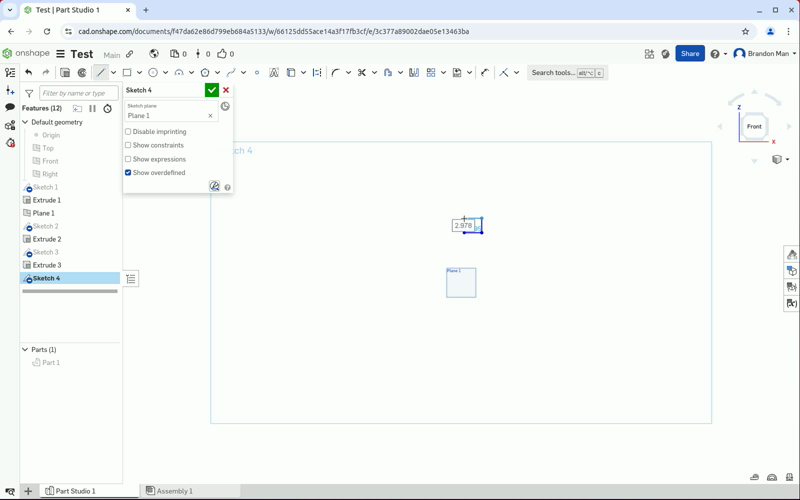
key_up(shift)
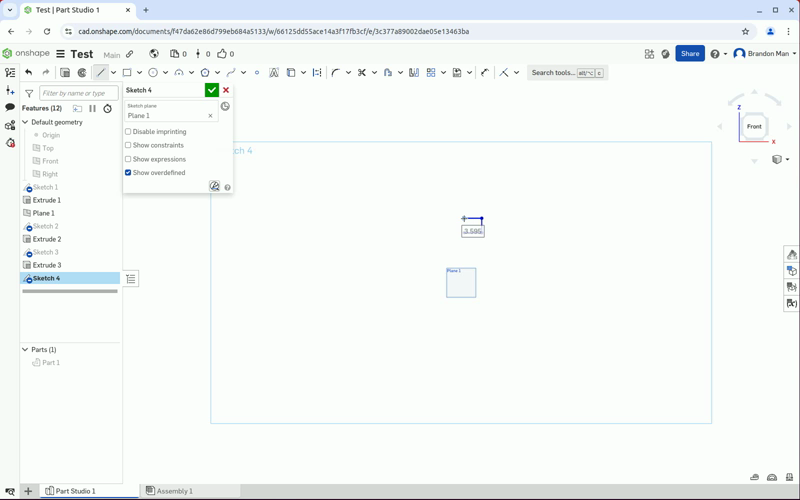
mouse_move(494, 218)
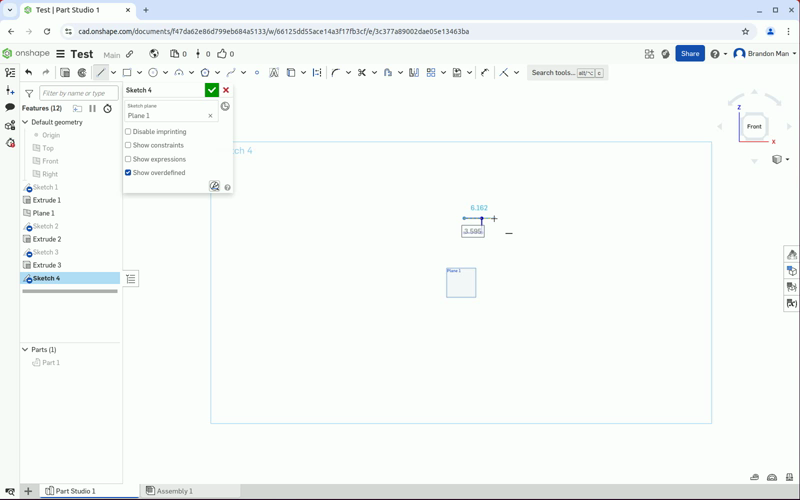
key_down(shift)
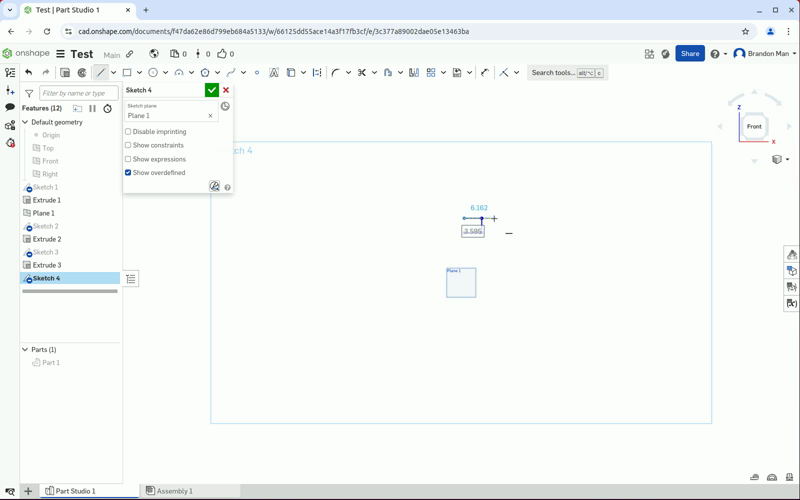
mouse_move(464, 232)
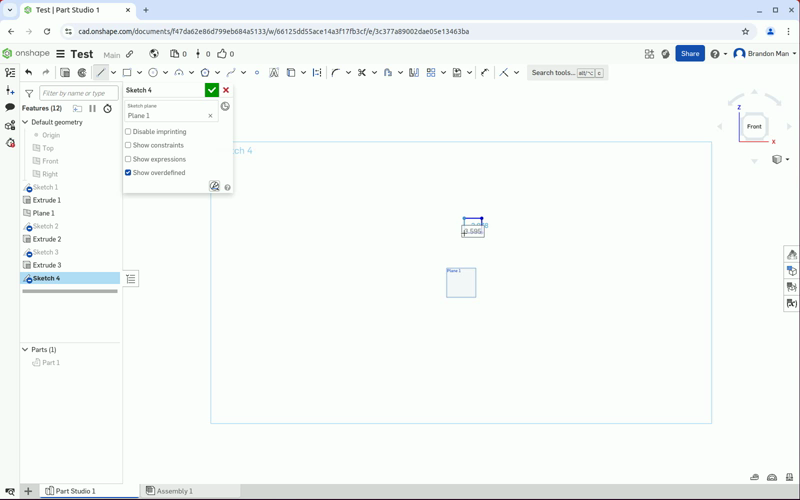
key_up(shift)
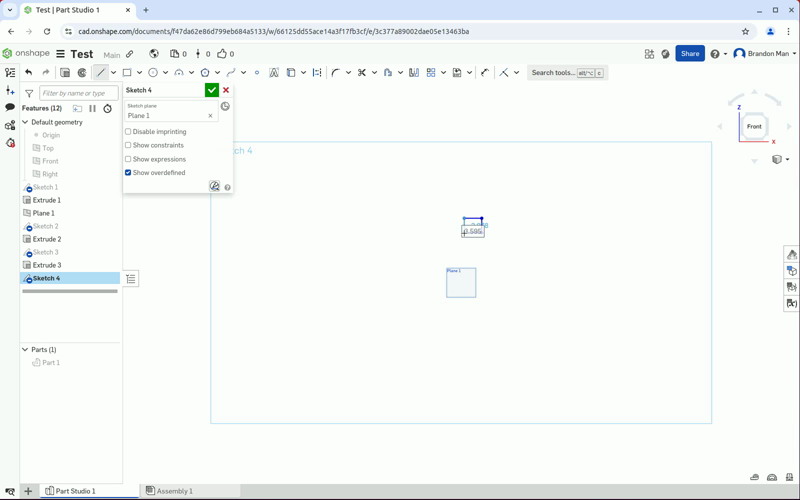
click(464, 232)
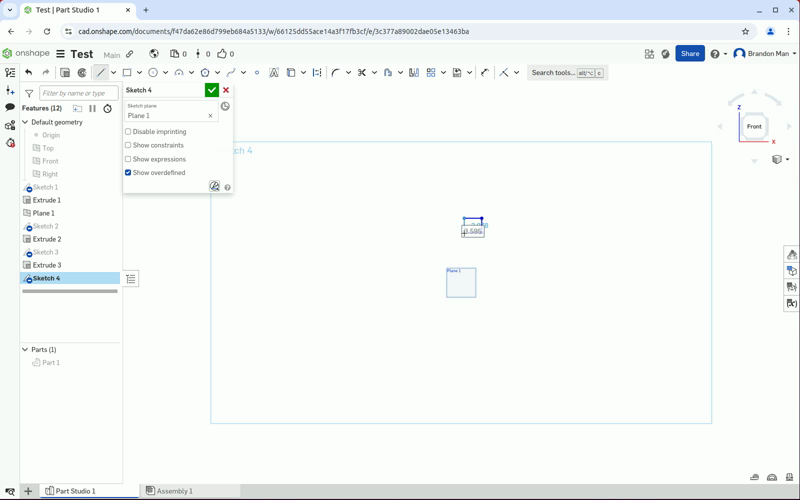
key(esc)
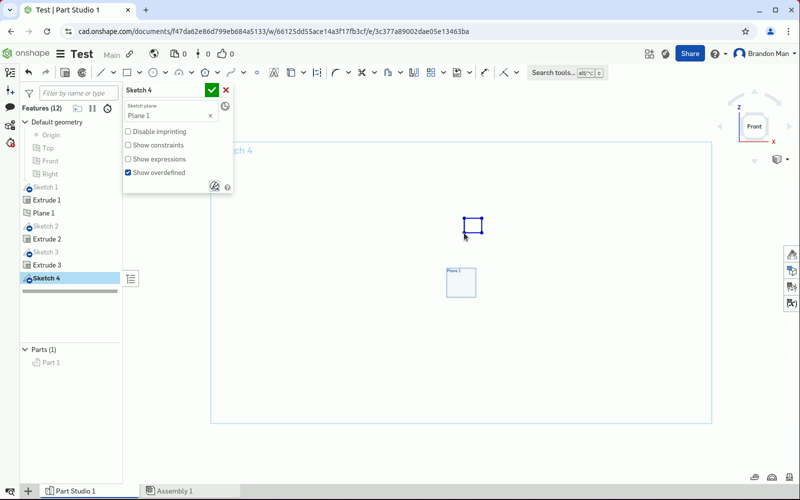
mouse_move(479, 220)
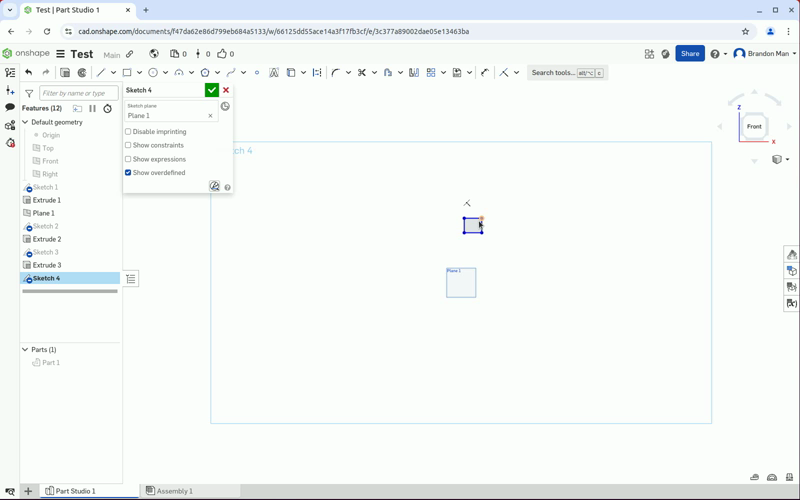
scroll(6)
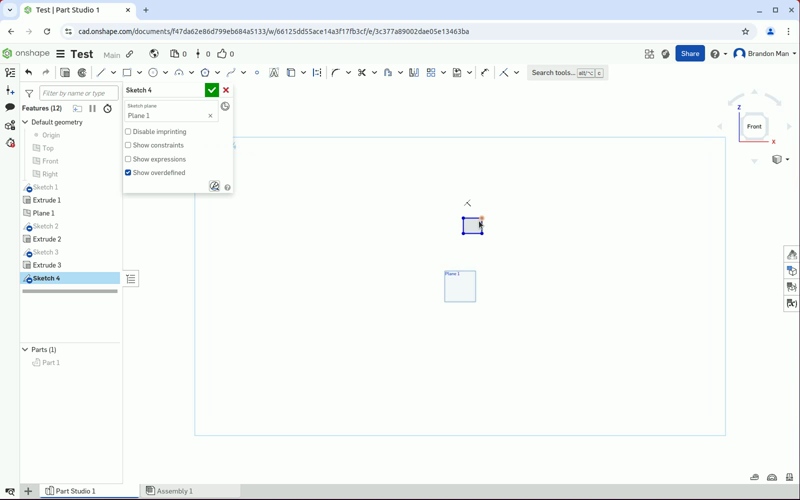
scroll(6)
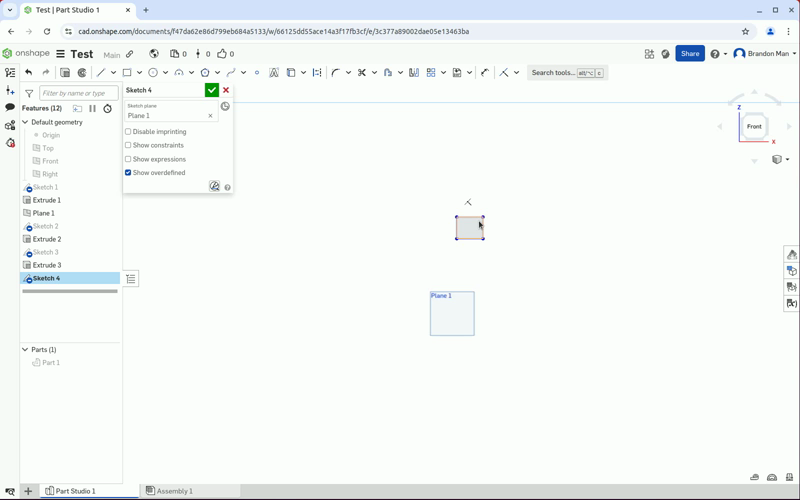
scroll(6)
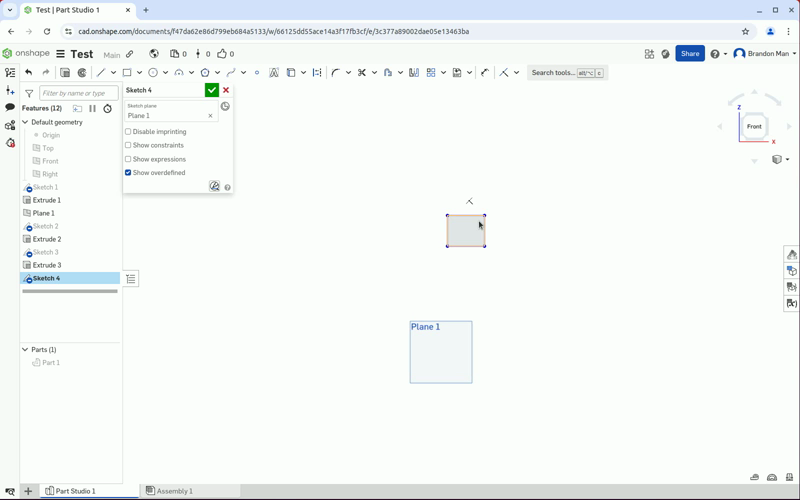
scroll(6)
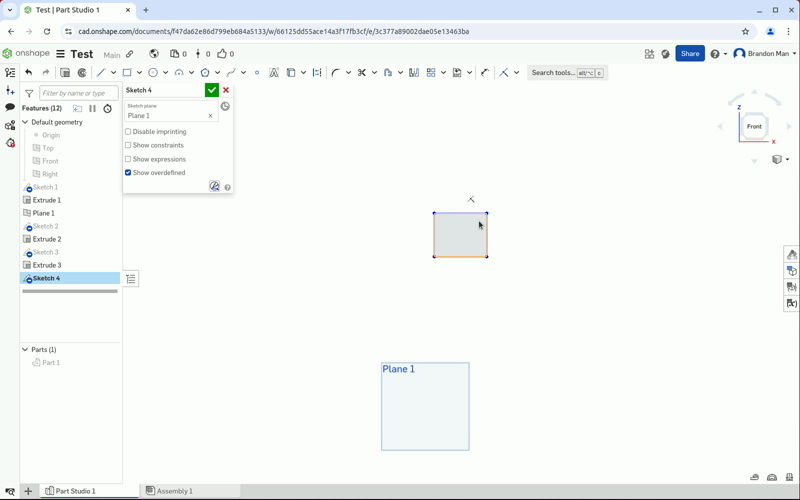
scroll(6)
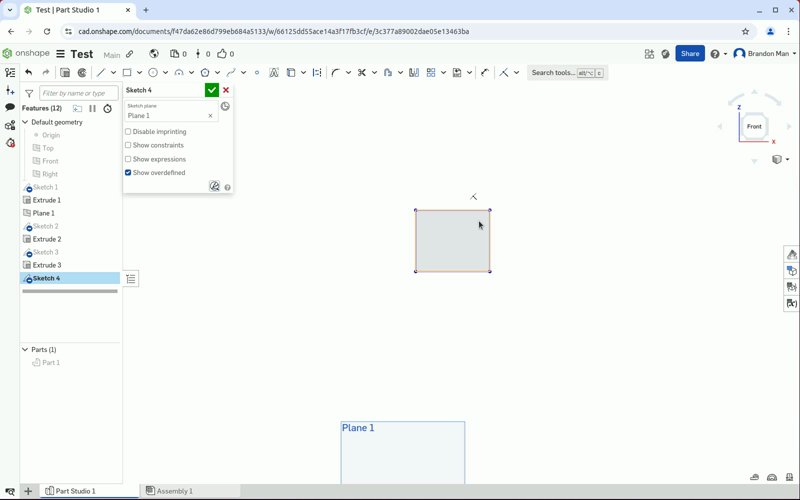
scroll(6)
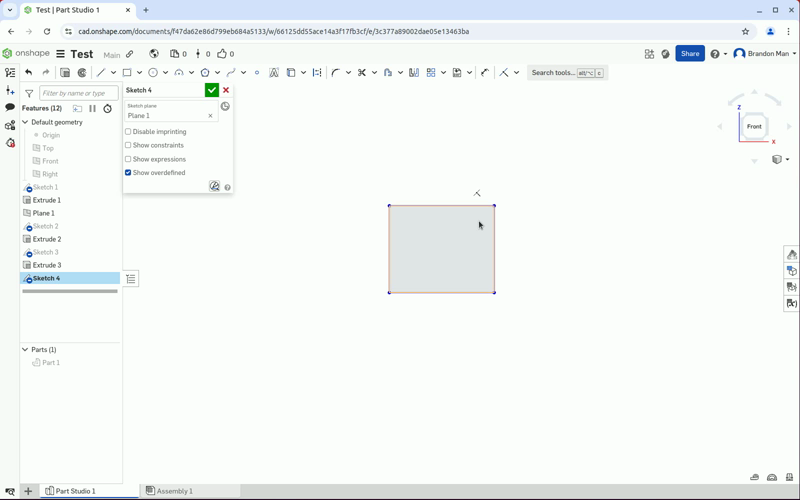
scroll(6)
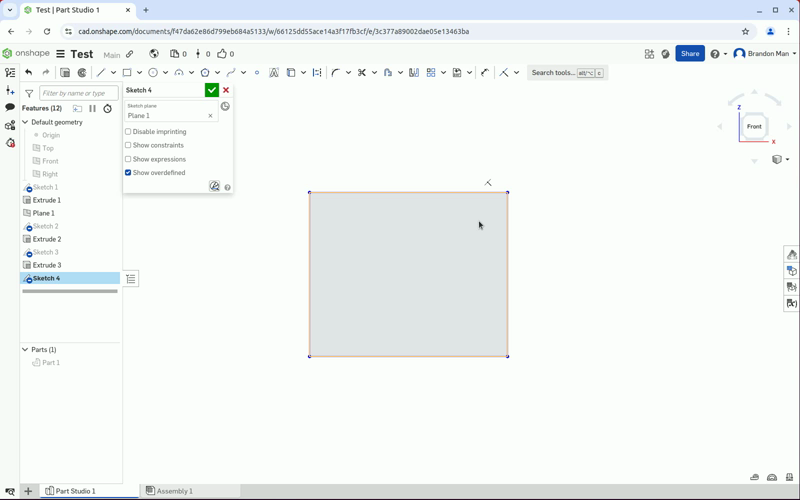
click(479, 220)
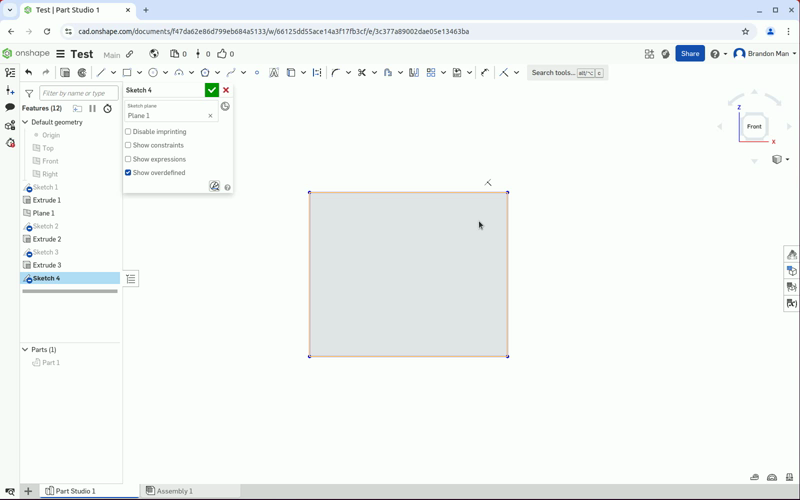
scroll(-6)
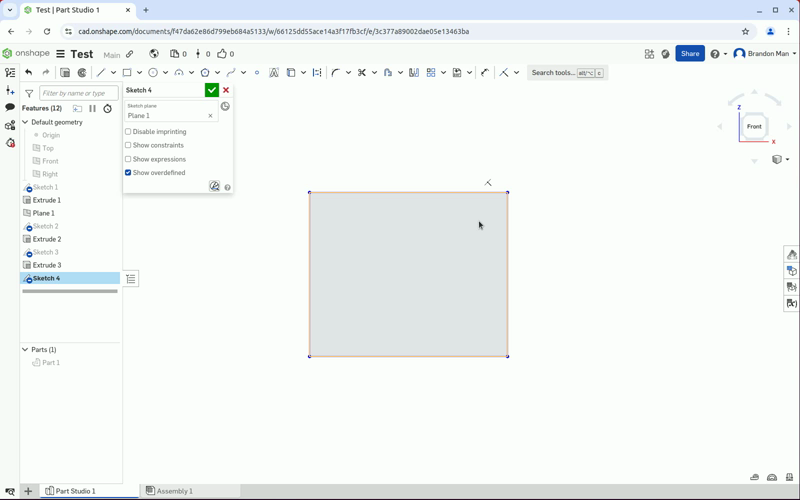
scroll(-6)
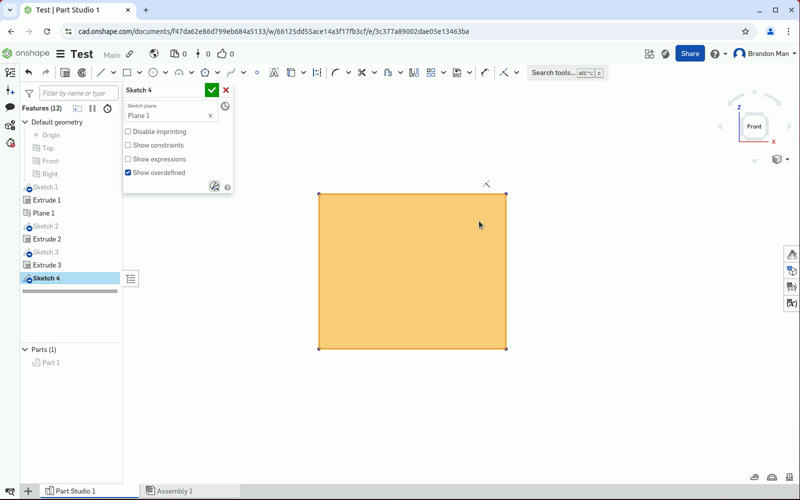
scroll(-6)
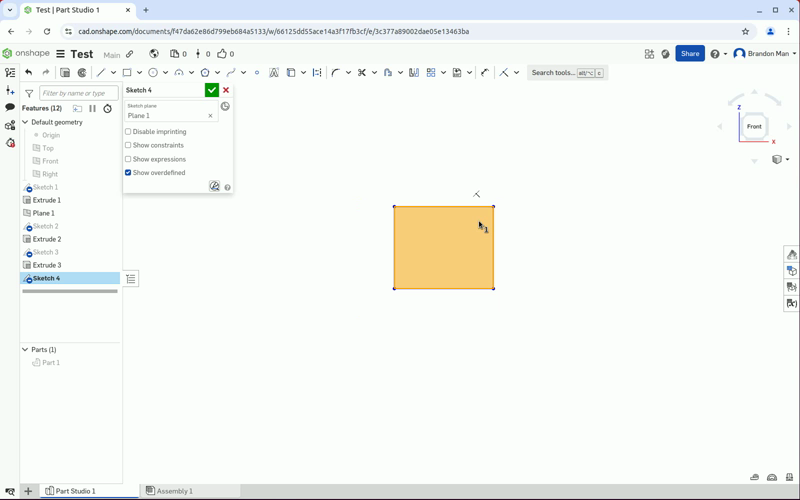
scroll(-6)
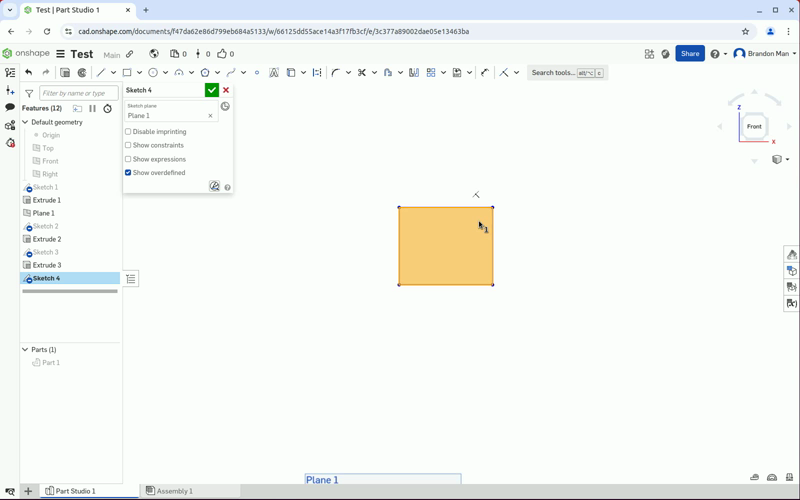
scroll(-6)
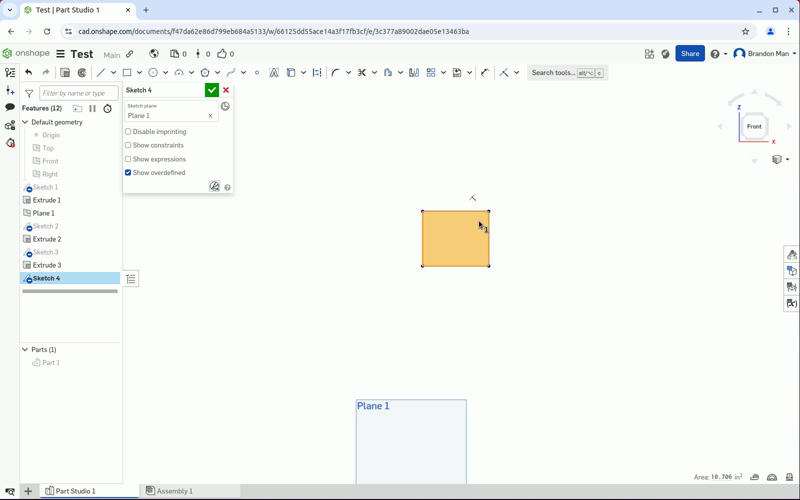
scroll(-6)
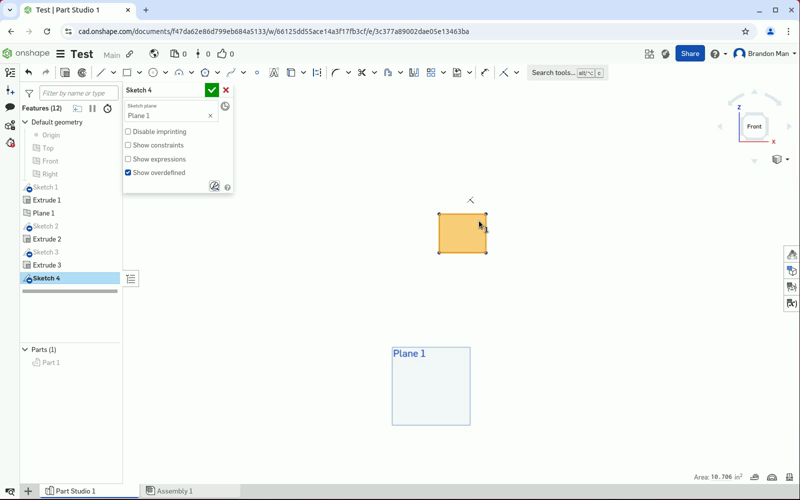
scroll(-6)
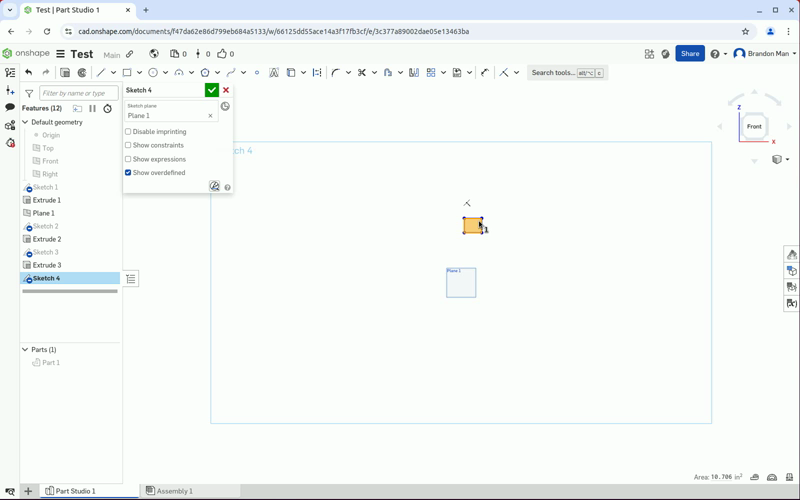
mouse_move(73, 352)
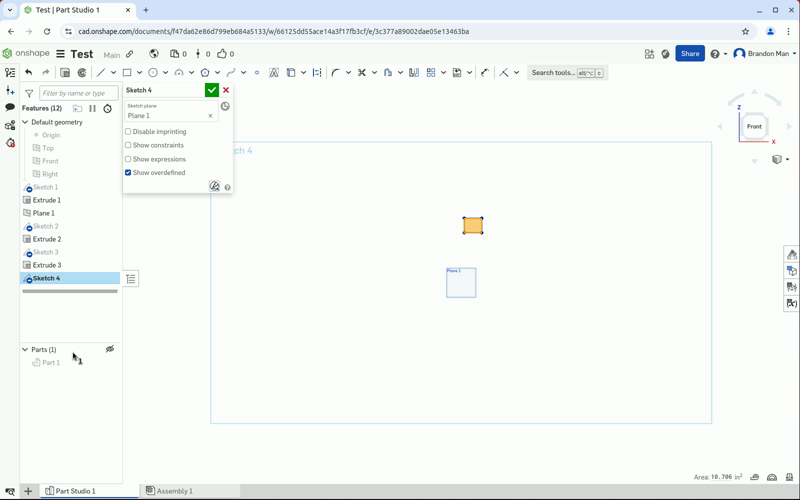
key(shift+y)
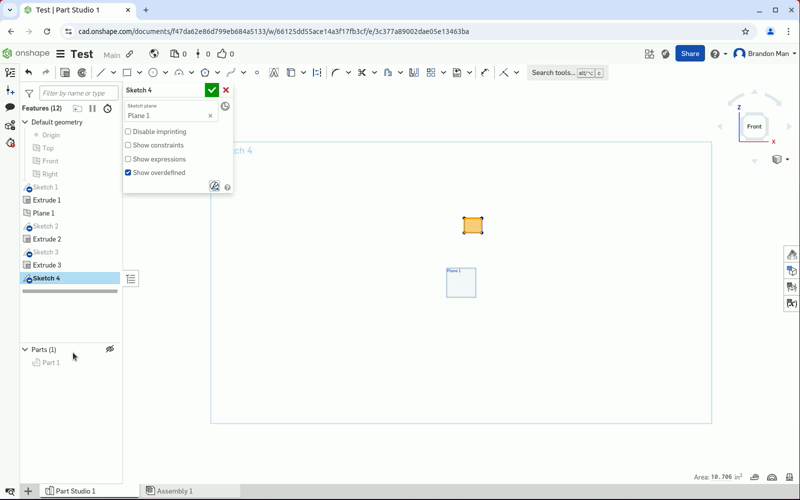
key(shift+e)
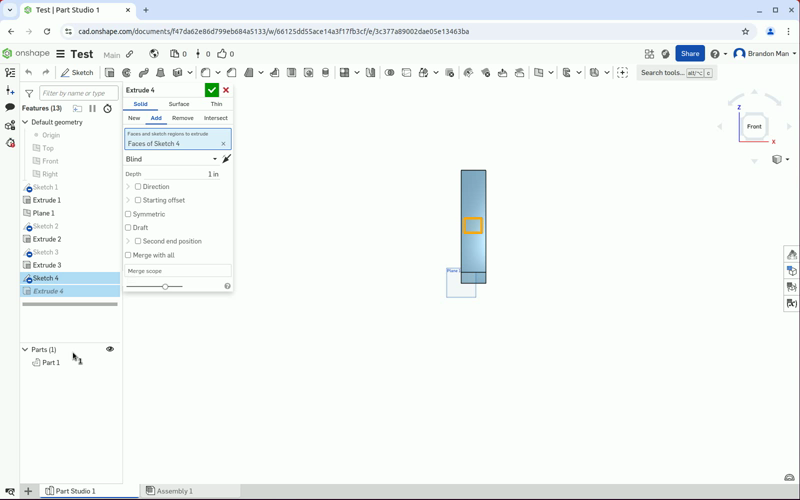
mouse_move(143, 106)
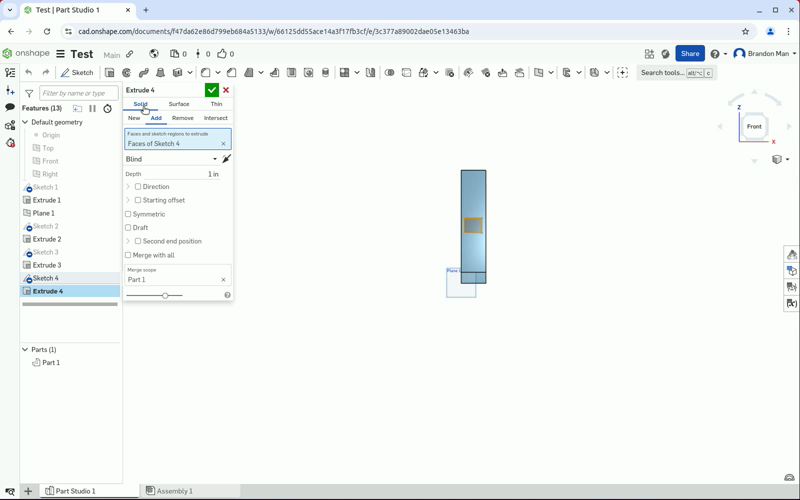
click(143, 106)
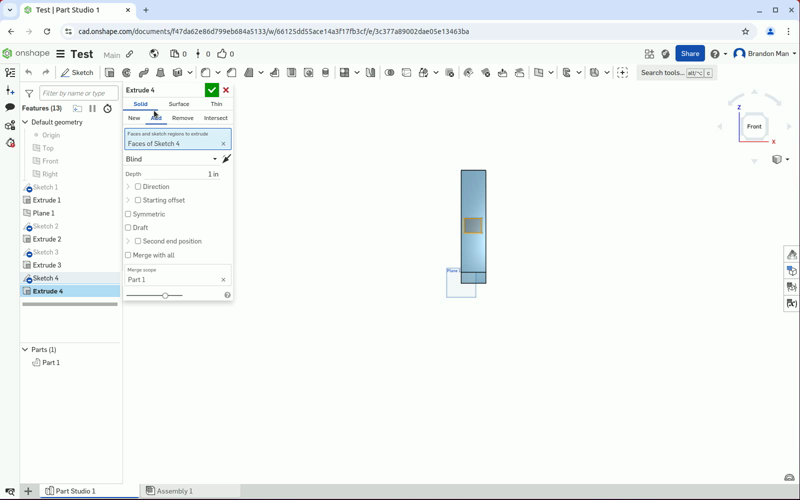
mouse_move(186, 120)
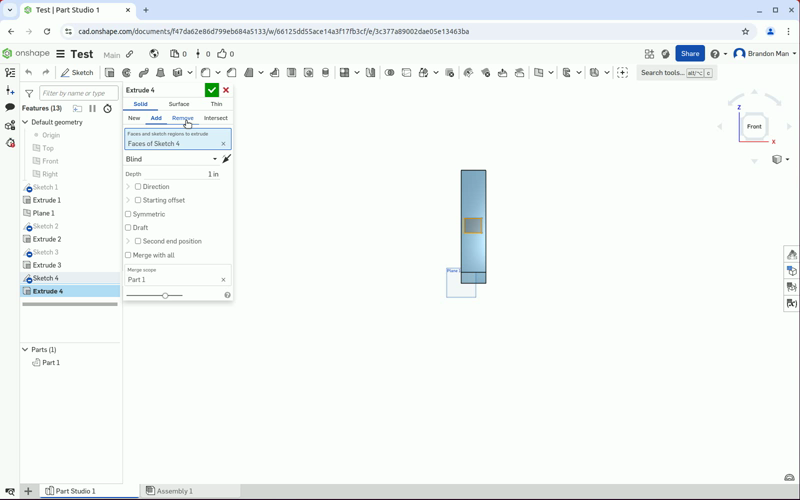
click(186, 120)
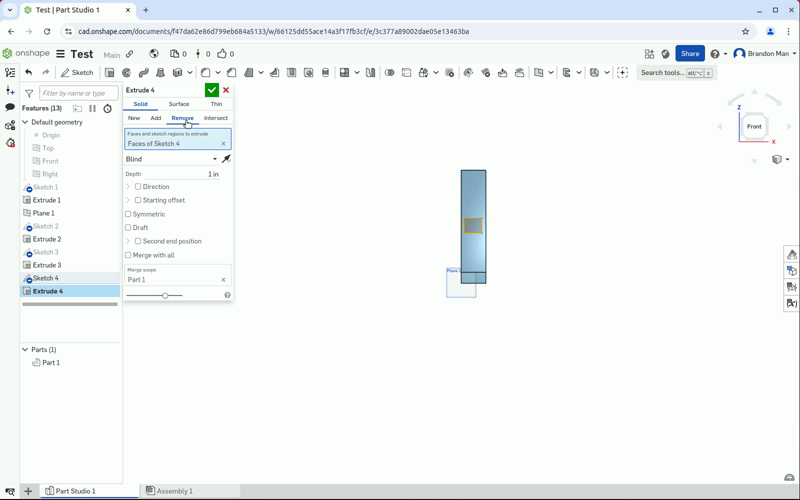
key(tab, 4)
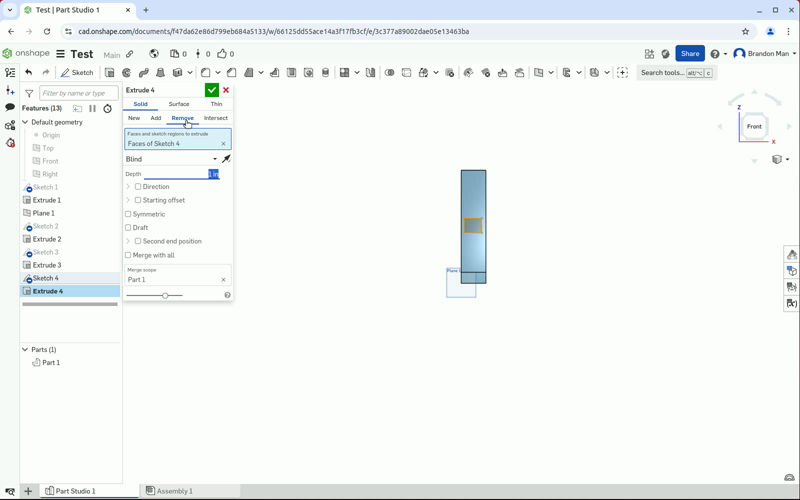
text(6.018)
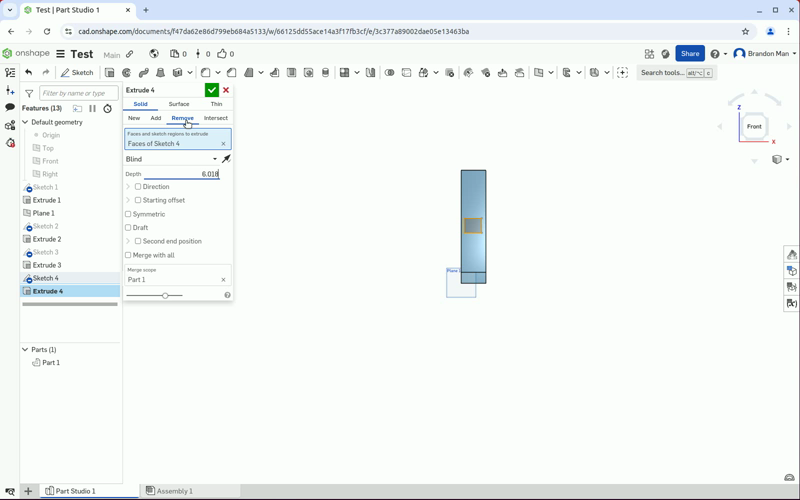
key(tab, 6)
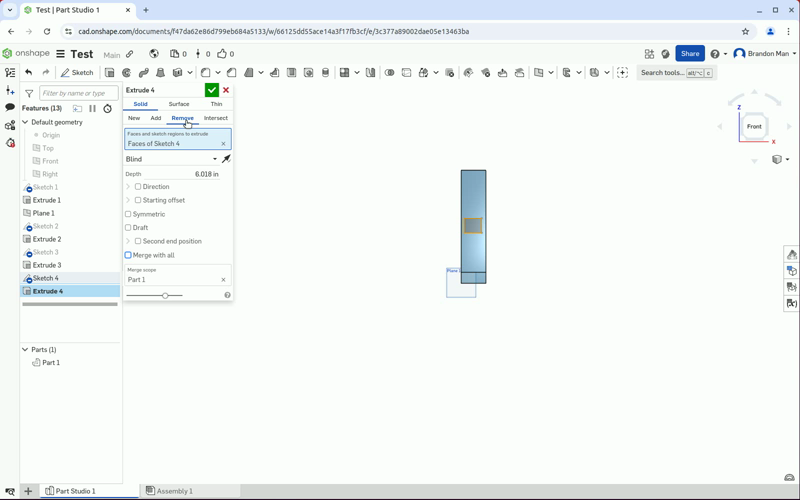
key(space)
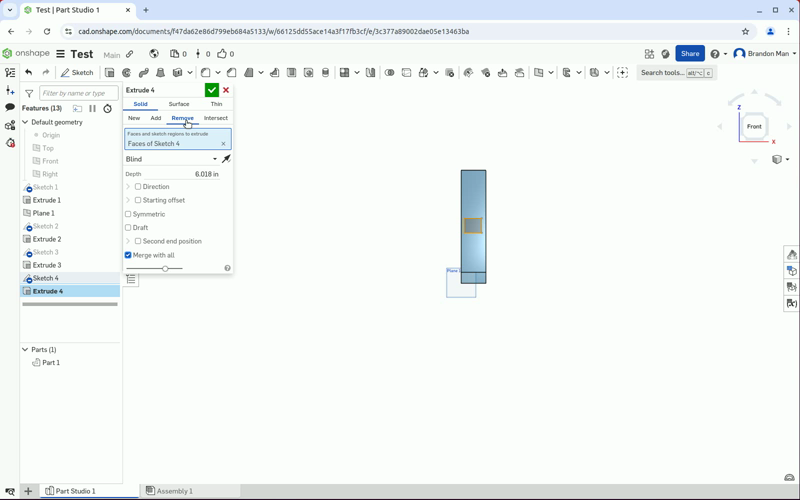
key(enter)
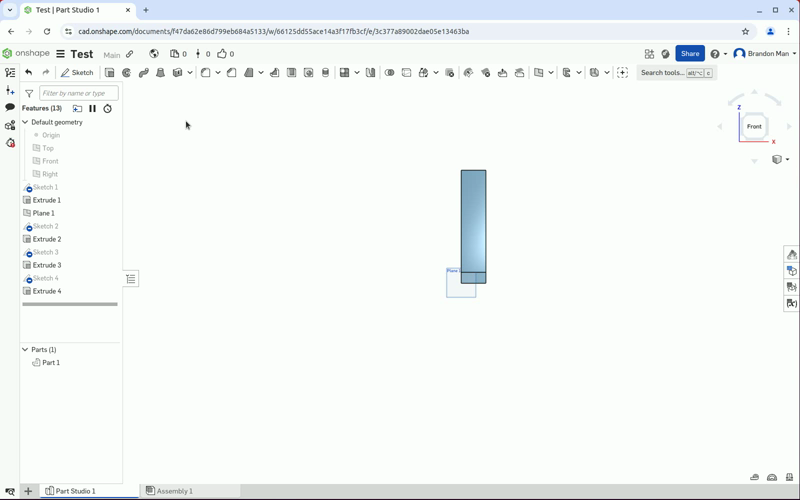
key(shift+h)
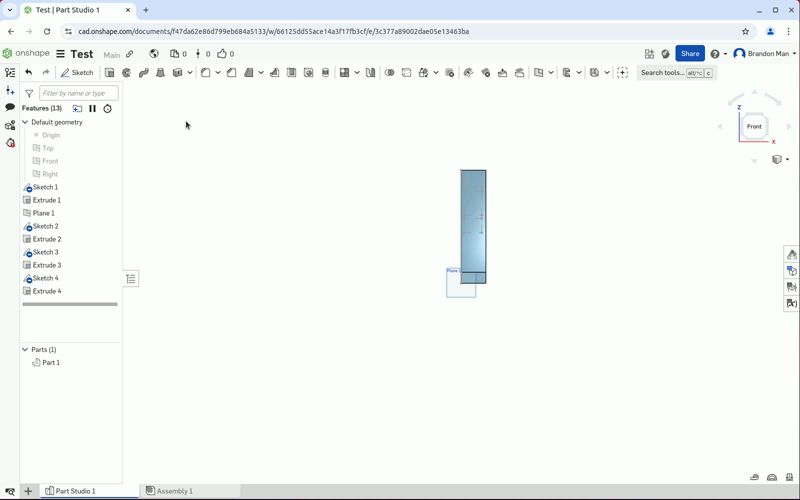
key(shift+h)
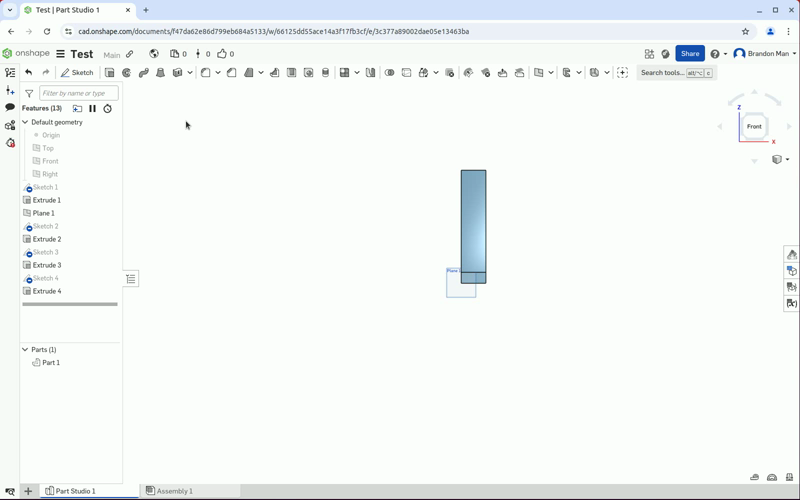
mouse_move(73, 189)
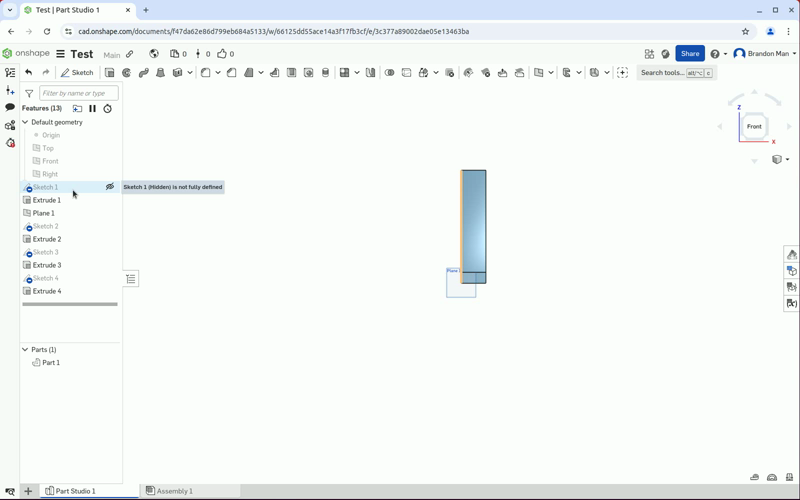
click(73, 189)
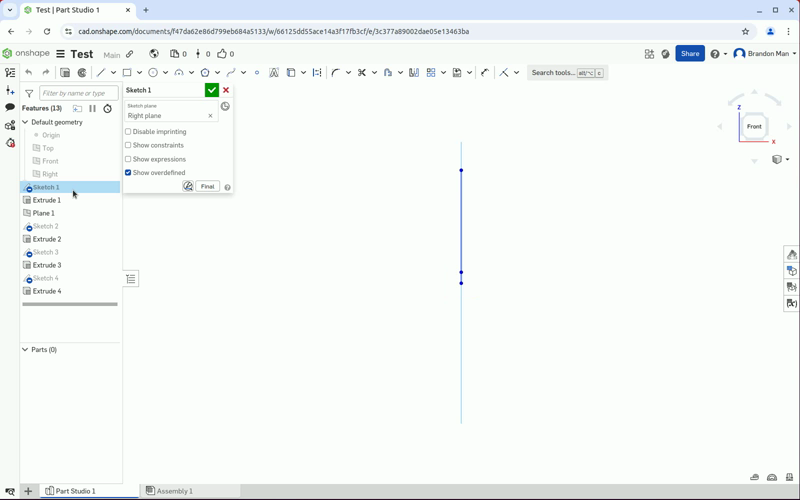
mouse_move(229, 92)
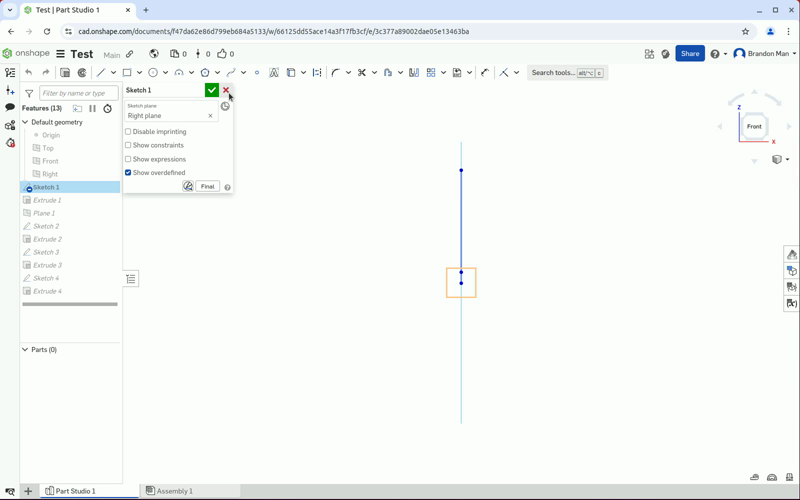
click(229, 92)
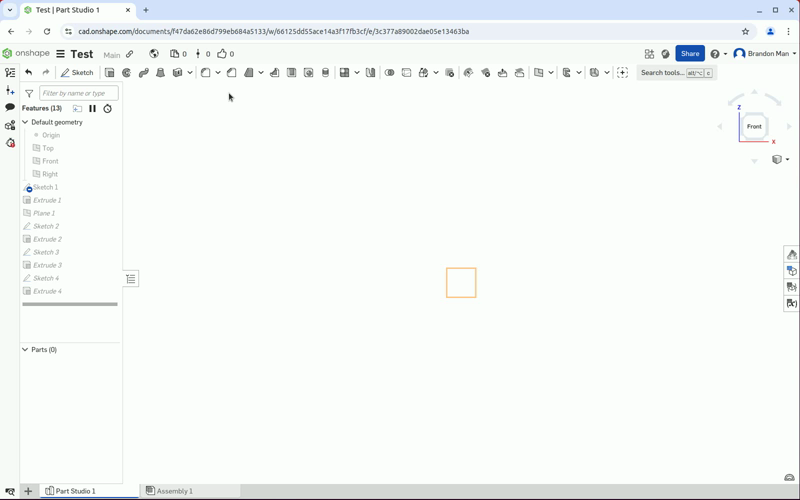
key(shift+s)
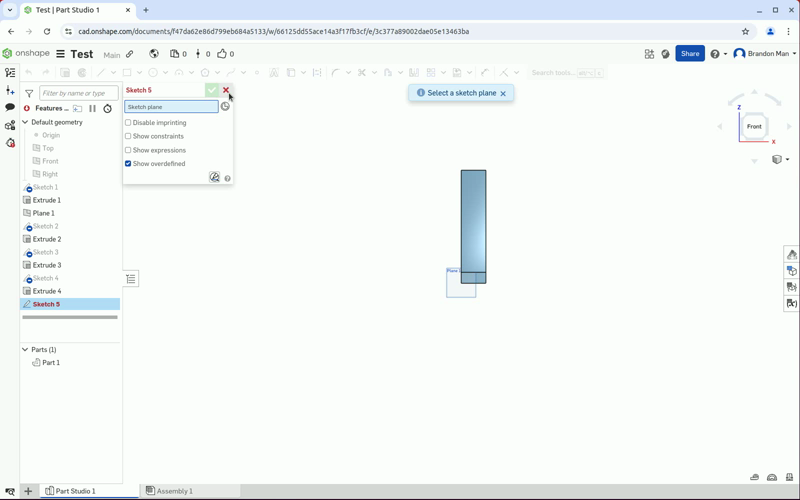
mouse_move(73, 215)
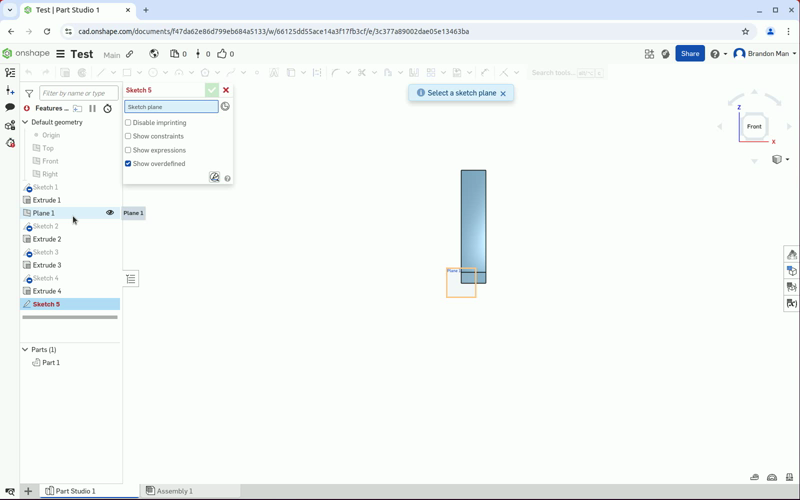
click(73, 215)
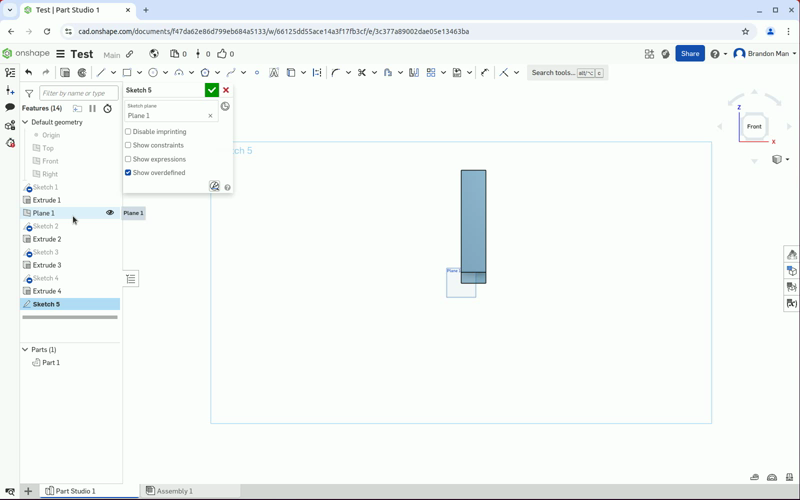
mouse_move(73, 352)
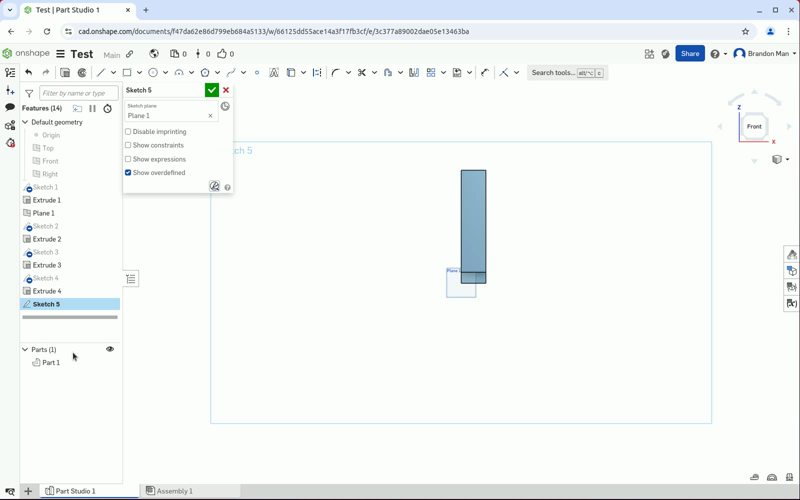
key(y)
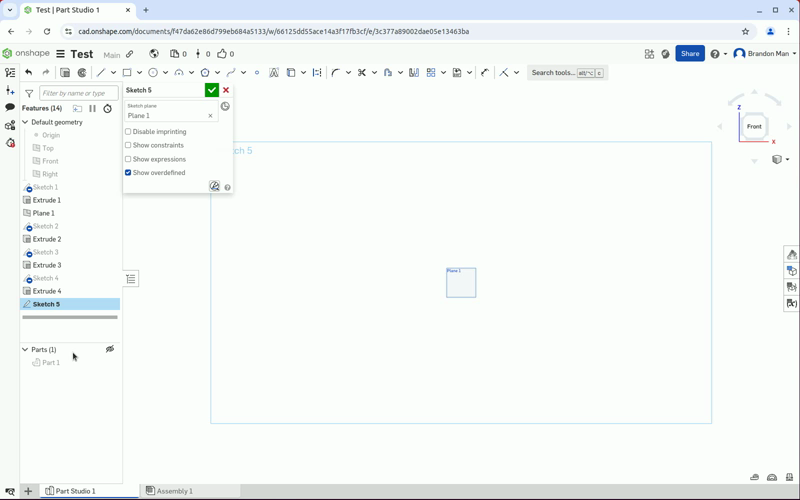
key(l)
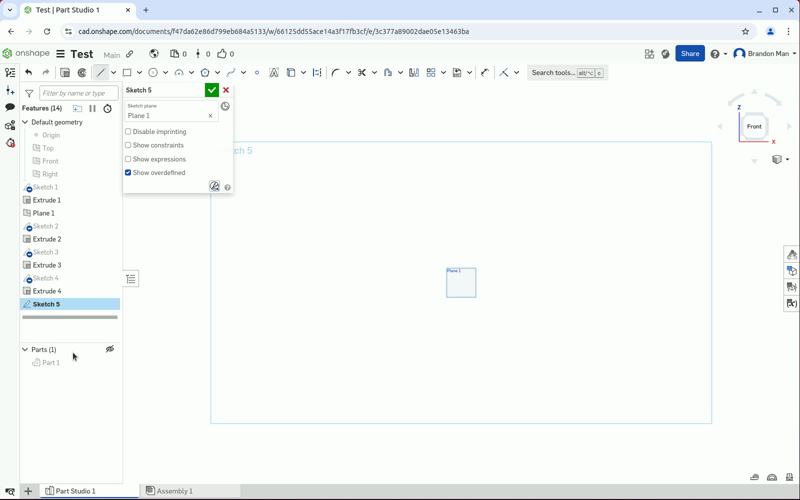
key_down(shift)
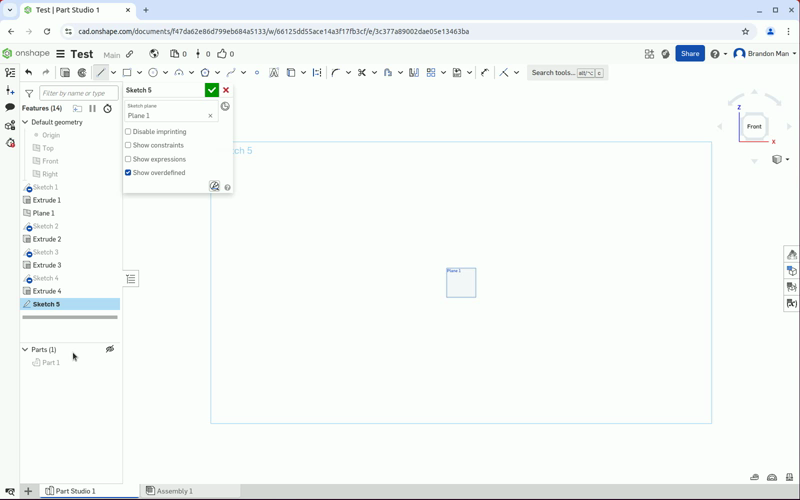
mouse_move(464, 267)
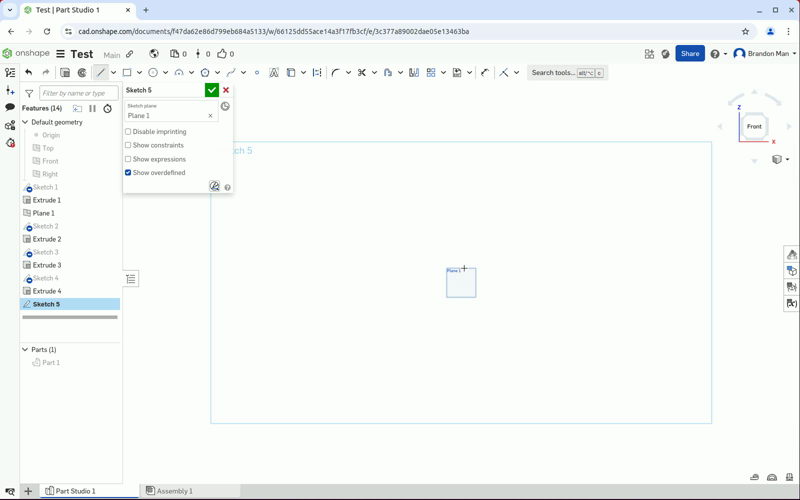
click(464, 267)
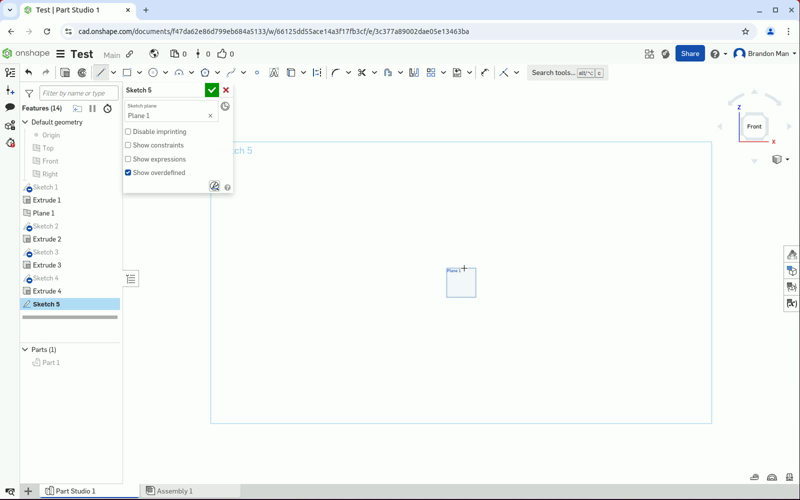
key_up(shift)
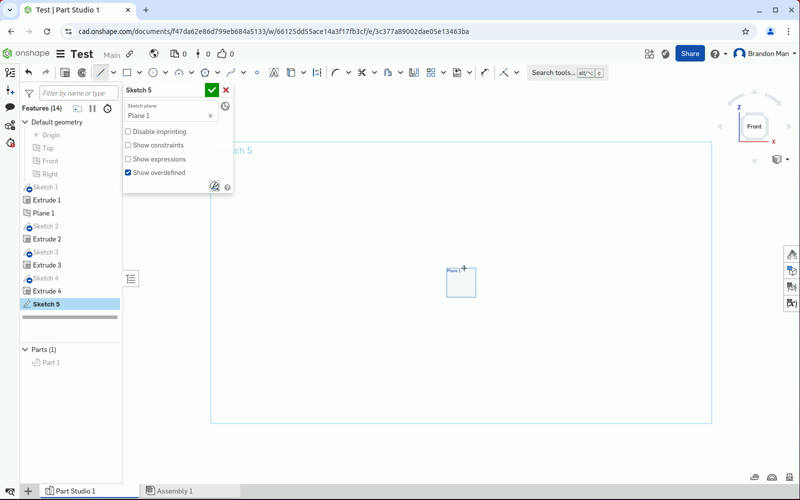
key_down(shift)
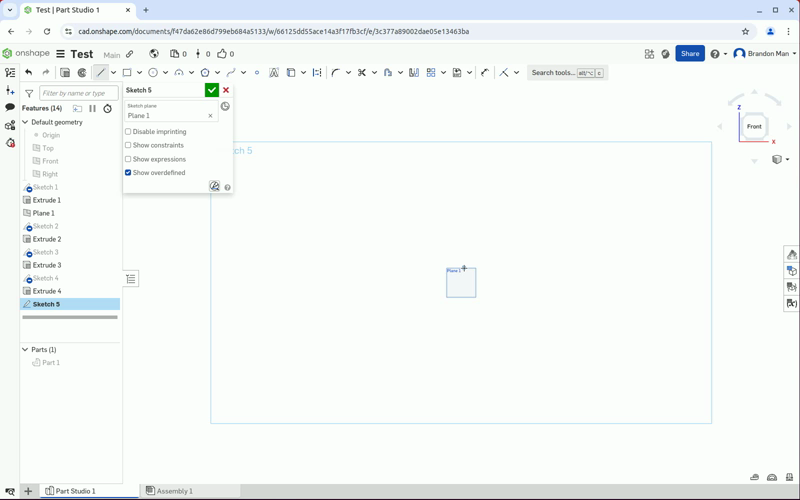
mouse_move(494, 267)
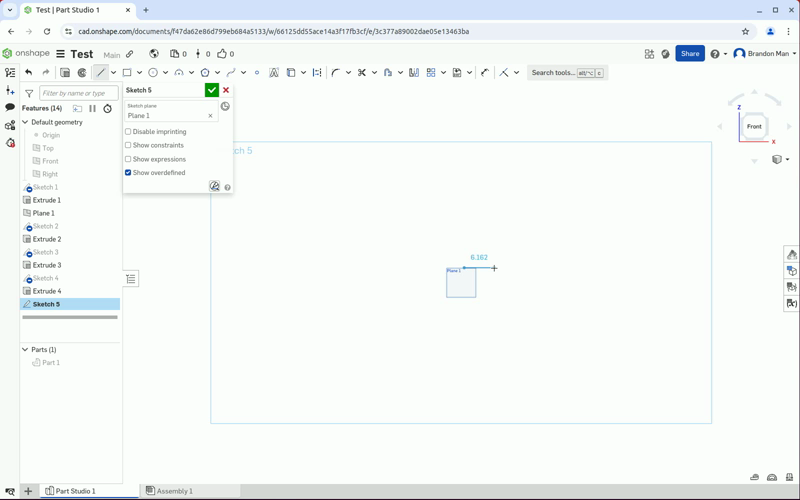
mouse_move(480, 267)
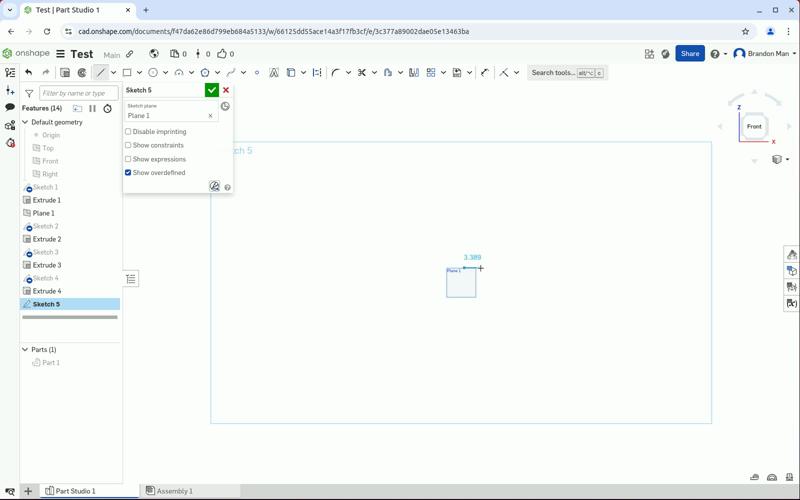
click(480, 267)
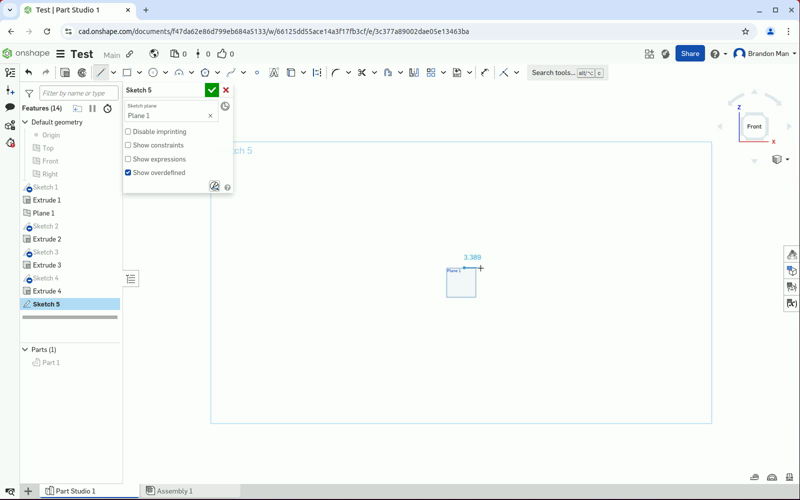
key_up(shift)
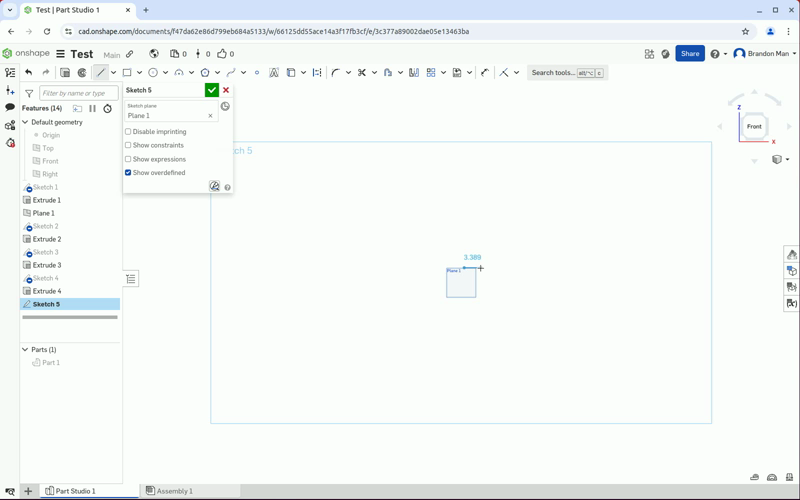
key_down(shift)
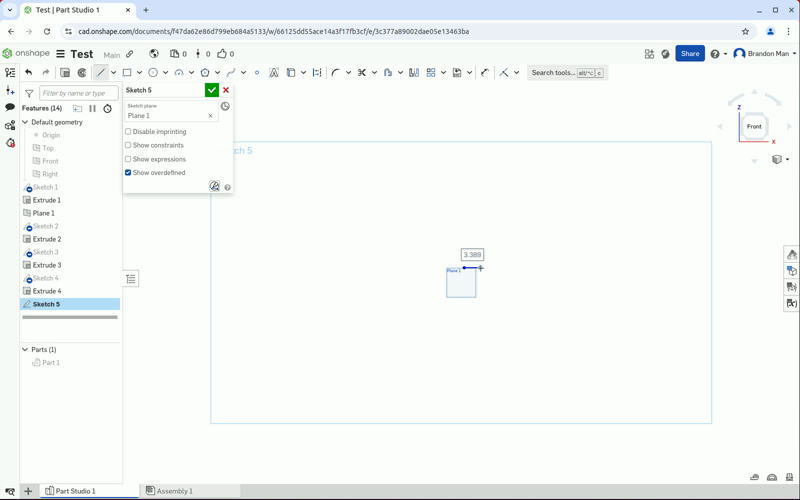
mouse_move(510, 267)
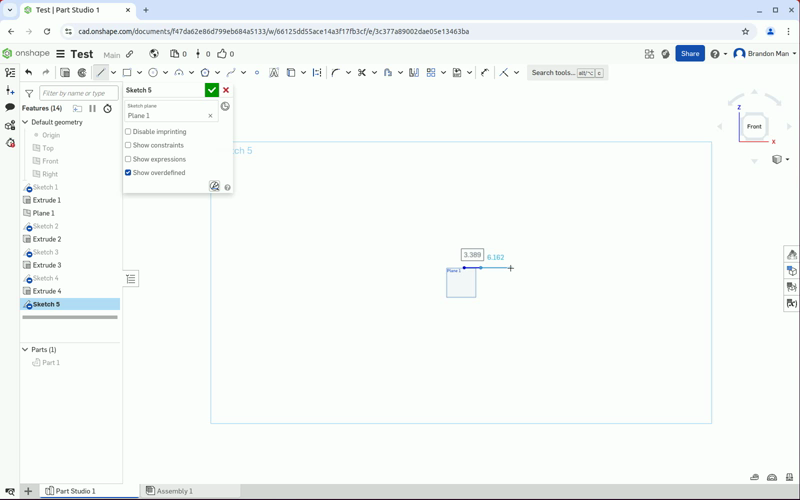
mouse_move(480, 236)
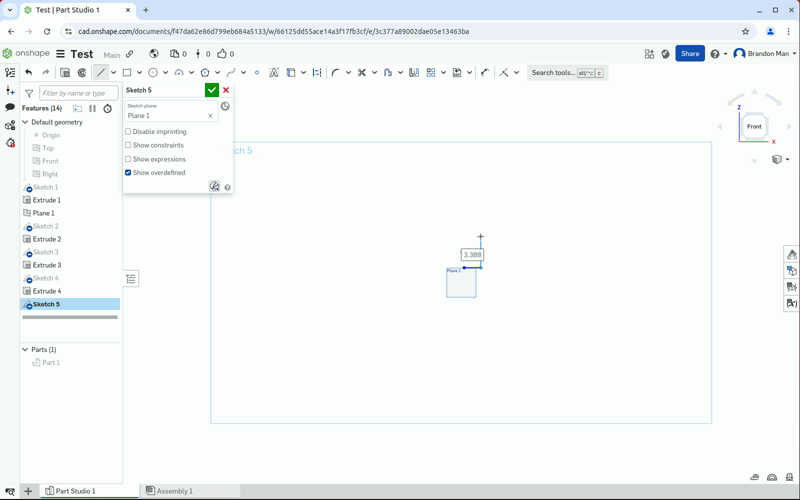
click(480, 236)
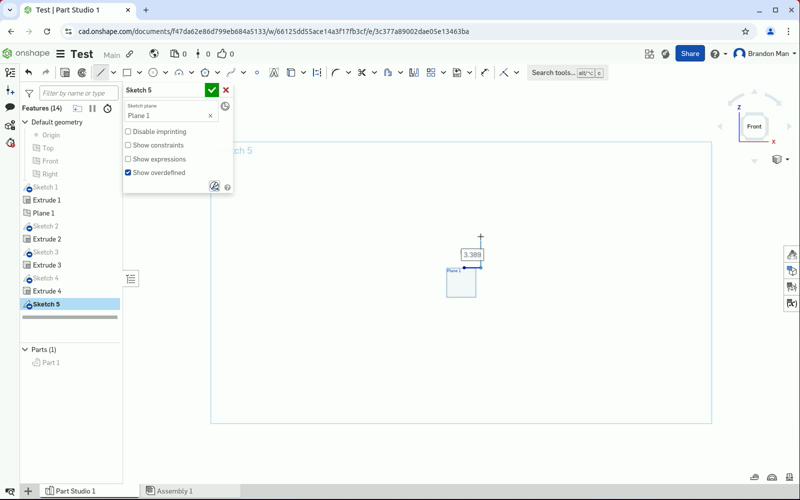
key_up(shift)
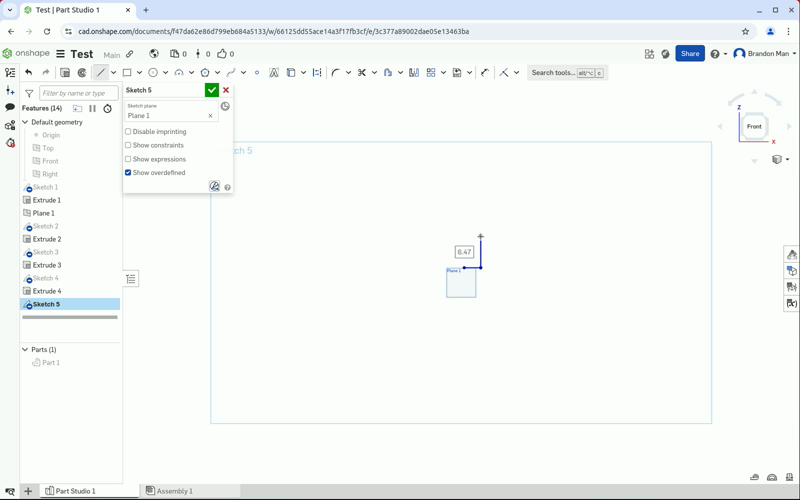
key_down(shift)
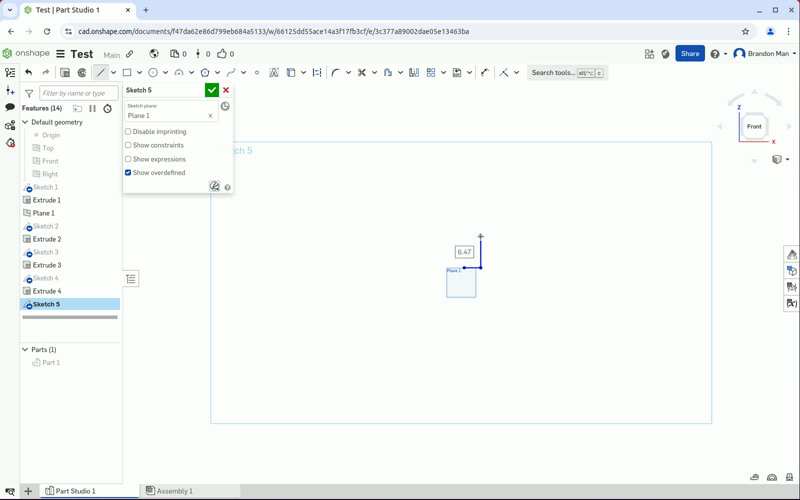
mouse_move(510, 236)
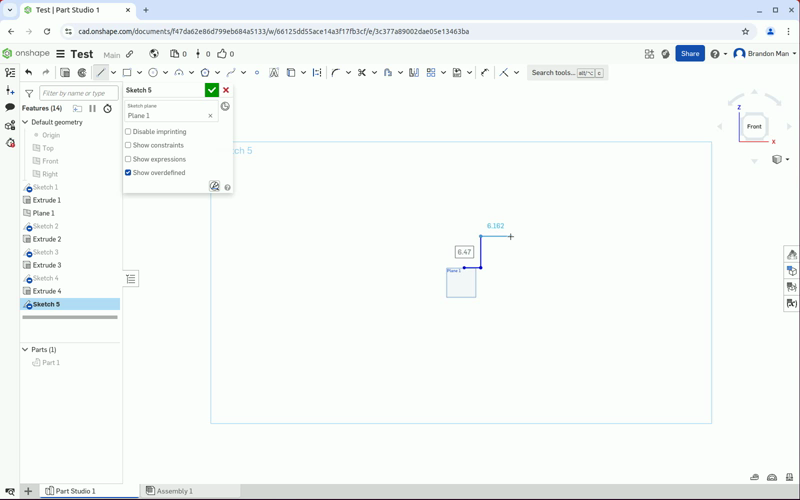
mouse_move(464, 236)
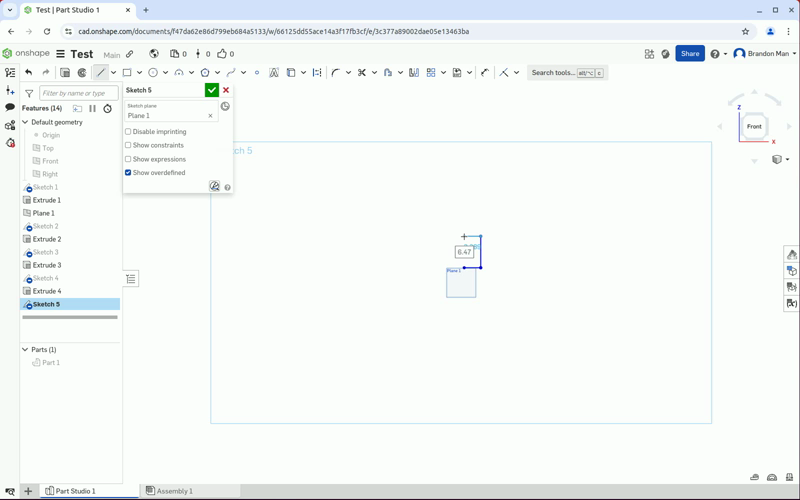
click(464, 236)
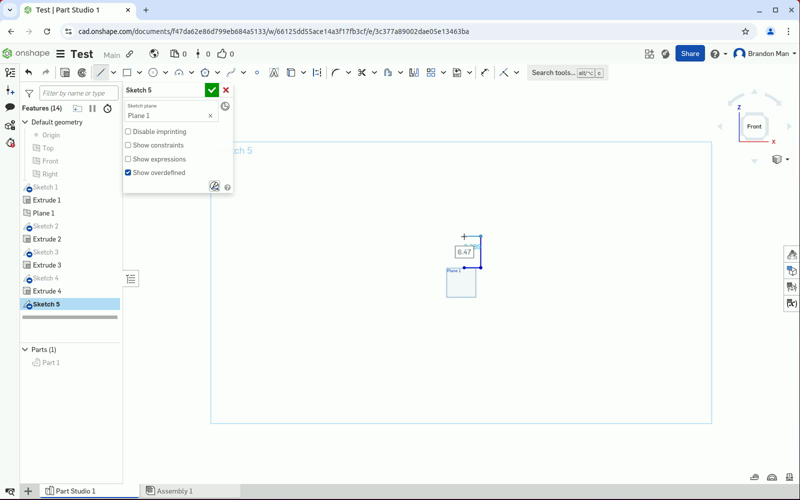
key_up(shift)
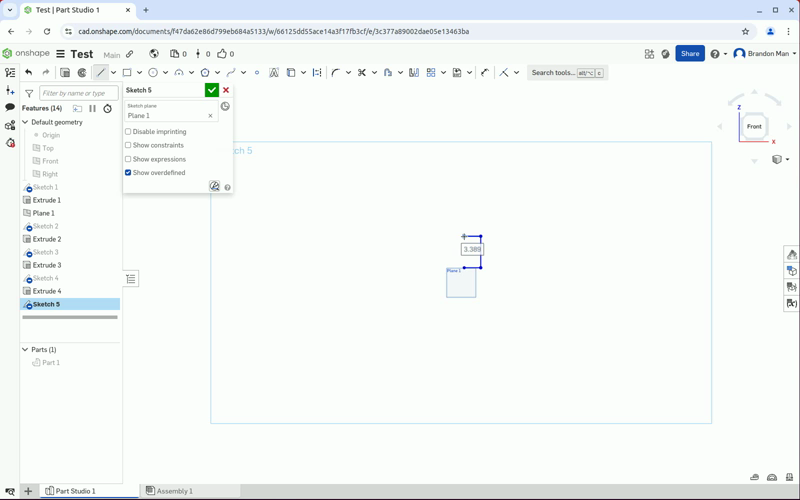
mouse_move(494, 236)
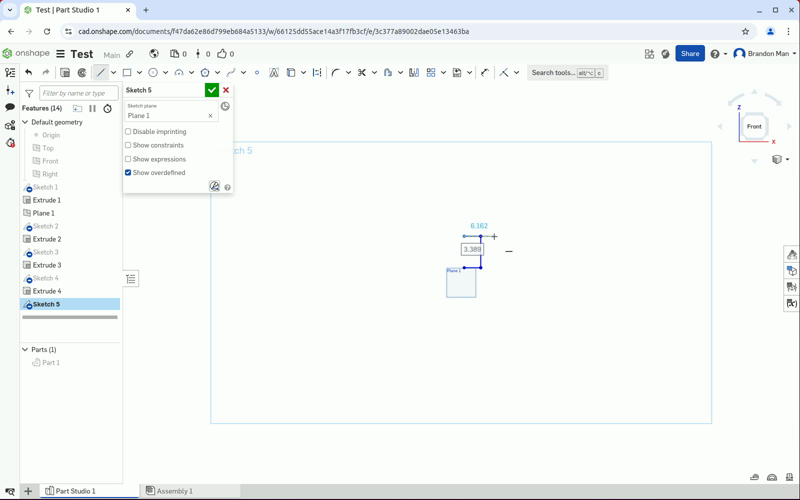
key_down(shift)
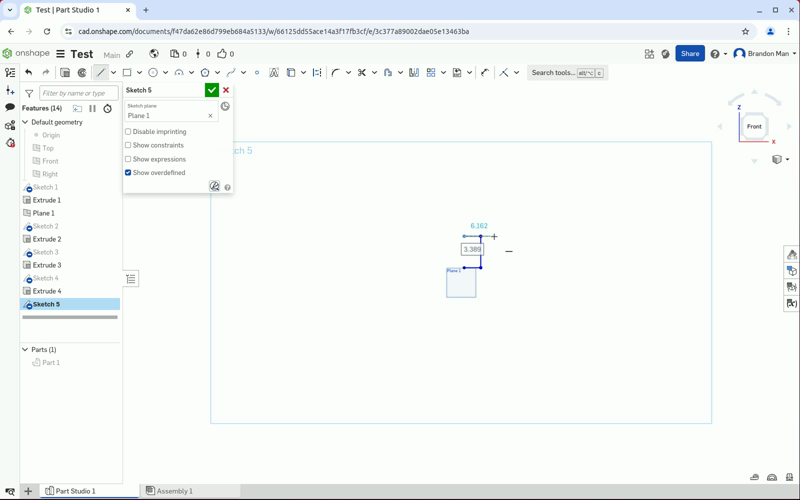
mouse_move(464, 267)
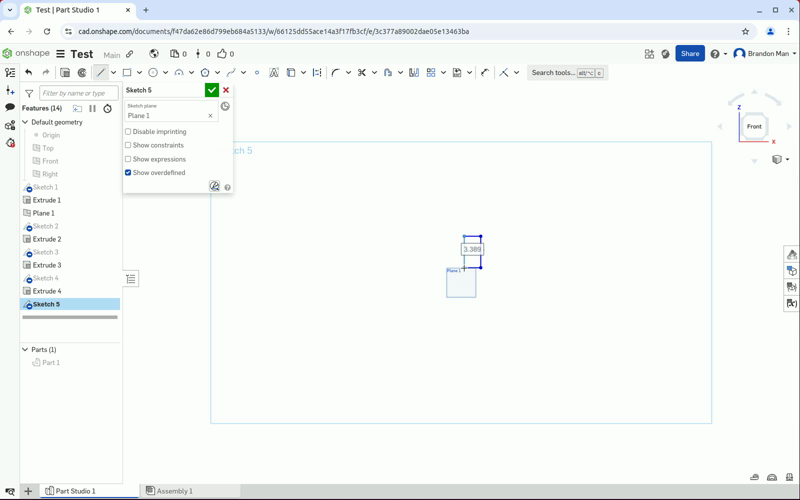
key_up(shift)
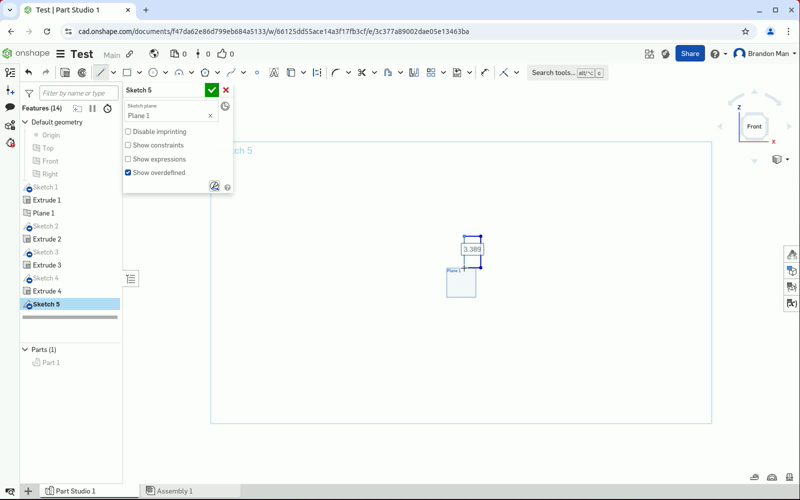
click(464, 267)
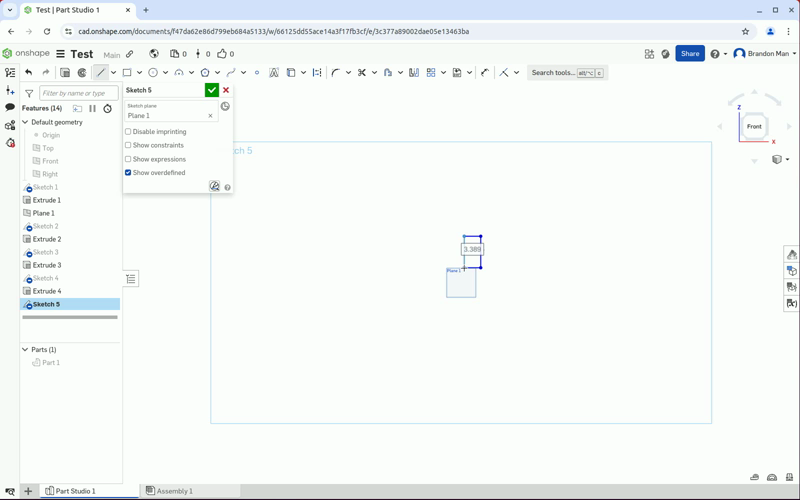
key(esc)
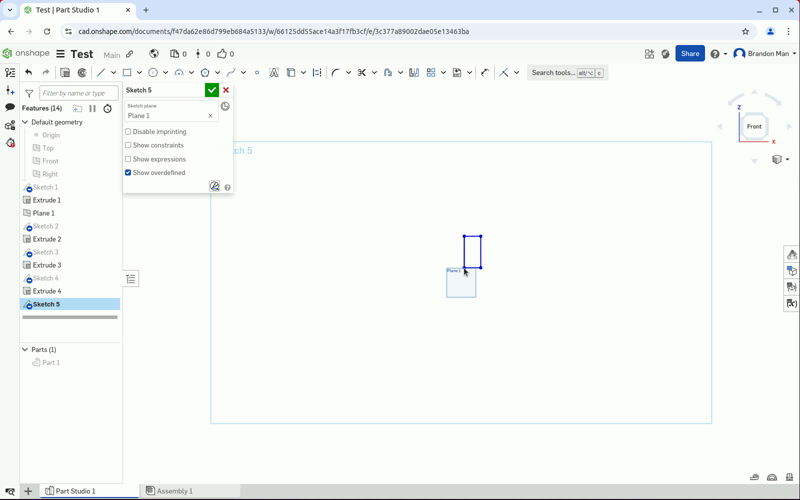
mouse_move(473, 237)
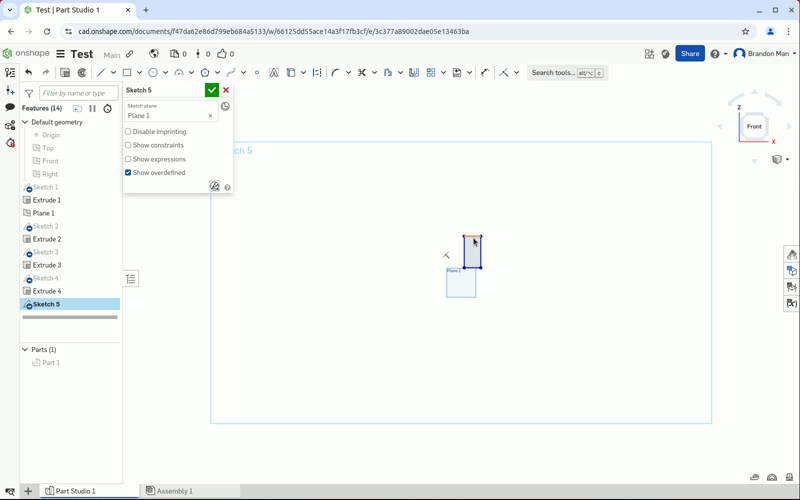
scroll(6)
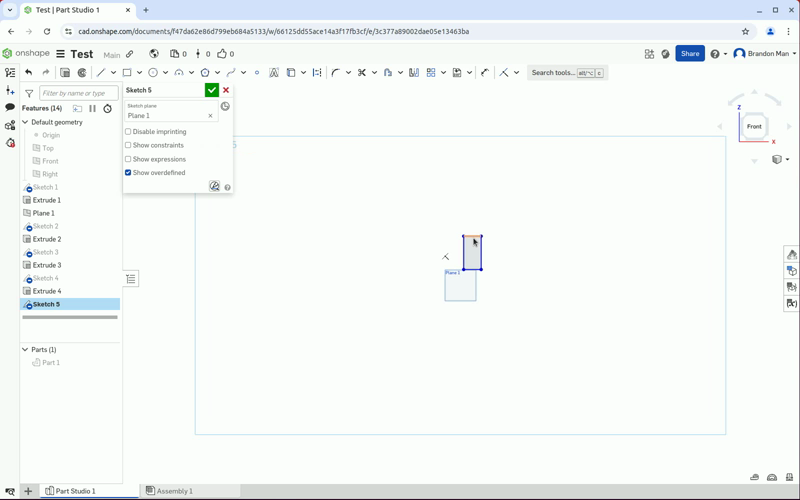
scroll(6)
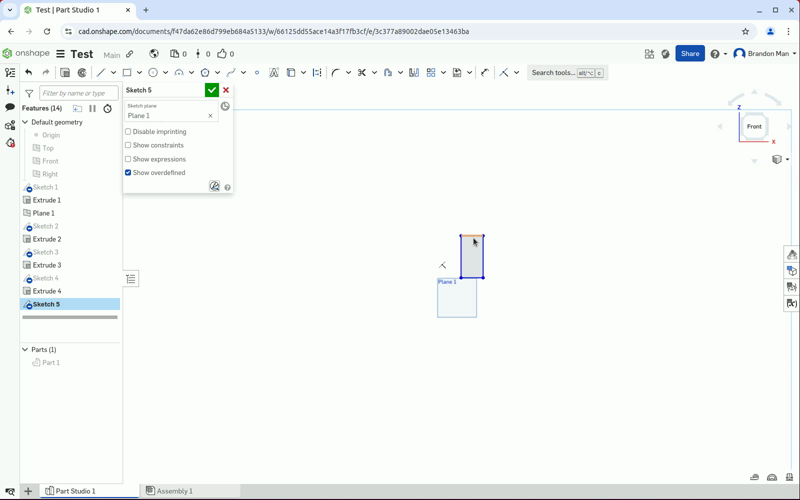
scroll(6)
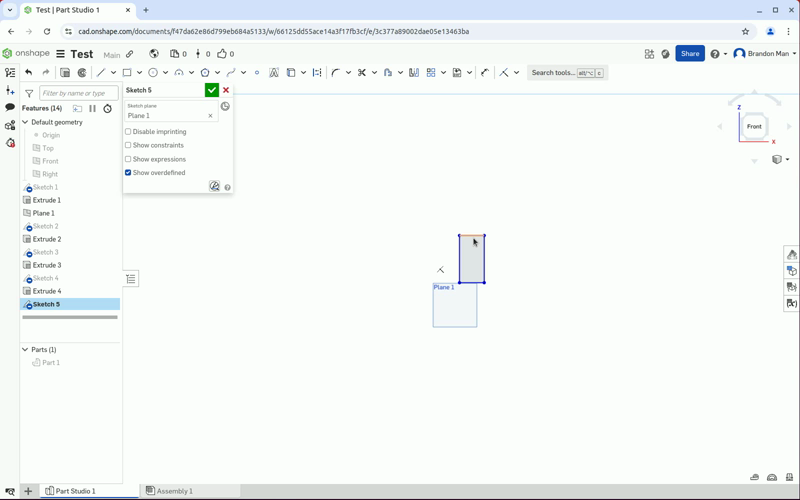
scroll(6)
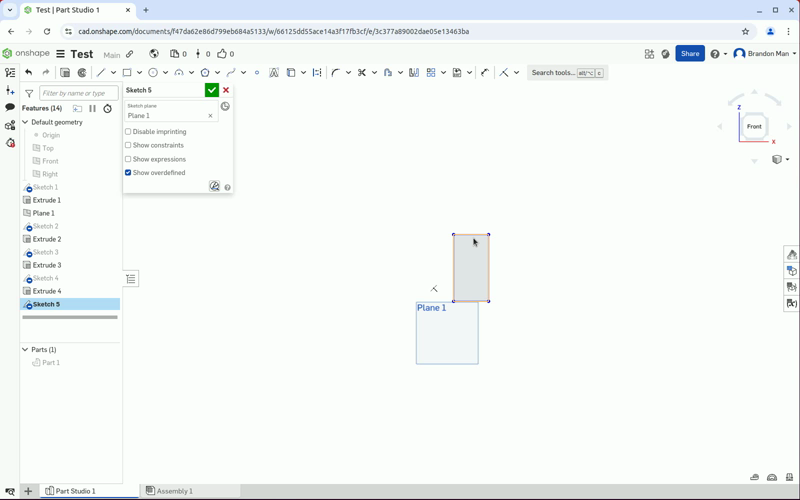
scroll(6)
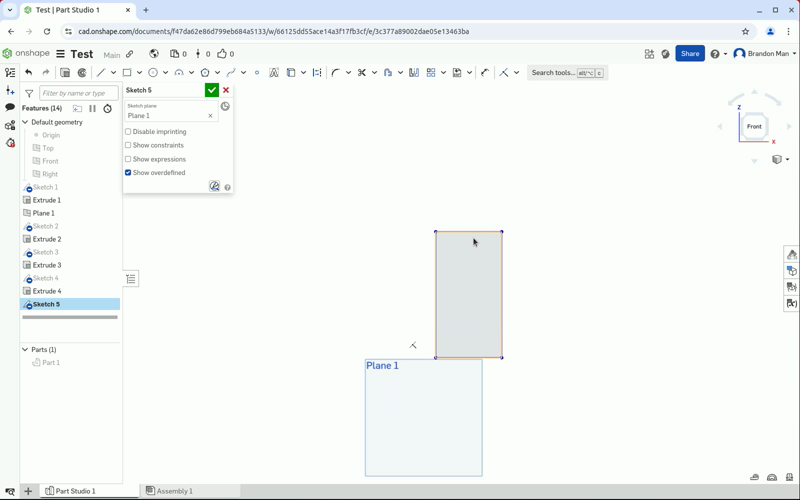
scroll(6)
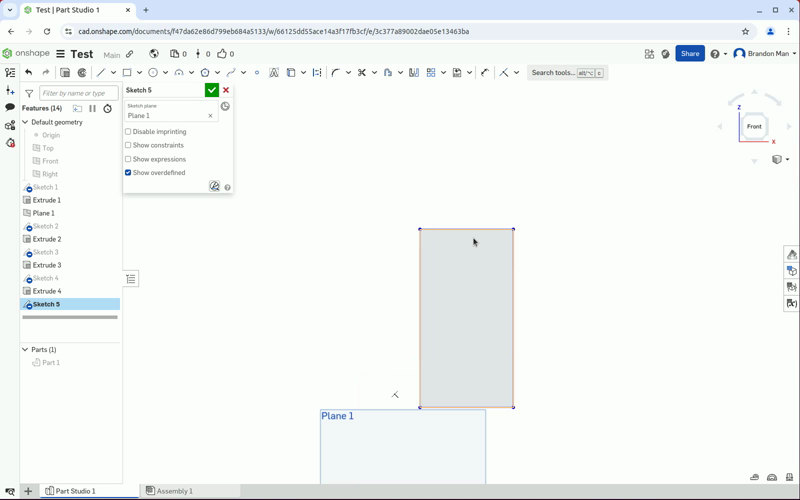
scroll(6)
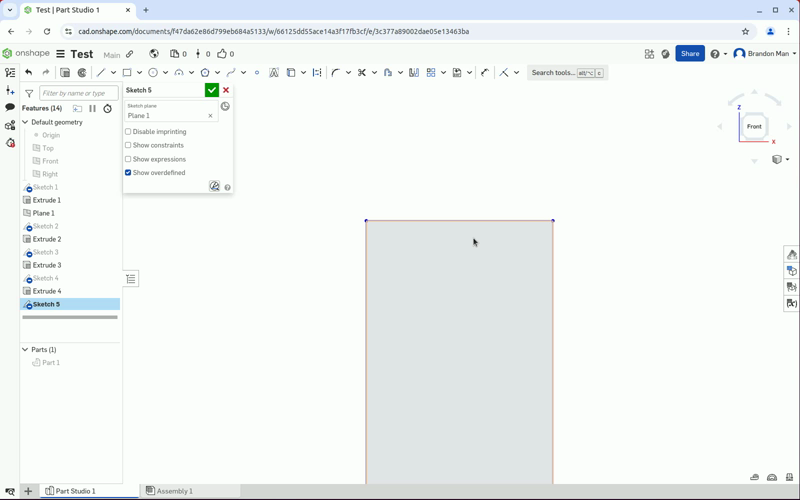
click(473, 237)
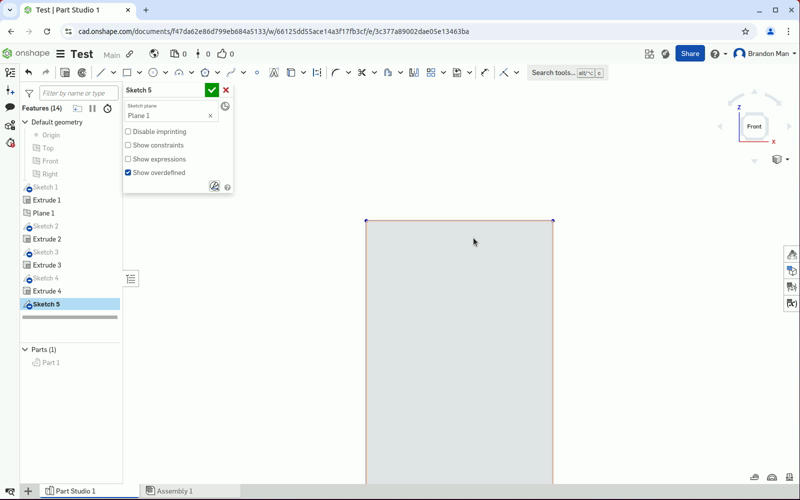
scroll(-6)
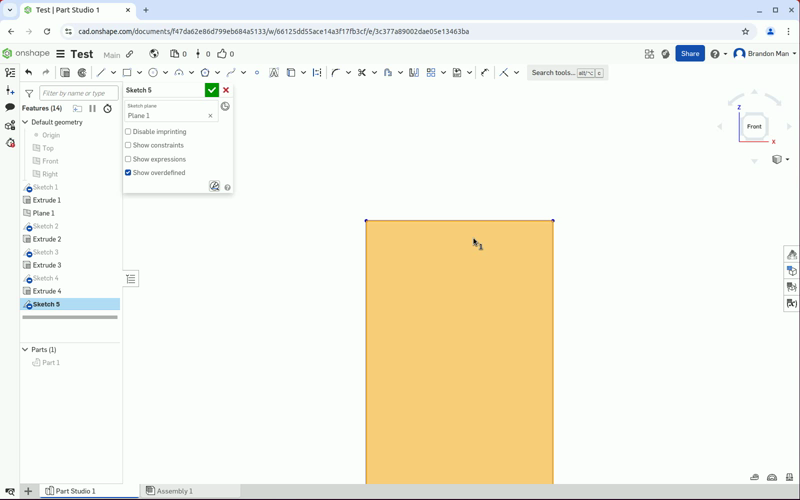
scroll(-6)
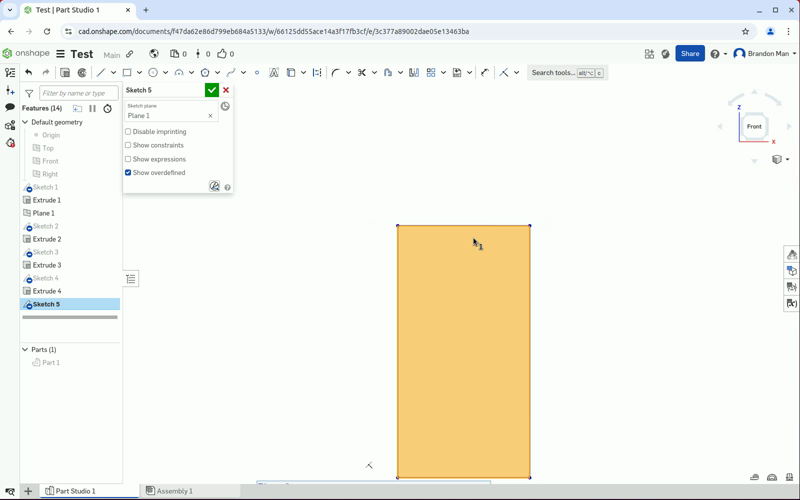
scroll(-6)
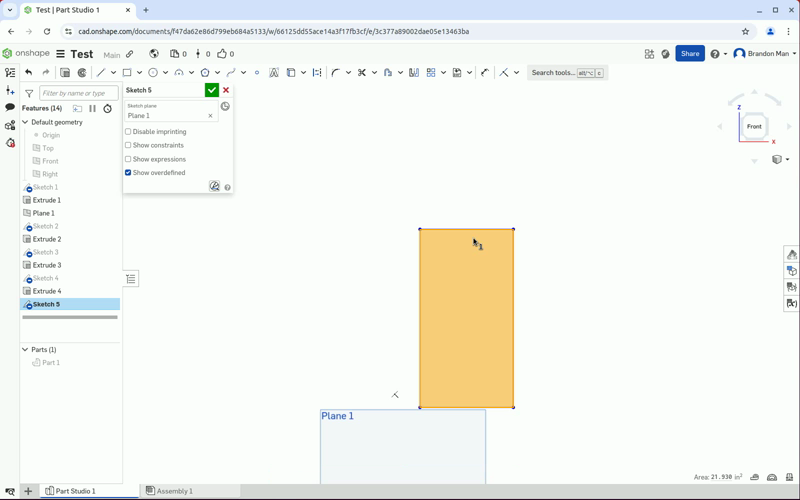
scroll(-6)
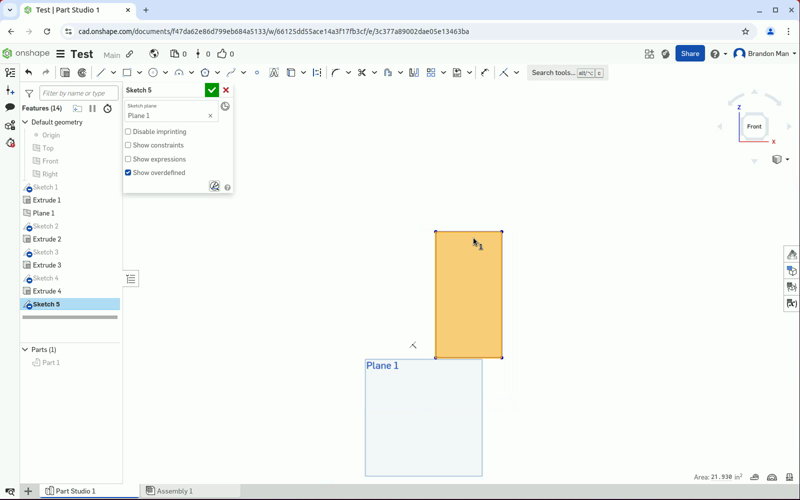
scroll(-6)
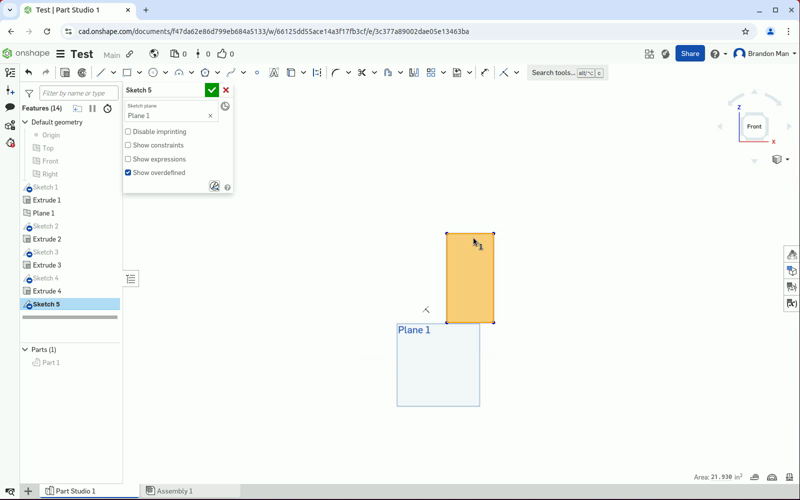
scroll(-6)
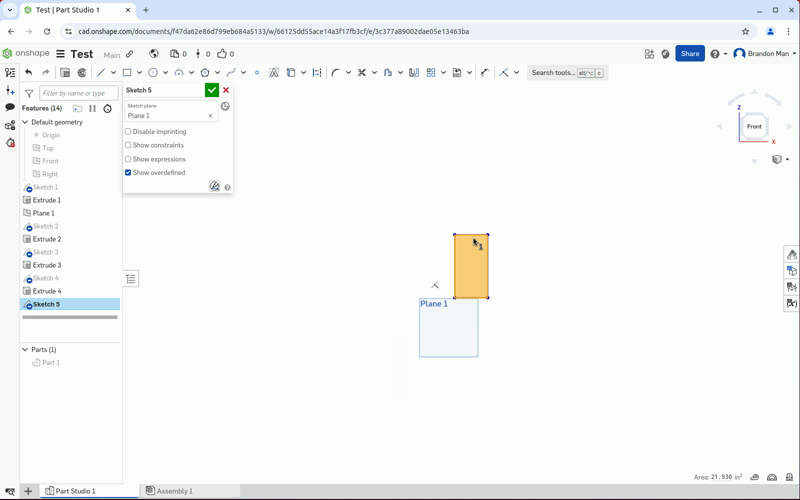
scroll(-6)
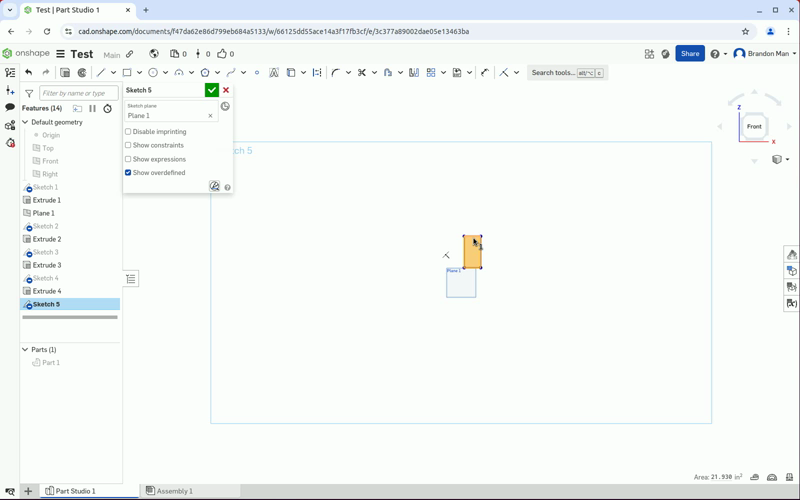
mouse_move(73, 352)
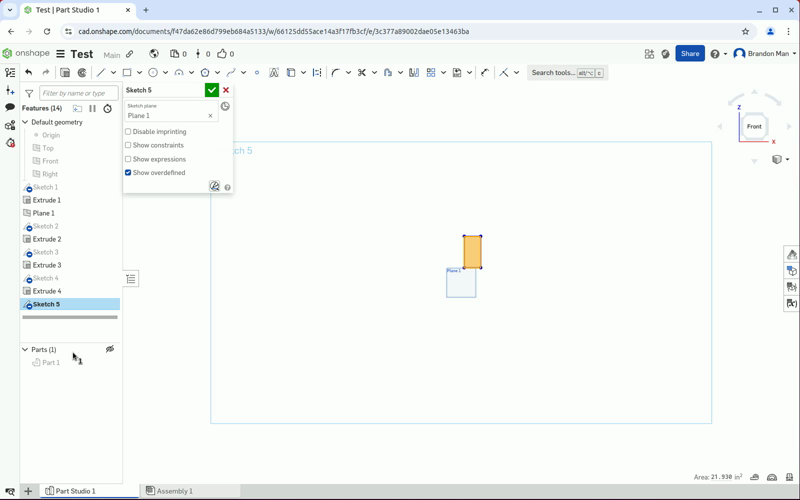
key(shift+y)
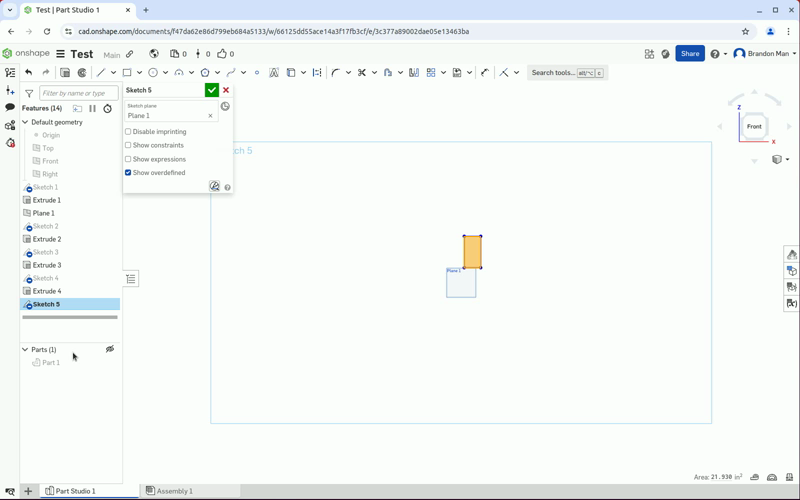
key(shift+e)
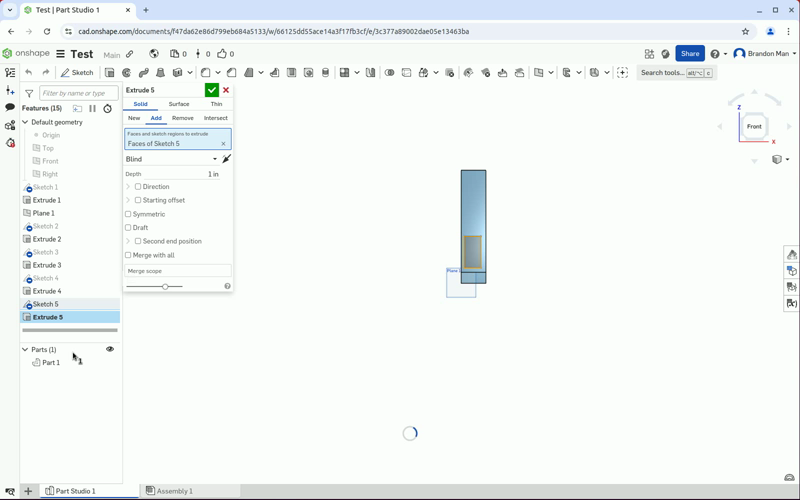
mouse_move(143, 106)
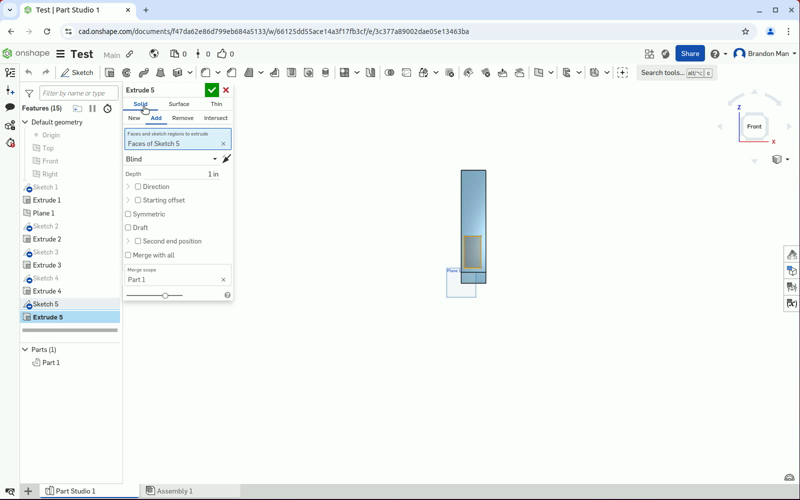
click(143, 106)
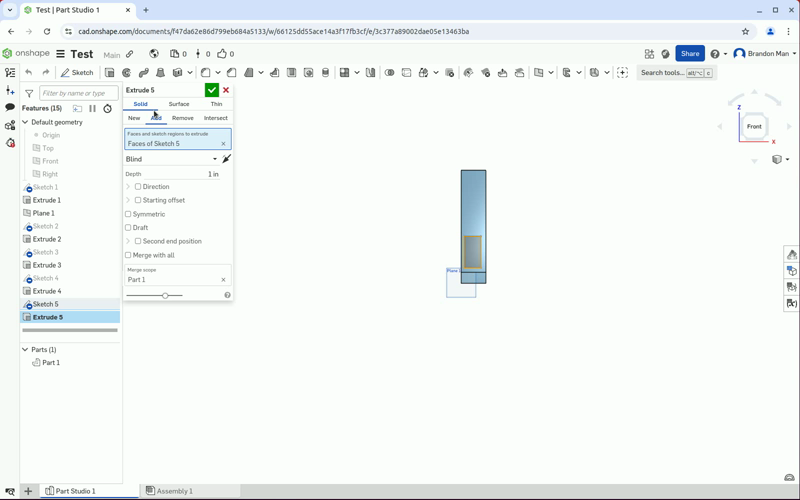
mouse_move(186, 120)
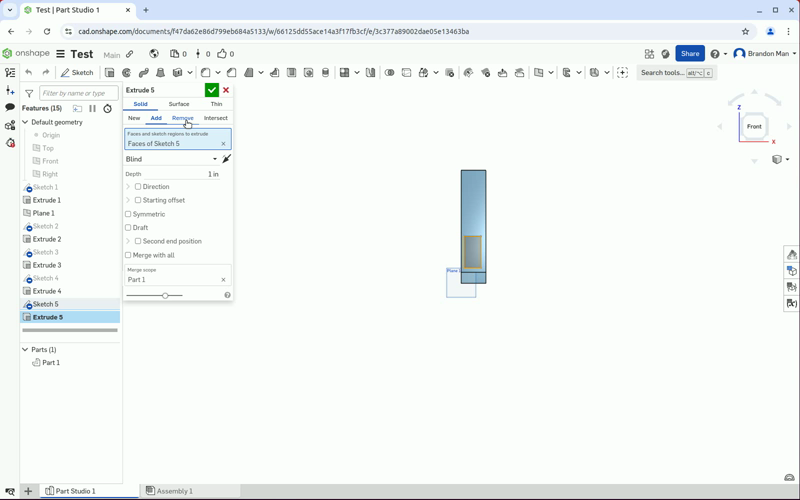
click(186, 120)
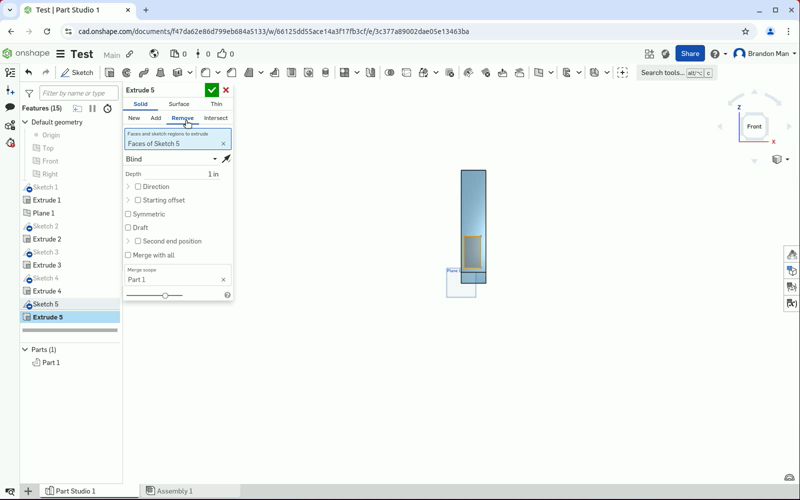
key(tab, 4)
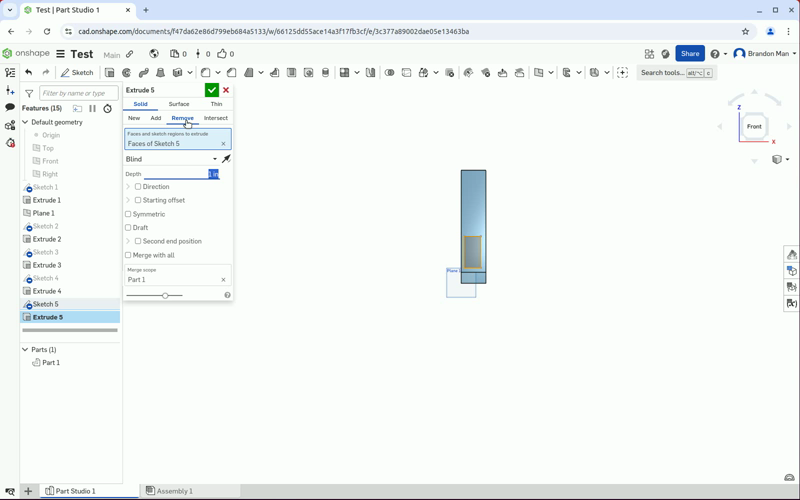
text(6.018)
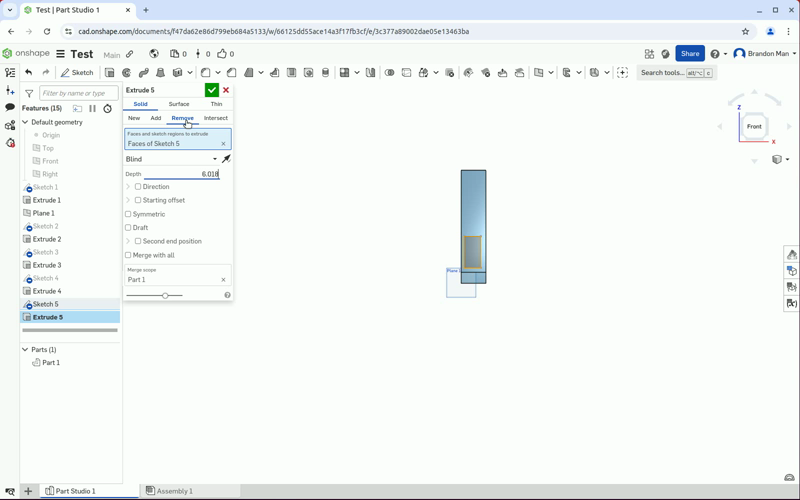
key(tab, 6)
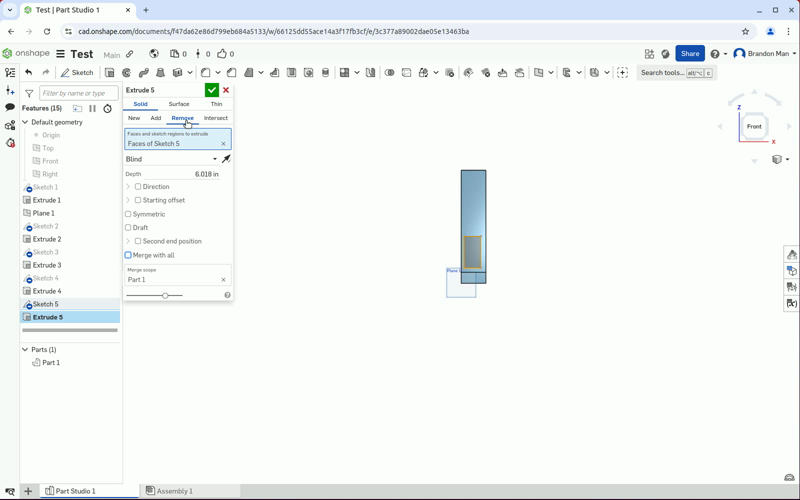
key(space)
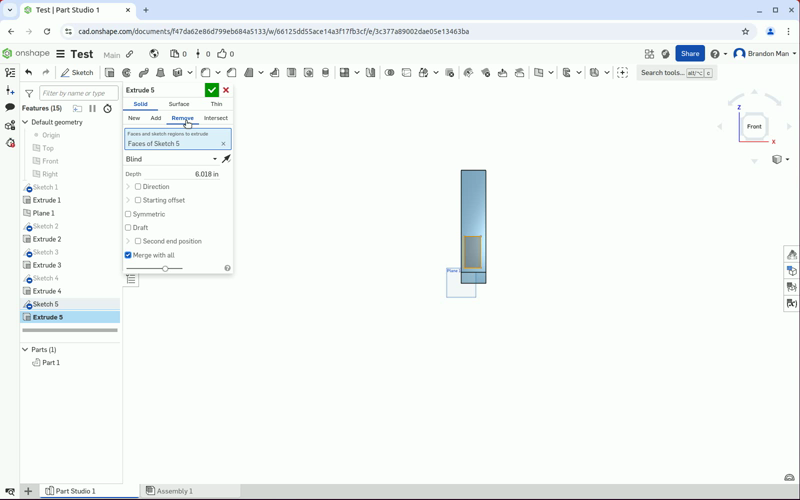
key(enter)
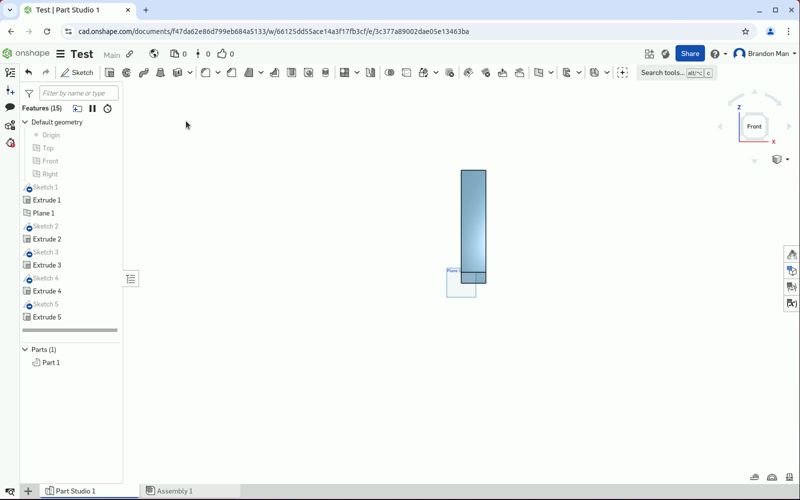
key(shift+h)
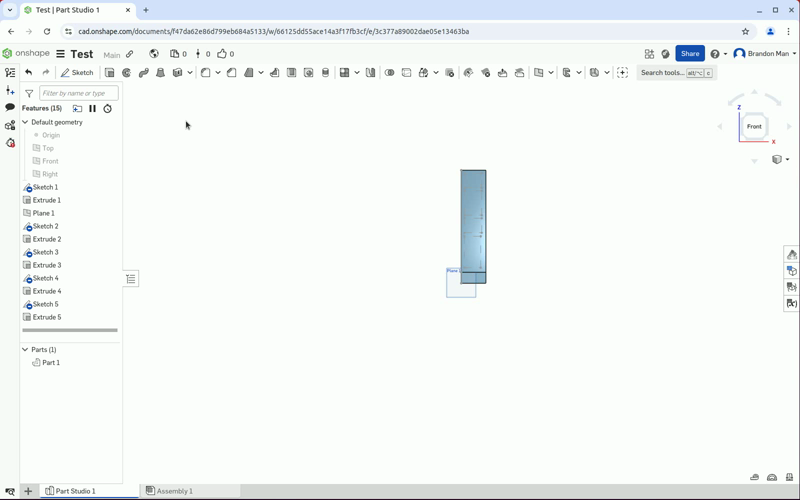
key(shift+h)
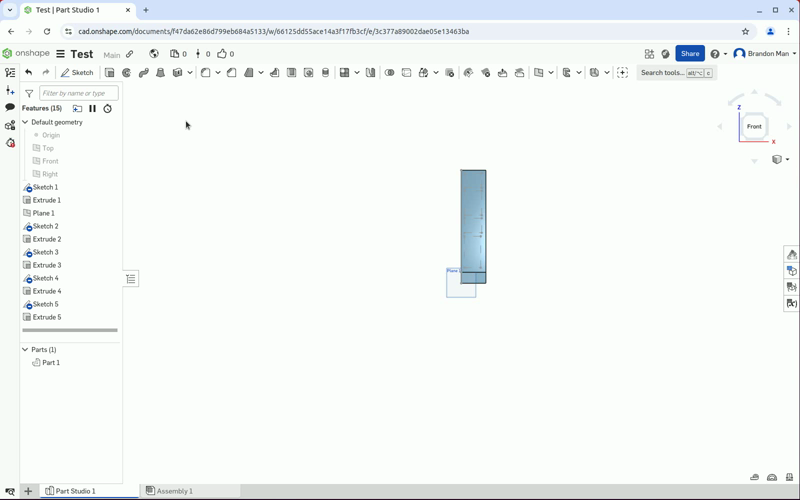
key(shift+7)
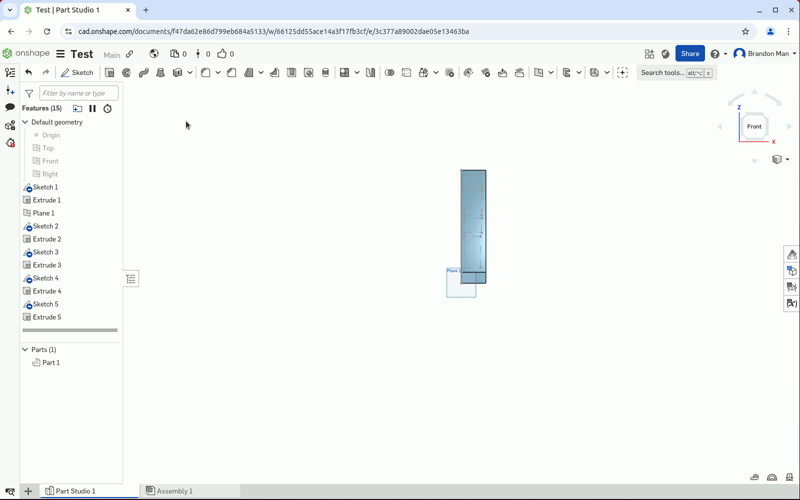
key(left, 2)
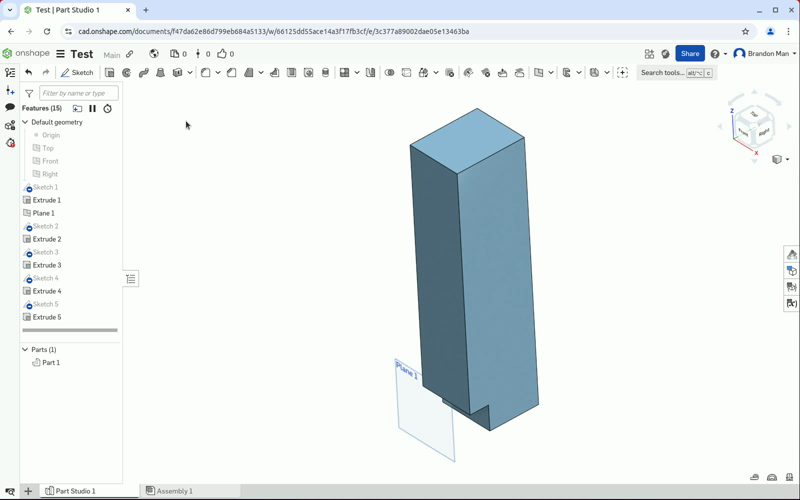
key(down, 2)
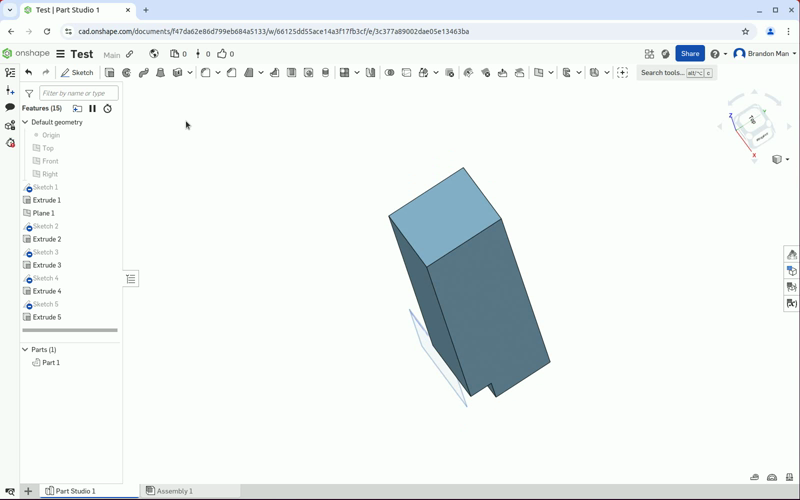
key(up, 2)
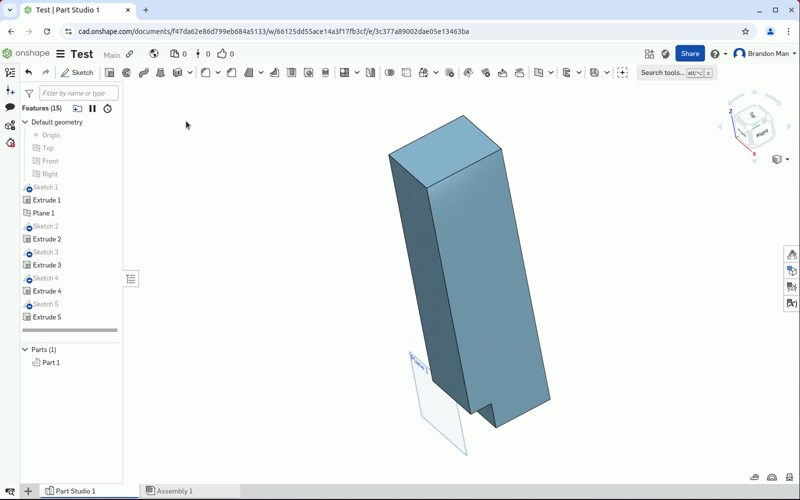
key(right, 2)
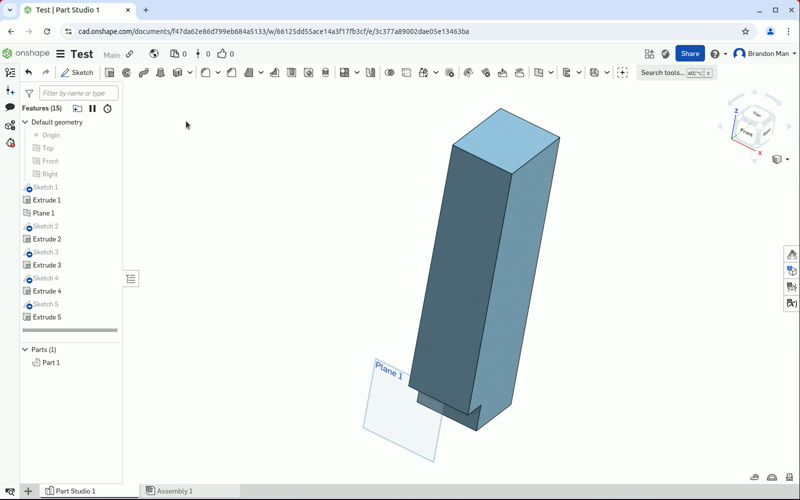
mouse_move(73, 189)
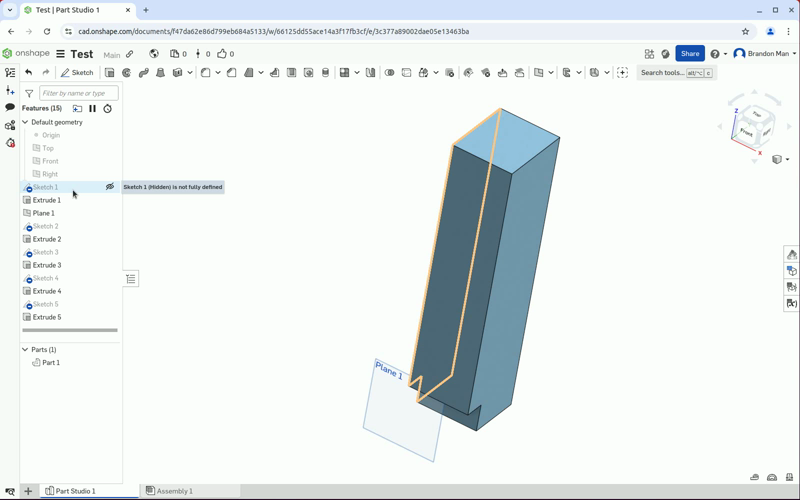
click(73, 189)